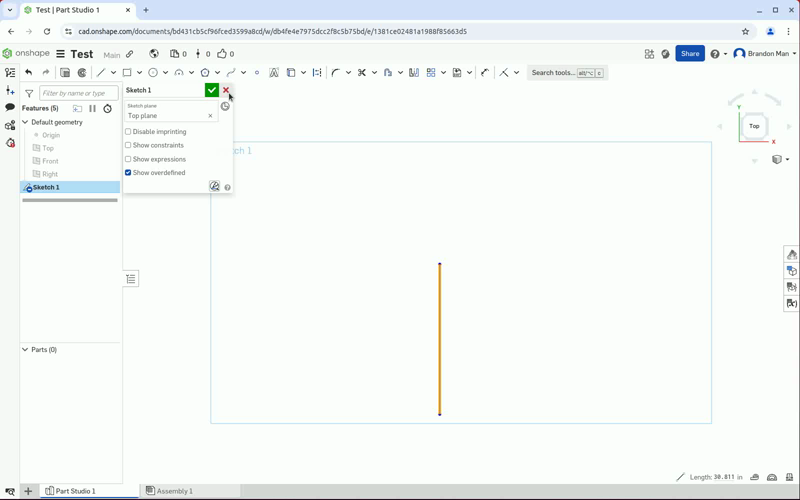
key(shift+h)
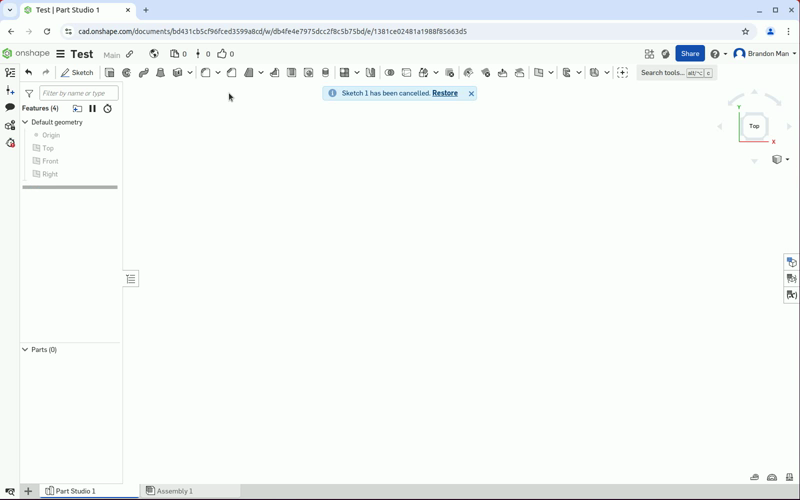
mouse_move(73, 352)
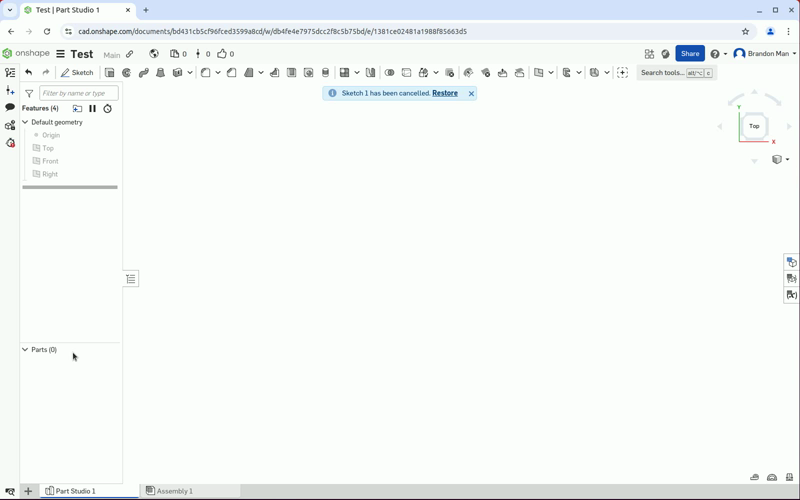
key(y)
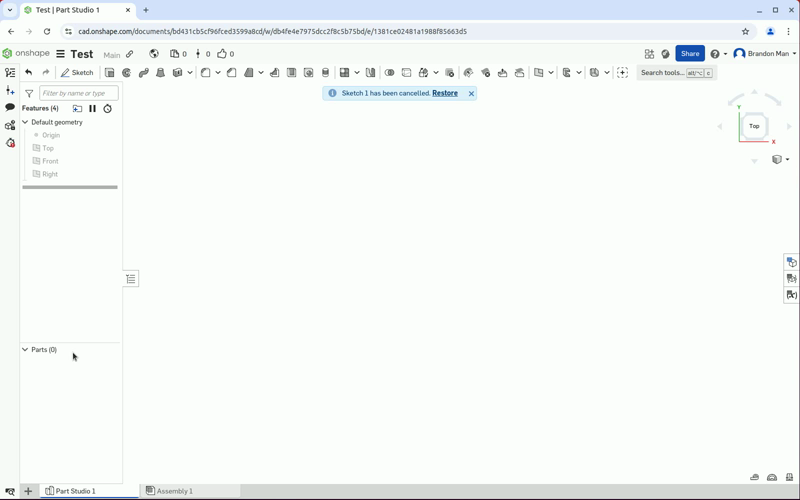
key(shift+p)
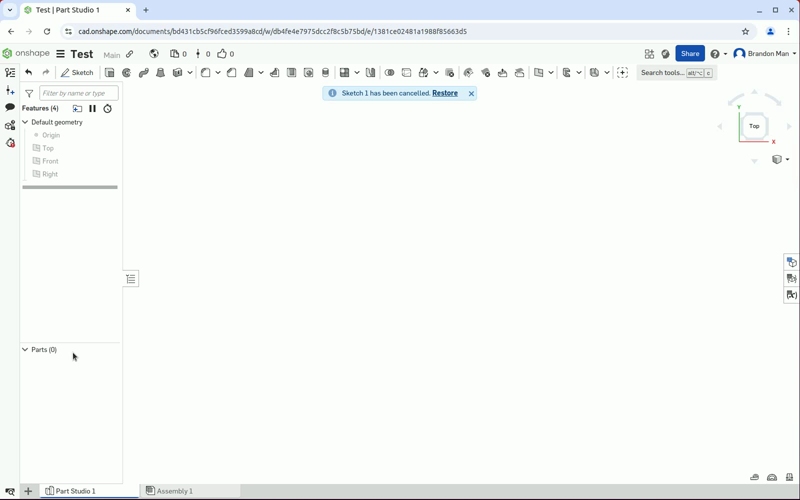
key(space)
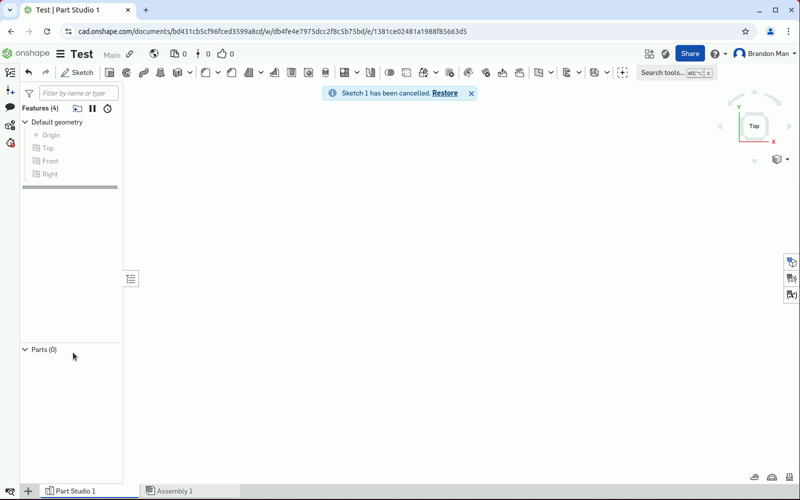
key_down(shift)
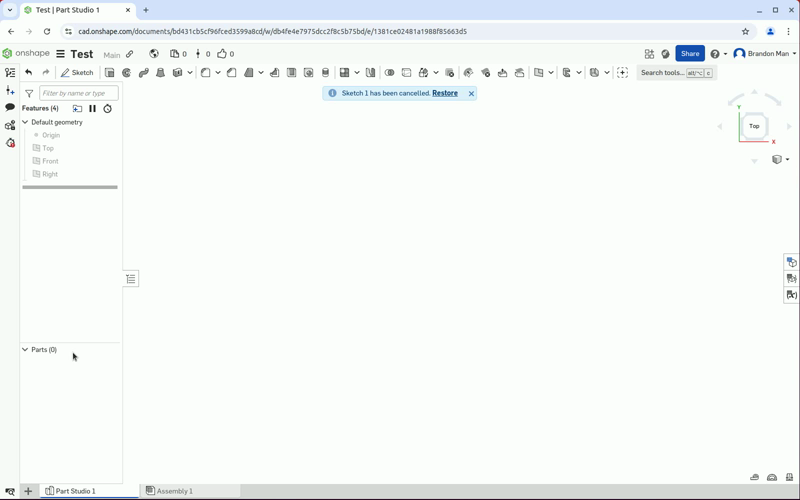
key(up)
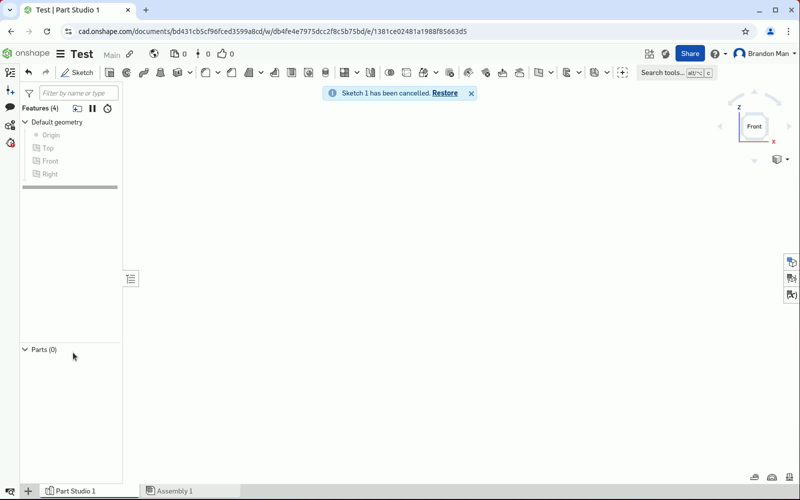
key_up(shift)
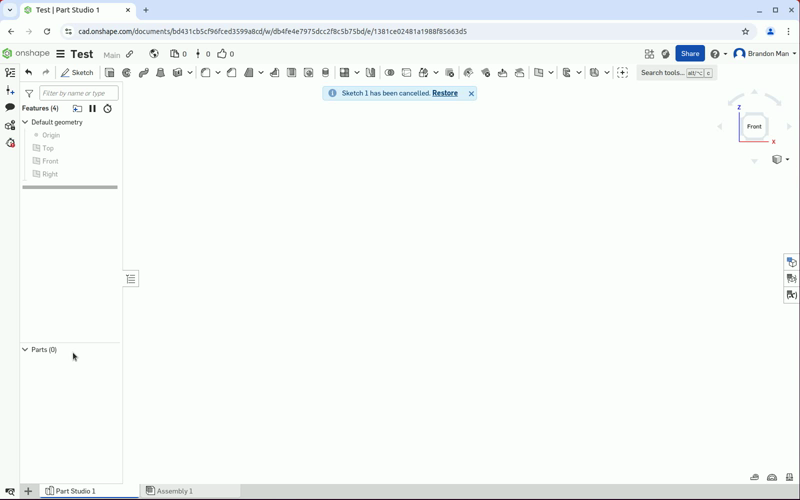
mouse_move(73, 352)
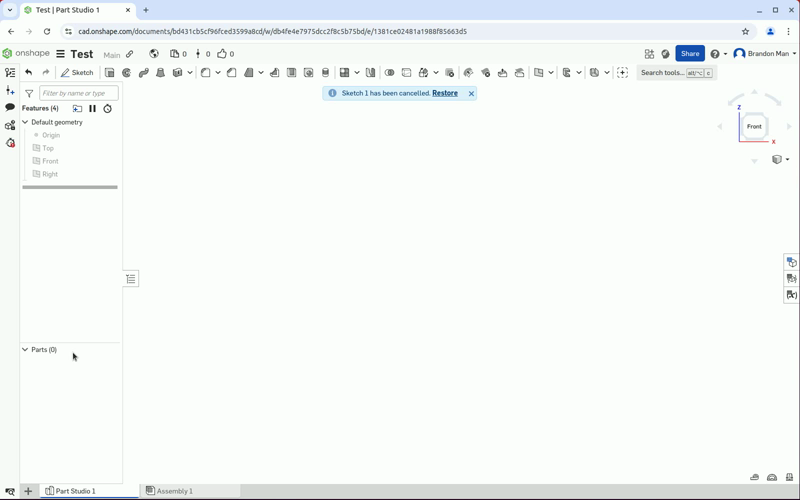
key(shift+y)
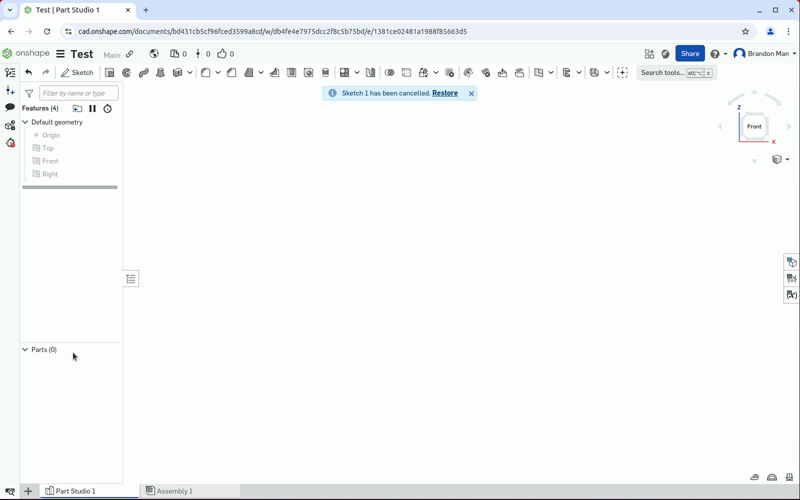
key(shift+s)
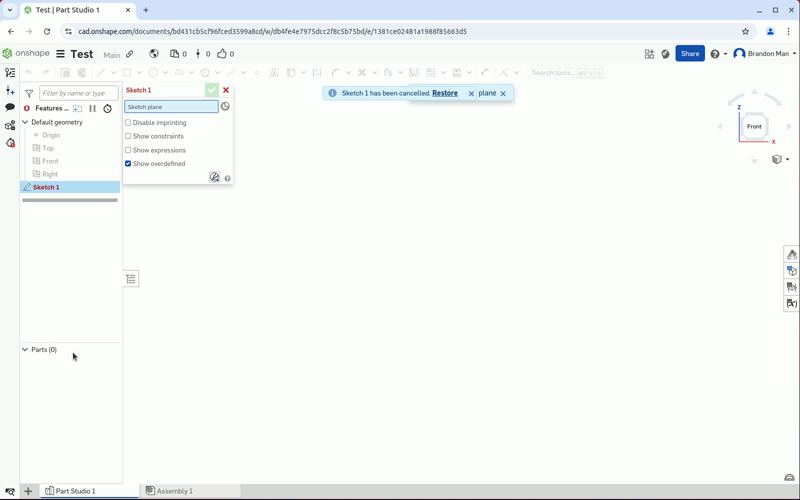
mouse_move(73, 163)
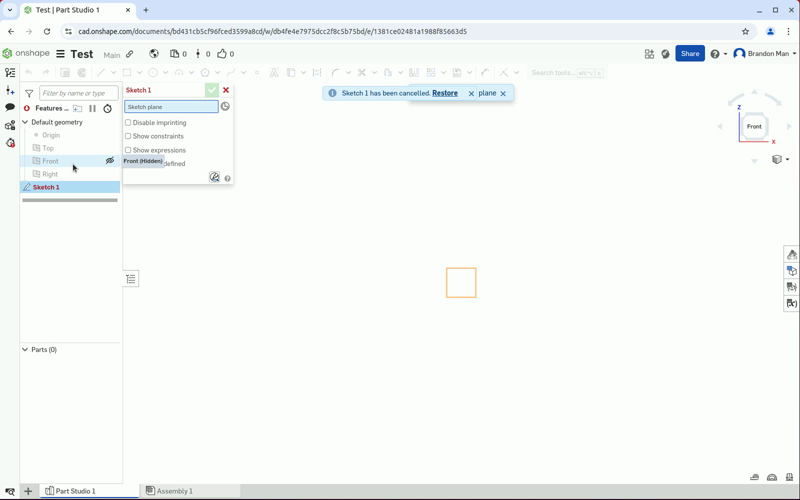
click(73, 163)
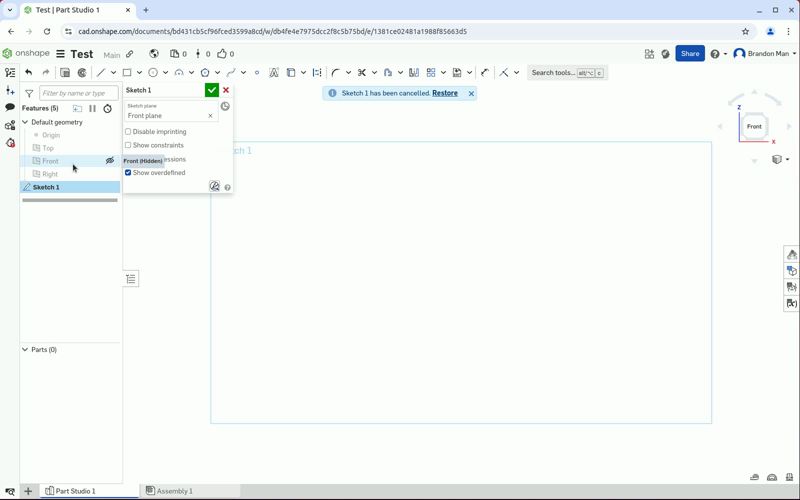
mouse_move(73, 352)
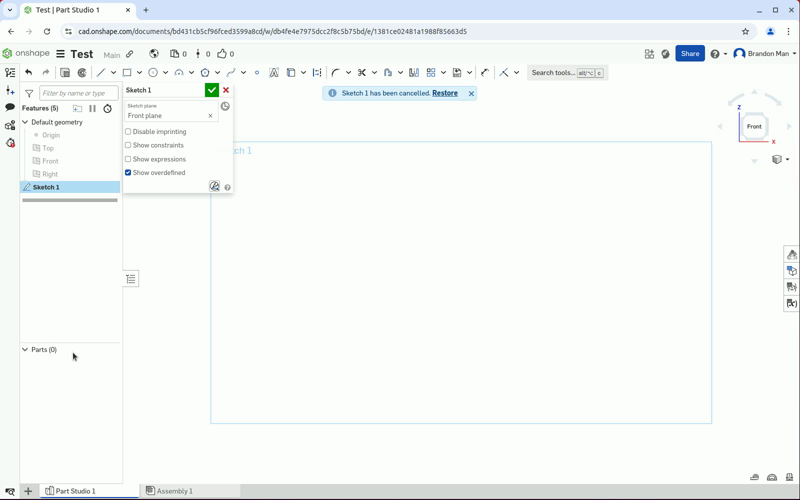
key(y)
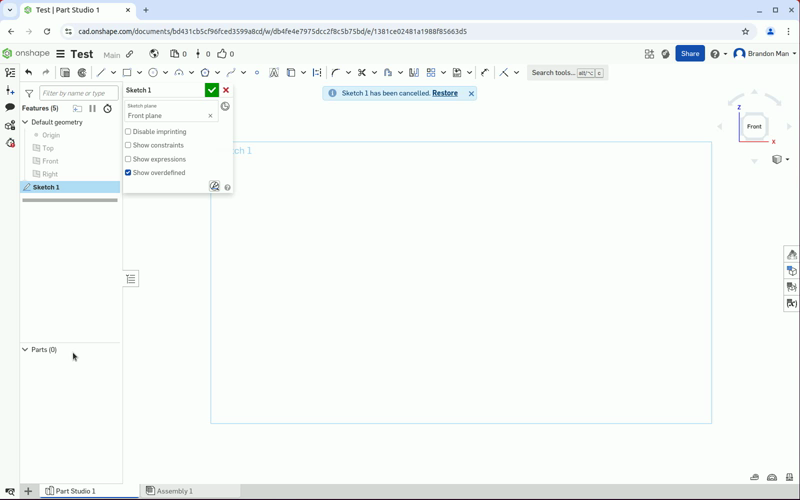
key(a)
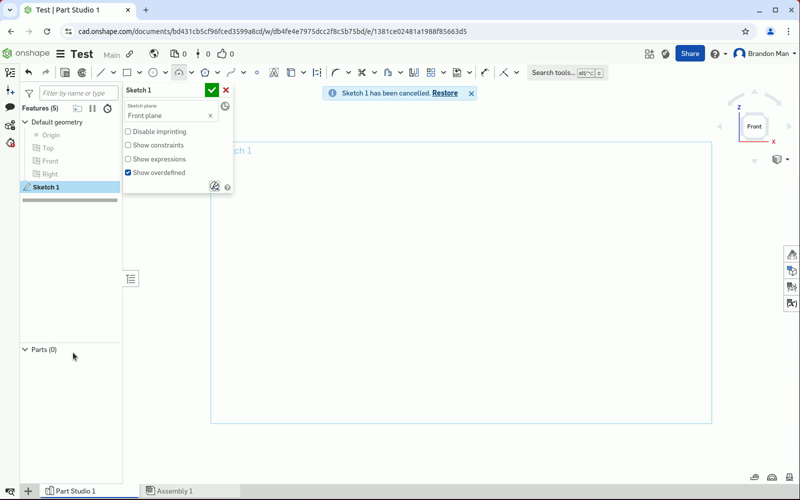
key_down(shift)
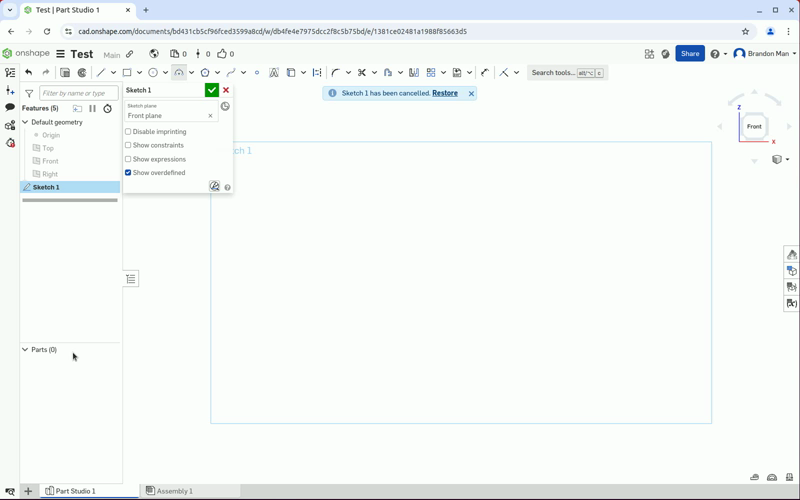
mouse_move(407, 294)
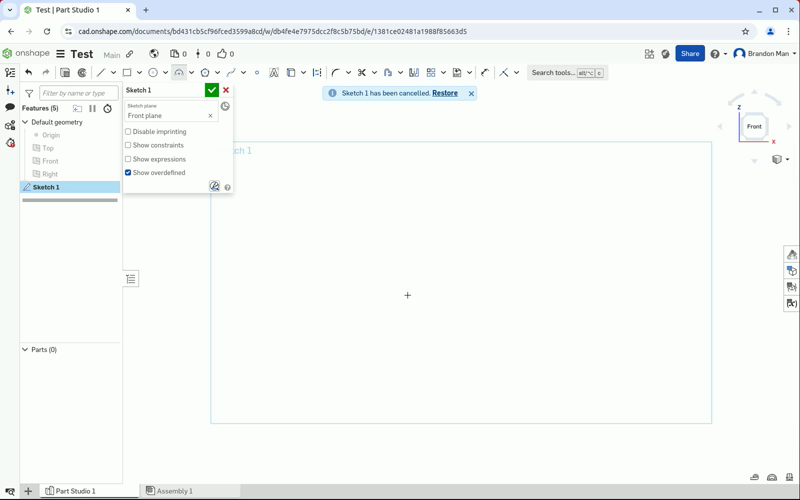
click(407, 294)
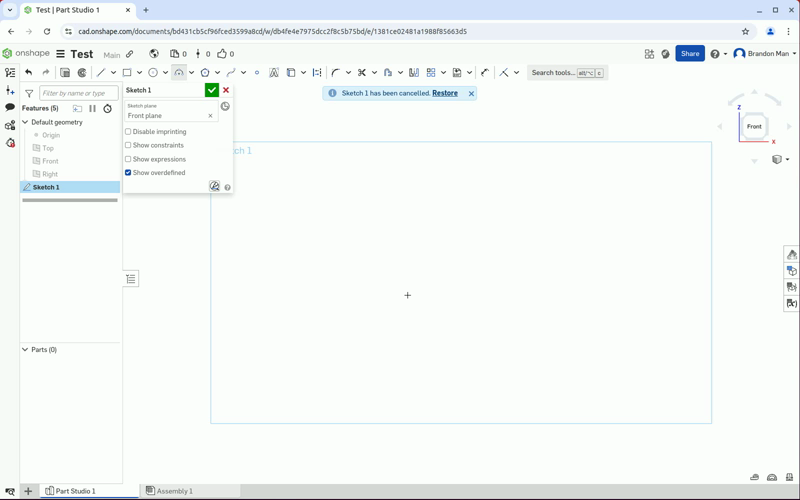
key_up(shift)
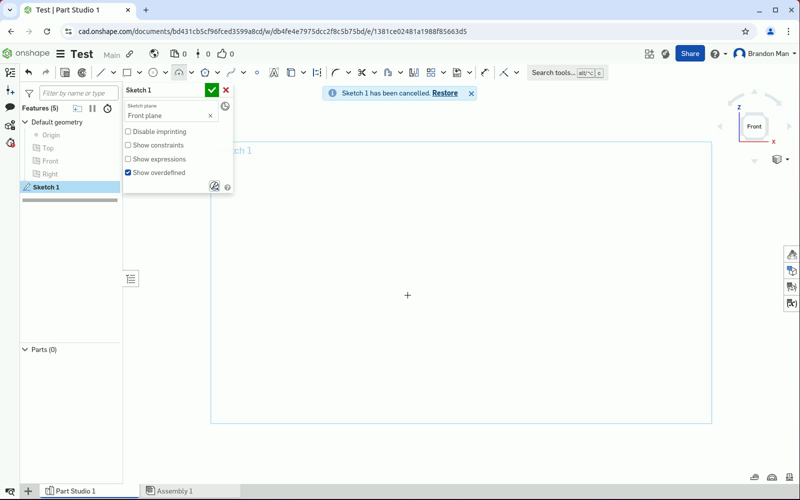
key_down(shift)
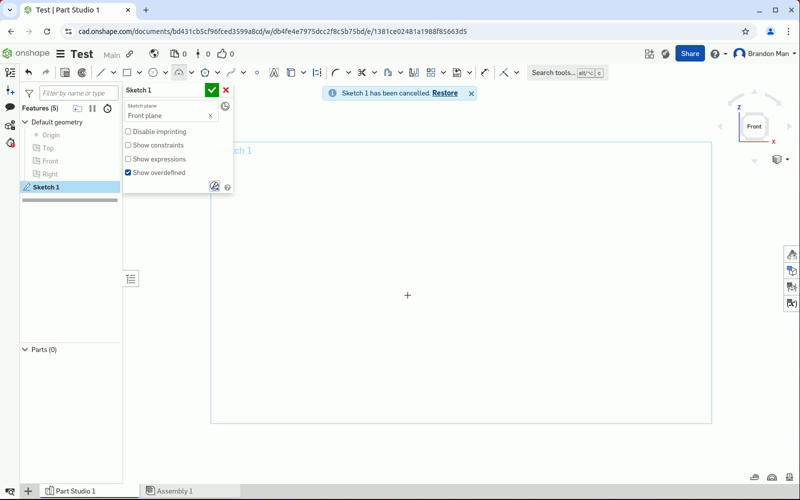
mouse_move(427, 275)
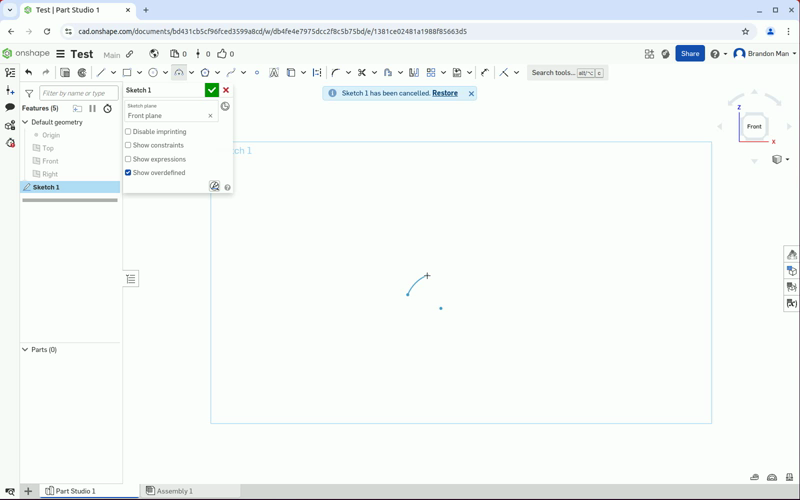
click(427, 275)
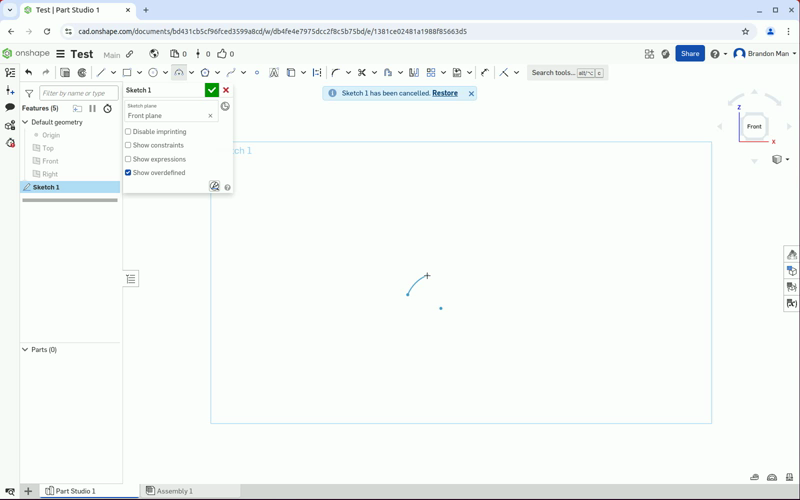
mouse_move(440, 308)
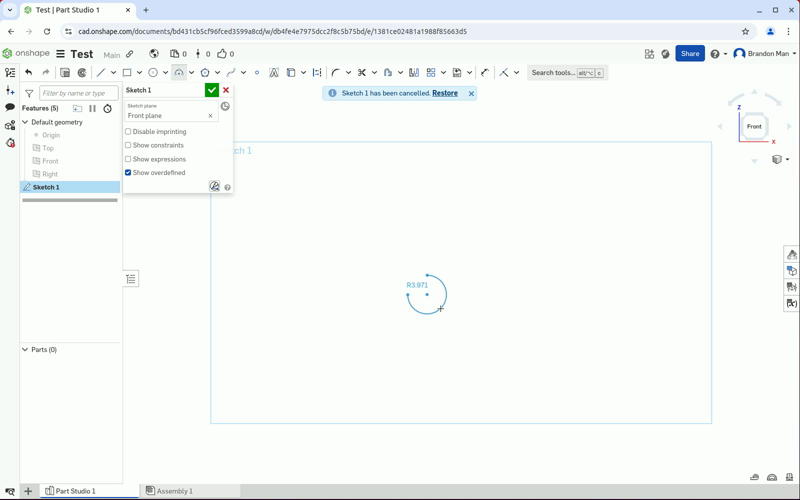
click(440, 308)
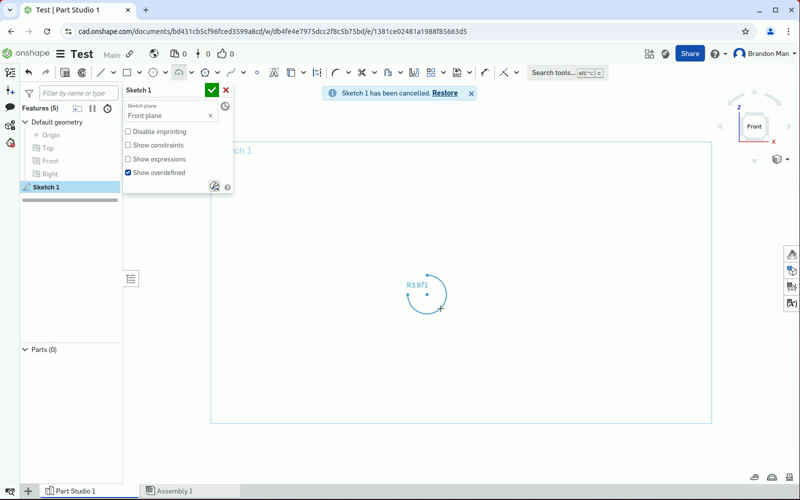
key_up(shift)
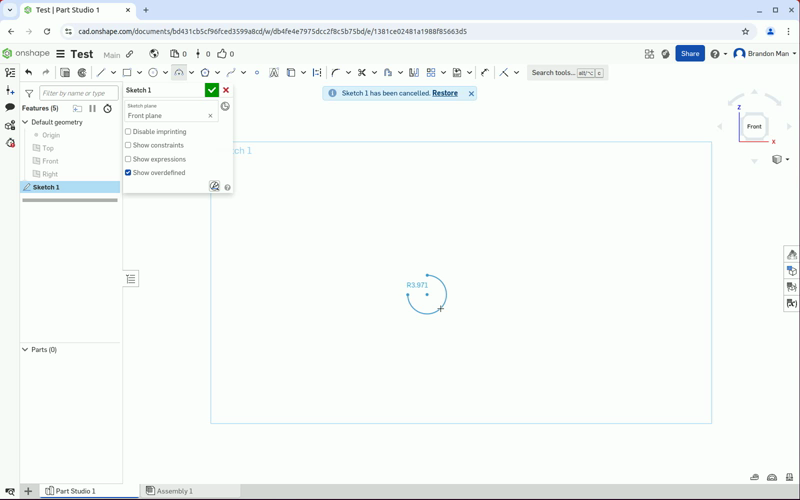
key(esc)
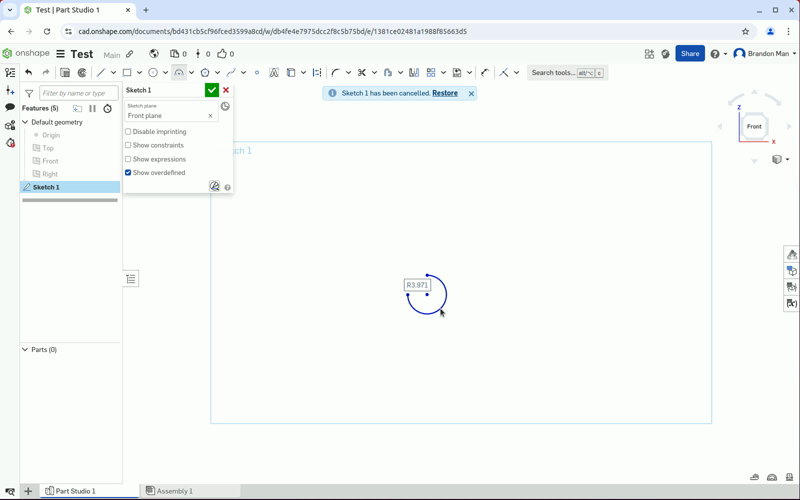
key(l)
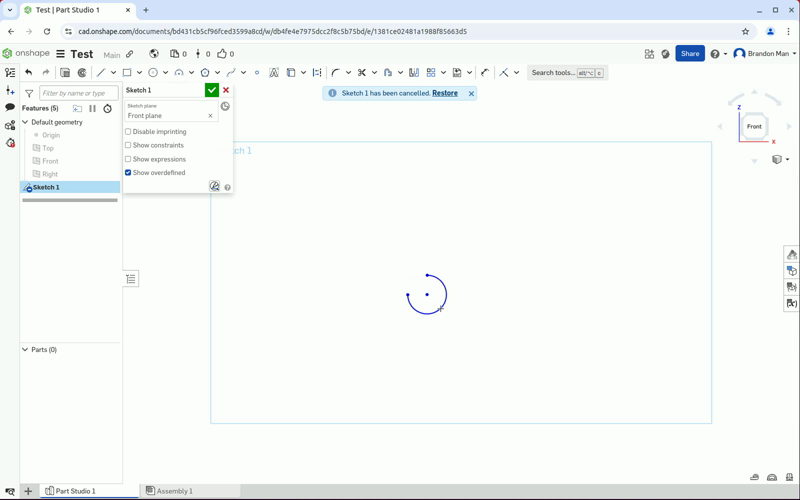
mouse_move(427, 275)
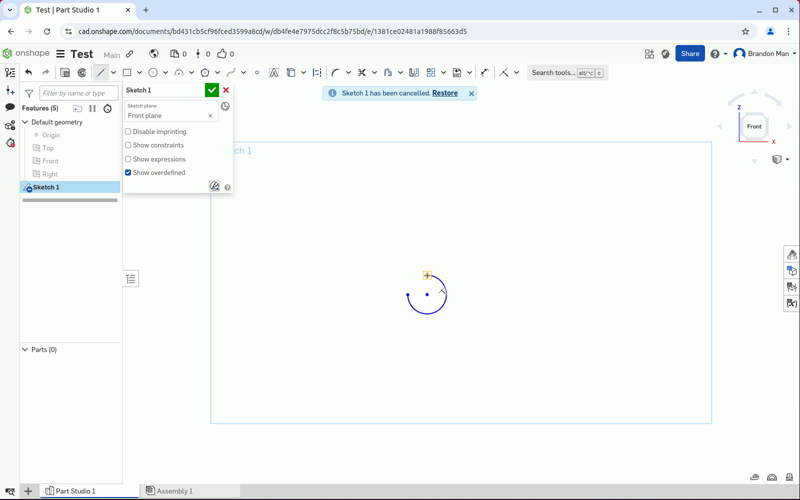
click(427, 275)
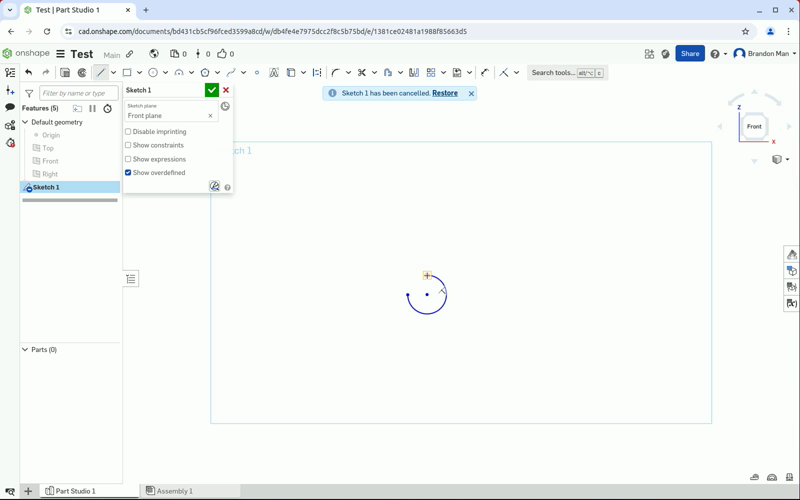
key_down(shift)
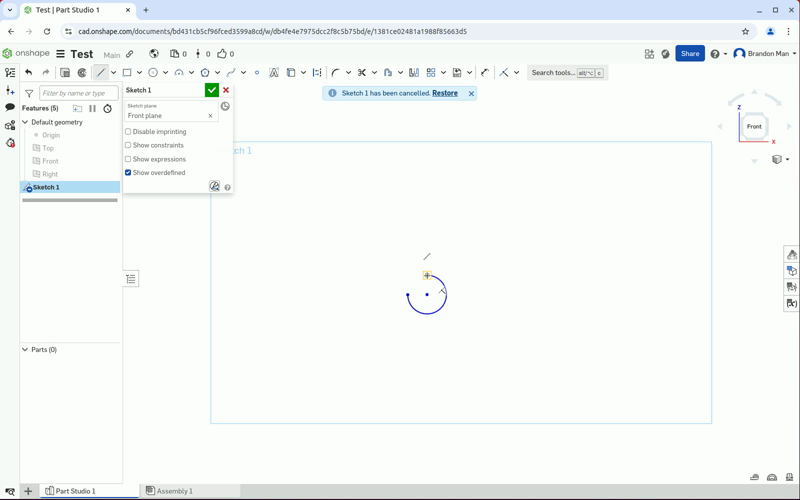
mouse_move(457, 275)
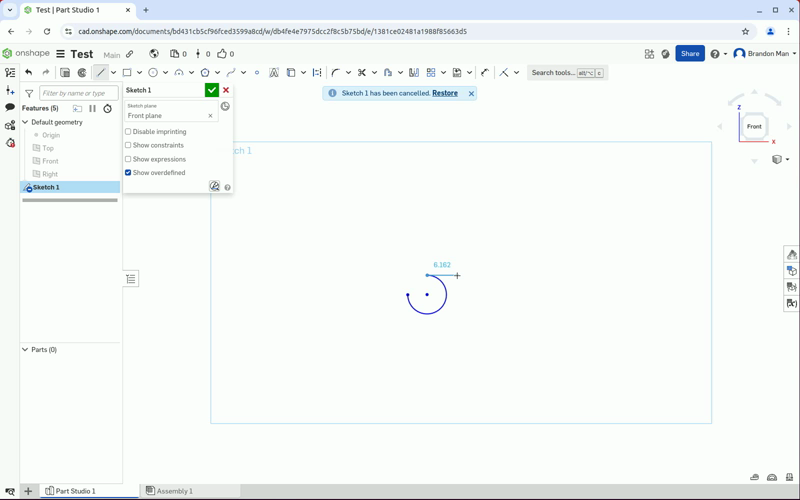
mouse_move(427, 294)
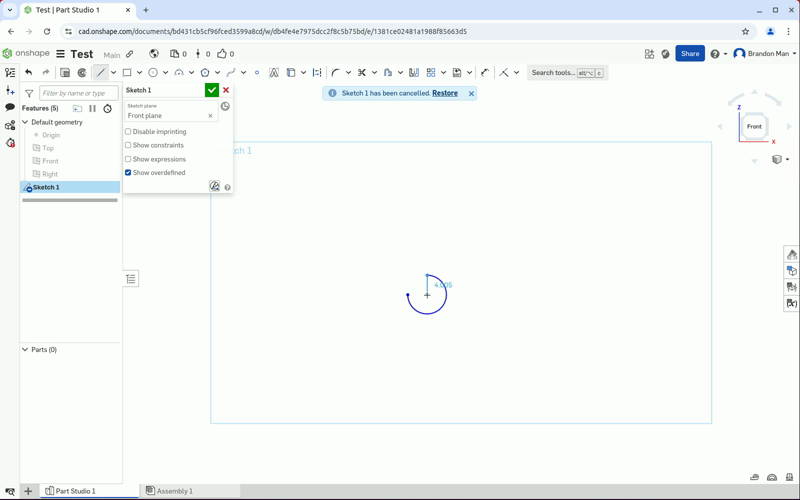
click(427, 294)
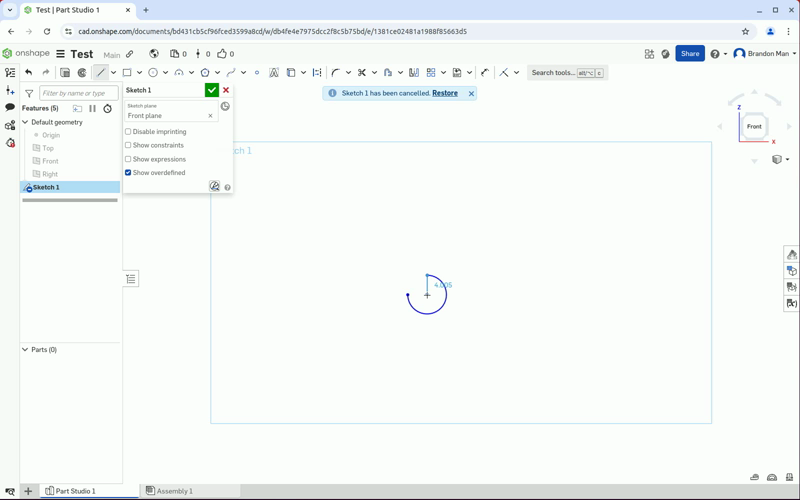
key_up(shift)
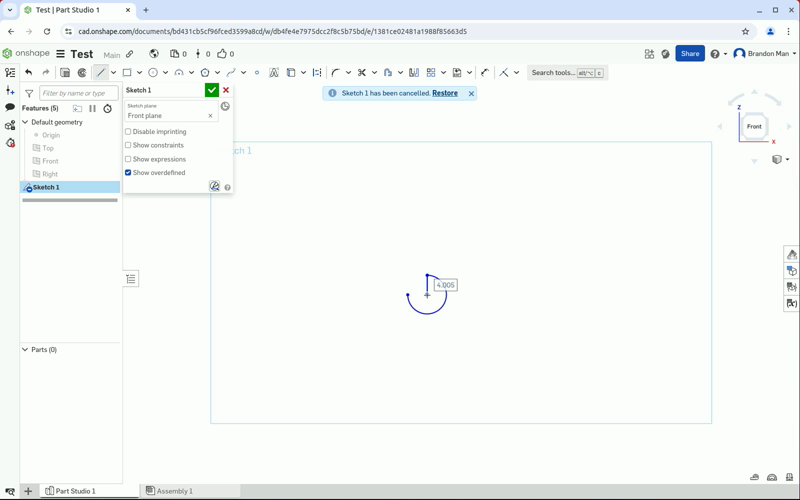
mouse_move(457, 294)
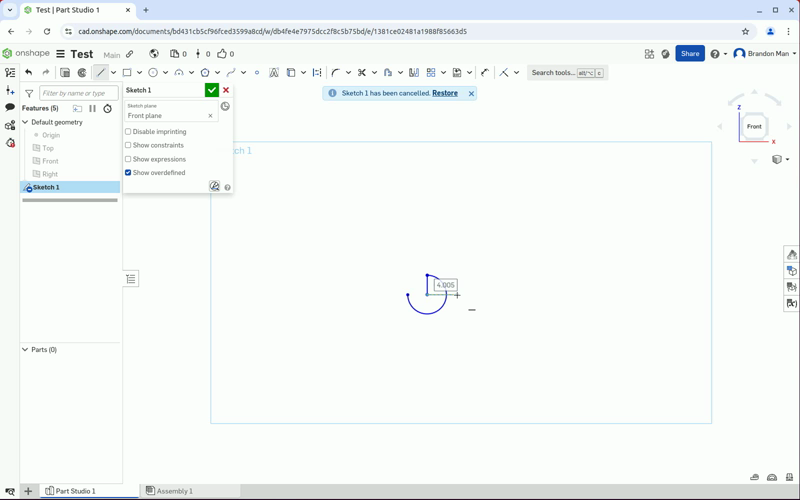
key_down(shift)
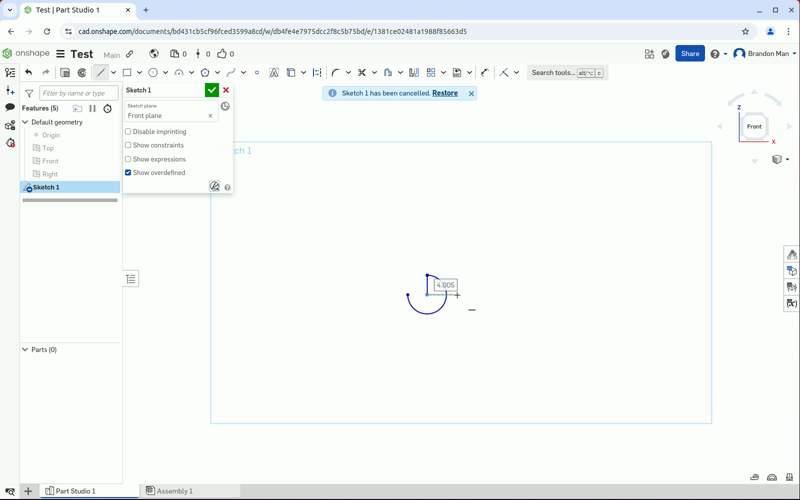
mouse_move(407, 294)
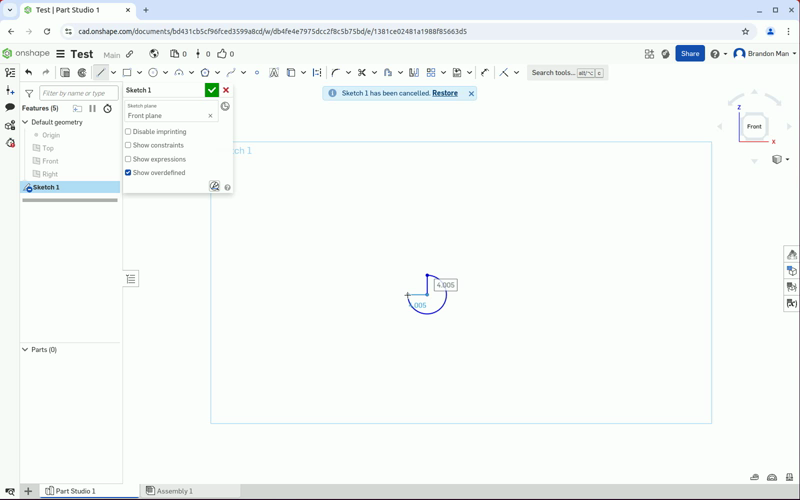
key_up(shift)
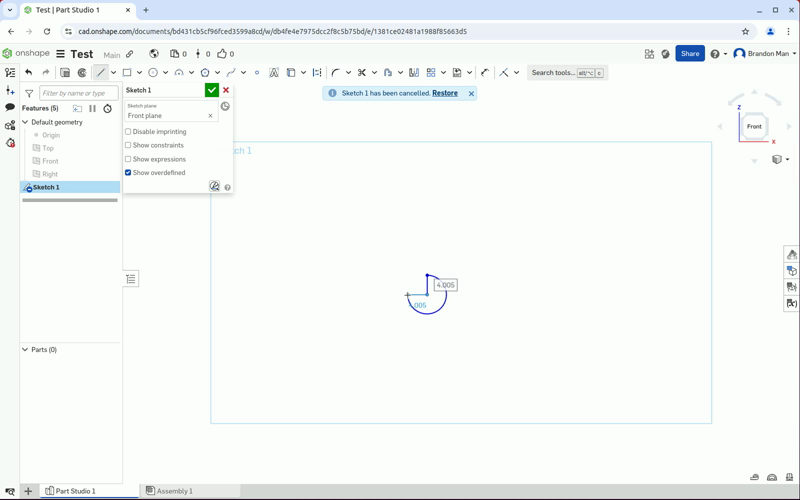
click(407, 294)
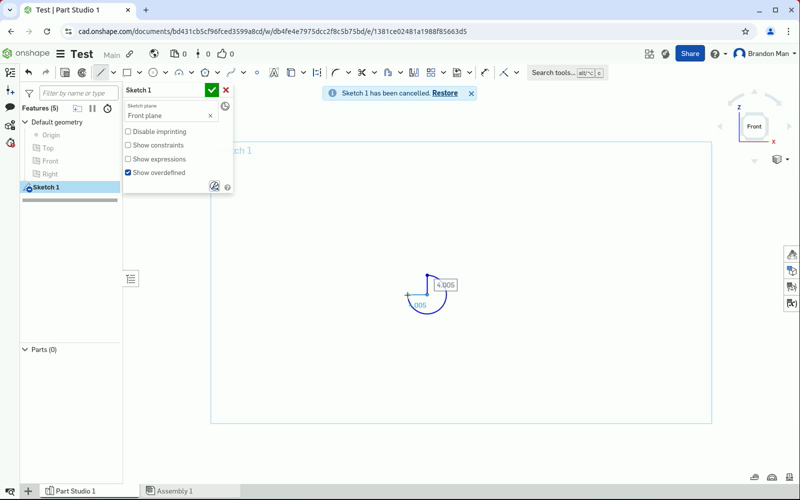
key(esc)
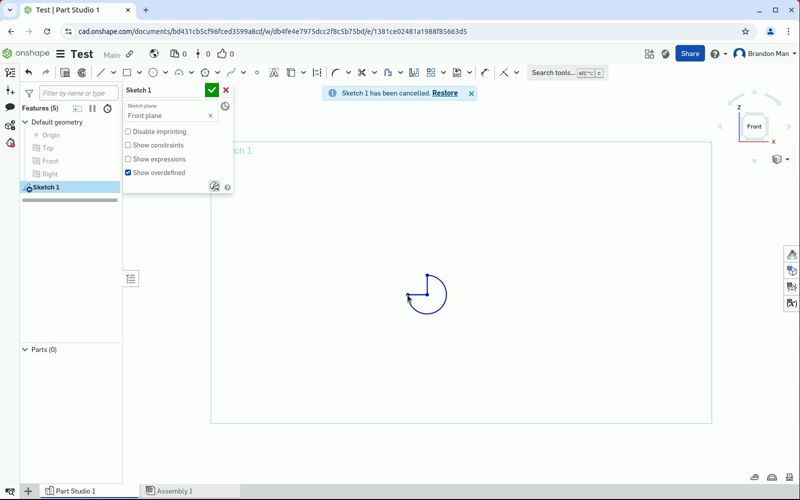
mouse_move(429, 303)
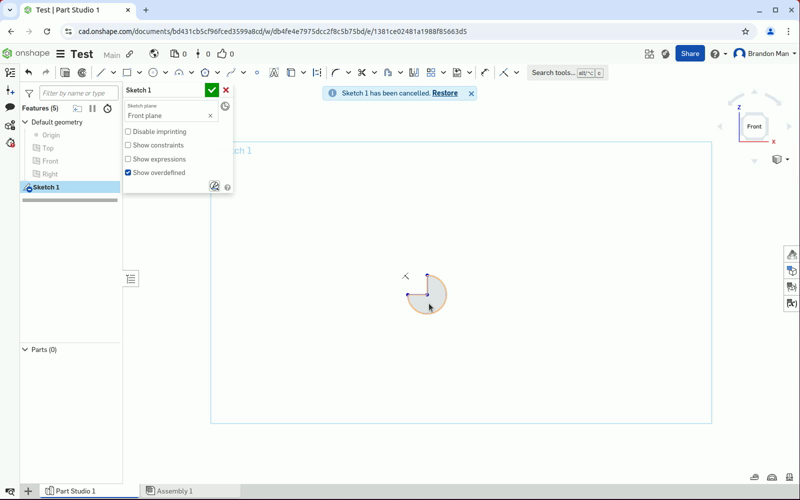
scroll(6)
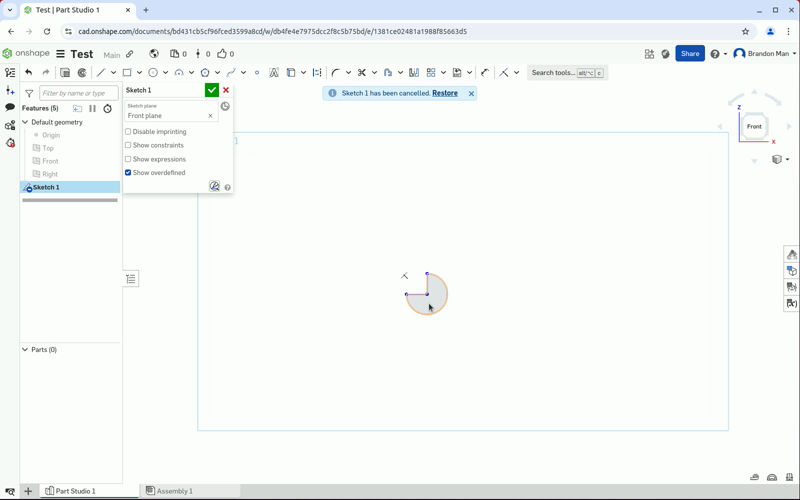
scroll(6)
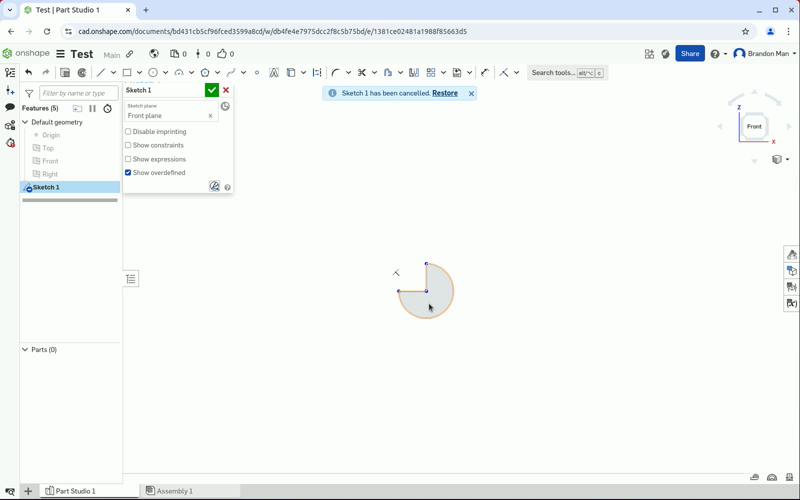
scroll(6)
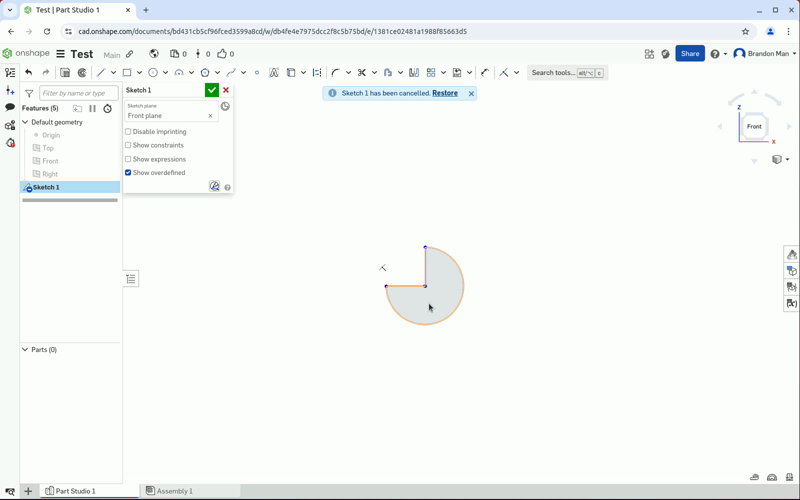
scroll(6)
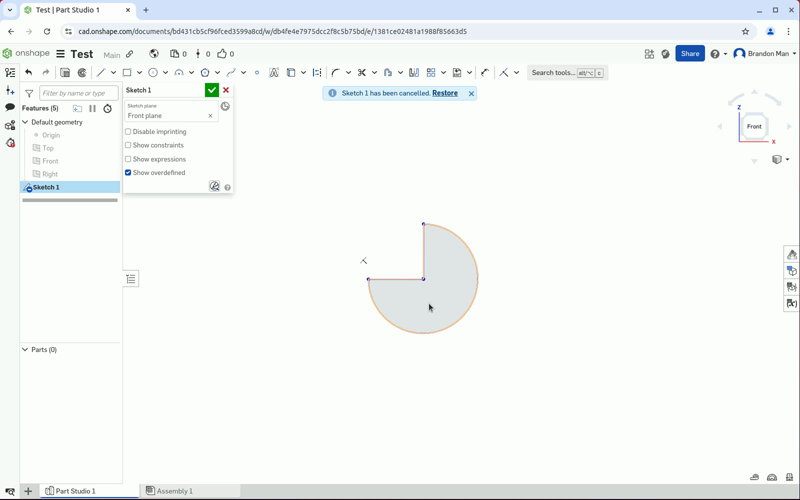
scroll(6)
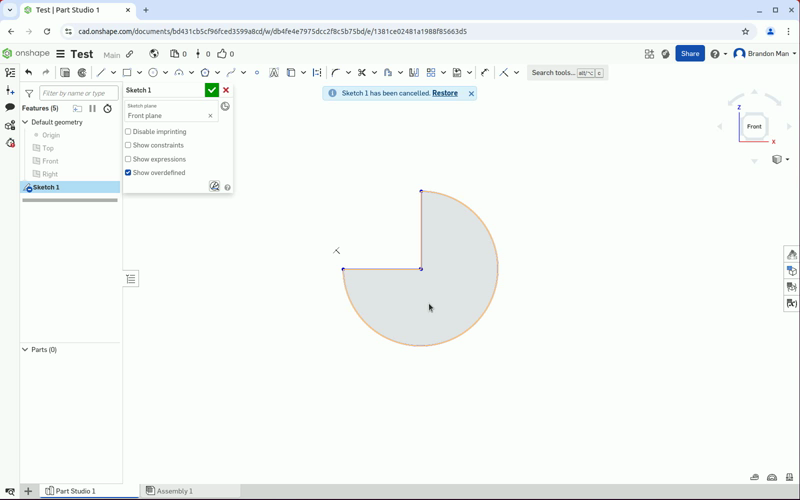
scroll(6)
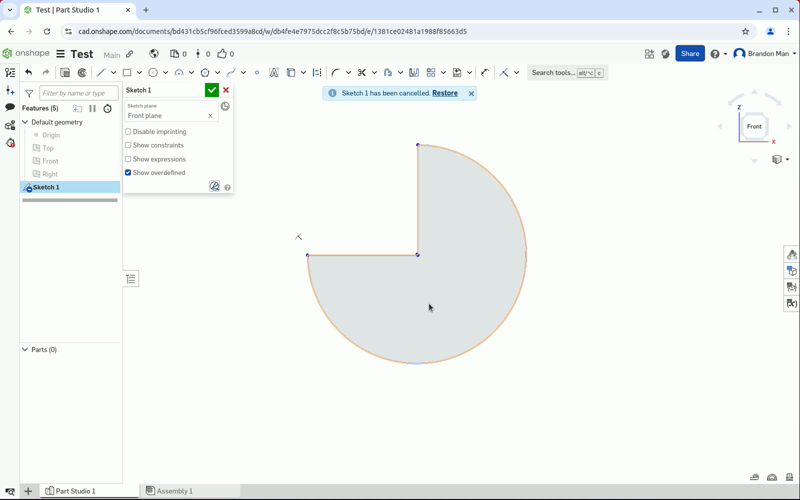
scroll(6)
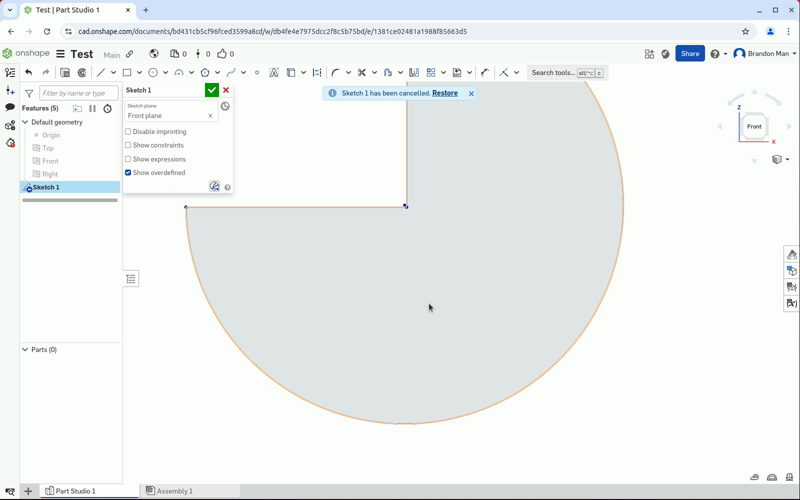
click(429, 303)
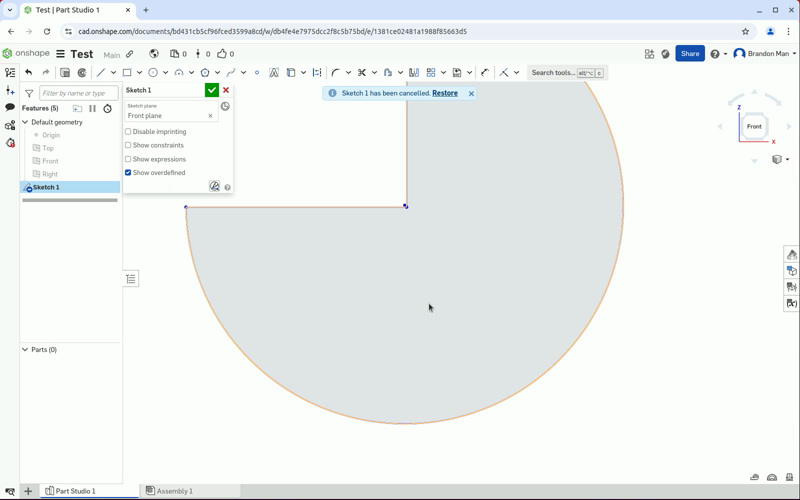
scroll(-6)
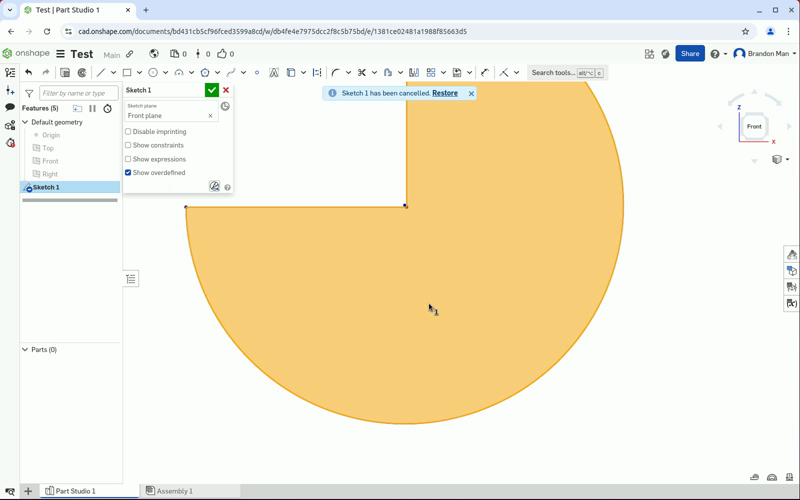
scroll(-6)
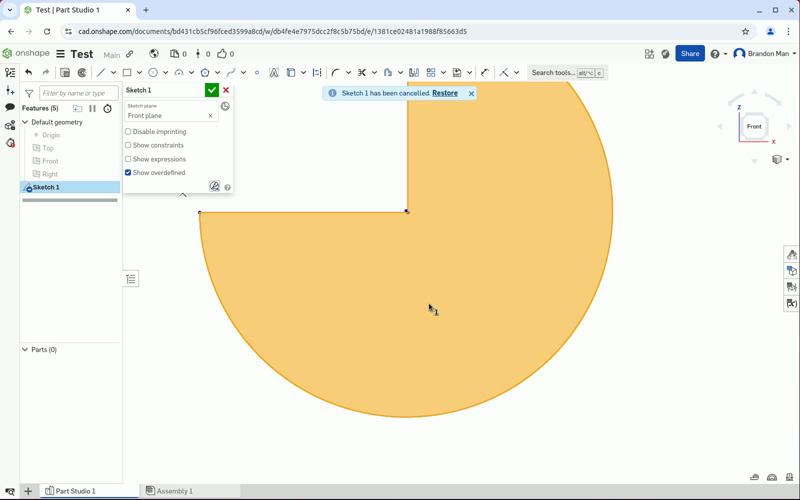
scroll(-6)
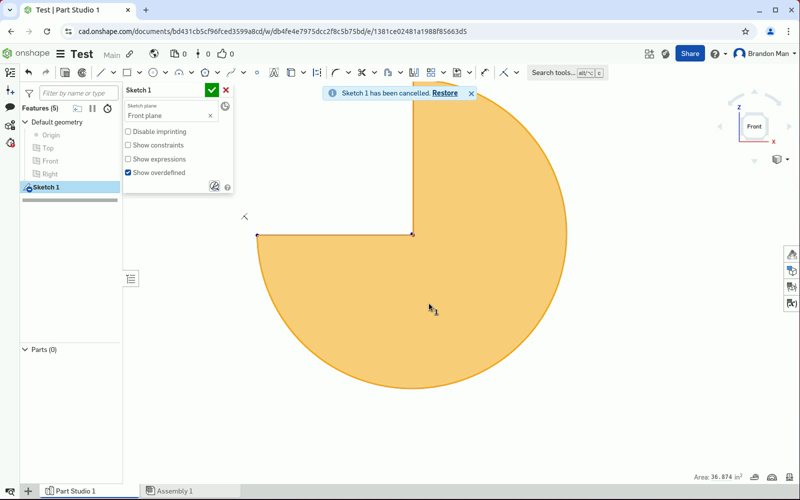
scroll(-6)
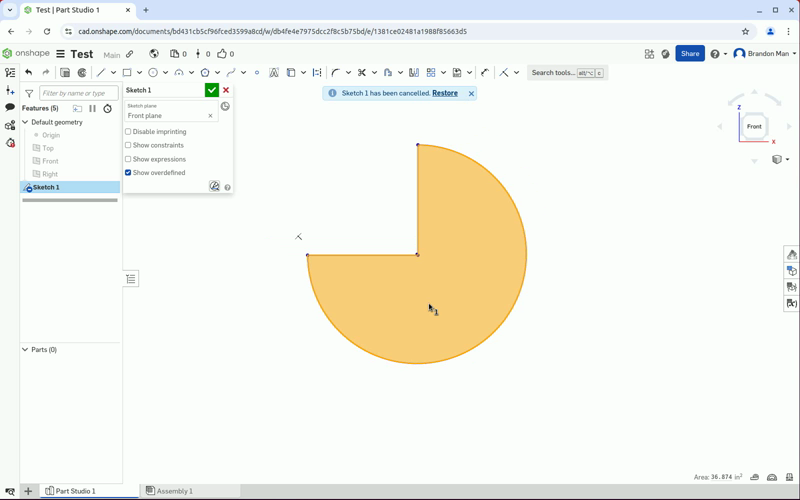
scroll(-6)
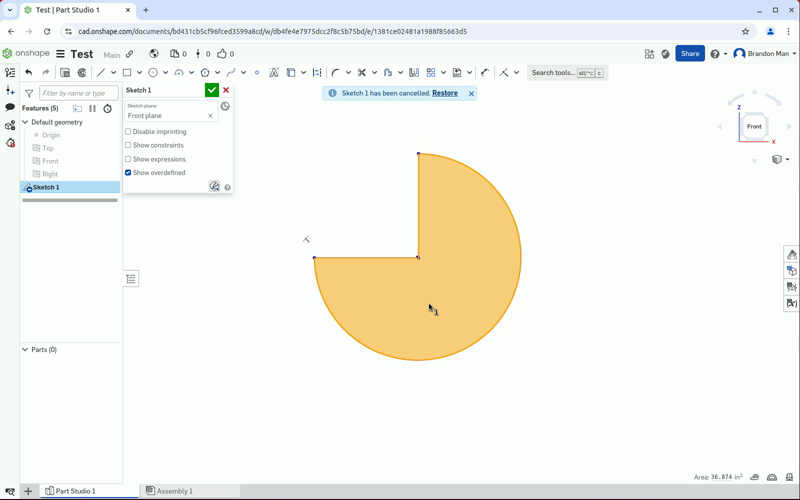
scroll(-6)
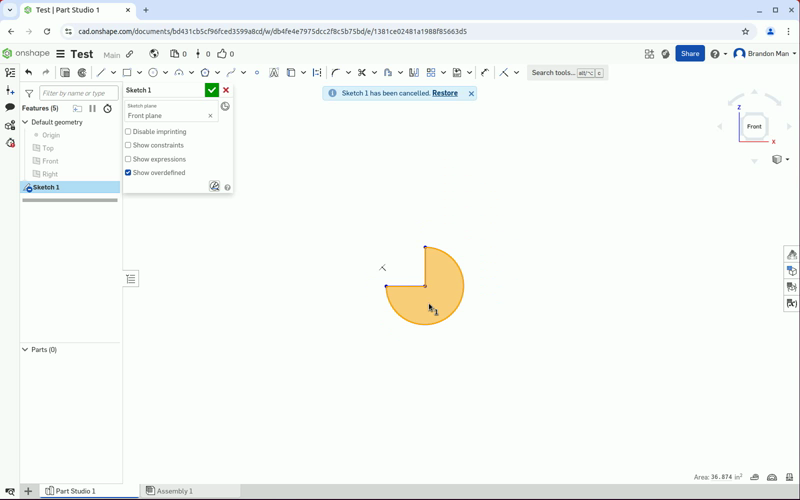
scroll(-6)
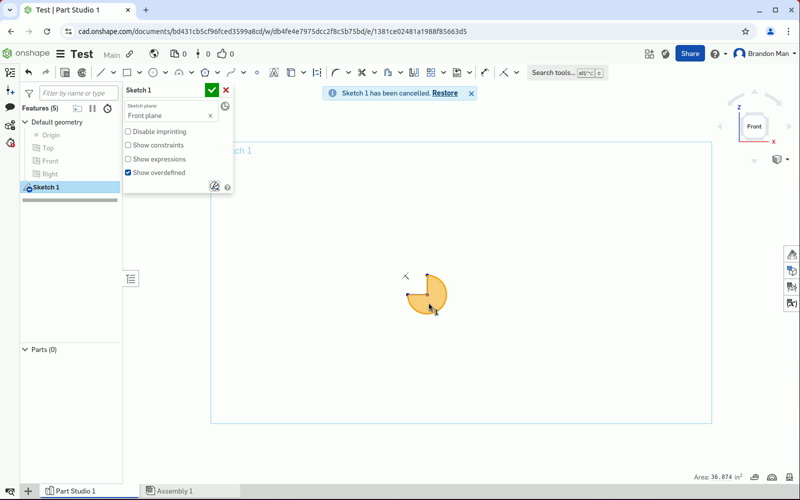
mouse_move(73, 352)
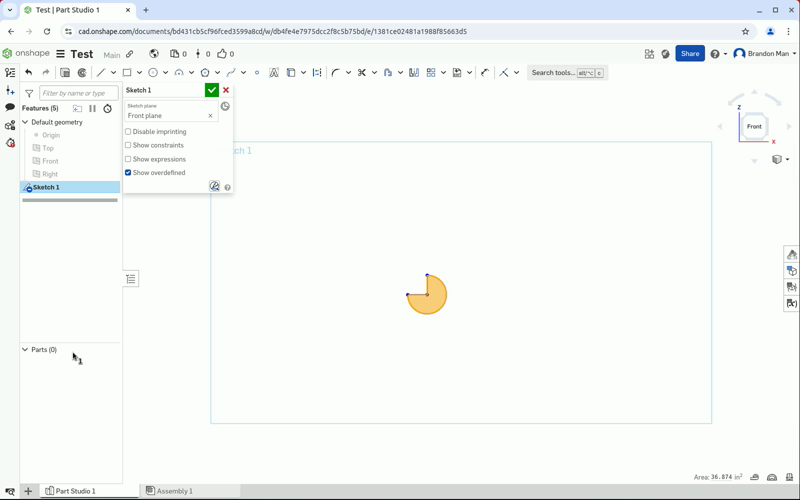
key(shift+y)
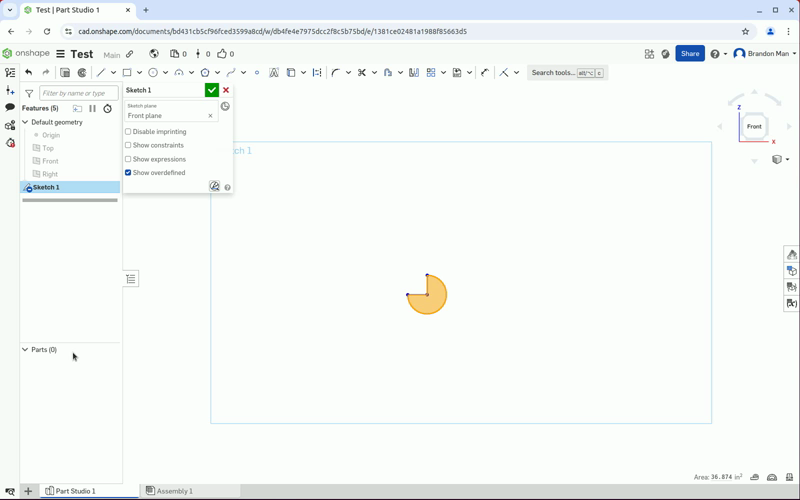
key(shift+e)
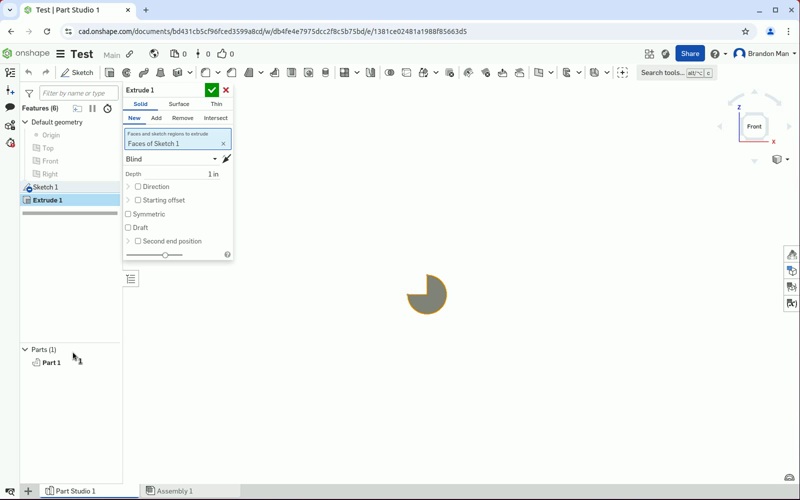
mouse_move(143, 106)
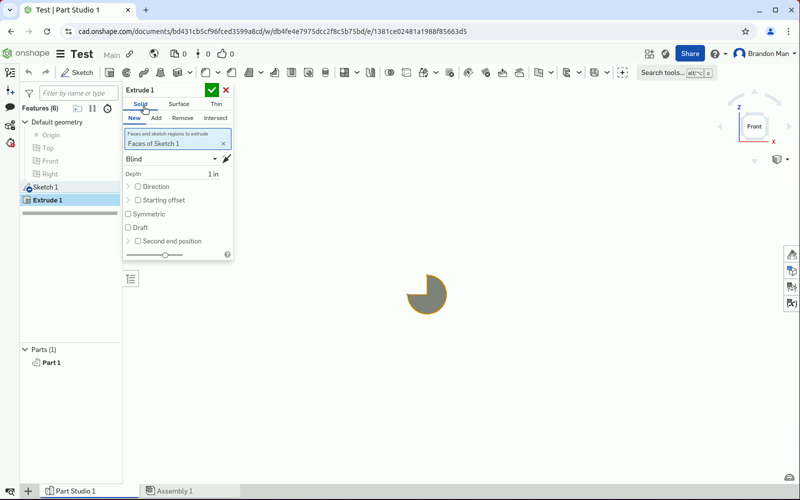
click(143, 106)
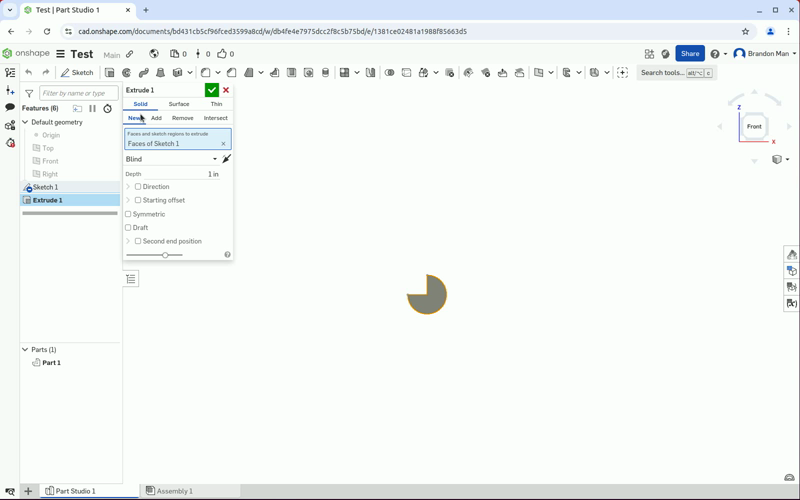
mouse_move(137, 120)
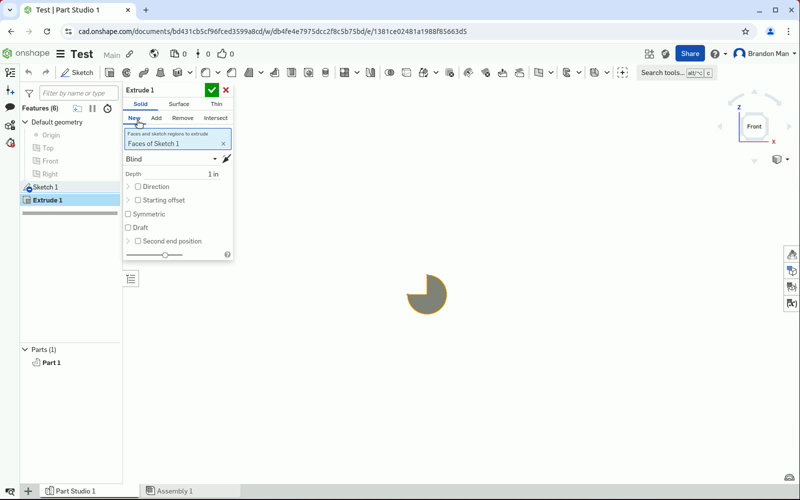
click(137, 120)
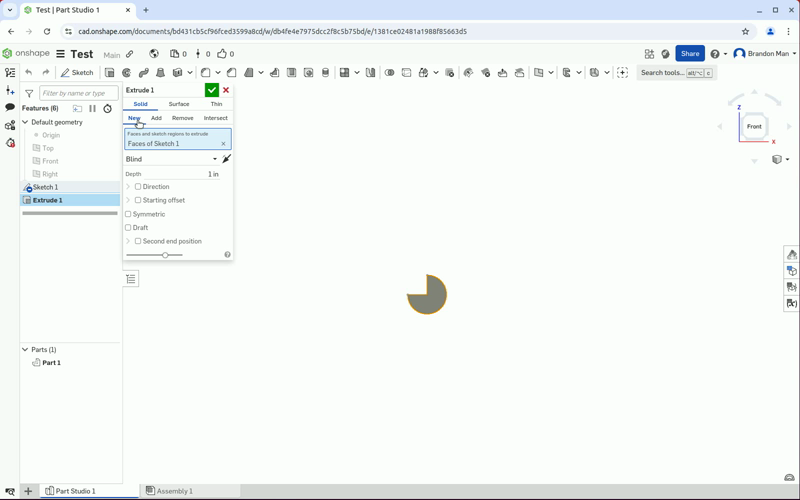
key(tab, 4)
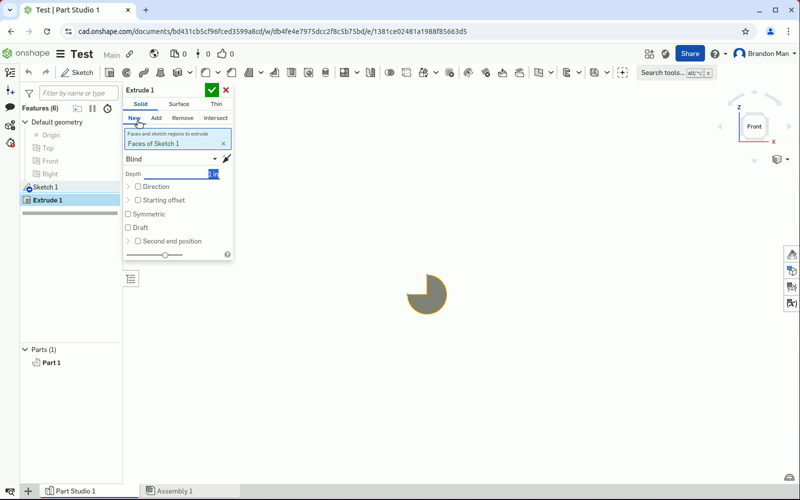
text(3.611)
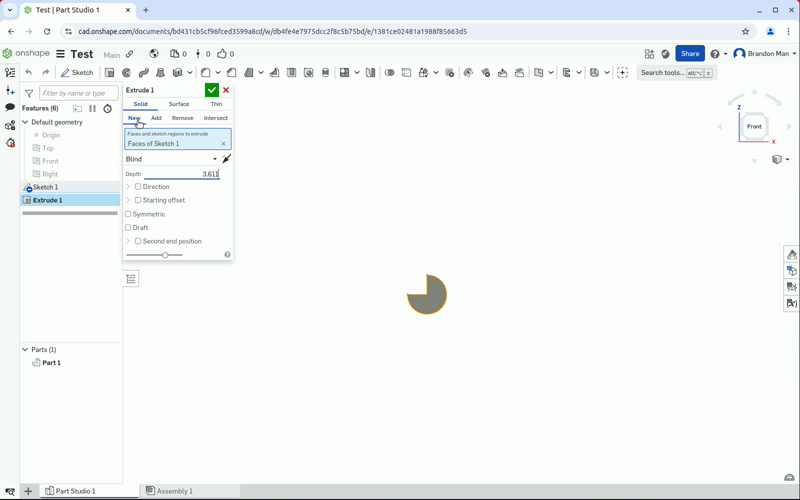
key(enter)
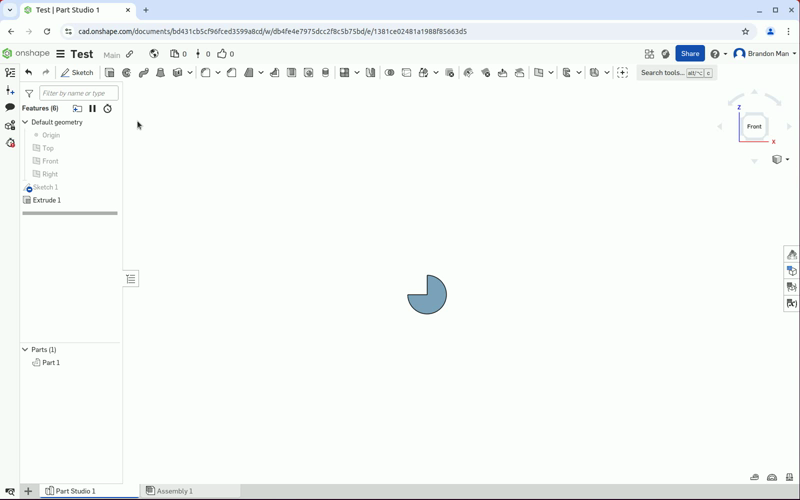
key(shift+h)
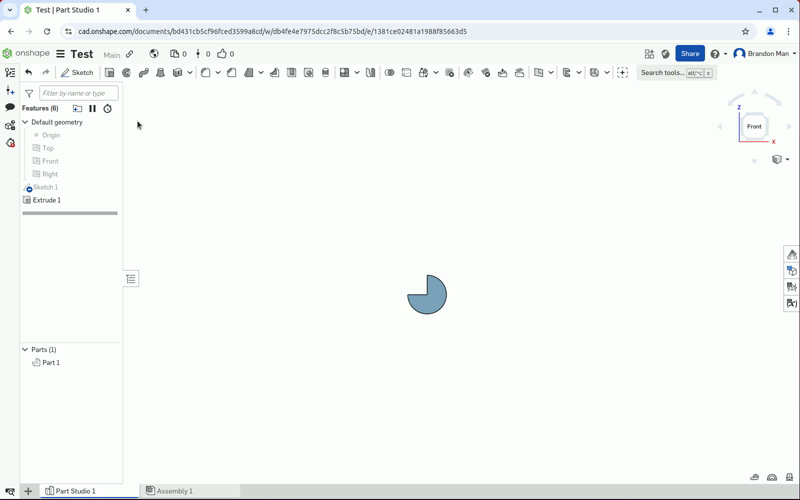
key(shift+h)
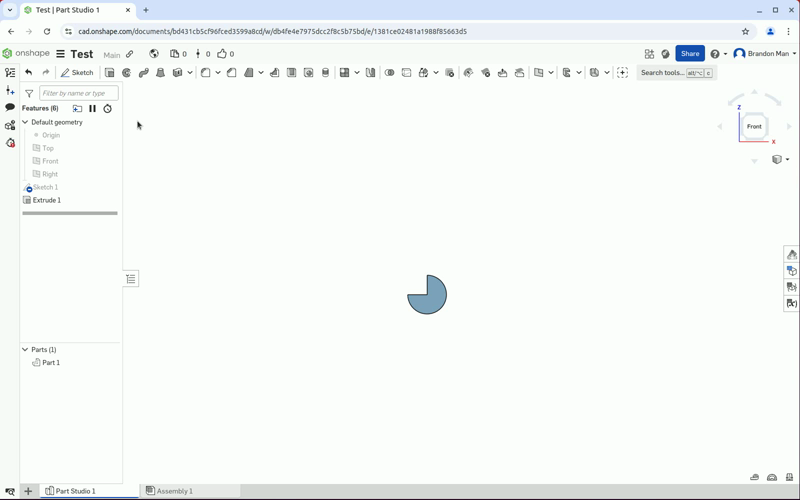
mouse_move(73, 189)
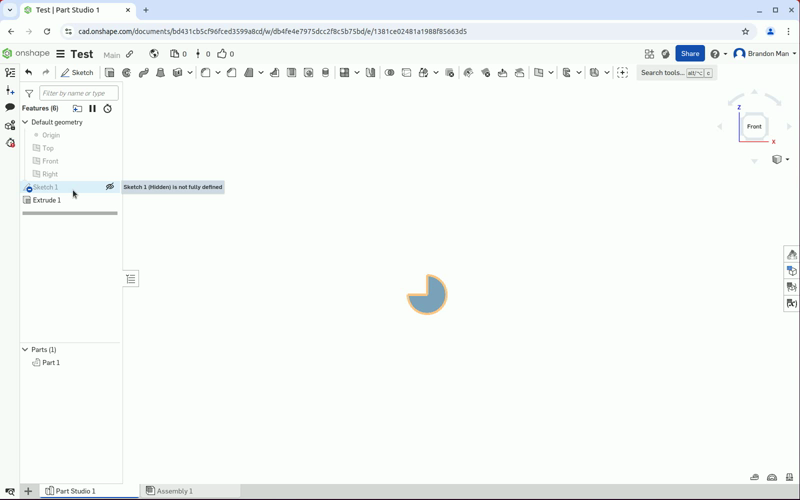
click(73, 189)
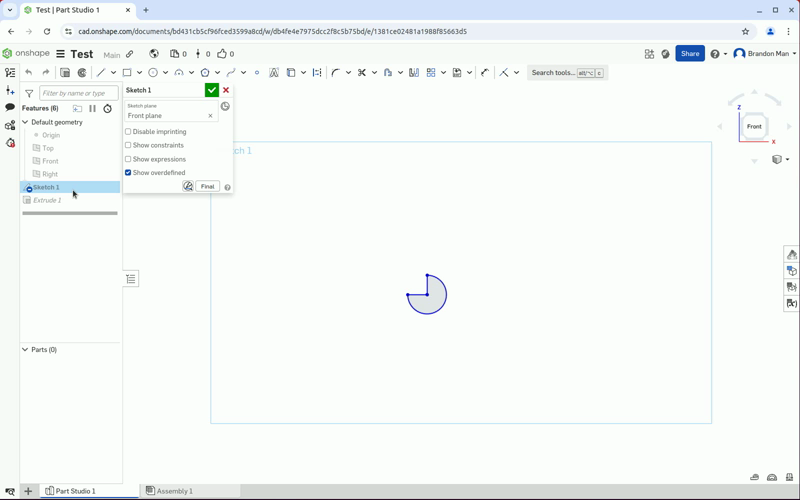
mouse_move(229, 92)
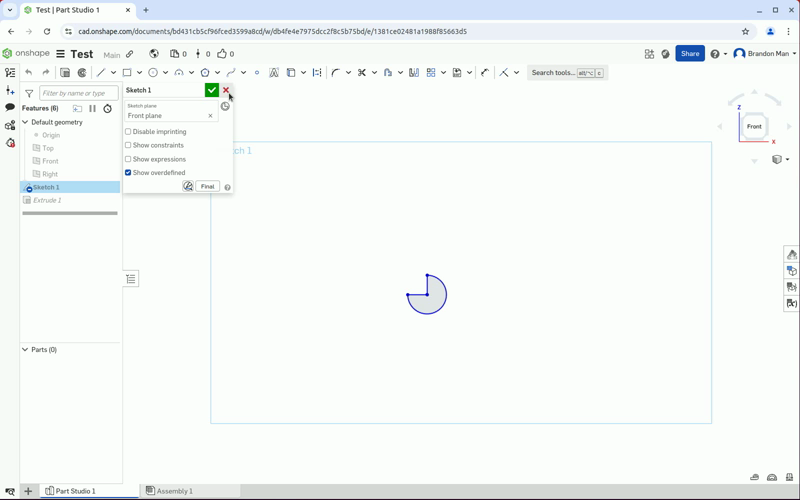
click(229, 92)
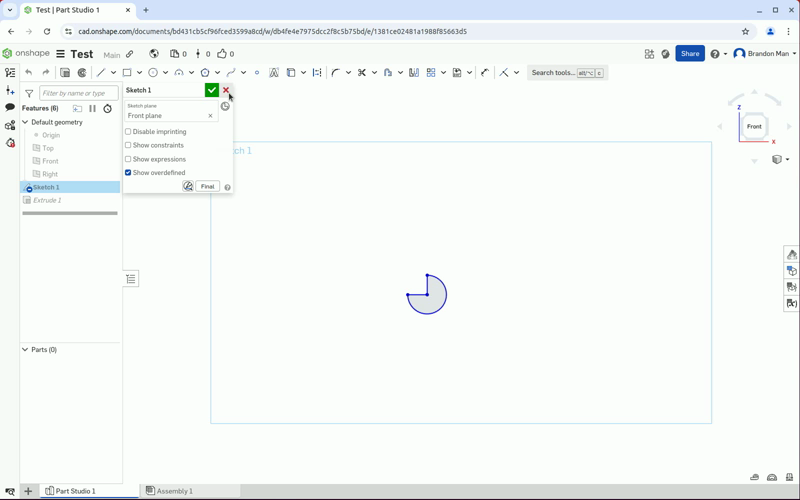
key(shift+s)
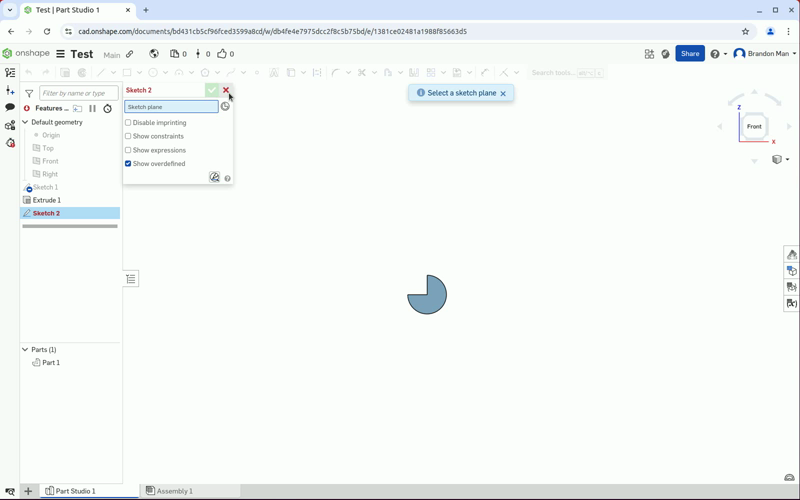
mouse_move(73, 163)
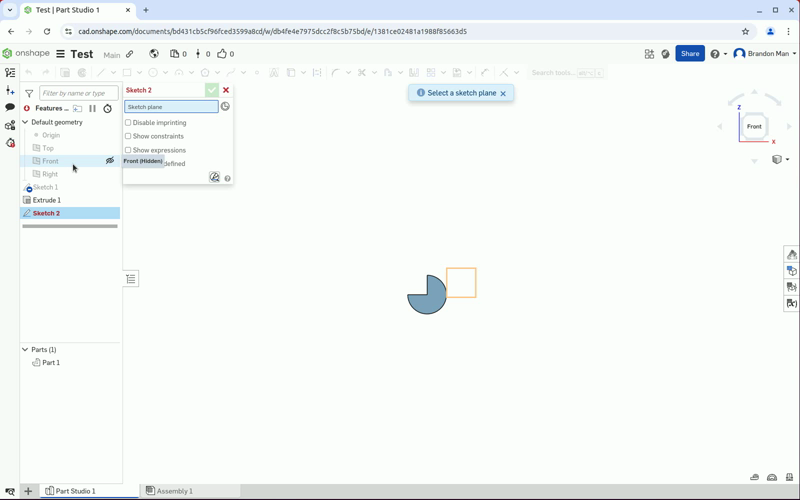
click(73, 163)
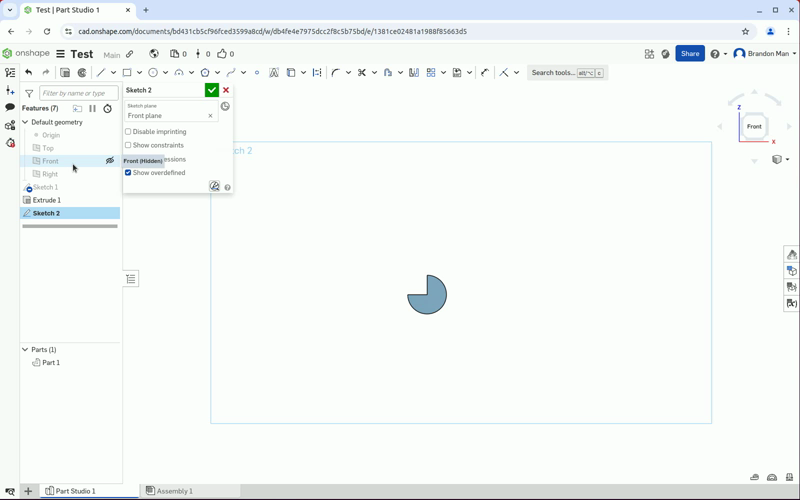
mouse_move(73, 352)
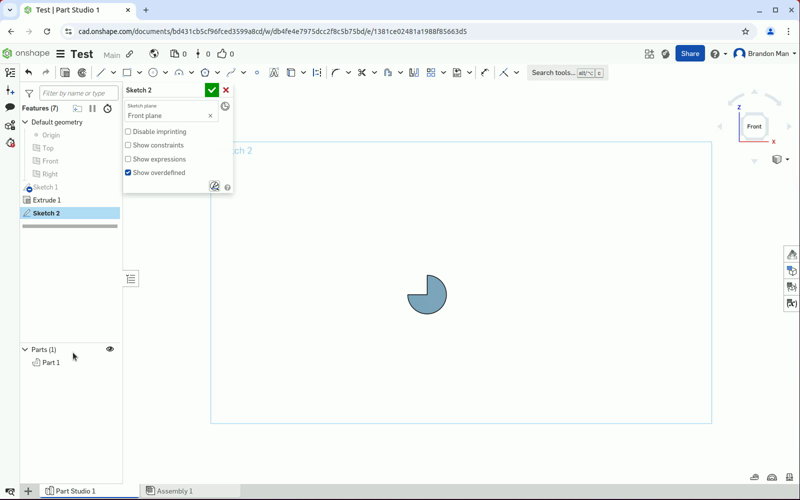
key(y)
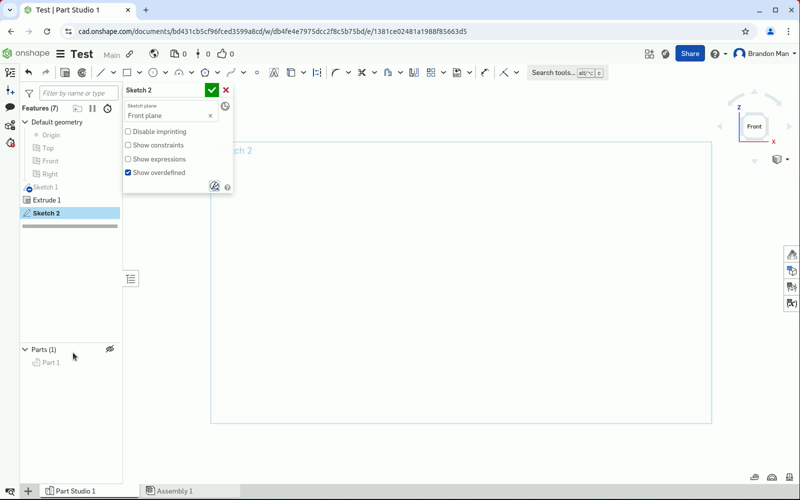
key(a)
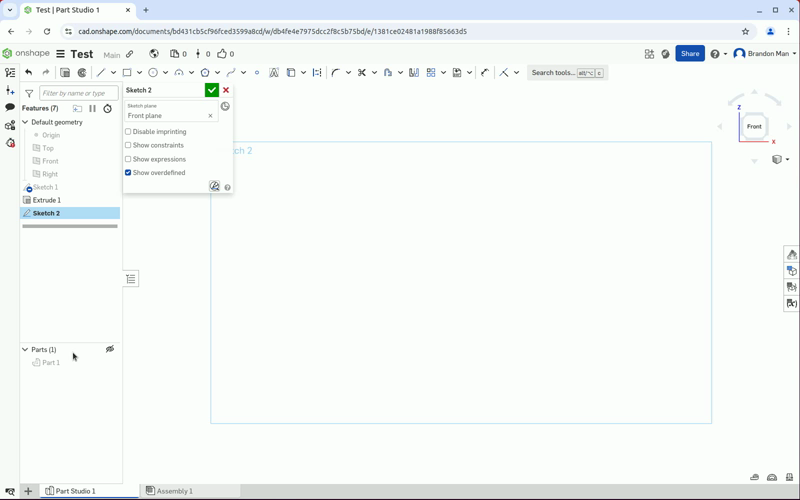
key_down(shift)
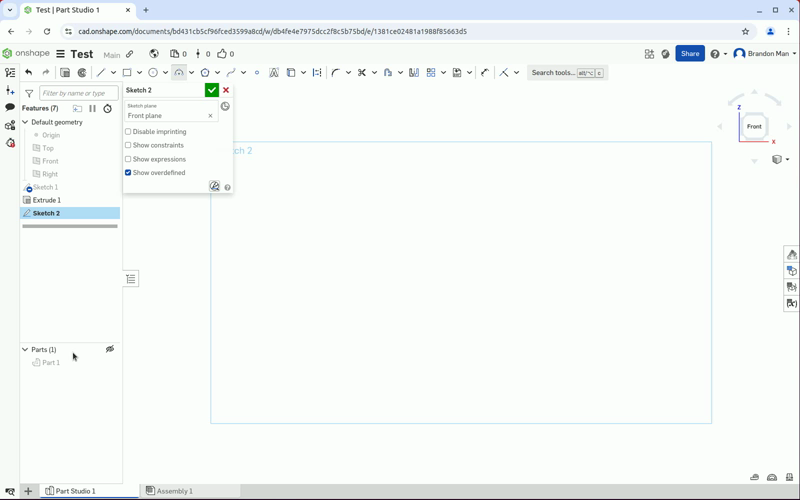
mouse_move(365, 245)
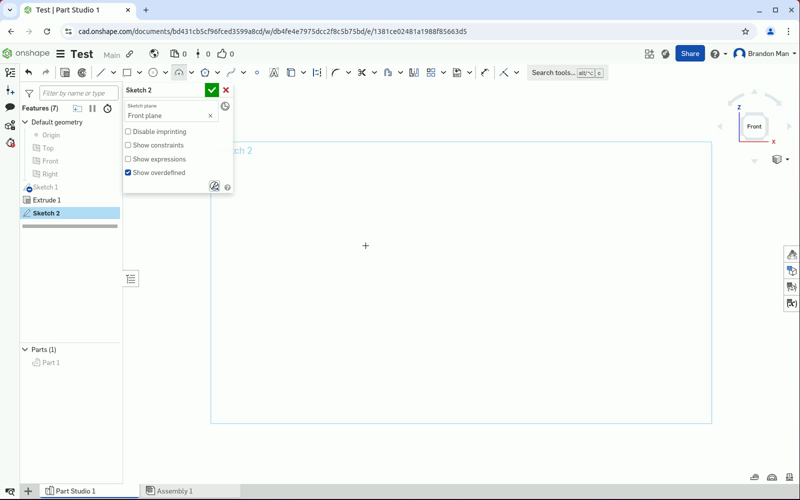
click(365, 245)
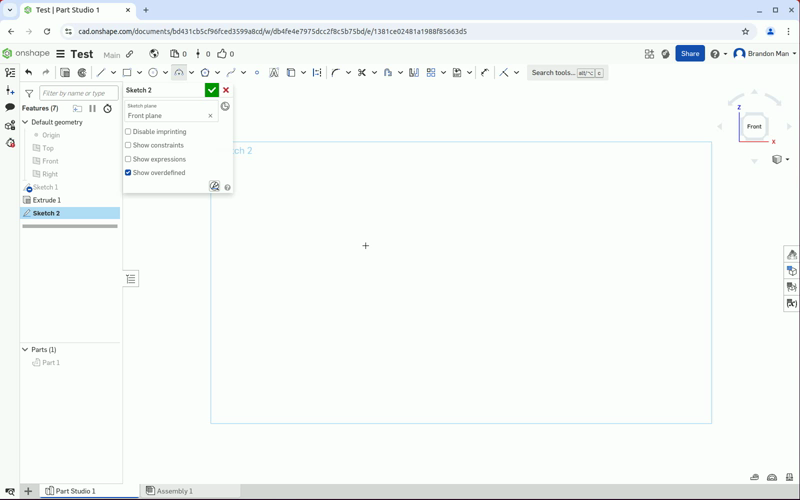
key_up(shift)
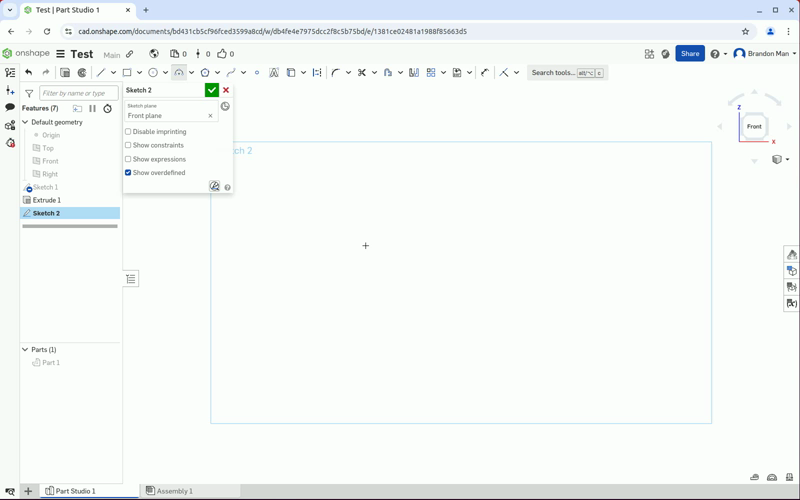
key_down(shift)
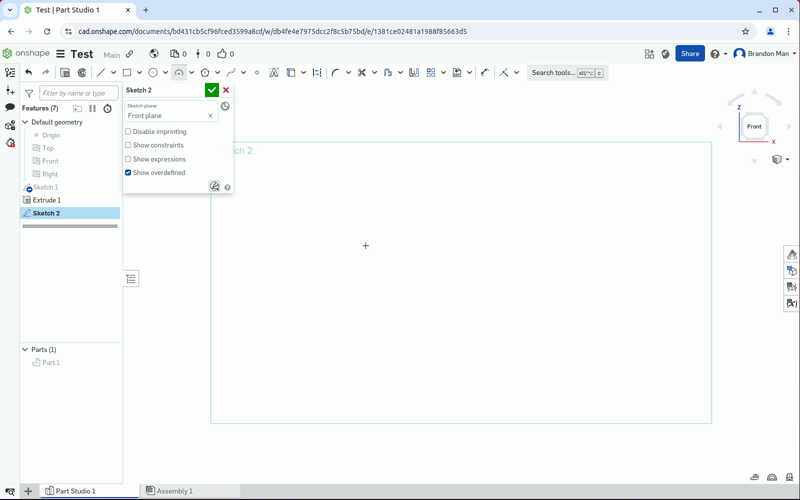
mouse_move(384, 264)
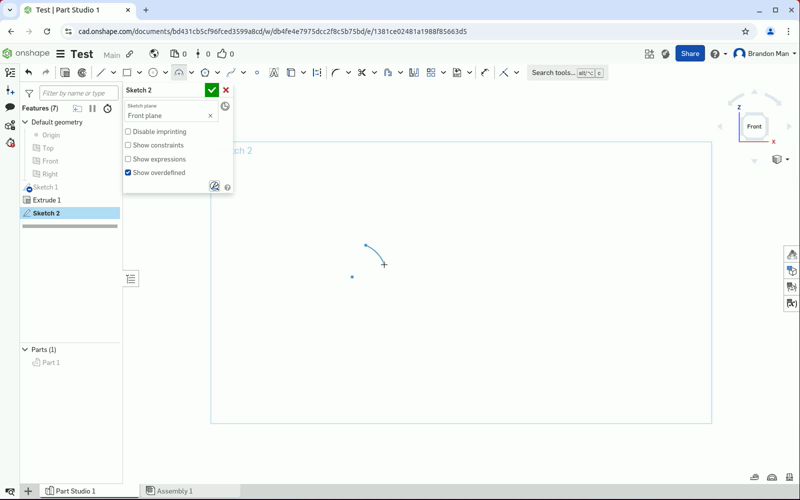
click(384, 264)
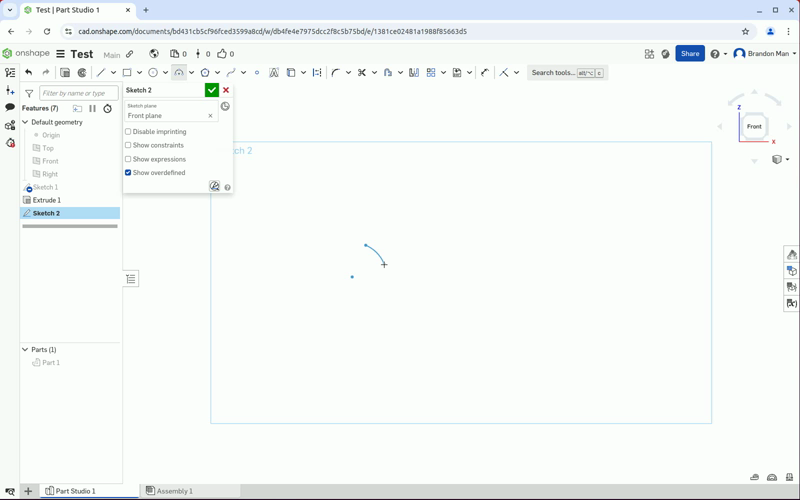
mouse_move(378, 250)
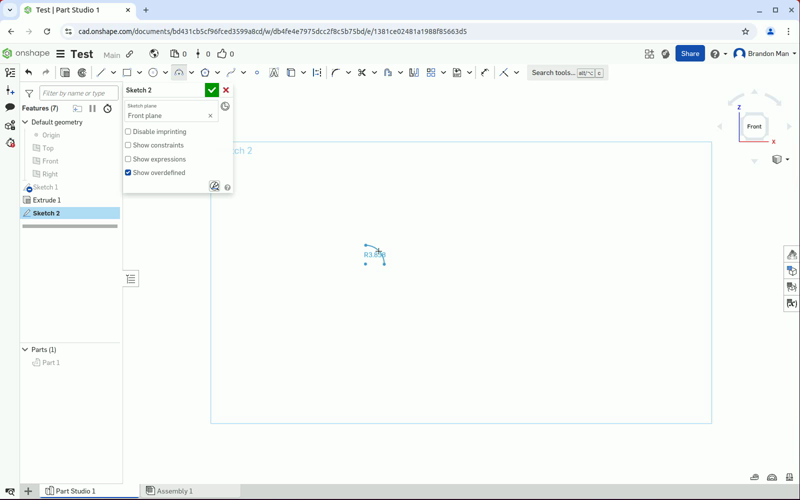
click(378, 250)
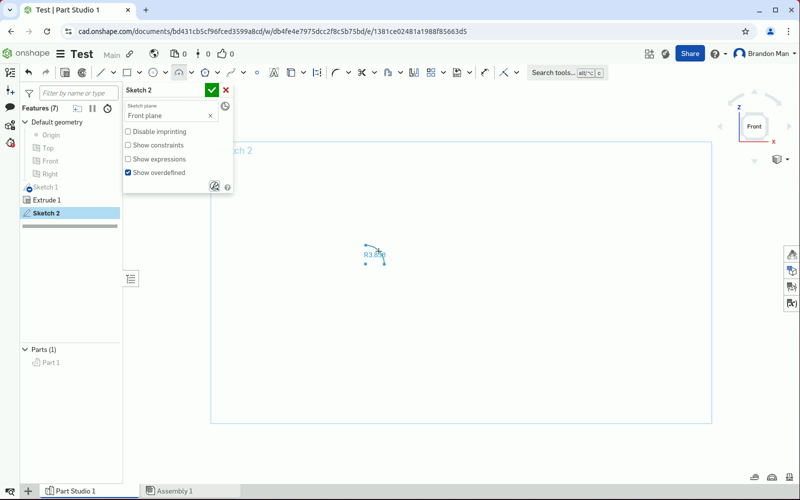
key_up(shift)
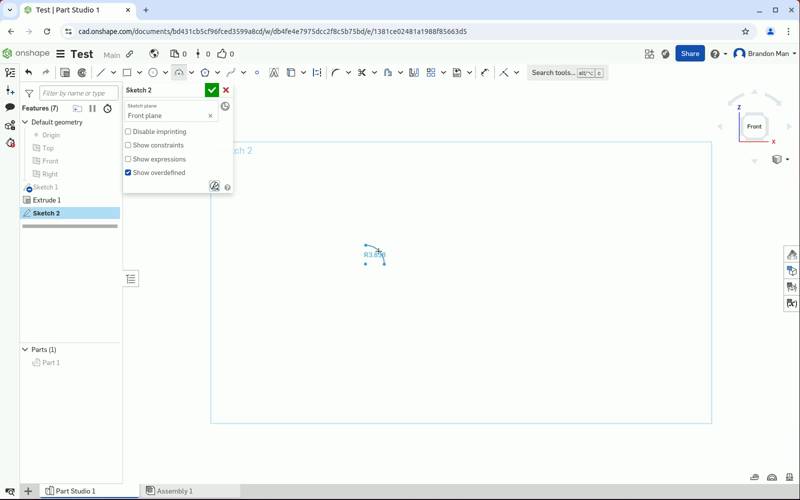
key(esc)
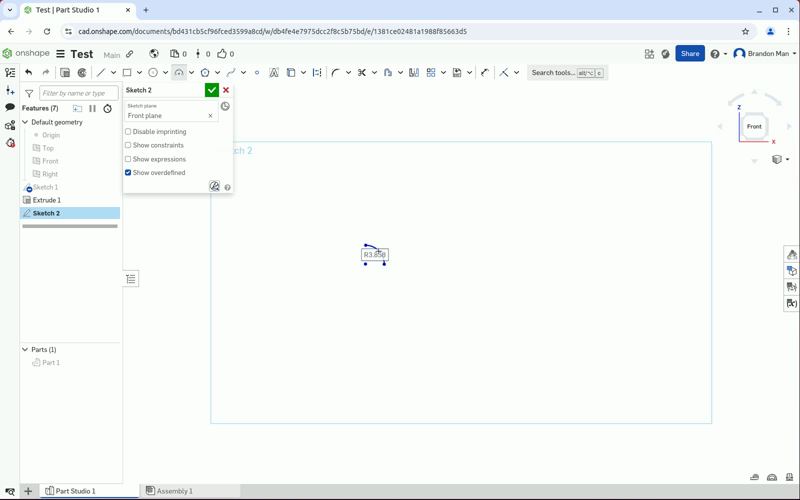
key(l)
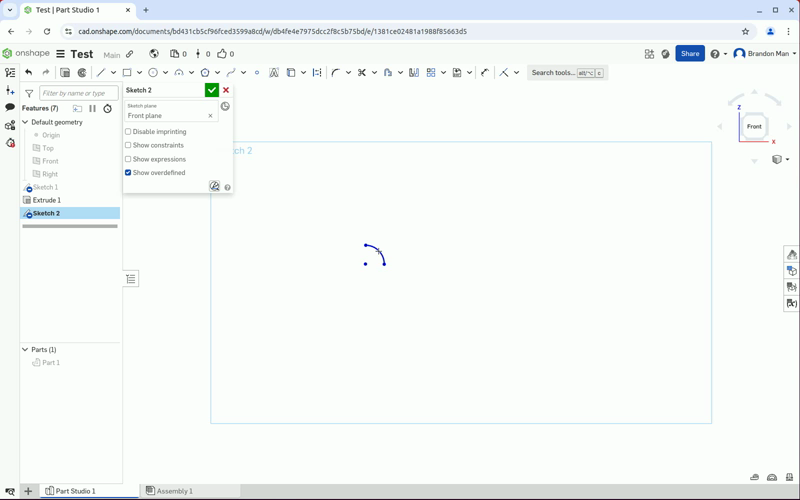
mouse_move(384, 264)
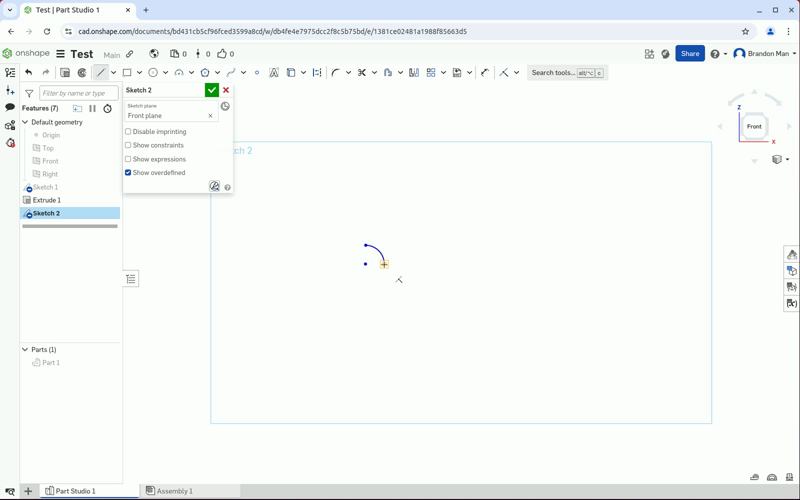
click(384, 264)
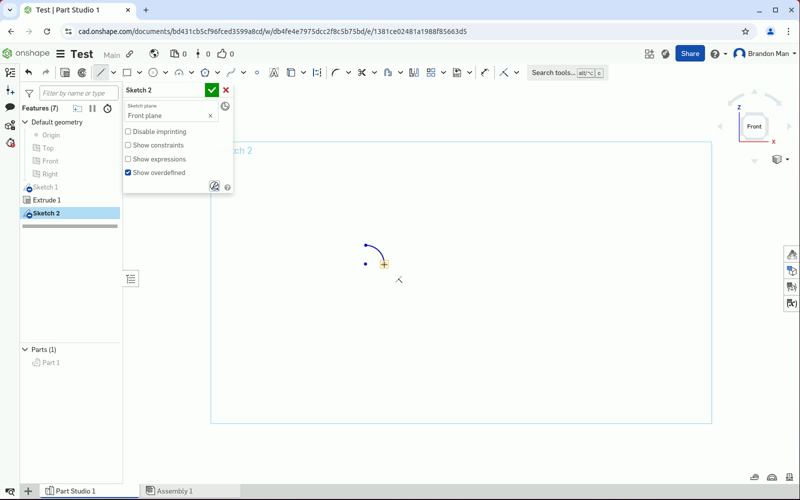
key_down(shift)
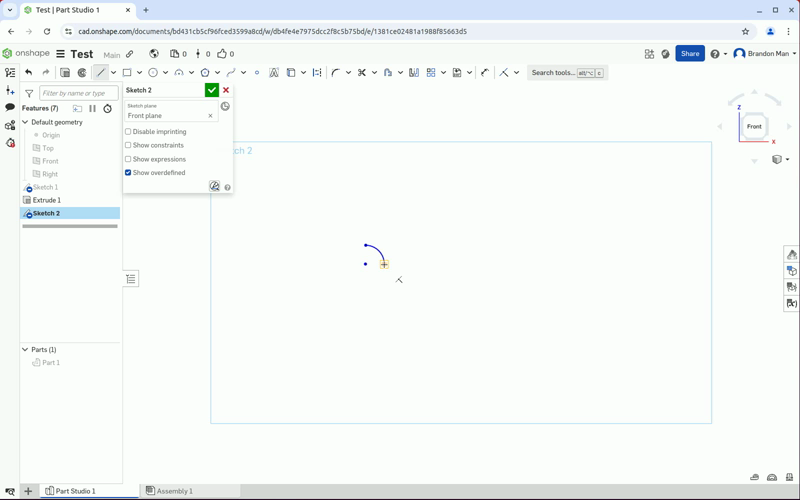
mouse_move(414, 264)
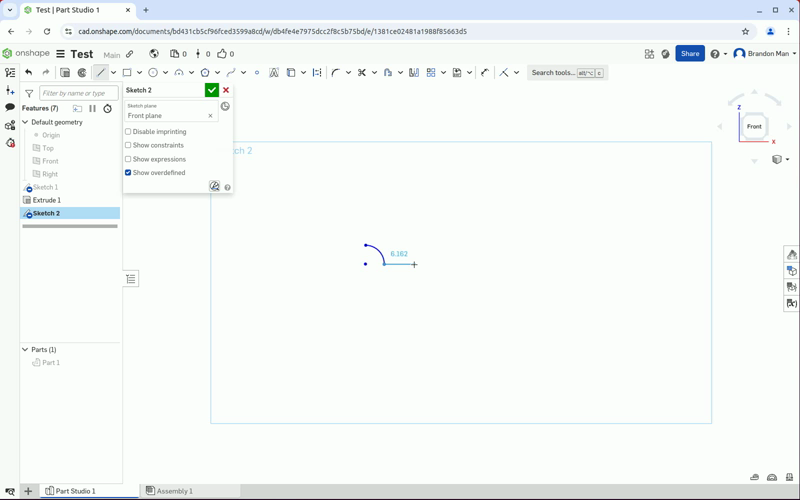
mouse_move(384, 245)
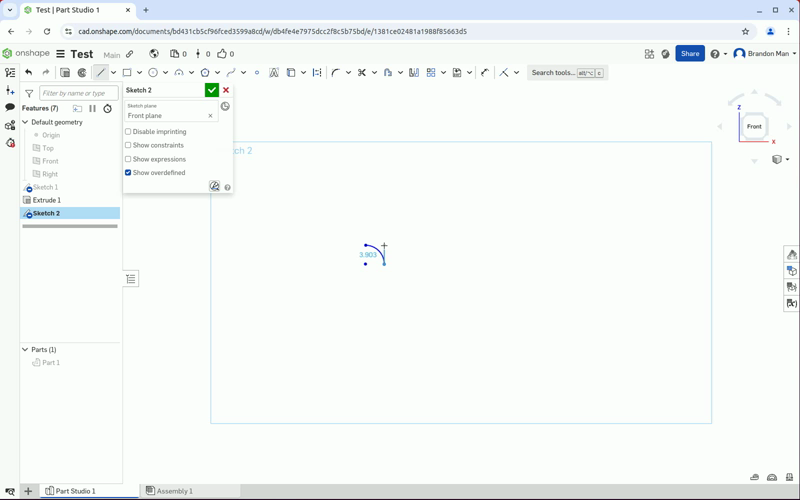
click(384, 245)
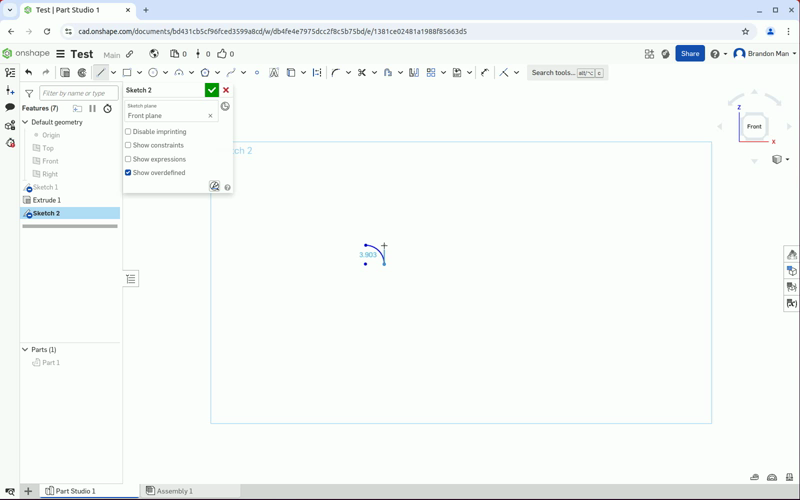
key_up(shift)
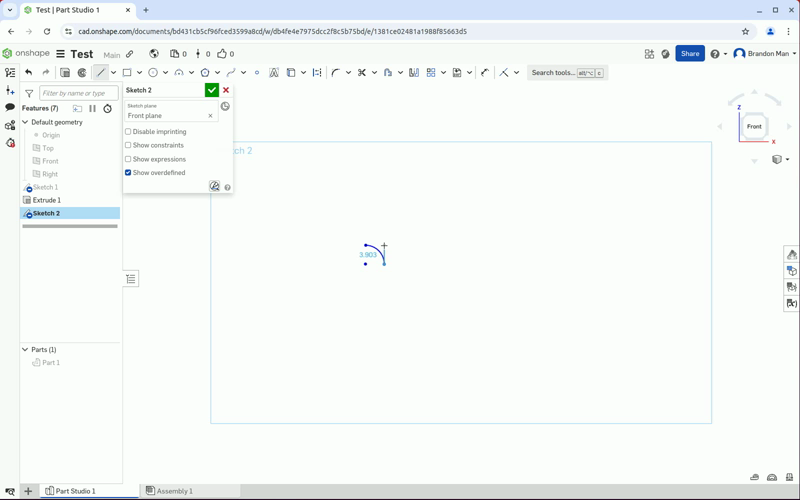
mouse_move(414, 245)
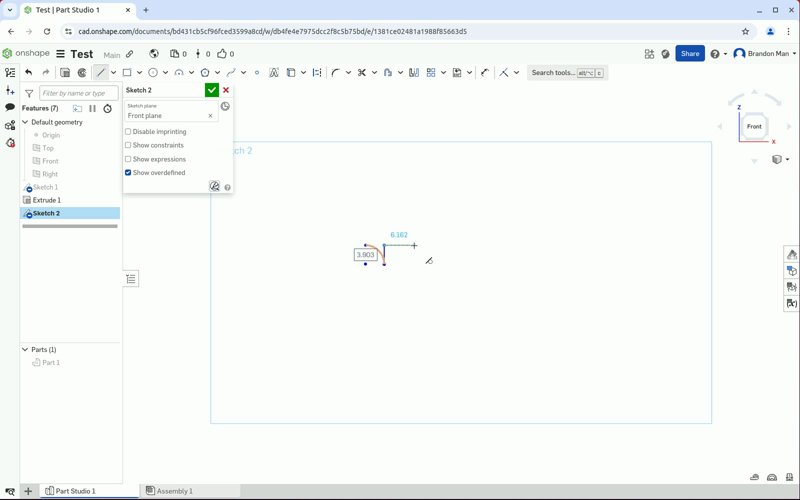
key_down(shift)
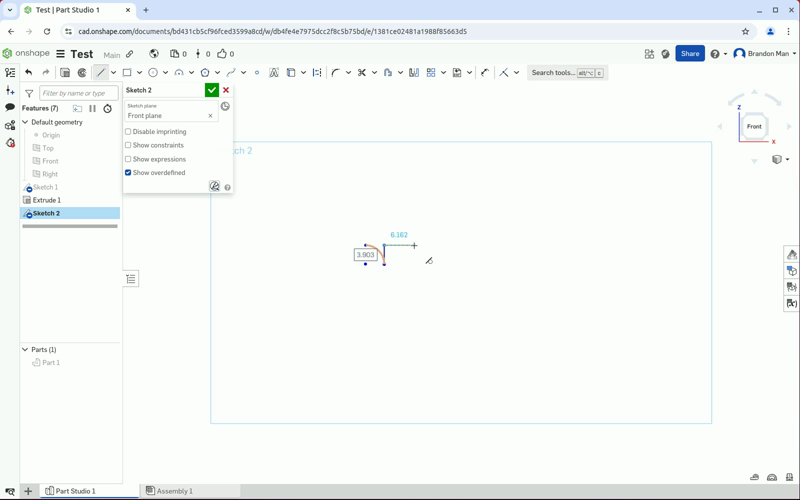
mouse_move(365, 245)
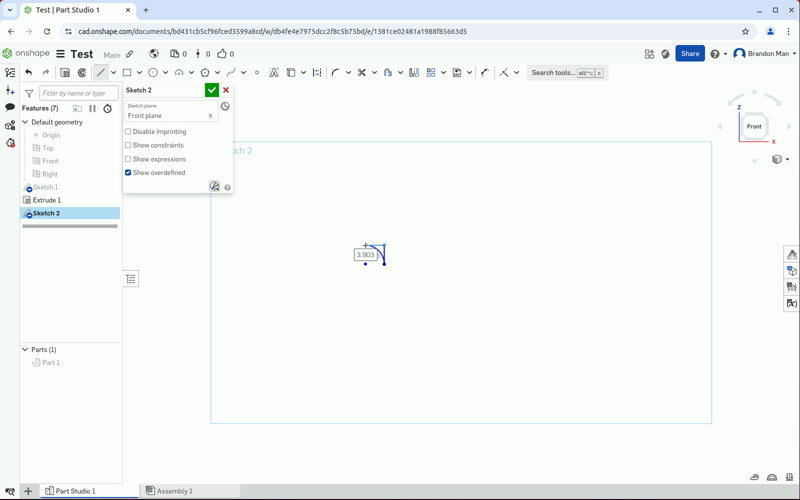
key_up(shift)
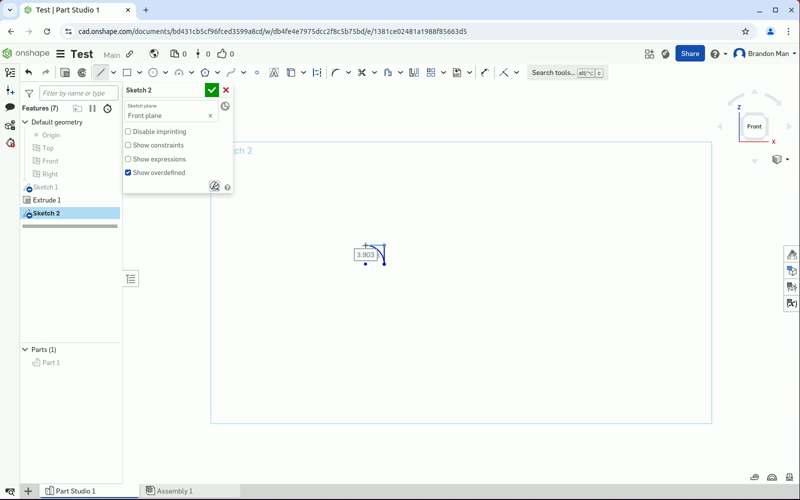
click(365, 245)
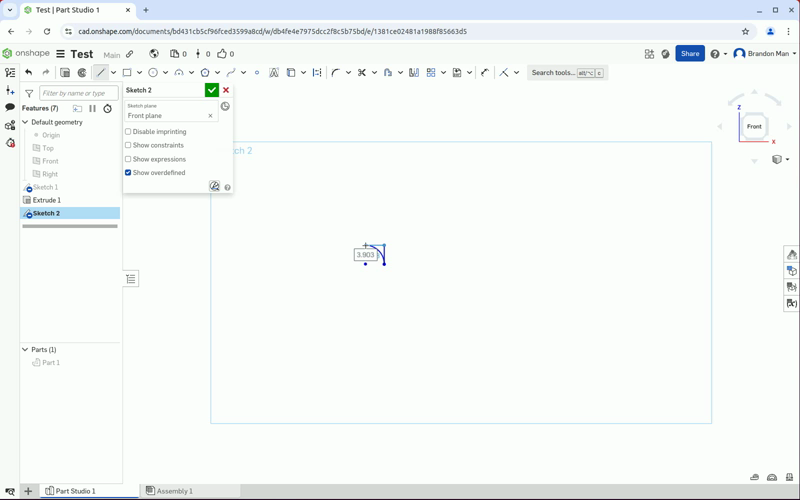
key(esc)
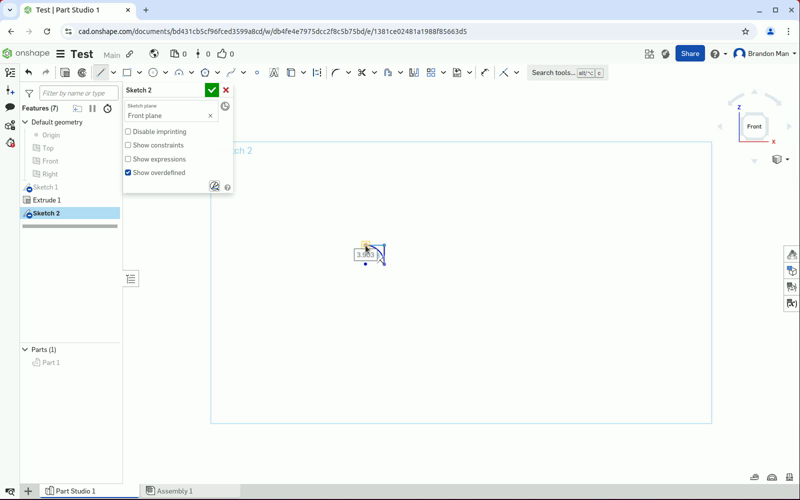
mouse_move(381, 246)
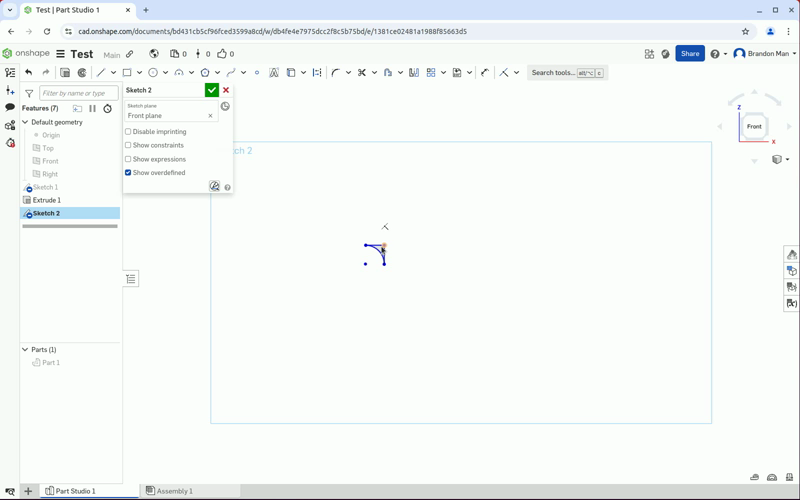
scroll(6)
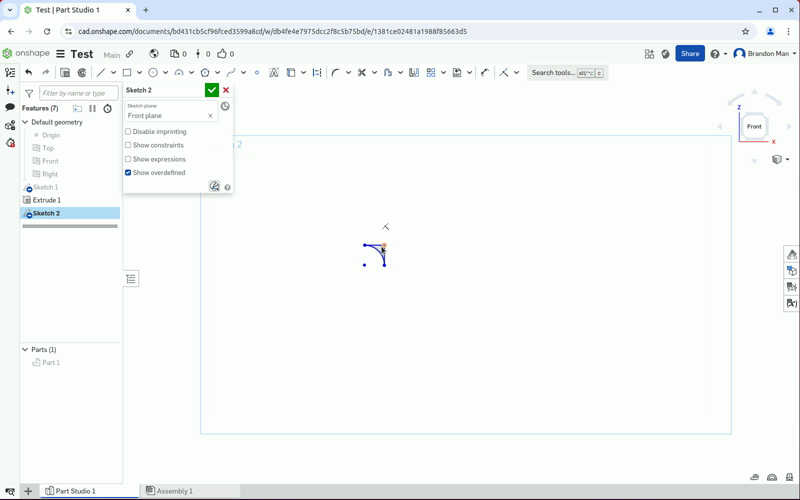
scroll(6)
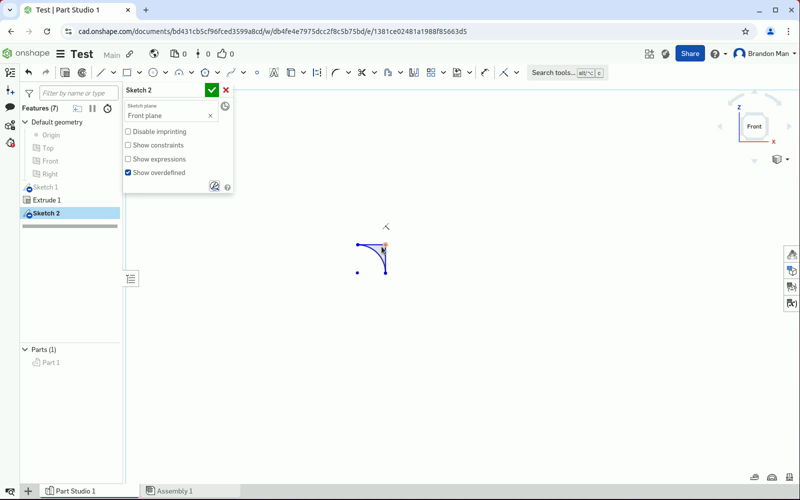
scroll(6)
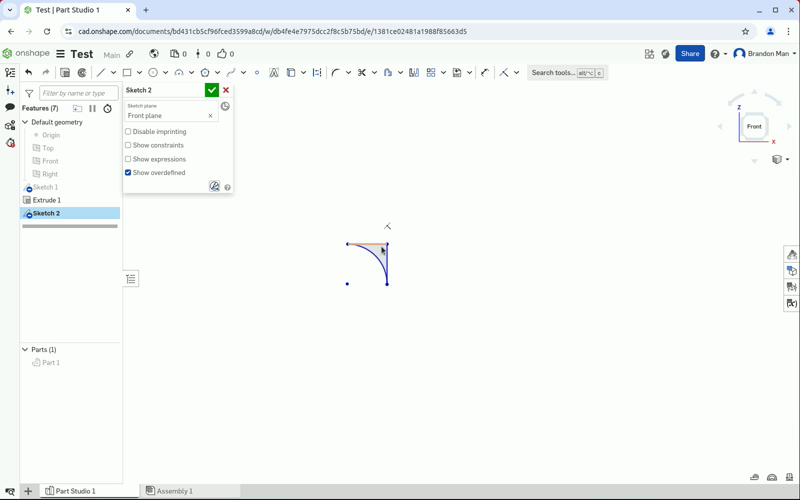
scroll(6)
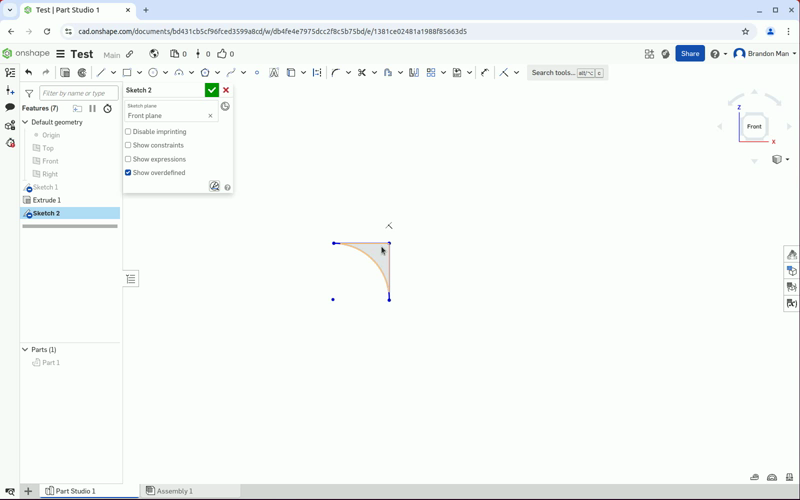
scroll(6)
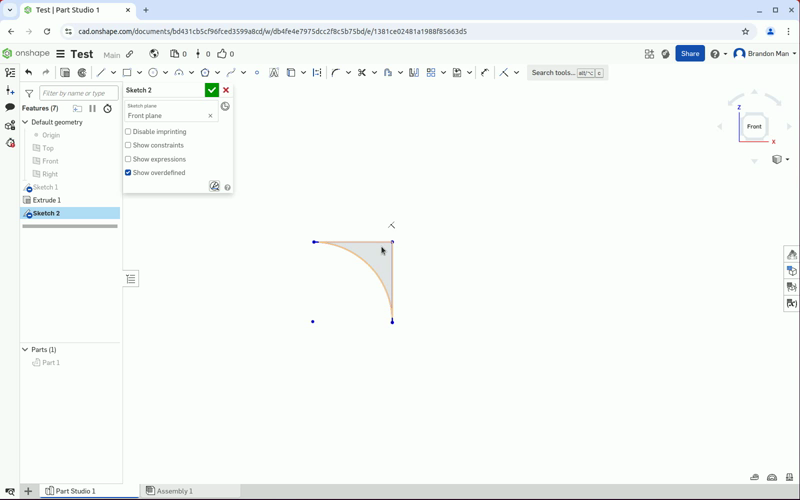
scroll(6)
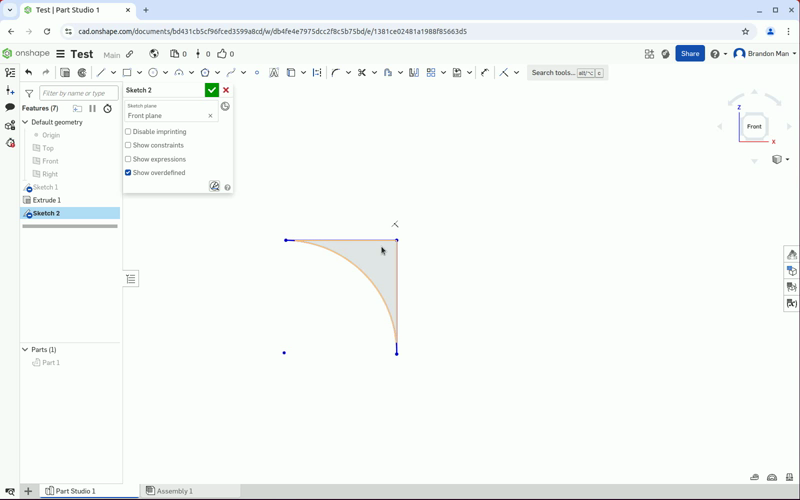
scroll(6)
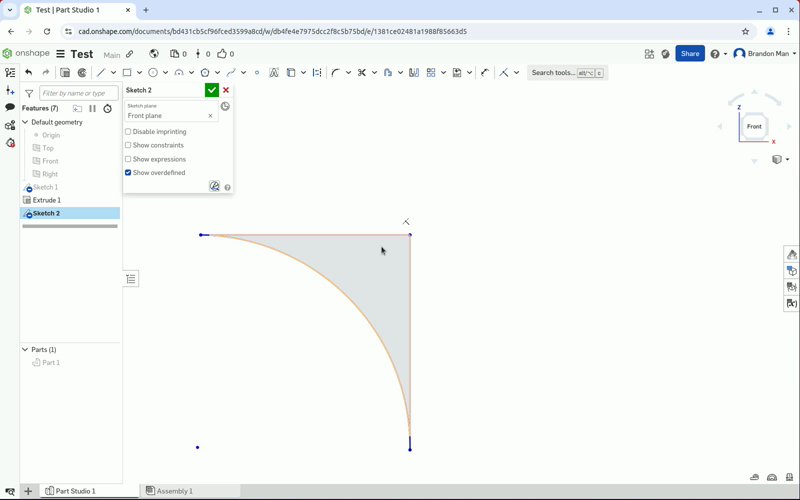
click(381, 246)
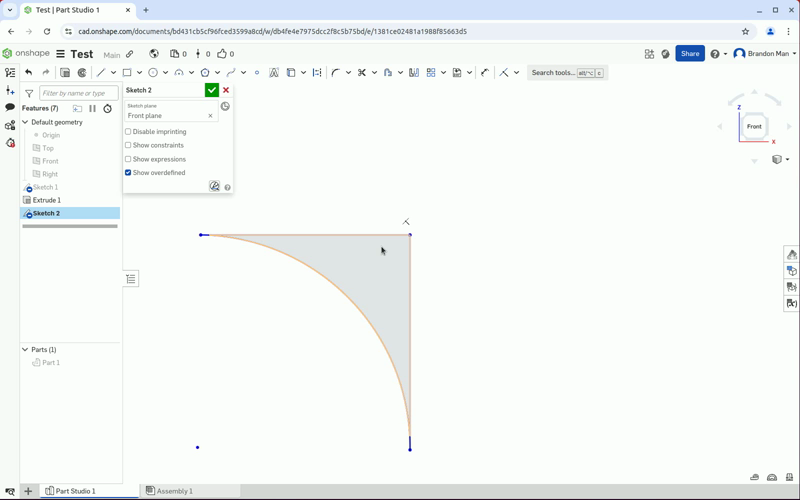
scroll(-6)
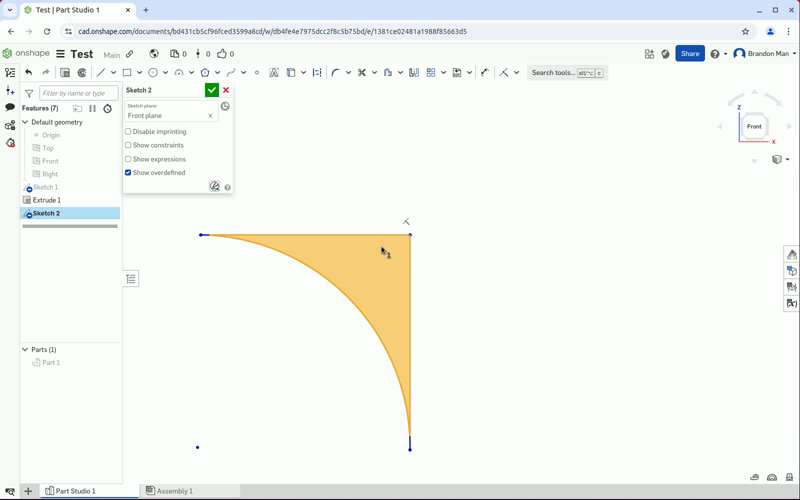
scroll(-6)
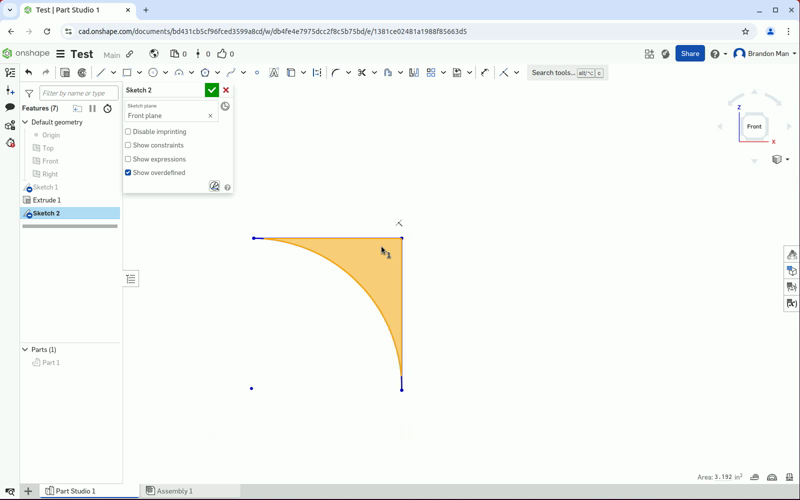
scroll(-6)
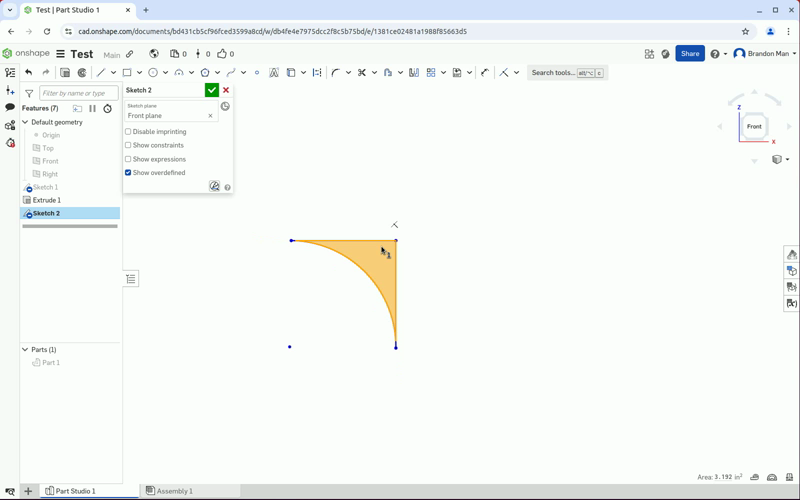
scroll(-6)
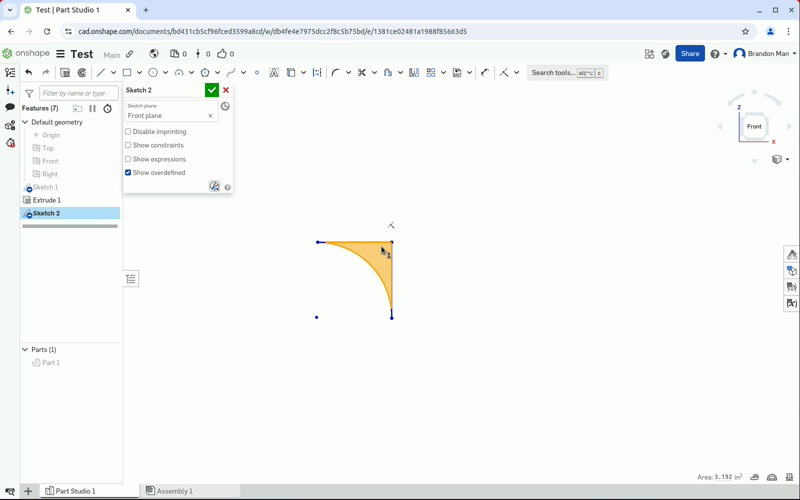
scroll(-6)
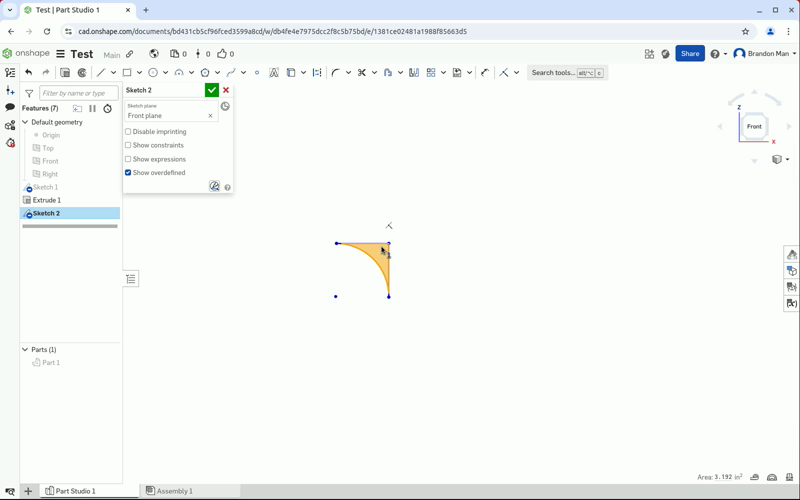
scroll(-6)
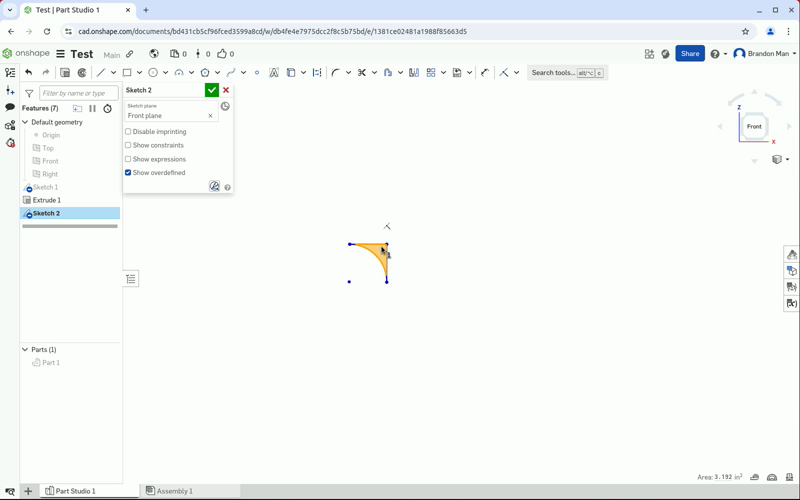
scroll(-6)
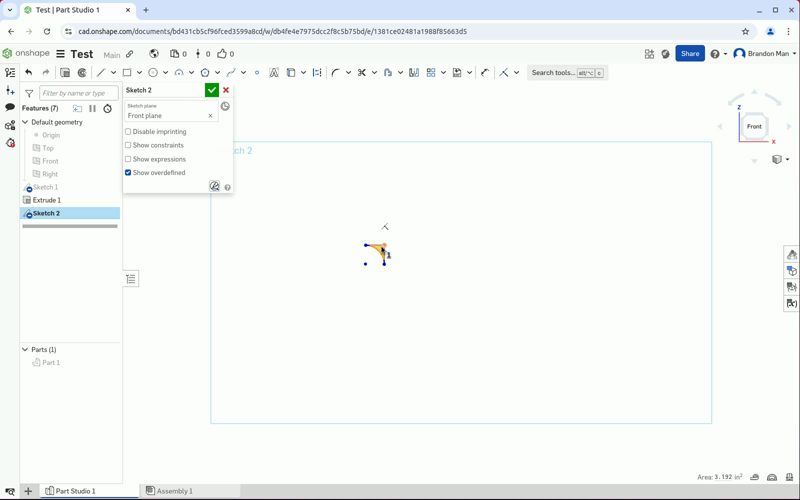
mouse_move(73, 352)
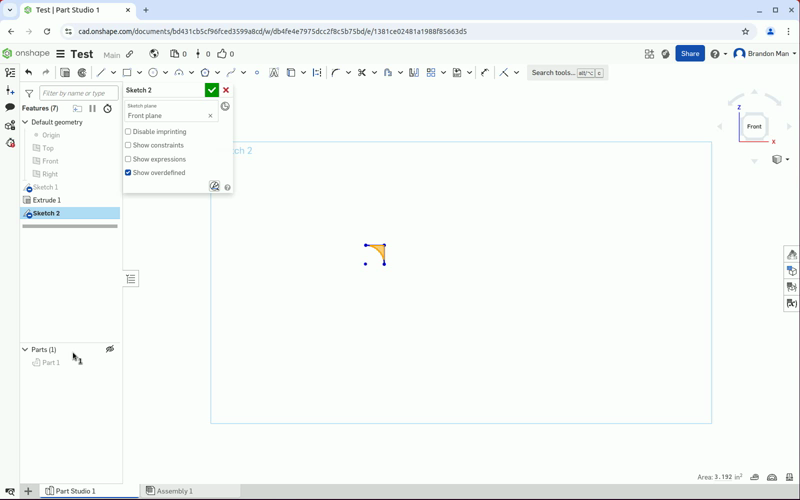
key(shift+y)
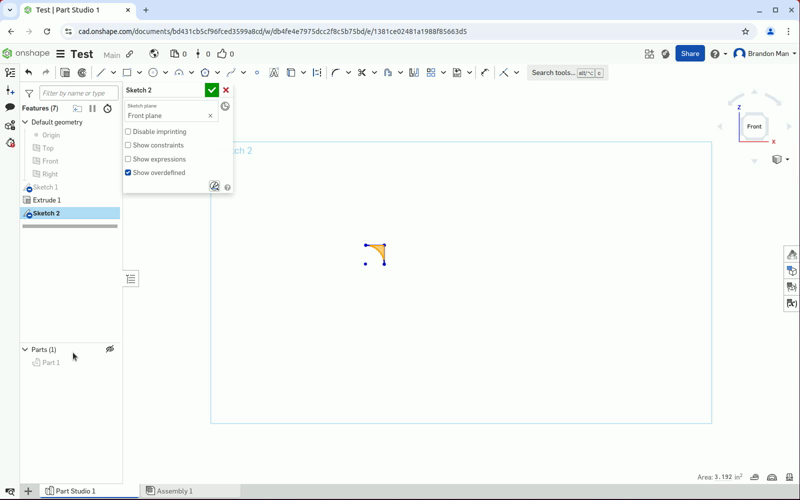
key(shift+e)
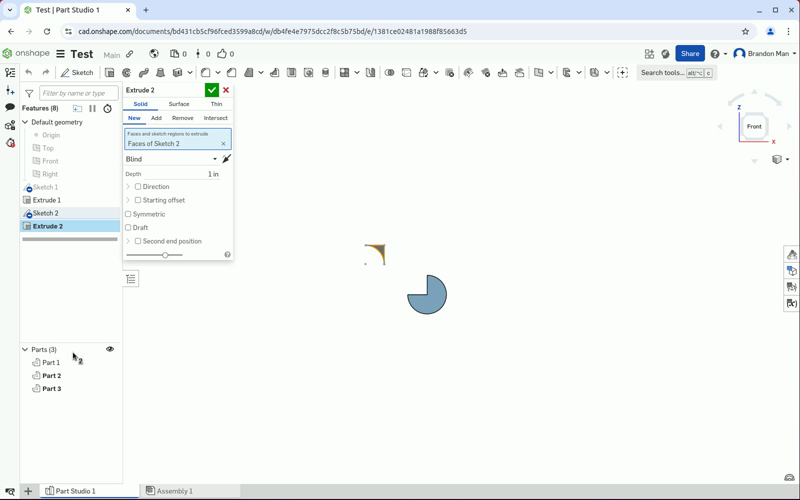
mouse_move(143, 106)
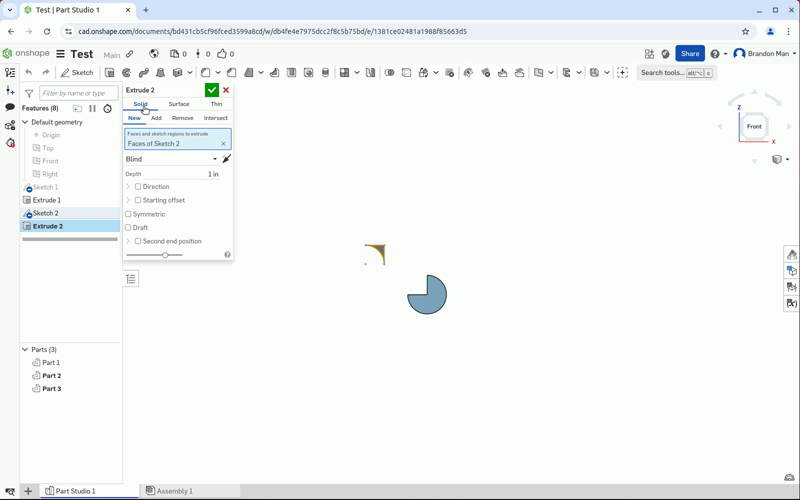
click(143, 106)
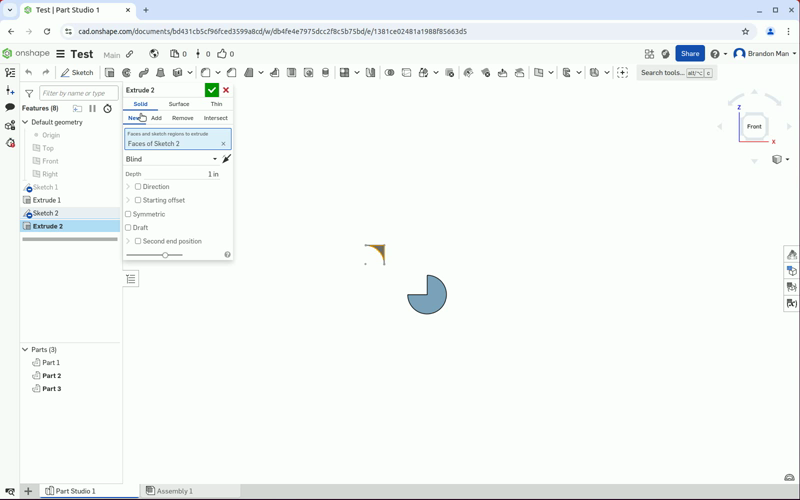
mouse_move(137, 120)
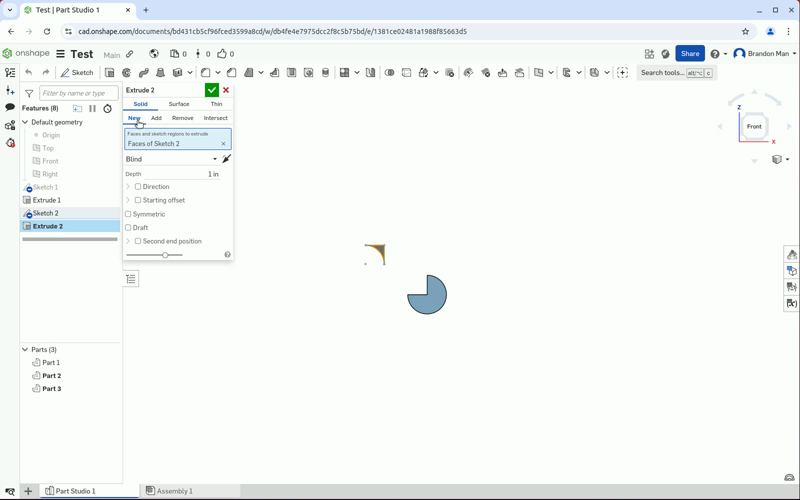
click(137, 120)
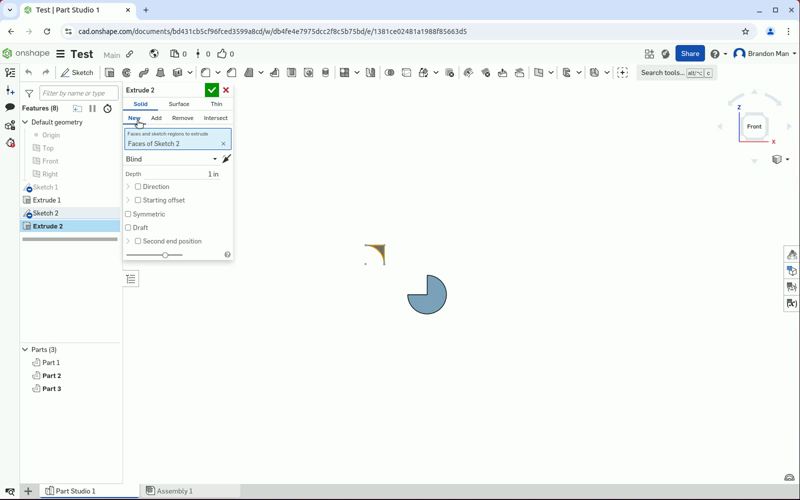
key(tab, 4)
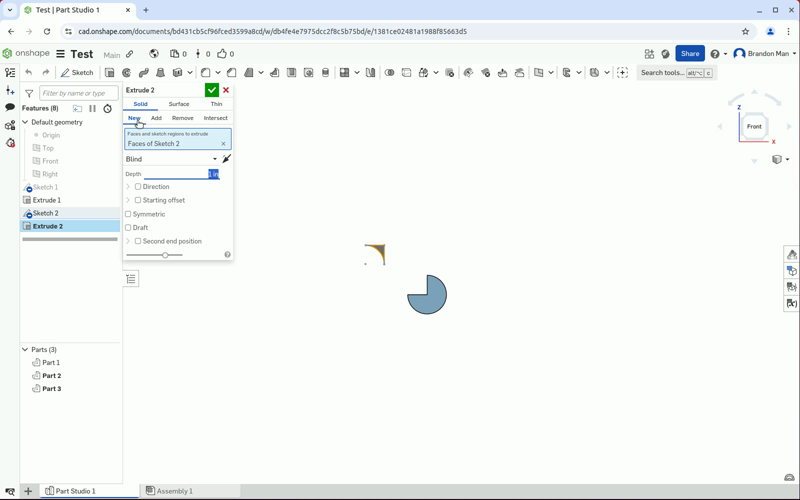
text(3.611)
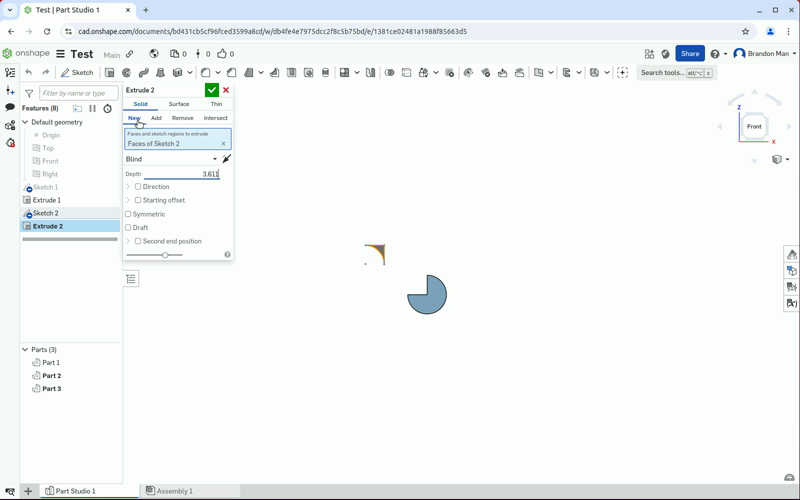
key(enter)
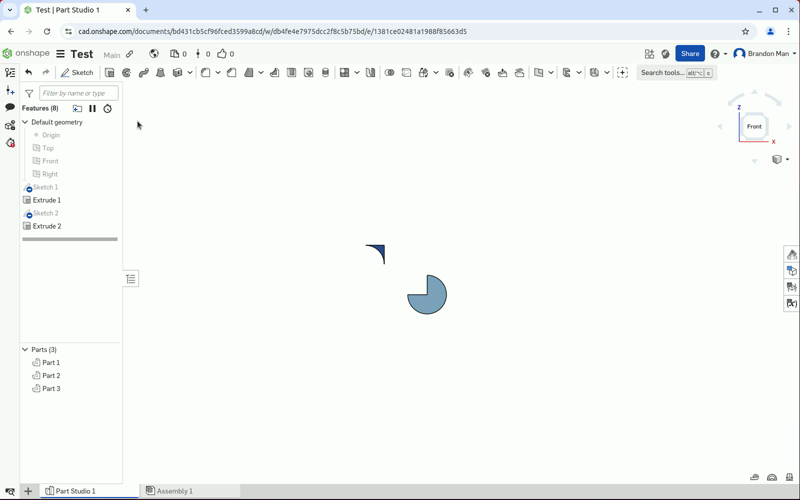
key(shift+h)
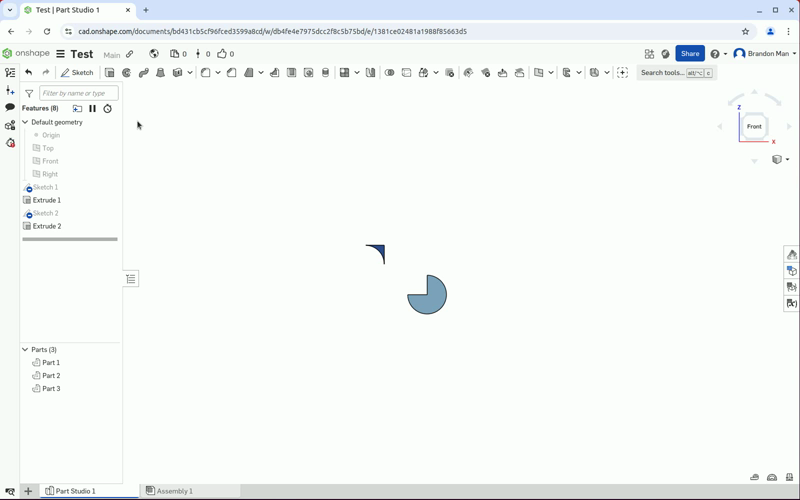
key(shift+h)
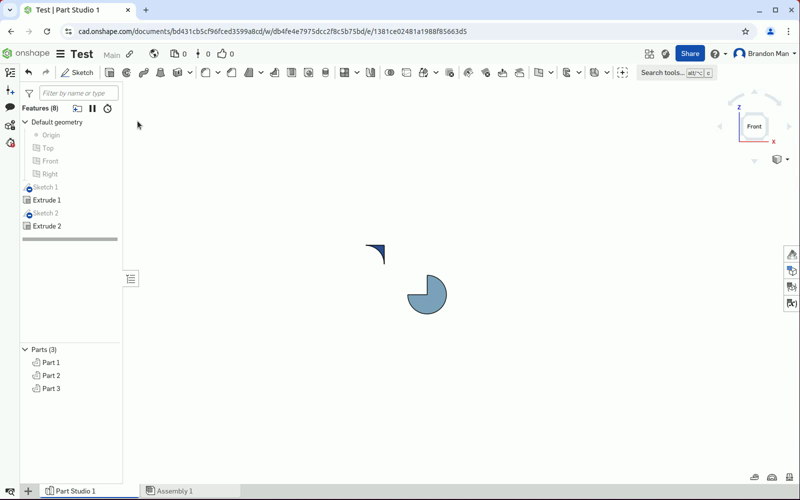
mouse_move(73, 189)
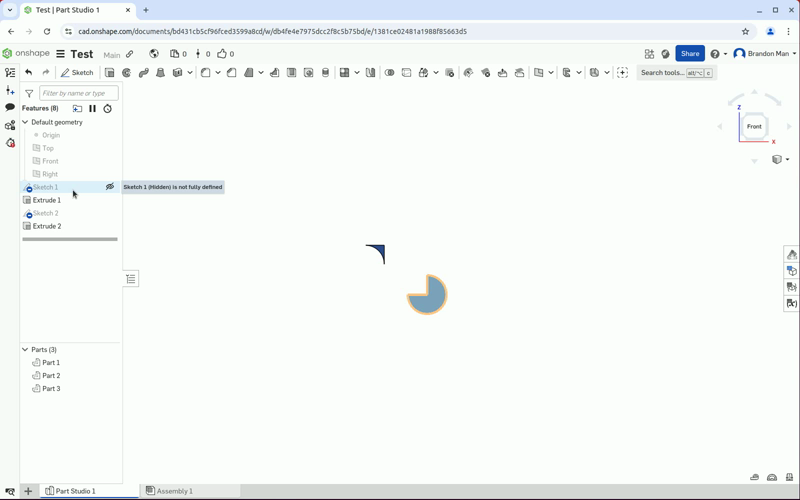
click(73, 189)
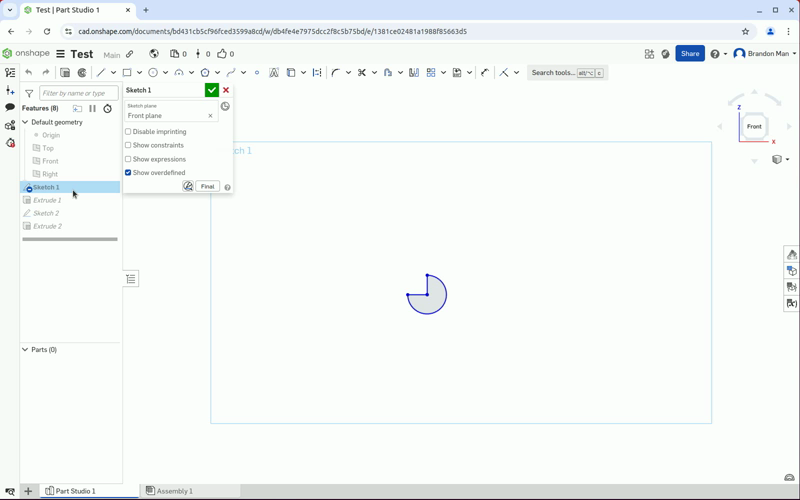
mouse_move(229, 92)
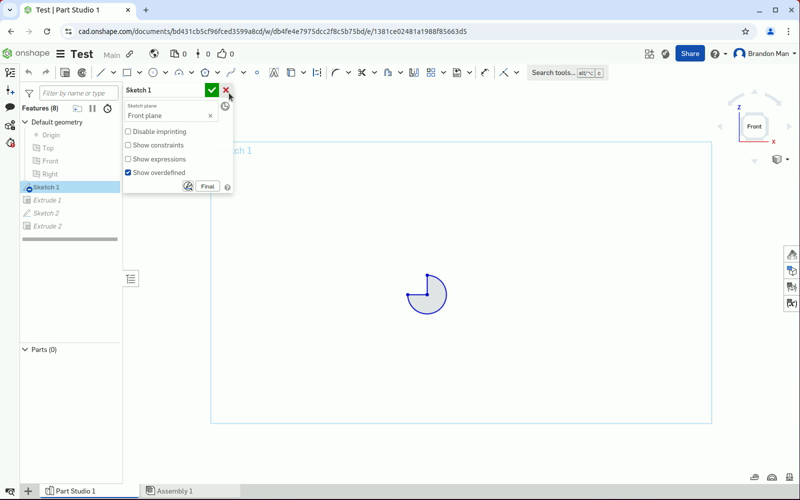
click(229, 92)
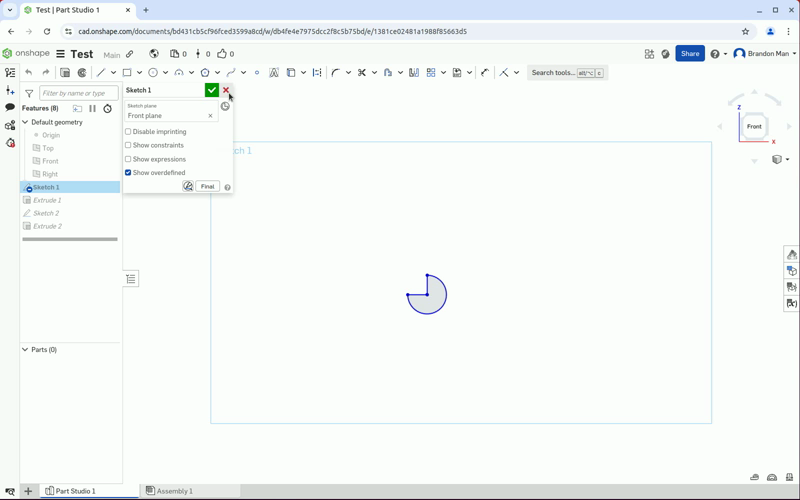
key(shift+s)
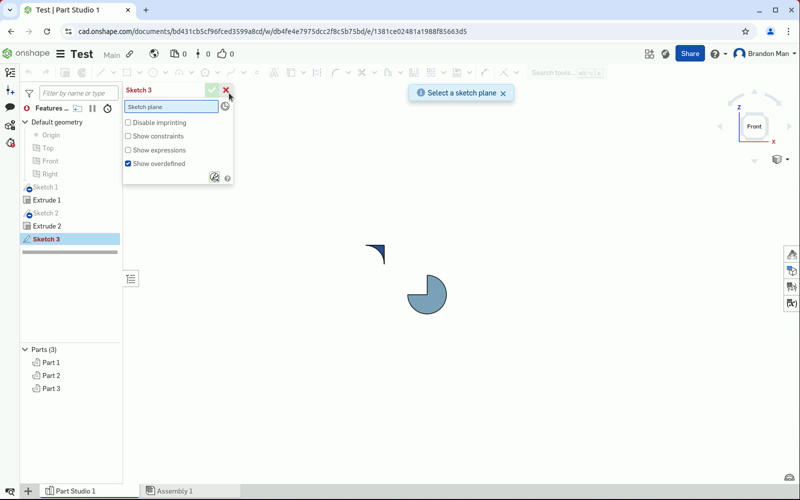
mouse_move(73, 163)
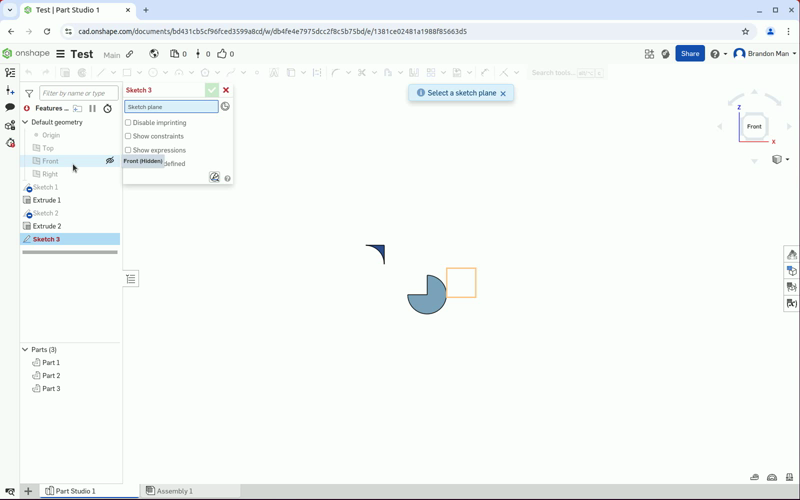
click(73, 163)
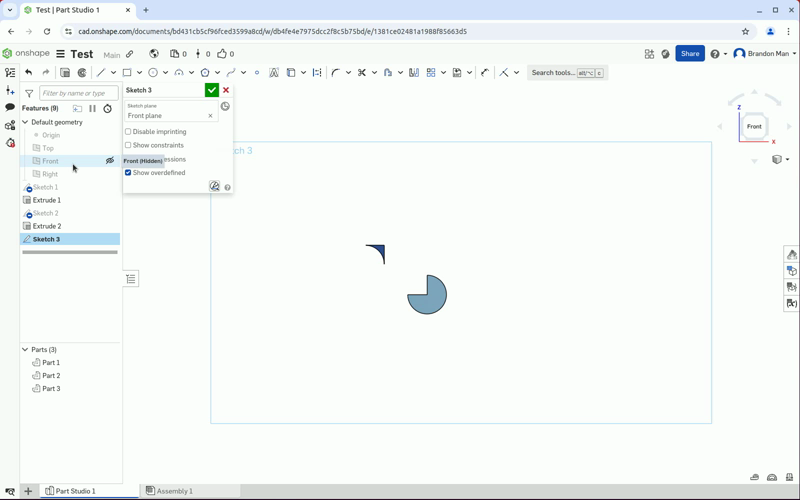
mouse_move(73, 352)
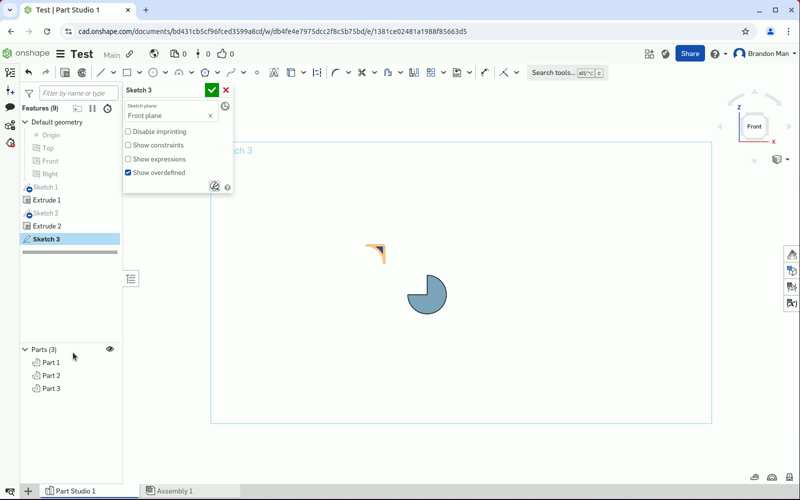
key(y)
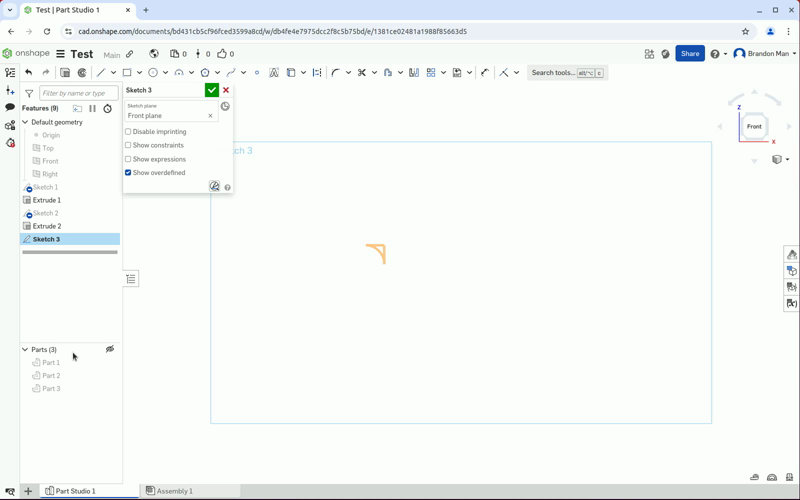
key(a)
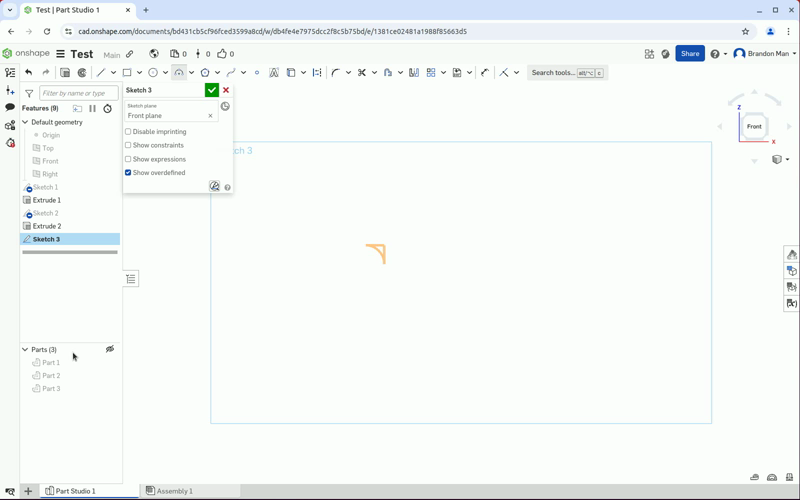
key_down(shift)
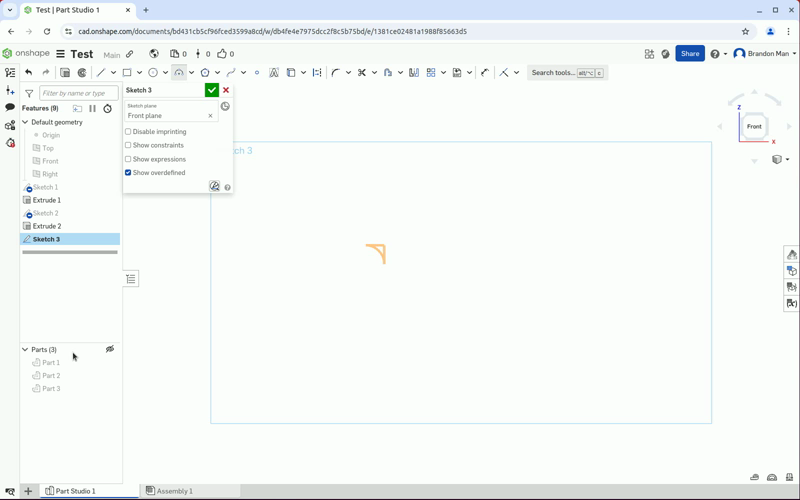
mouse_move(348, 262)
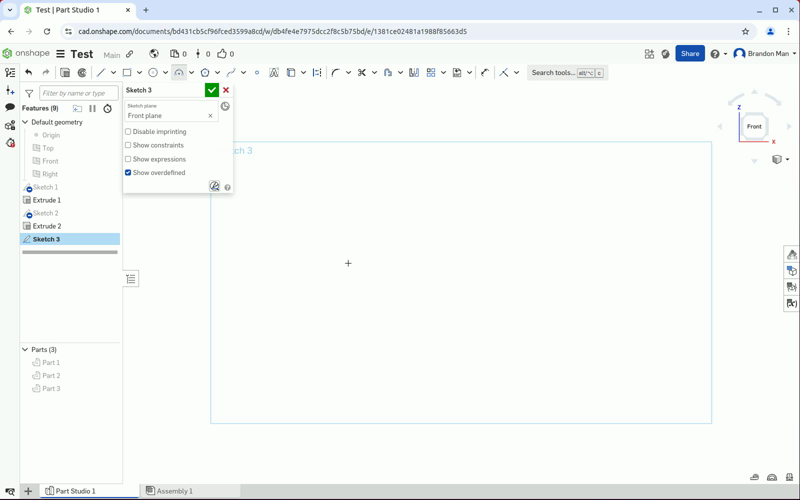
click(348, 262)
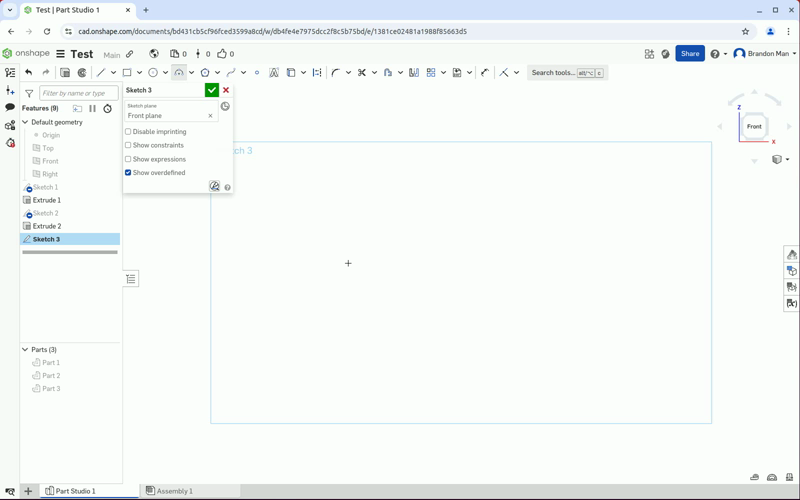
key_up(shift)
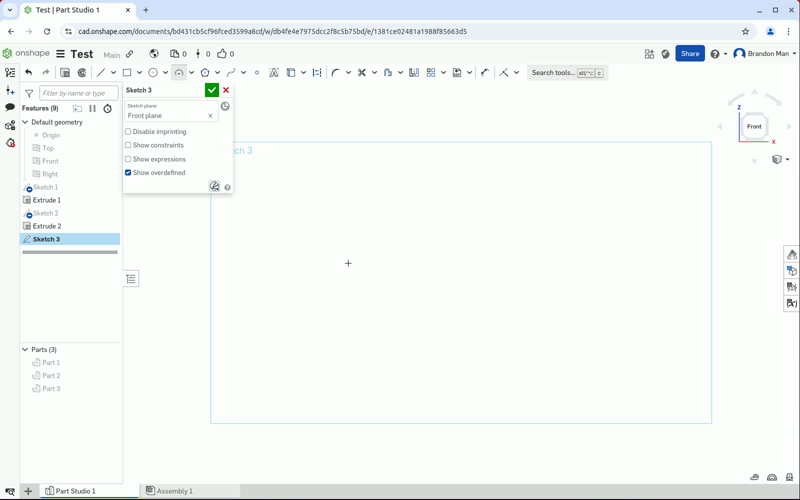
key_down(shift)
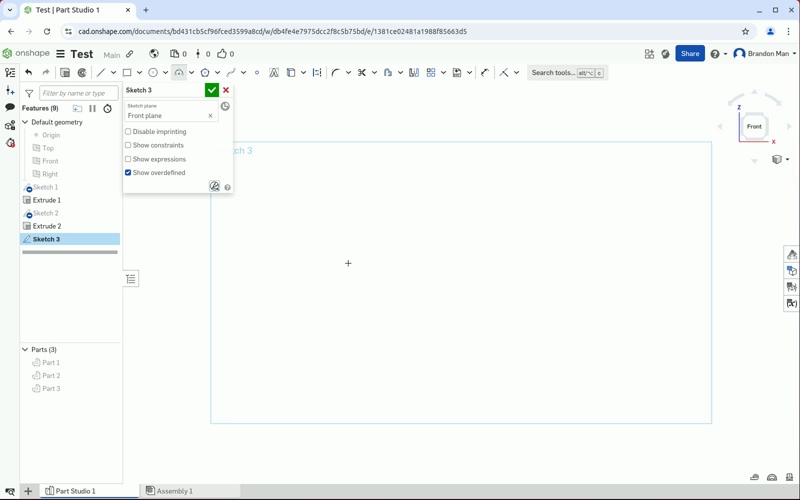
mouse_move(366, 244)
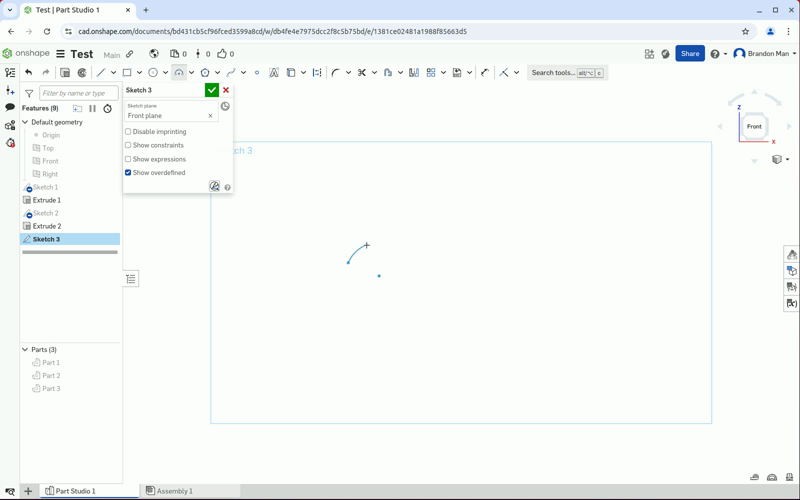
click(366, 244)
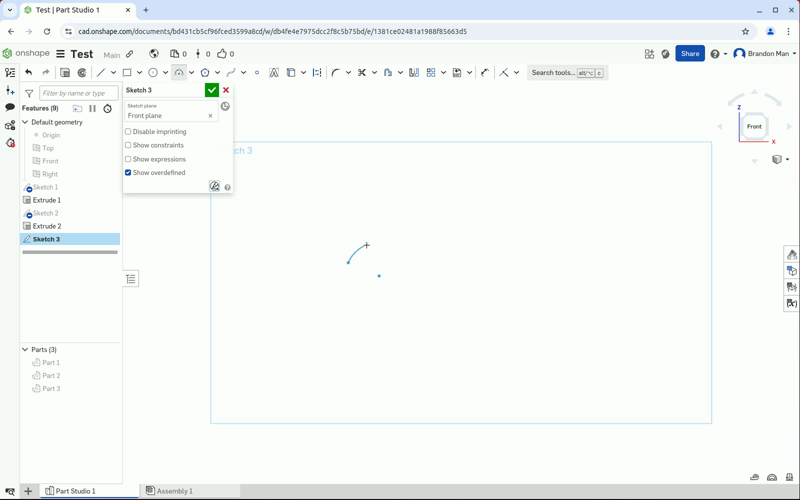
mouse_move(353, 249)
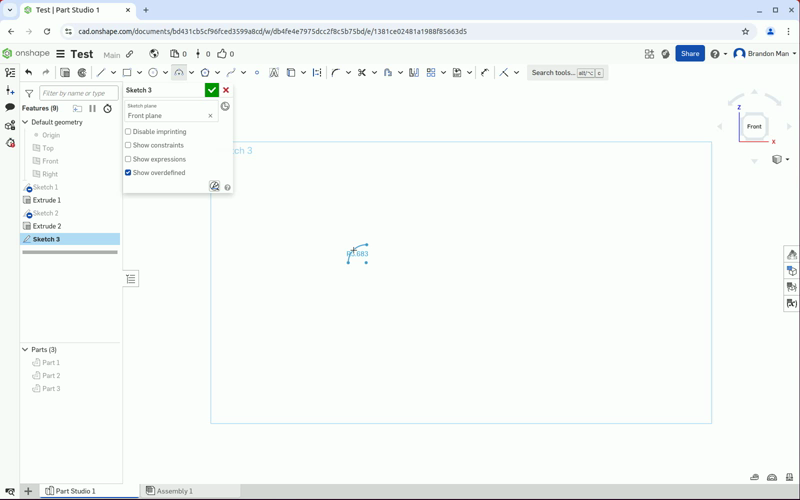
click(353, 249)
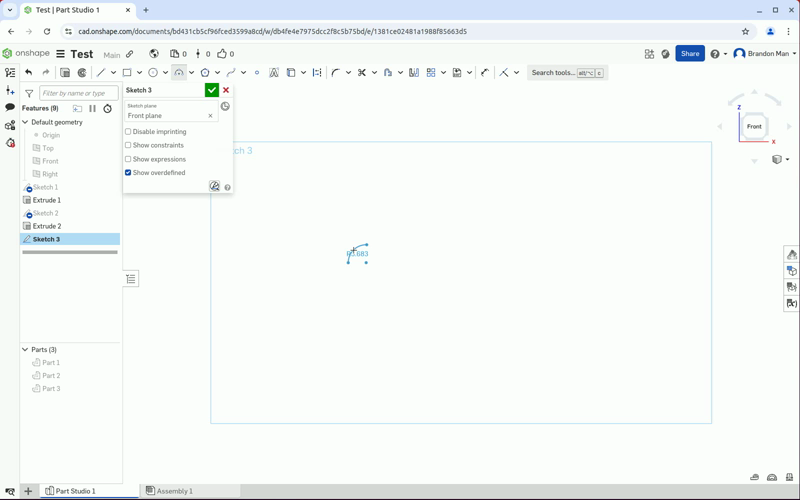
key_up(shift)
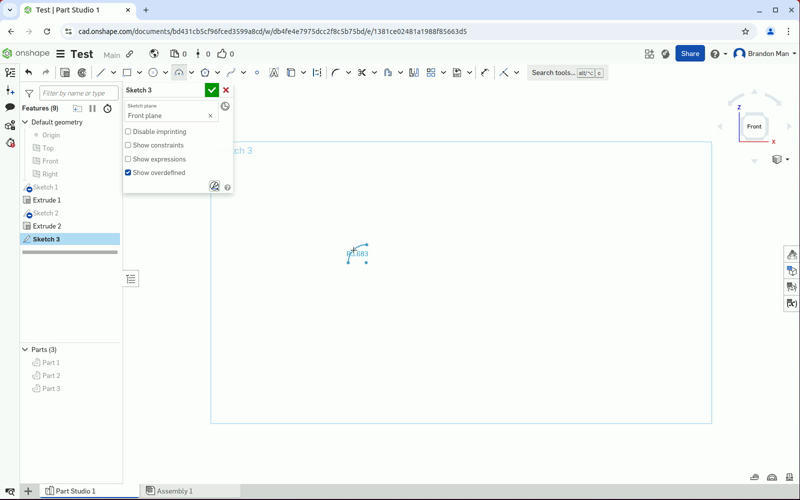
key(esc)
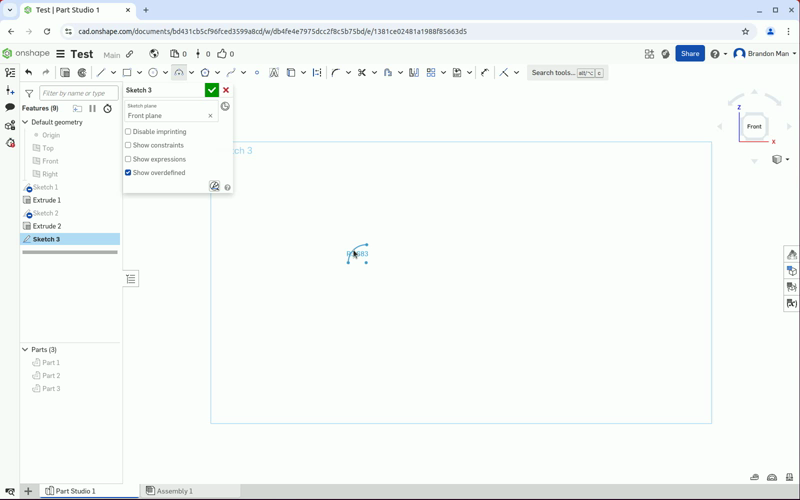
key(l)
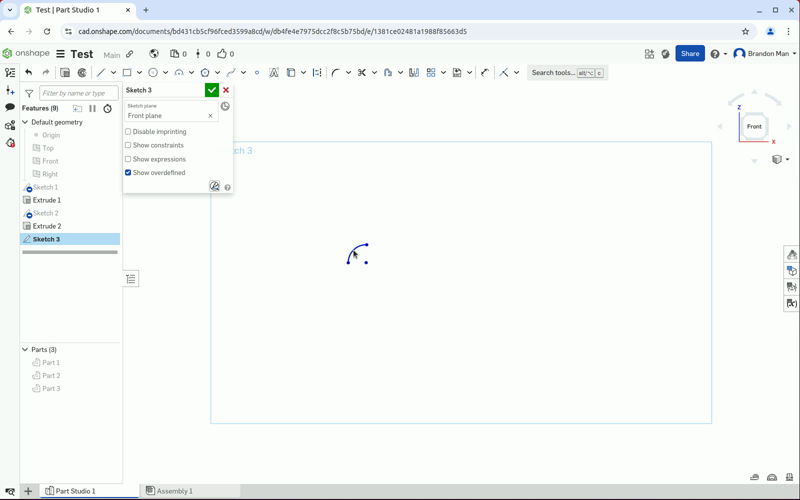
mouse_move(366, 244)
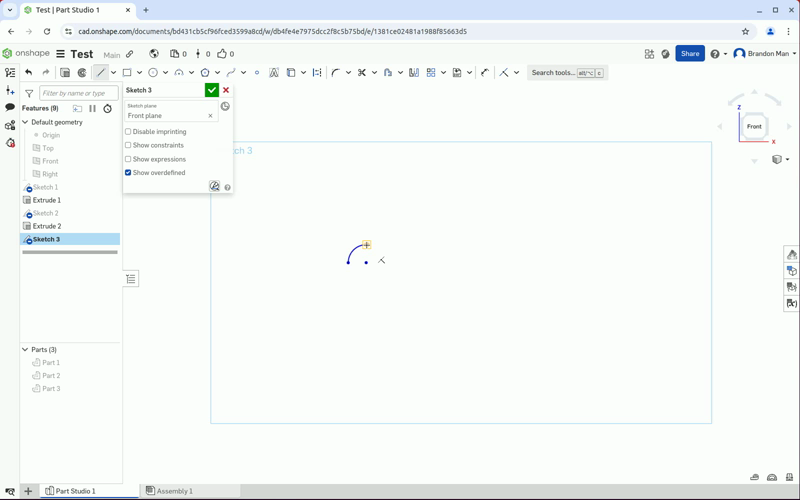
click(366, 244)
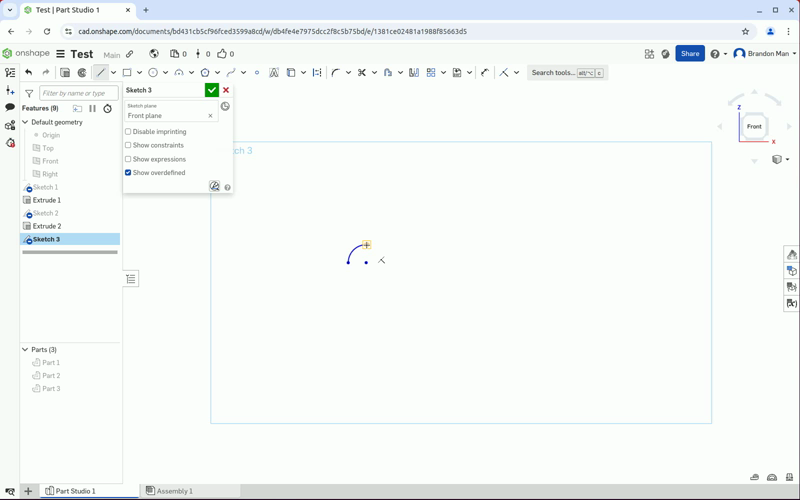
key_down(shift)
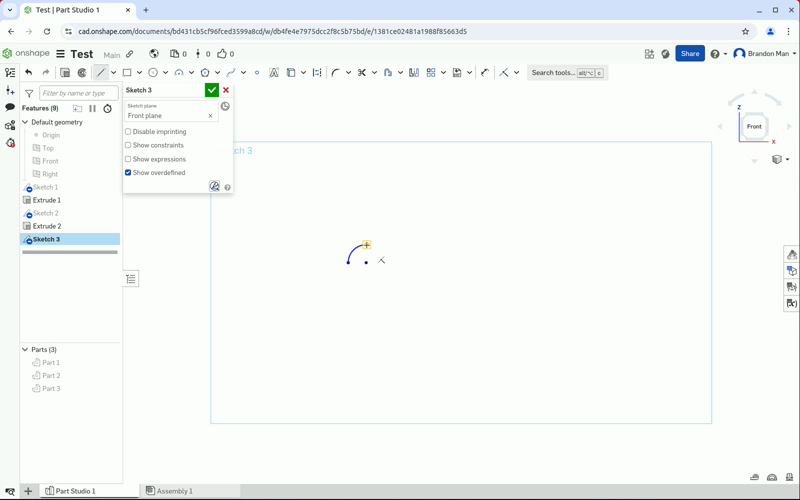
mouse_move(396, 244)
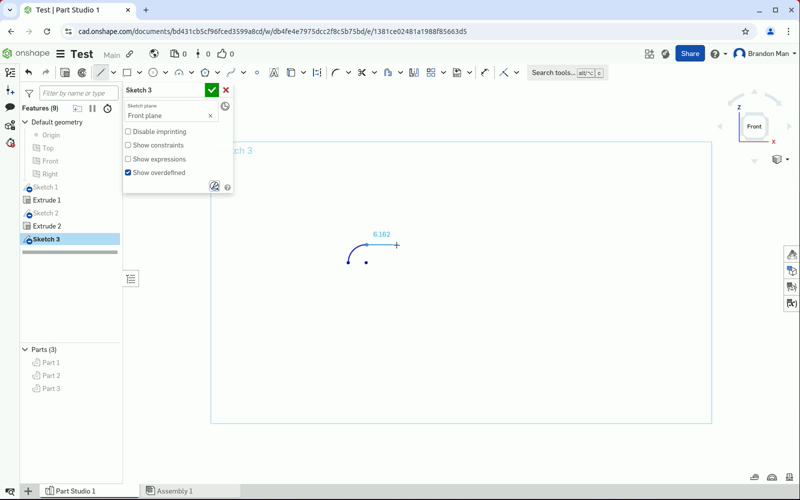
mouse_move(348, 244)
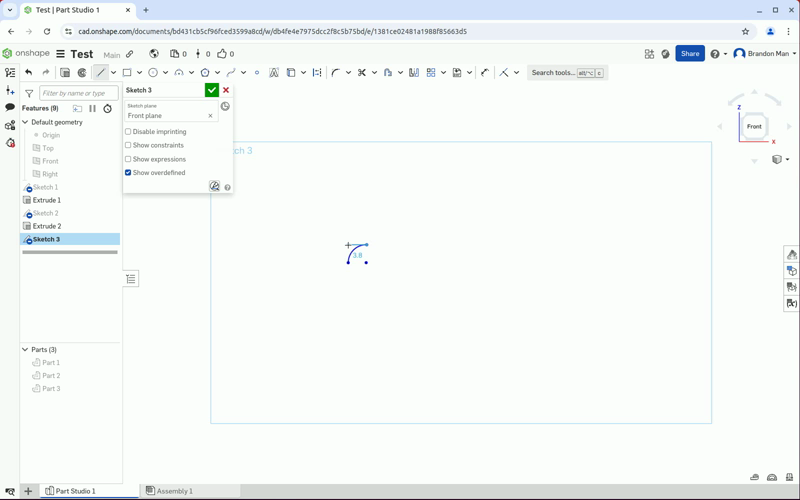
click(348, 244)
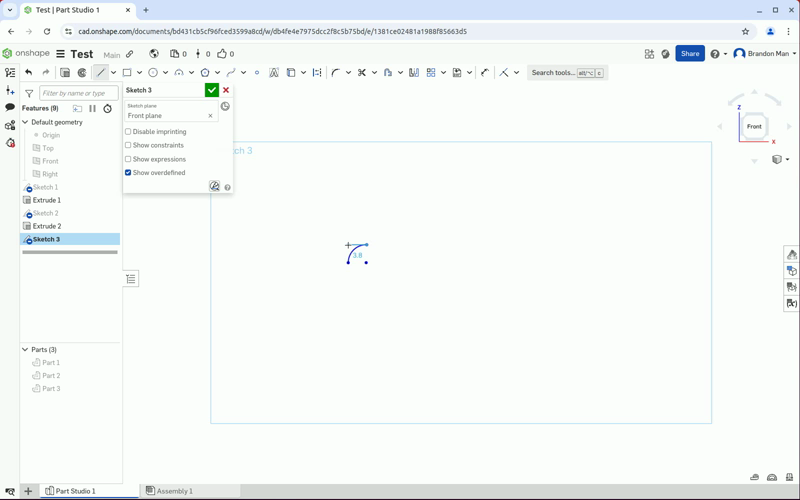
key_up(shift)
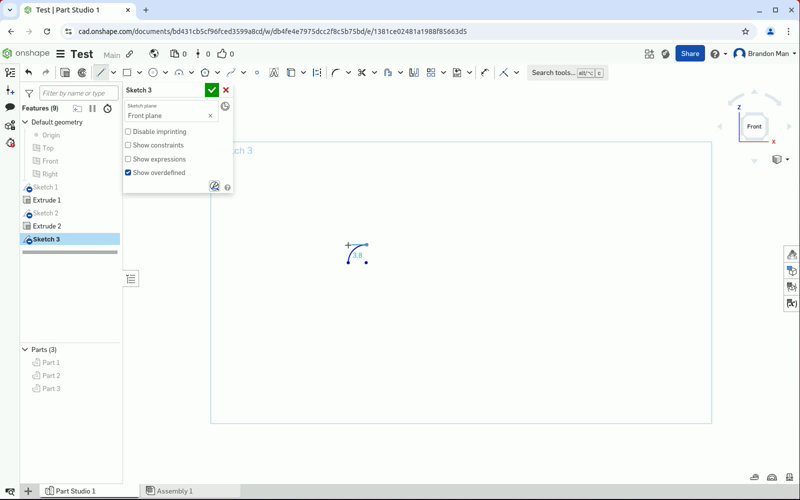
mouse_move(378, 244)
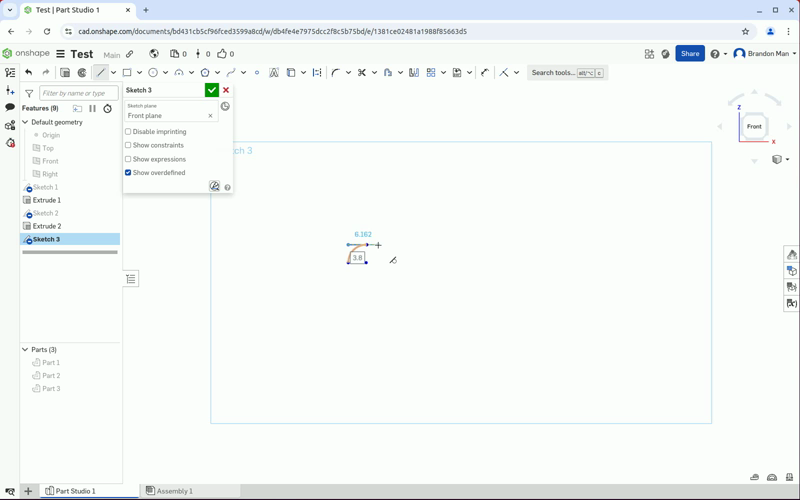
key_down(shift)
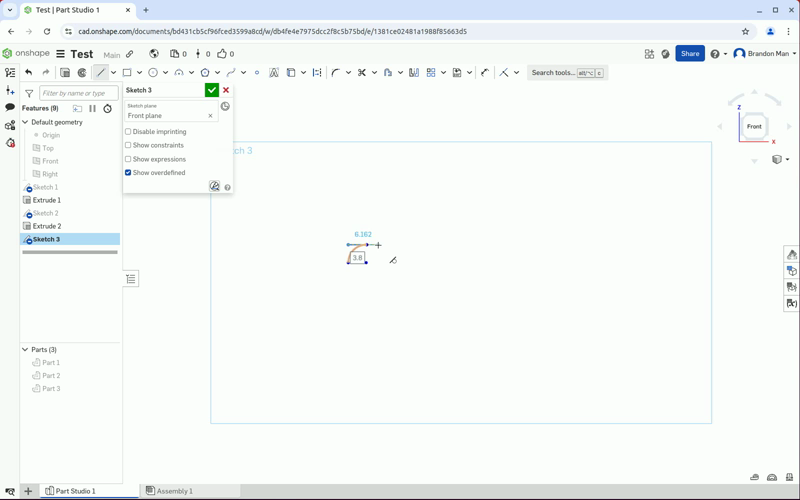
mouse_move(348, 262)
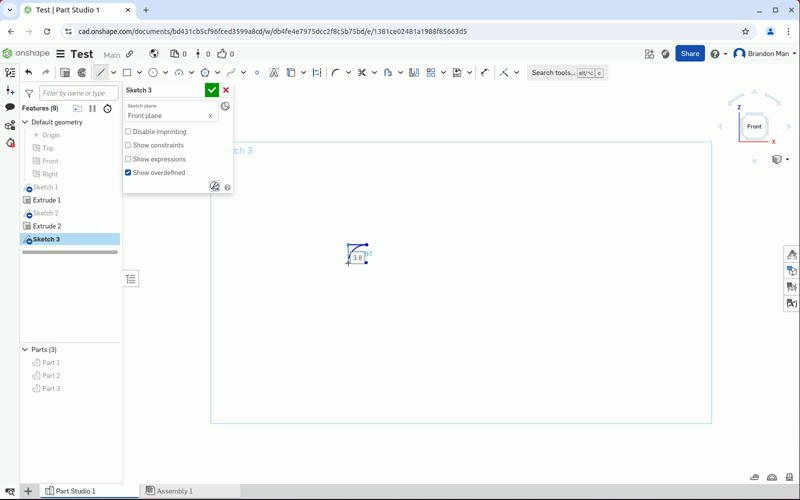
key_up(shift)
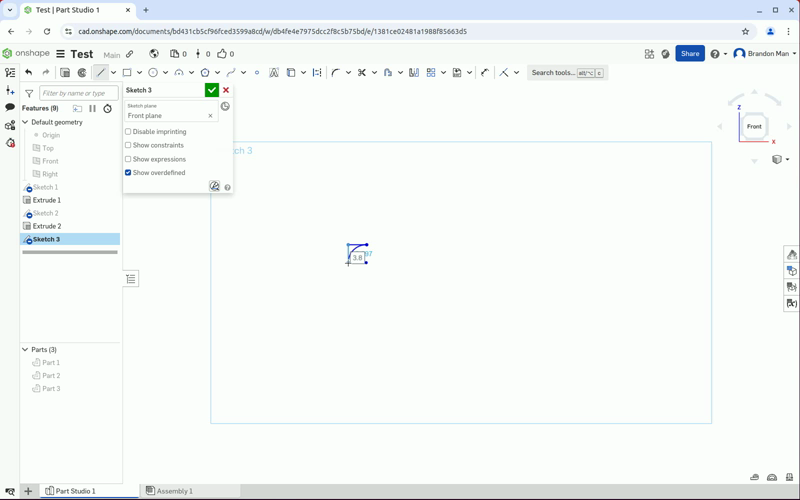
click(348, 262)
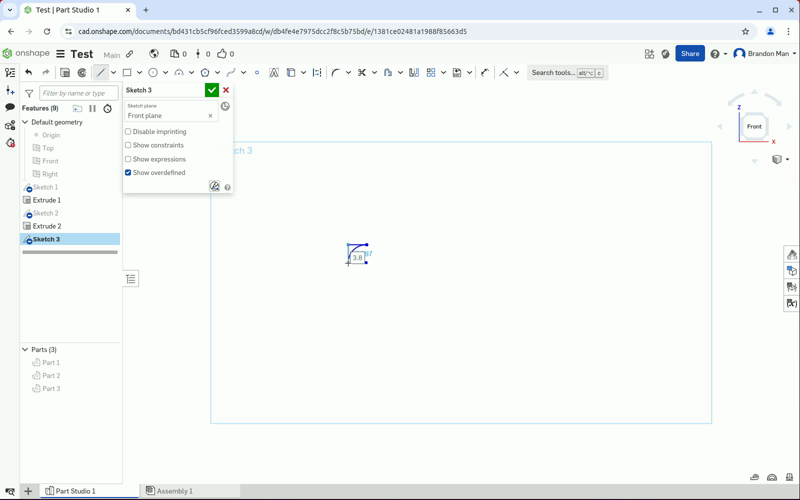
key(esc)
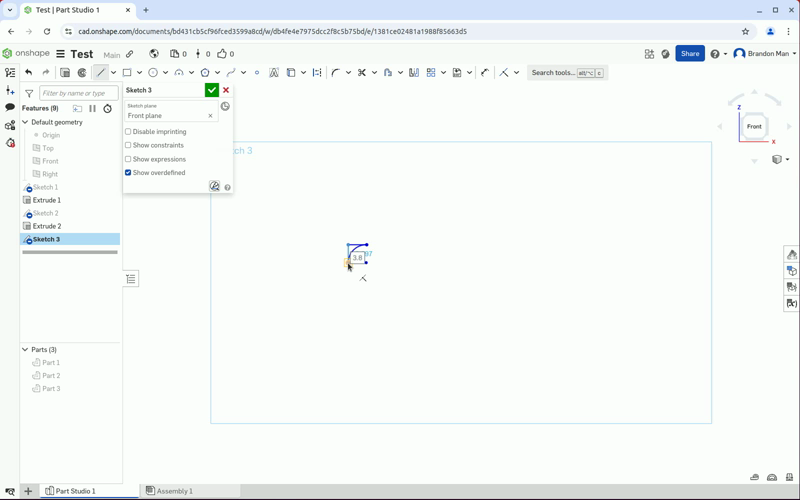
mouse_move(350, 252)
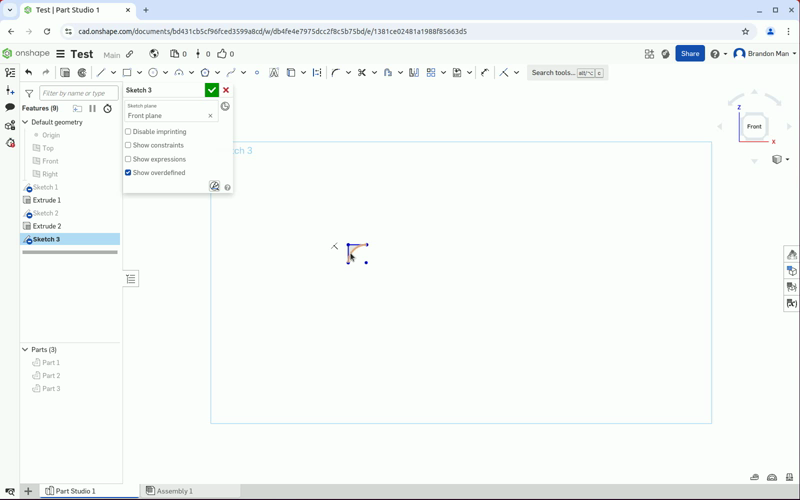
scroll(6)
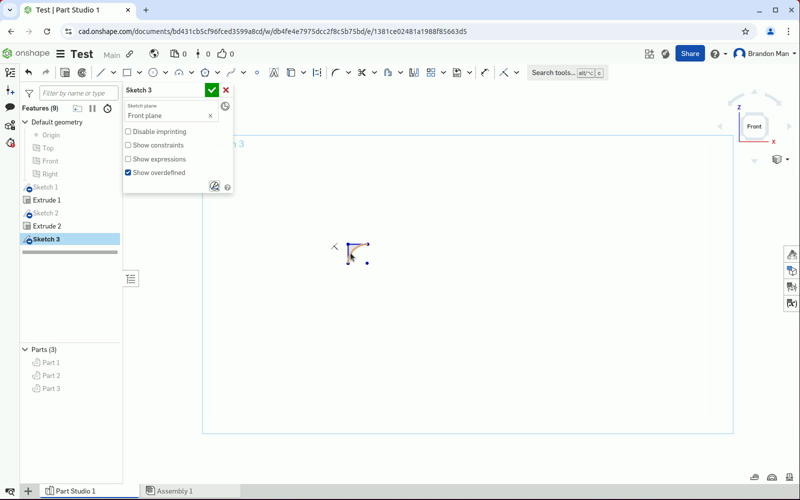
scroll(6)
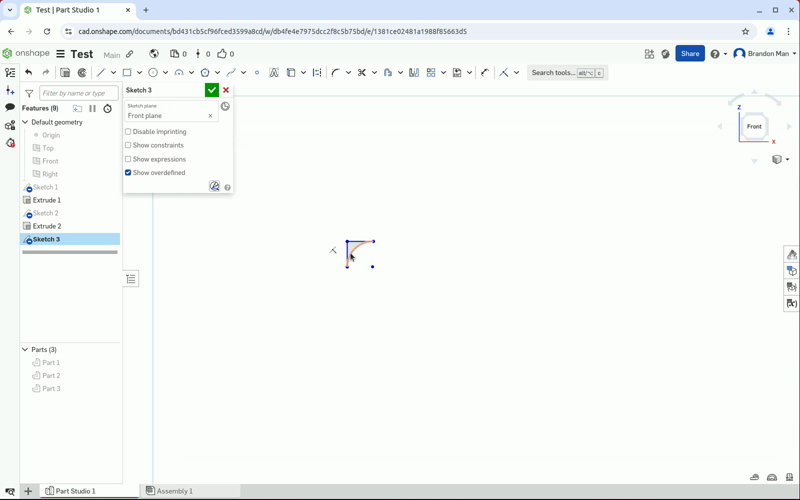
scroll(6)
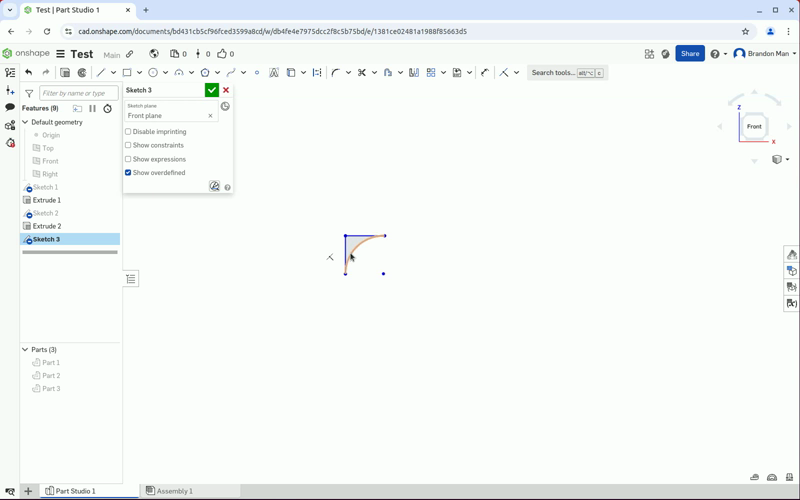
scroll(6)
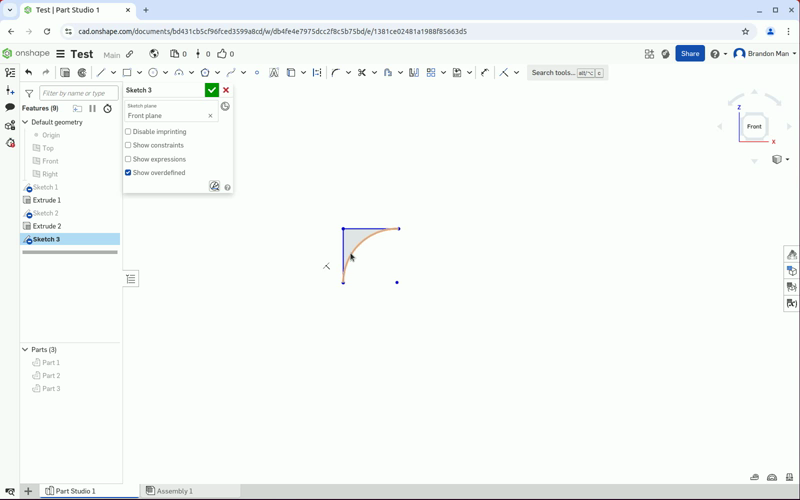
scroll(6)
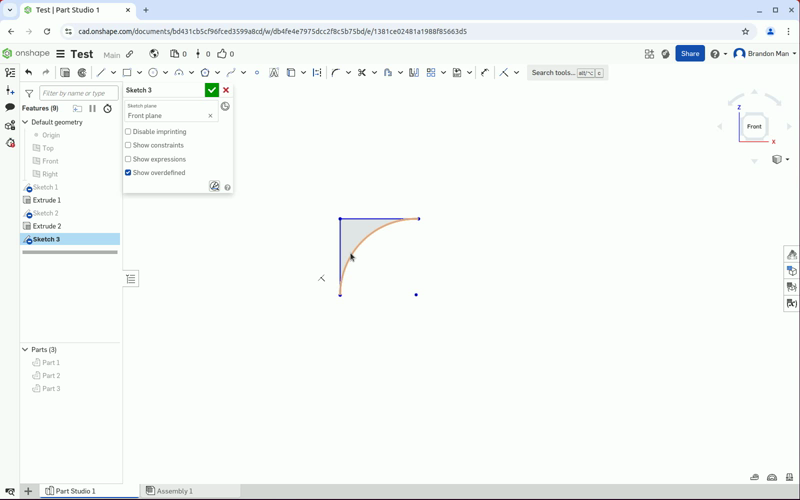
scroll(6)
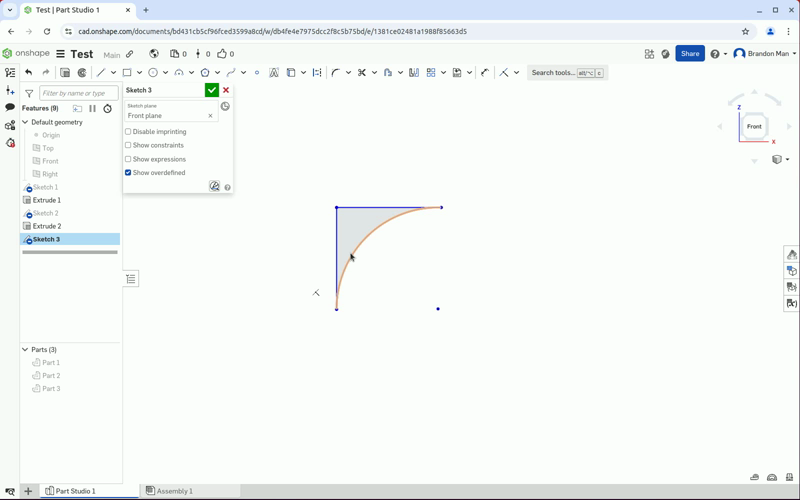
scroll(6)
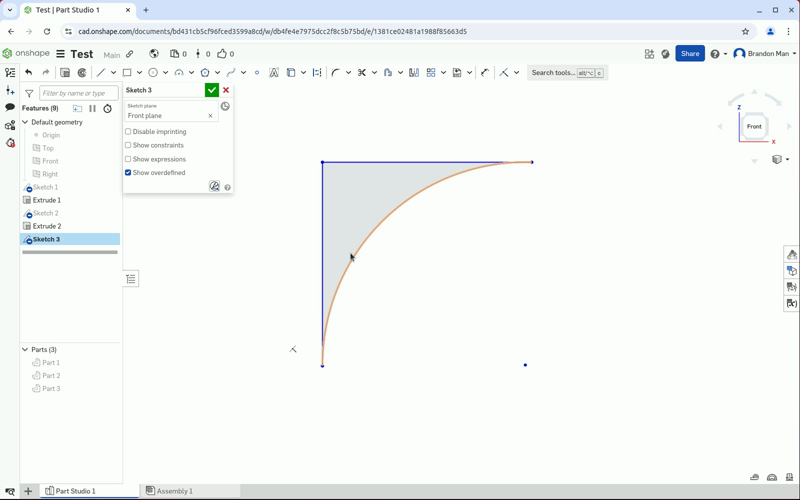
click(350, 252)
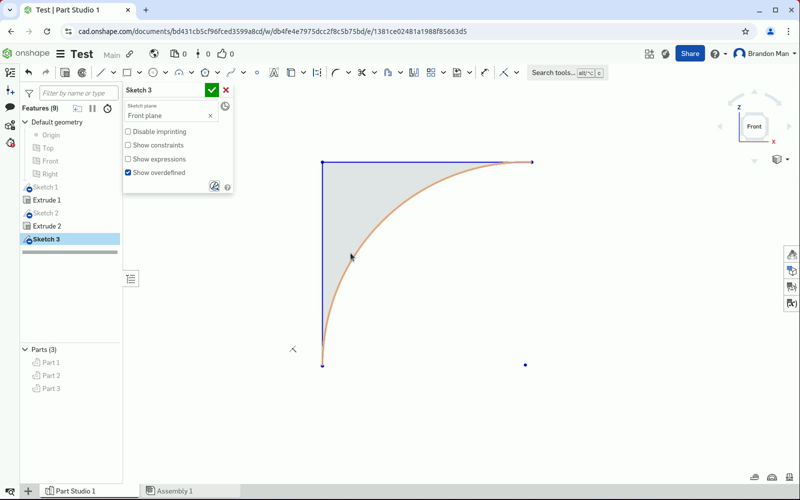
scroll(-6)
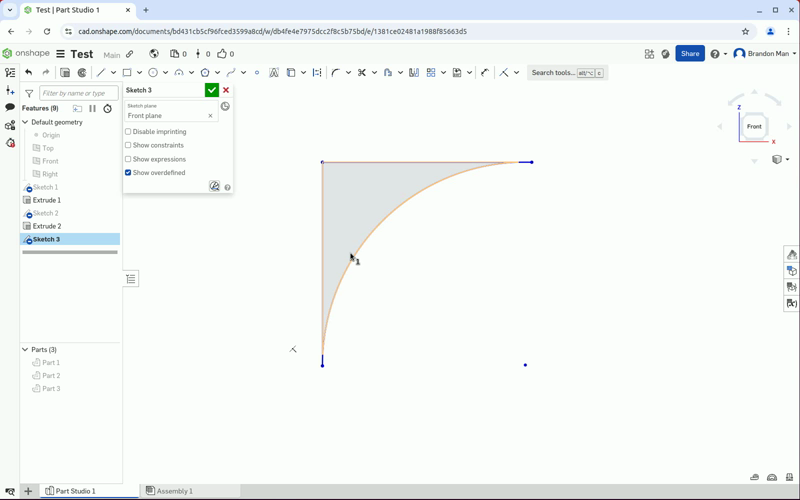
scroll(-6)
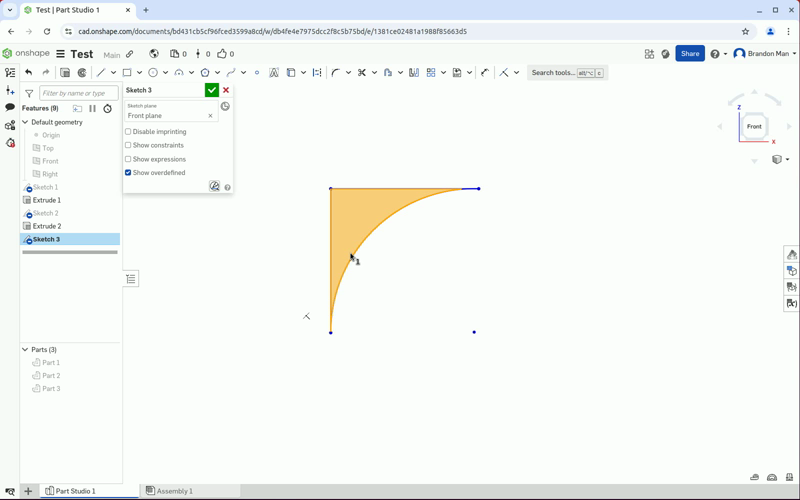
scroll(-6)
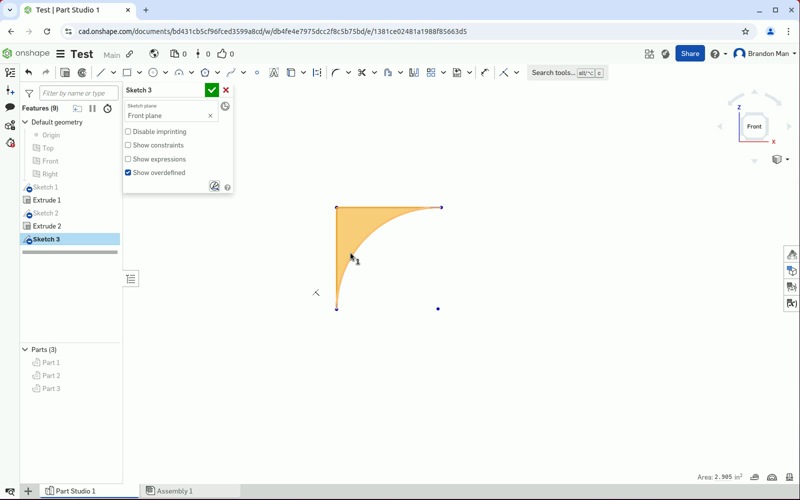
scroll(-6)
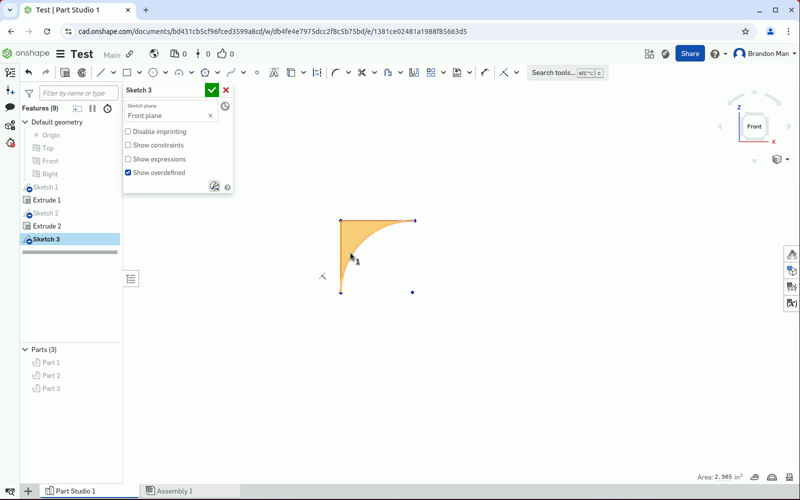
scroll(-6)
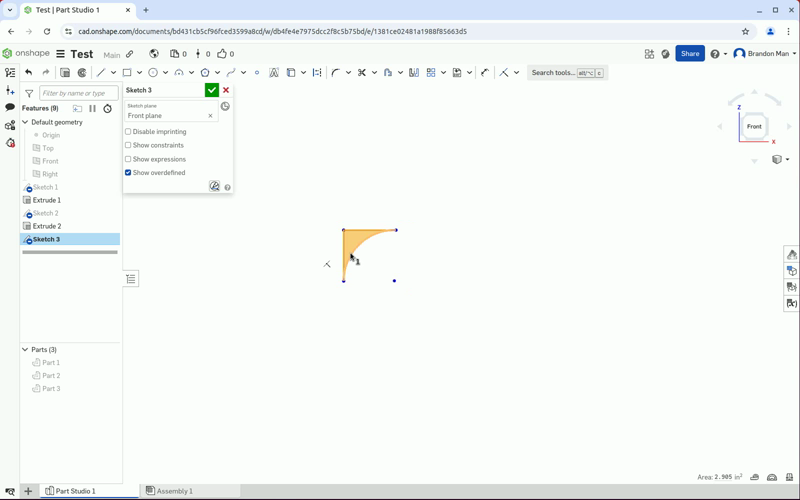
scroll(-6)
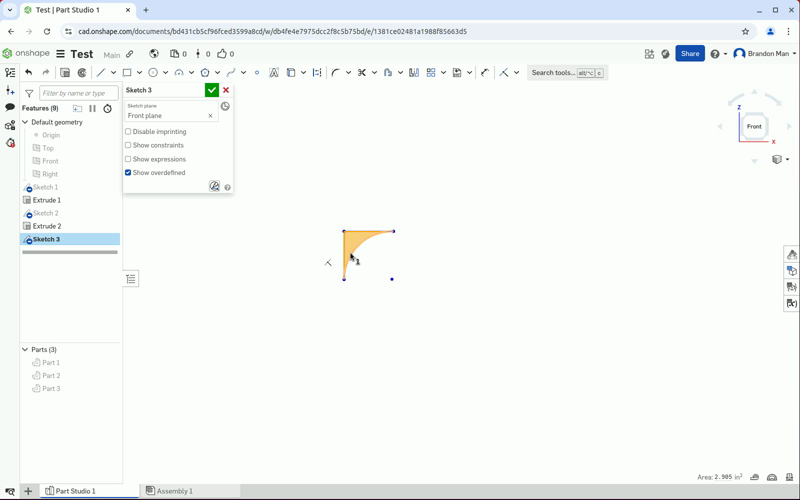
scroll(-6)
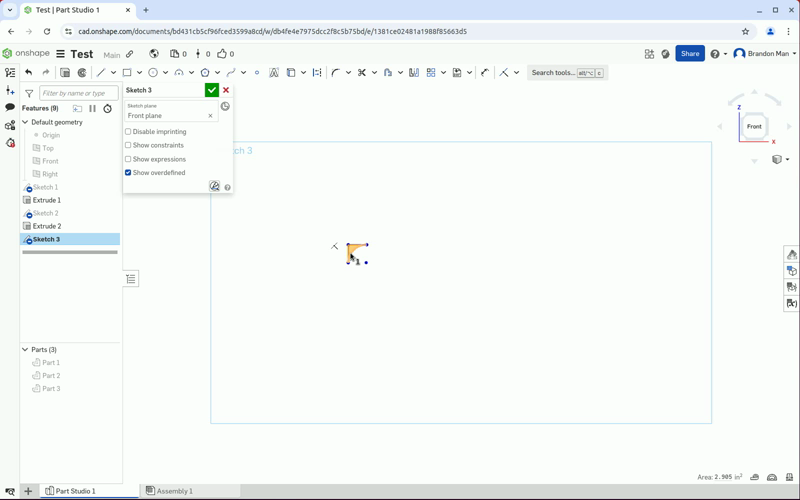
mouse_move(73, 352)
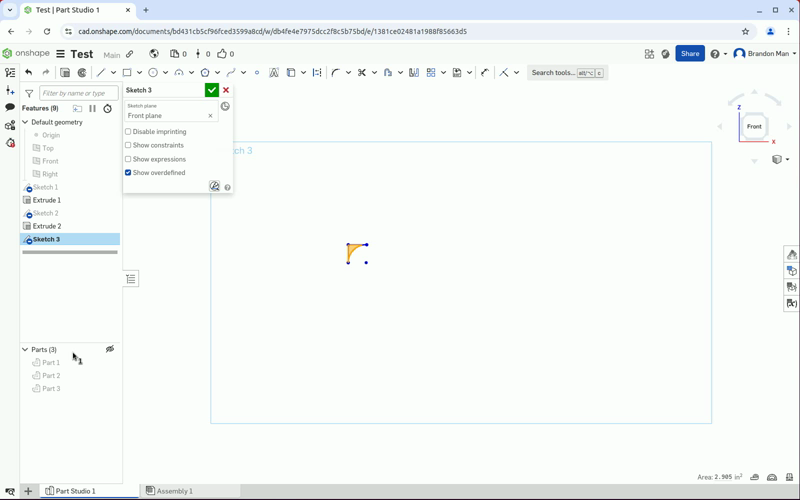
key(shift+y)
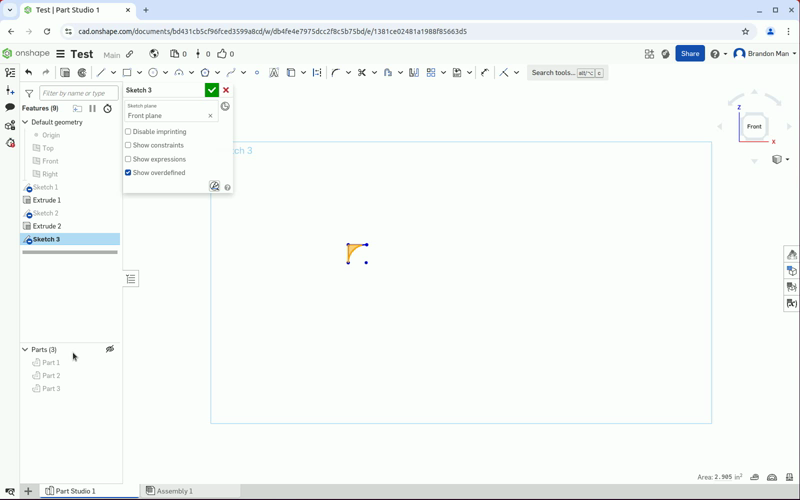
key(shift+e)
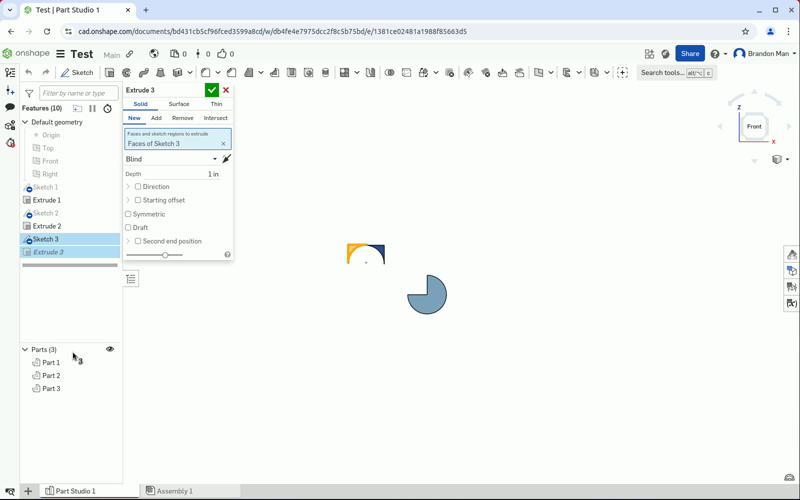
mouse_move(143, 106)
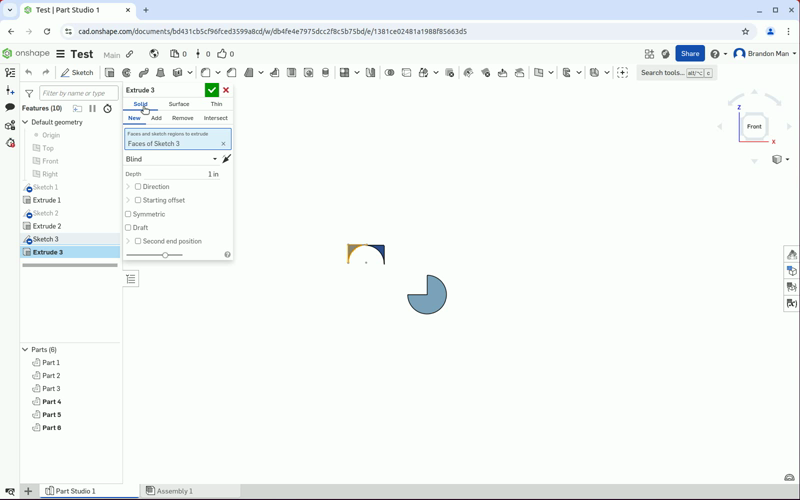
click(143, 106)
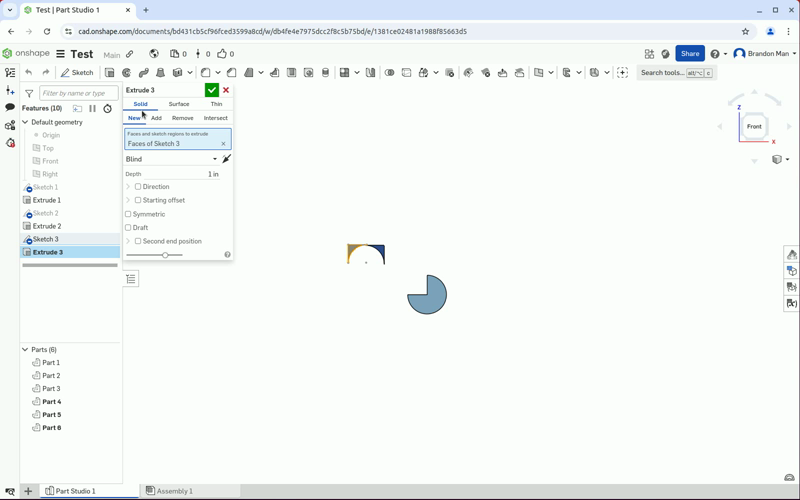
mouse_move(137, 120)
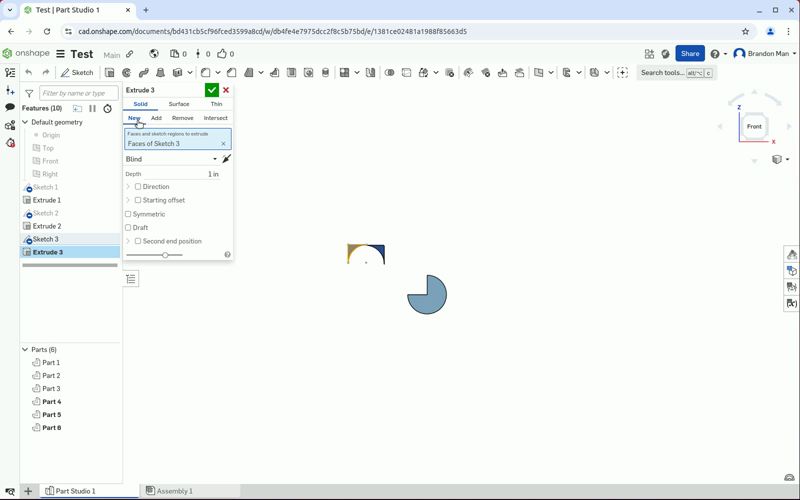
click(137, 120)
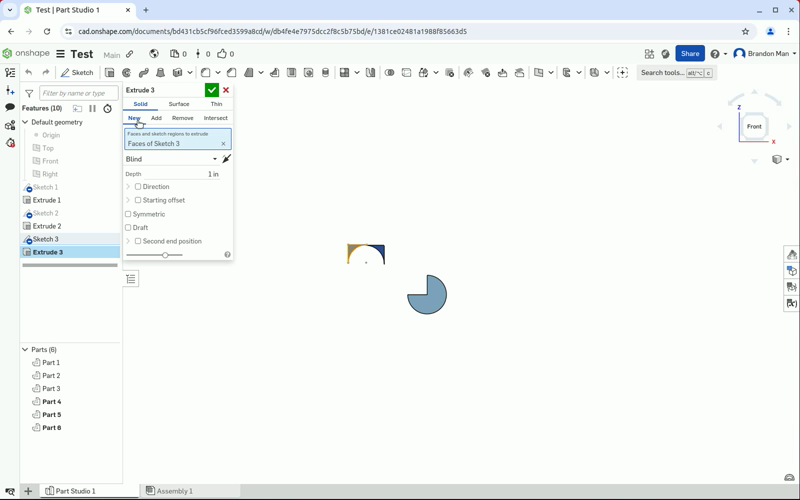
key(tab, 4)
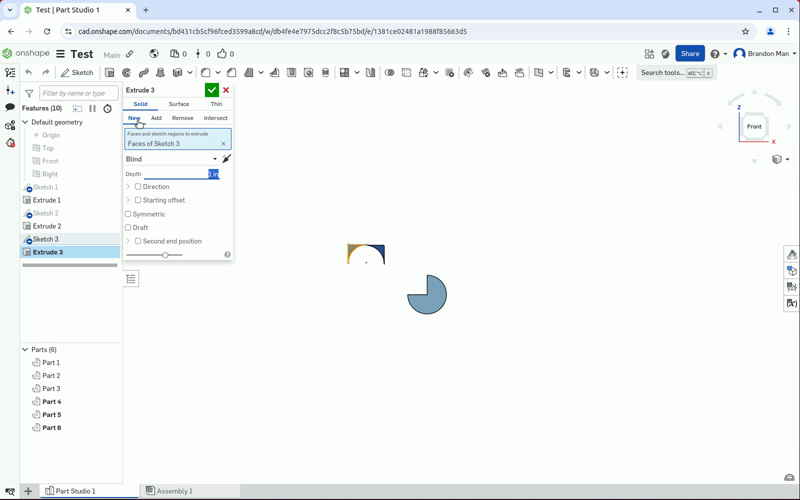
text(3.611)
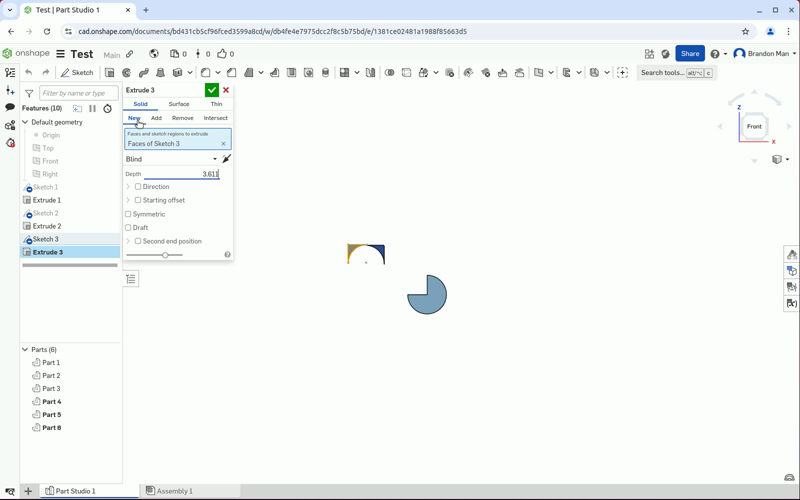
key(enter)
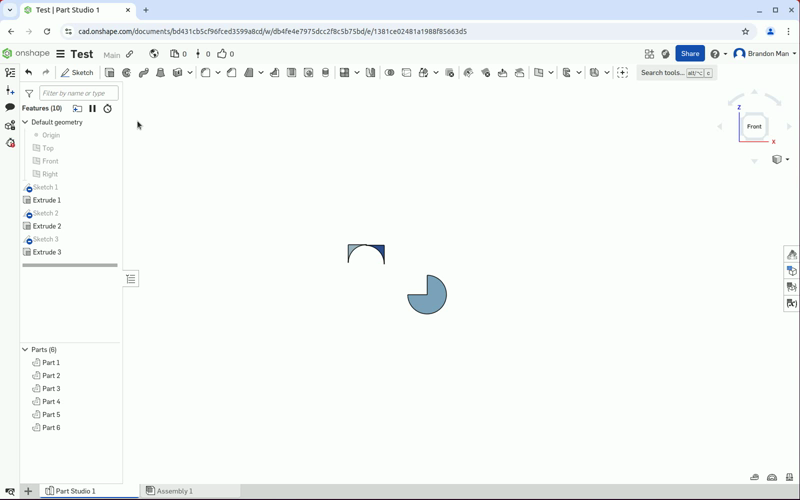
key(shift+h)
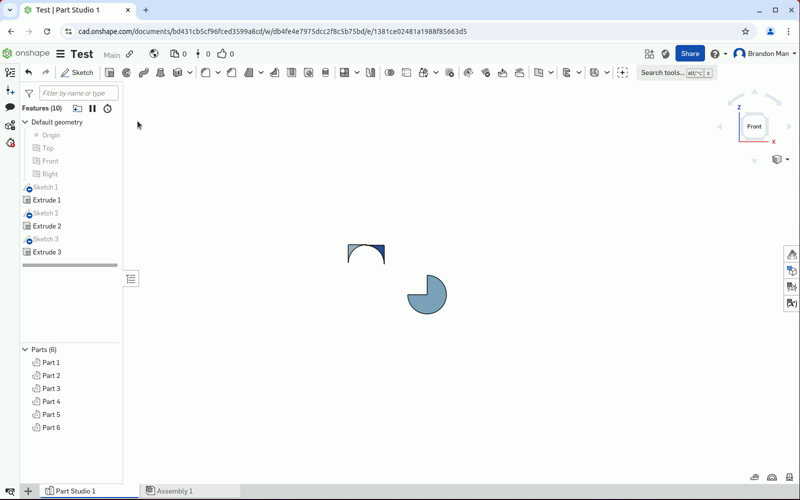
key(shift+h)
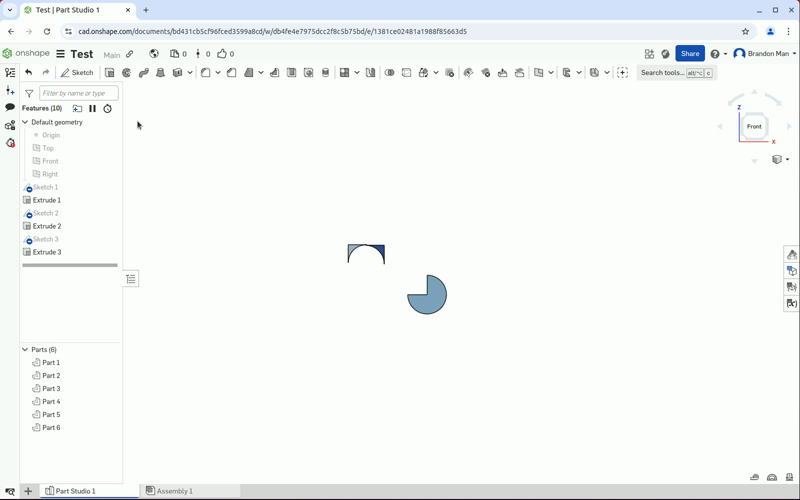
mouse_move(73, 189)
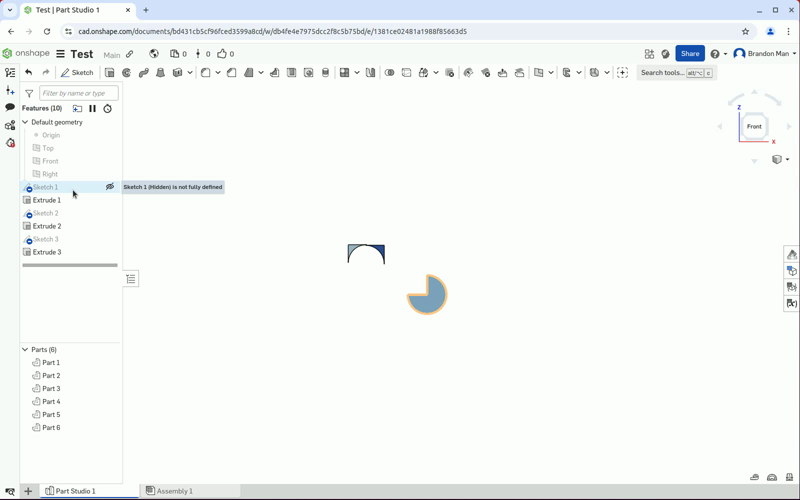
click(73, 189)
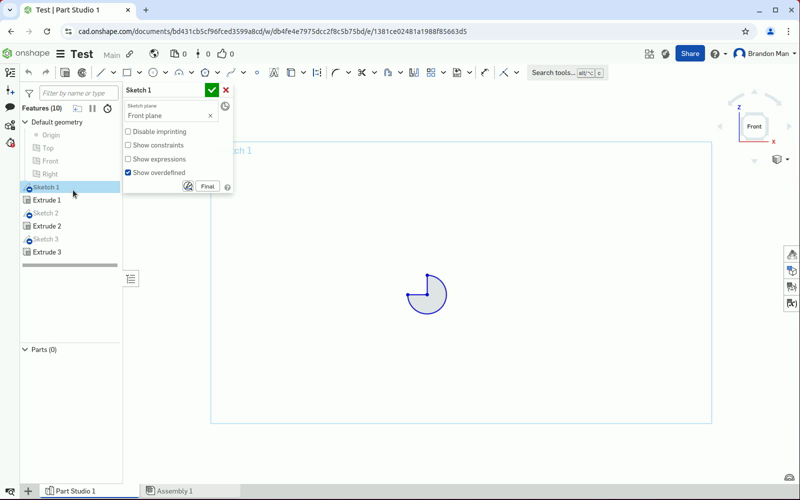
mouse_move(229, 92)
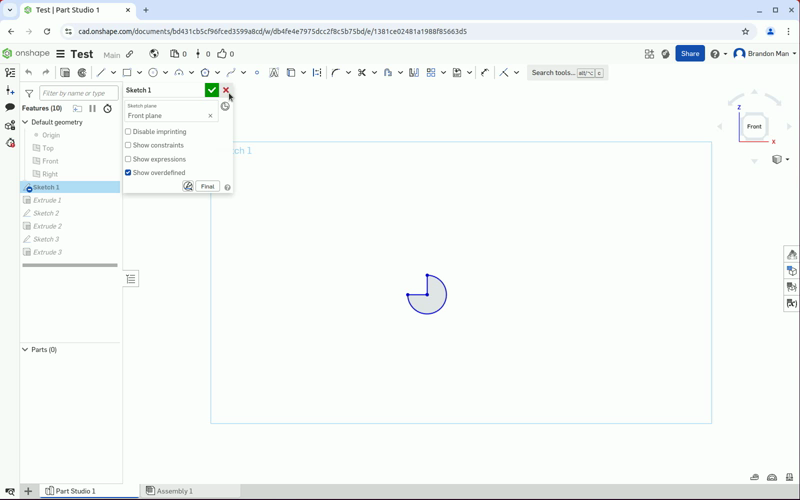
click(229, 92)
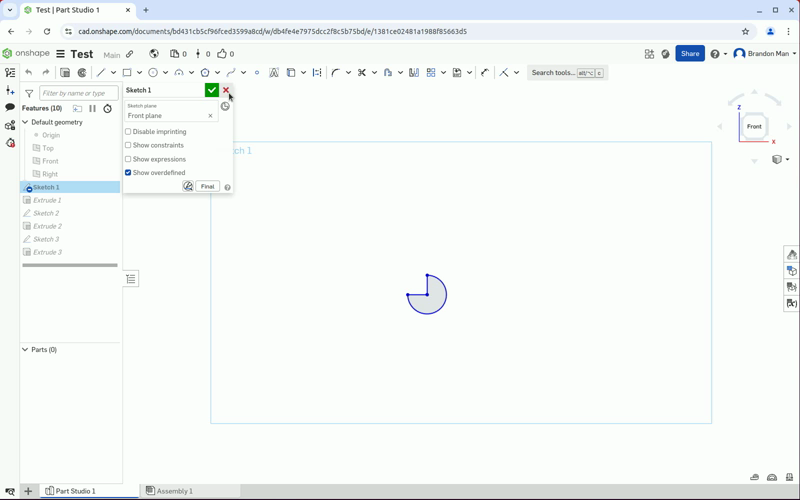
key(shift+s)
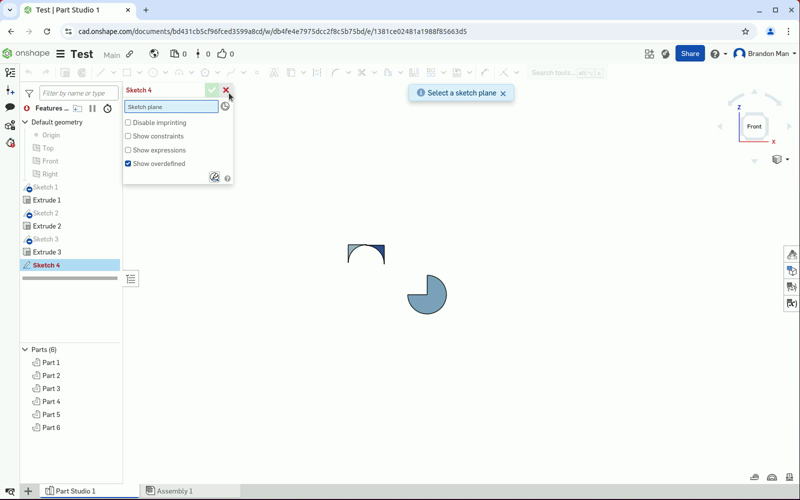
mouse_move(73, 163)
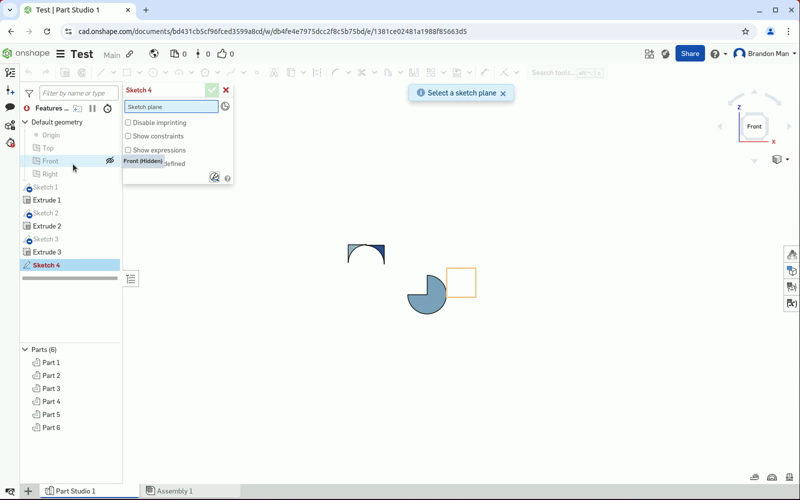
click(73, 163)
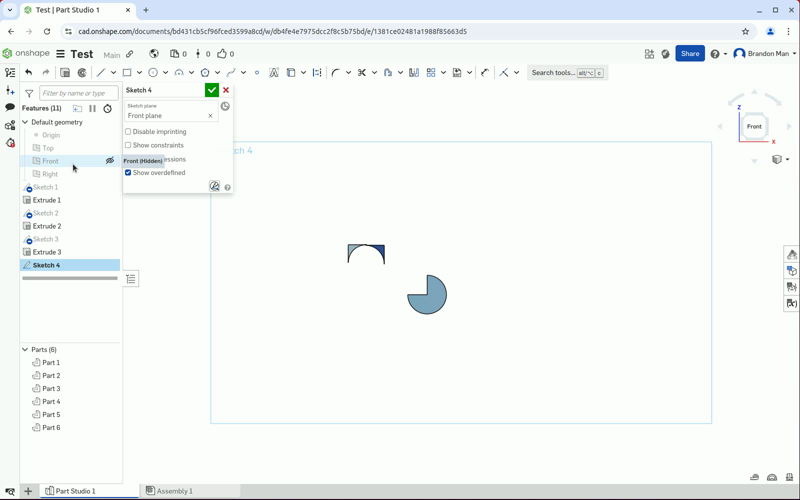
mouse_move(73, 352)
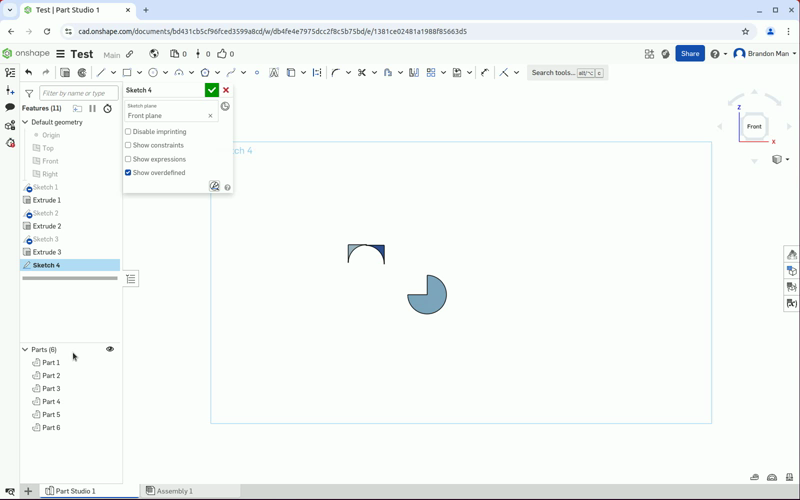
key(y)
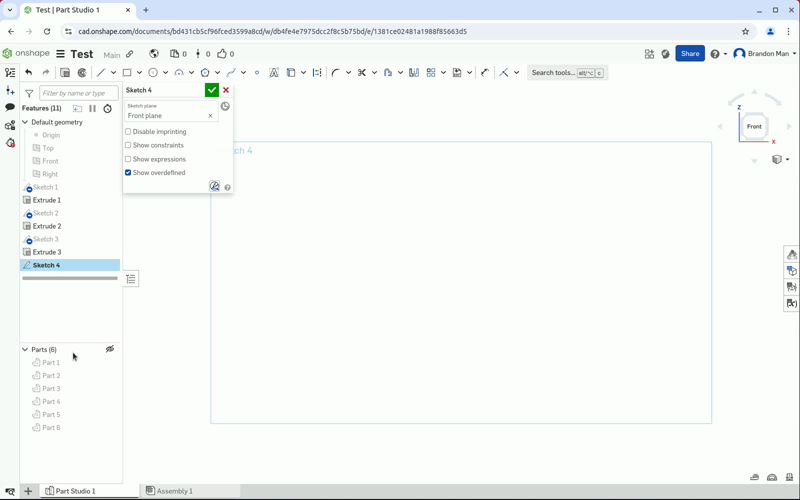
key(l)
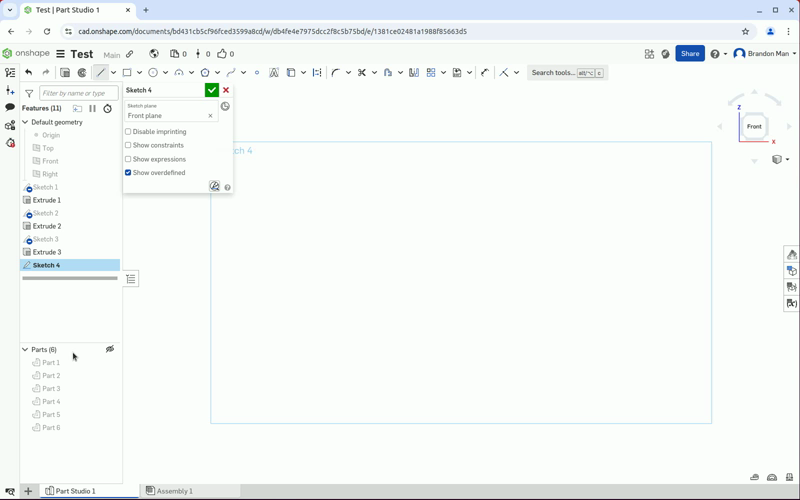
key_down(shift)
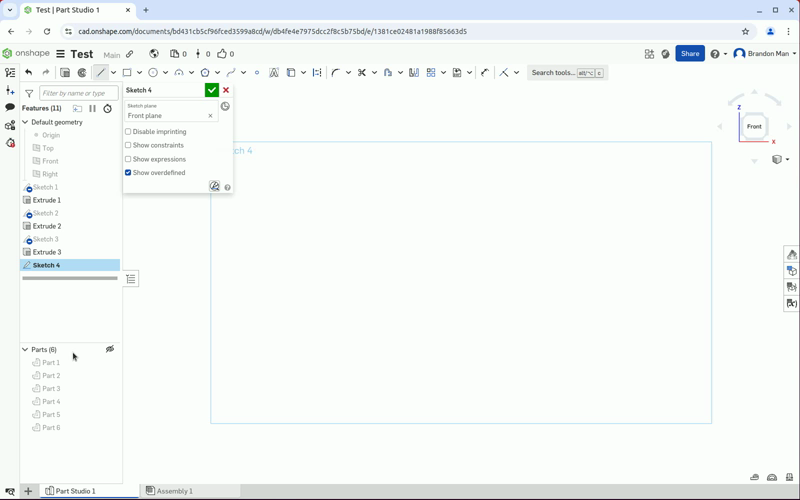
mouse_move(348, 279)
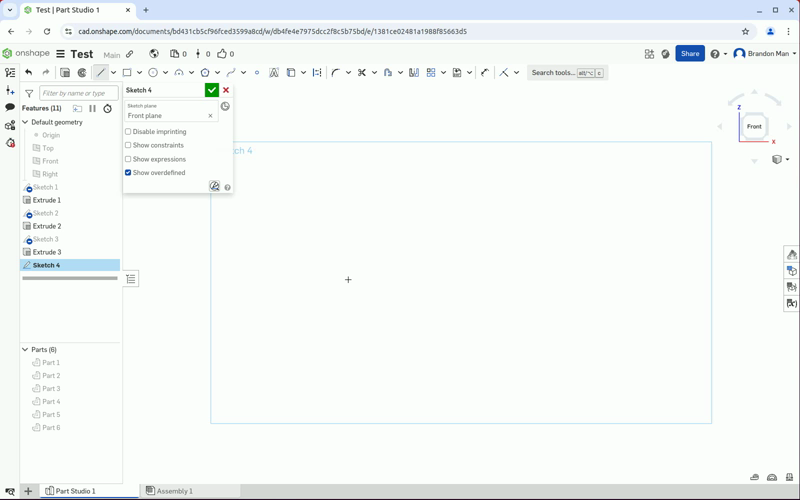
click(348, 279)
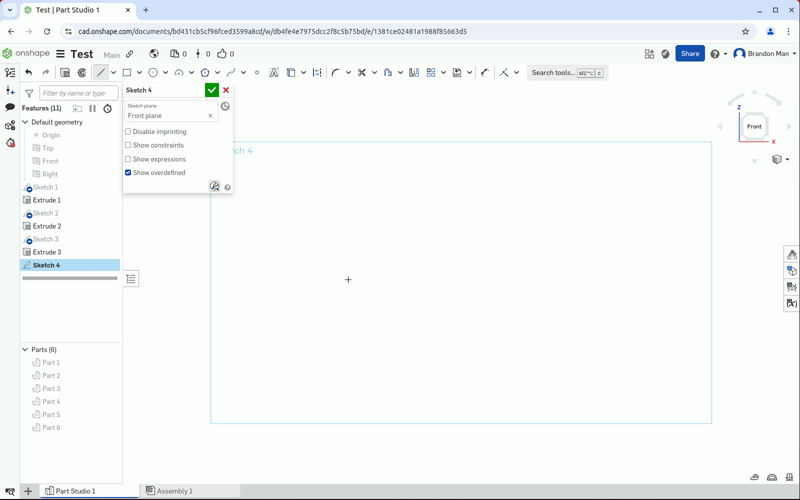
key_up(shift)
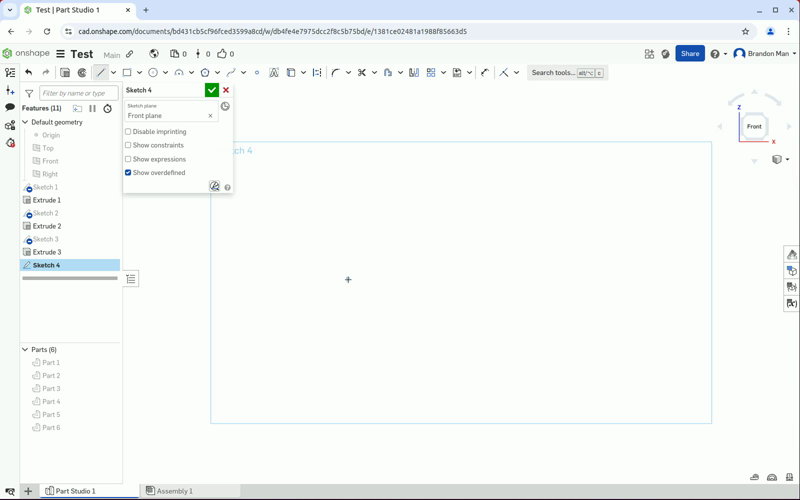
key_down(shift)
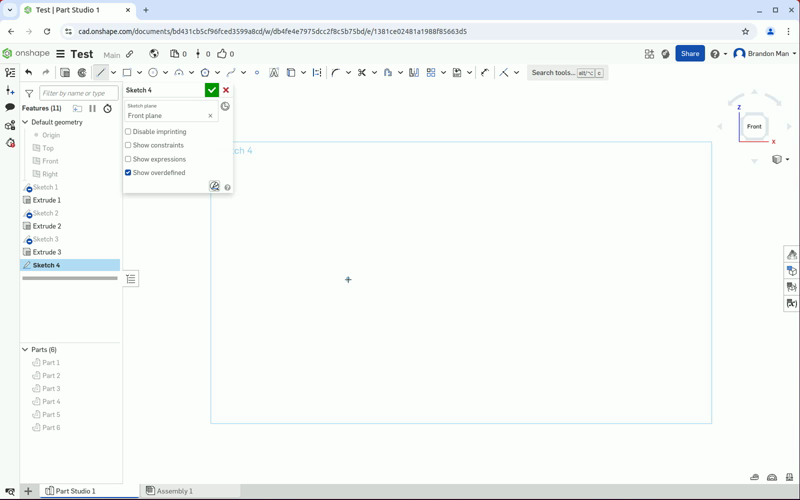
mouse_move(378, 279)
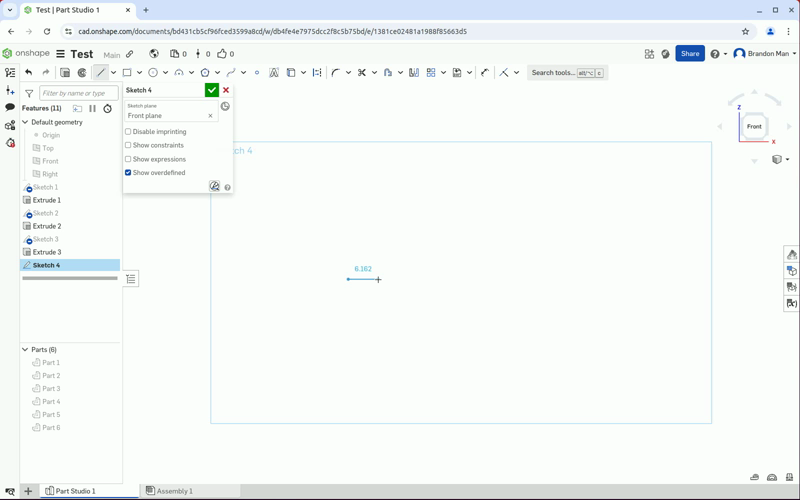
mouse_move(366, 279)
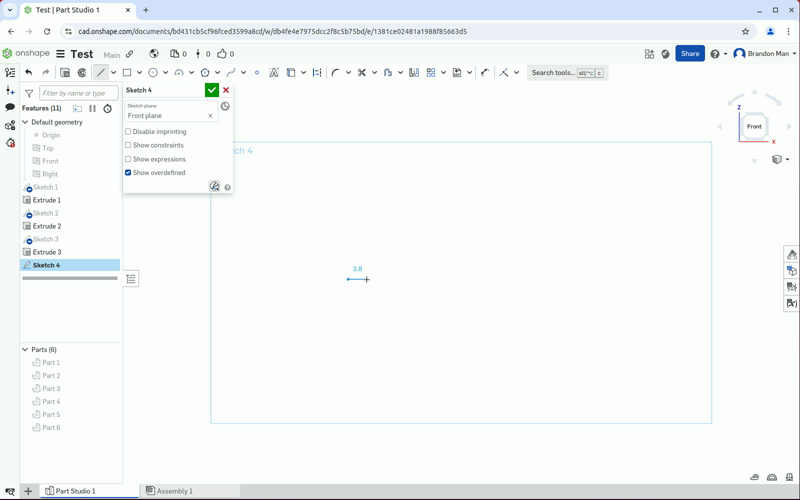
click(366, 279)
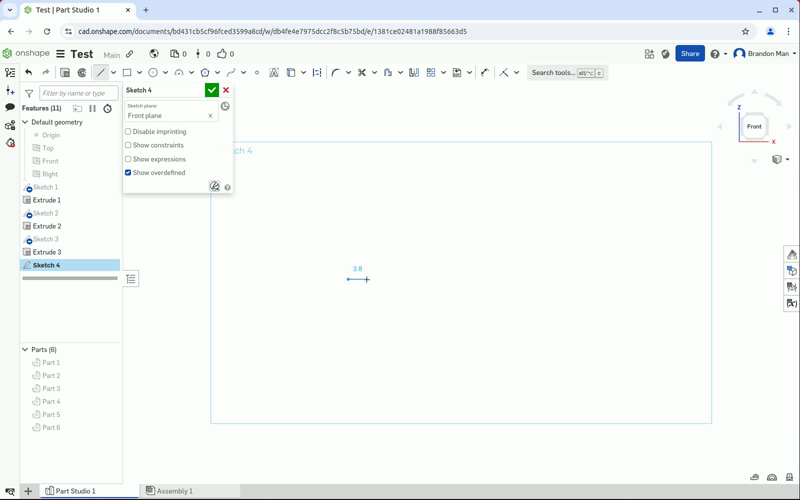
key_up(shift)
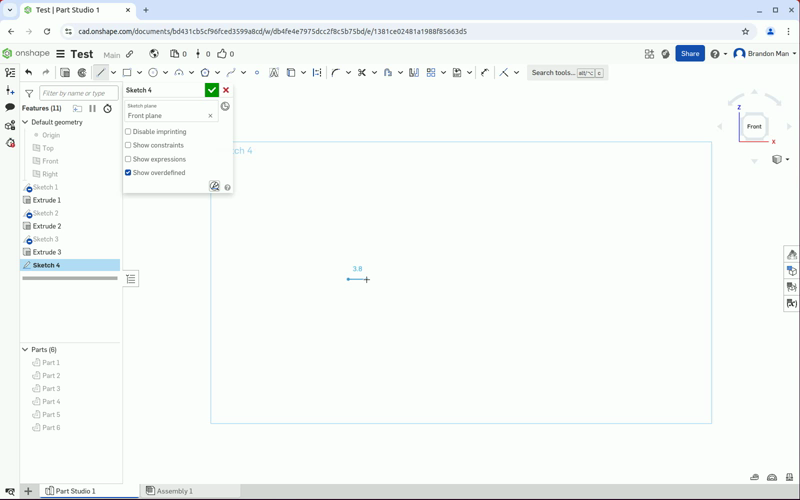
key(esc)
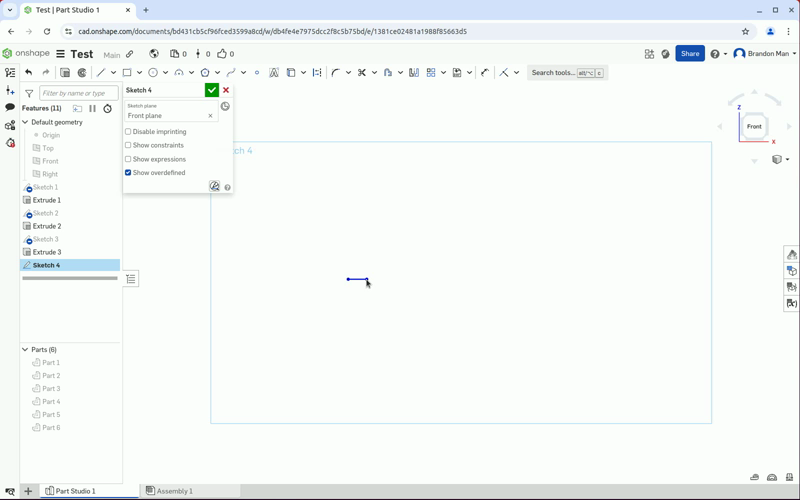
key(a)
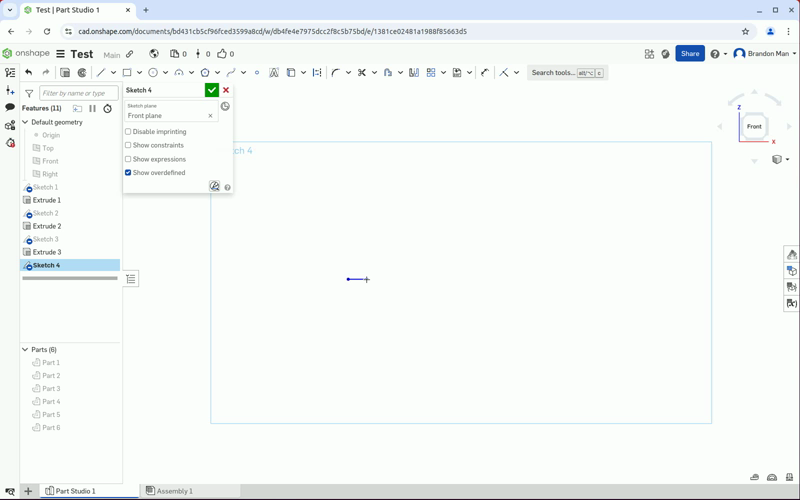
mouse_move(366, 279)
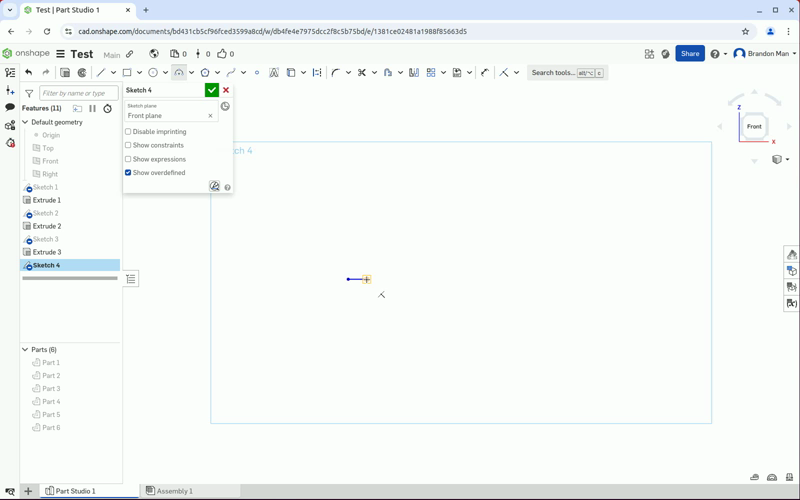
click(366, 279)
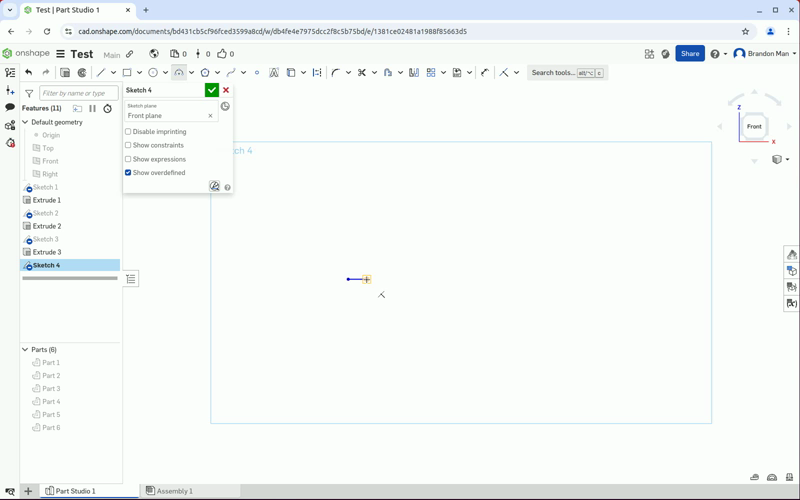
key_down(shift)
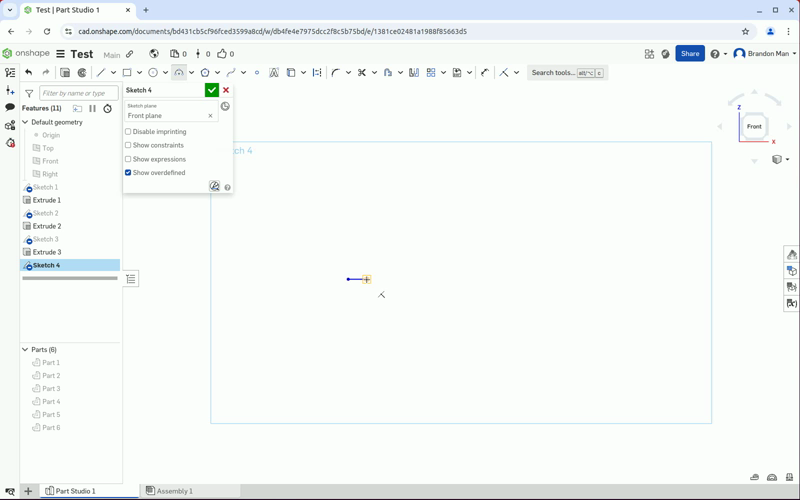
mouse_move(348, 261)
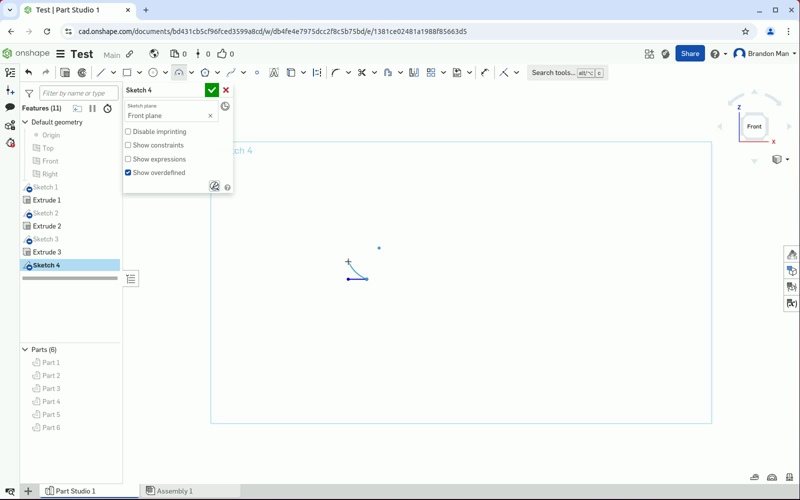
click(348, 261)
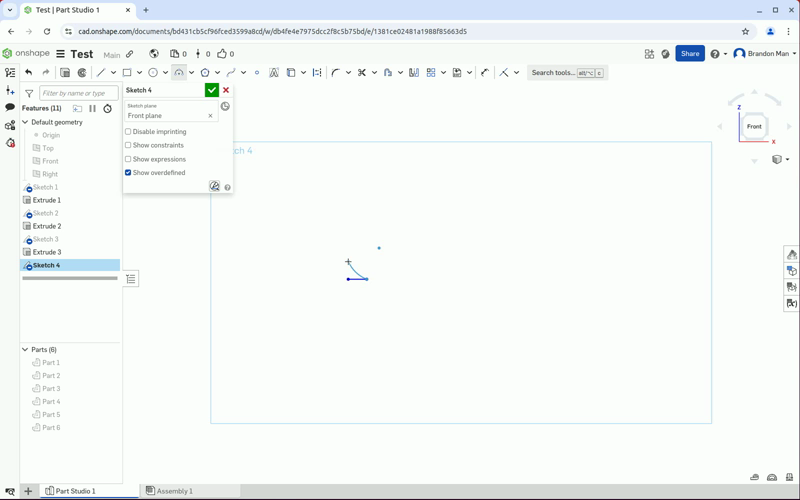
mouse_move(353, 273)
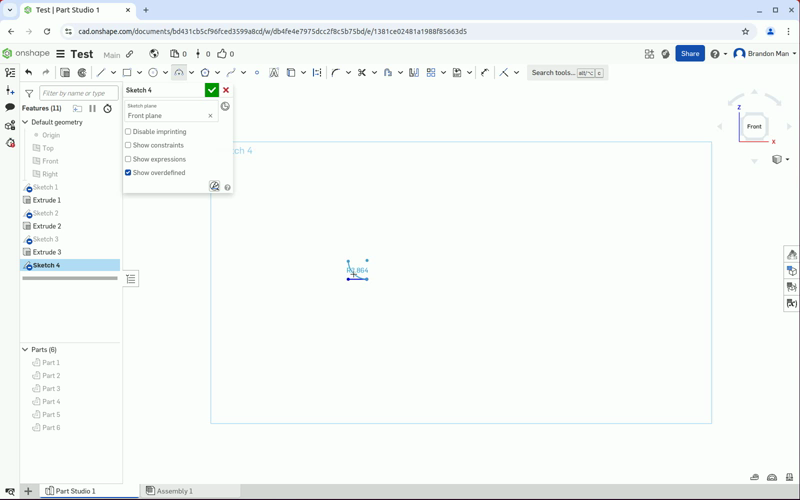
click(353, 273)
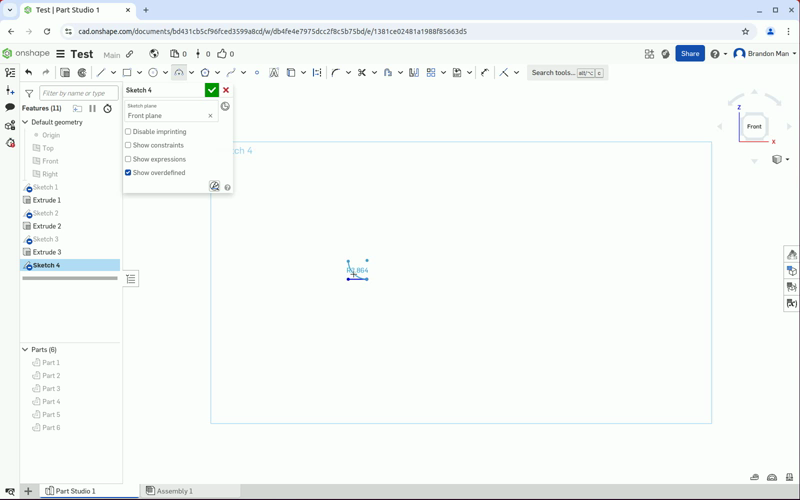
key_up(shift)
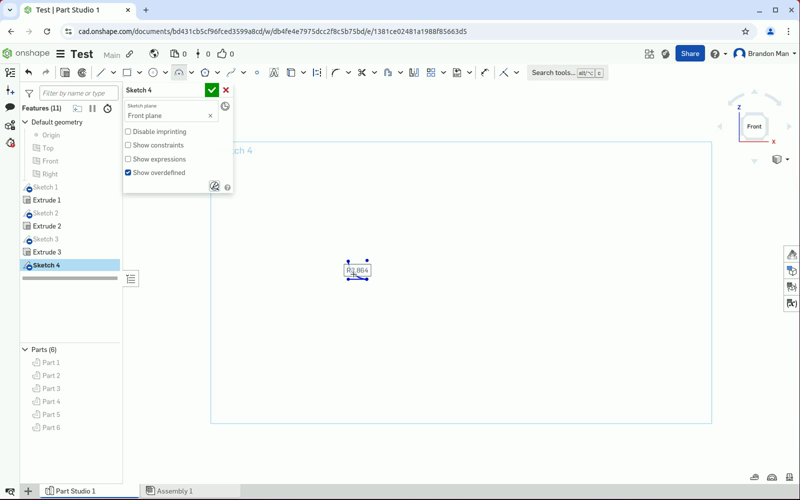
key(esc)
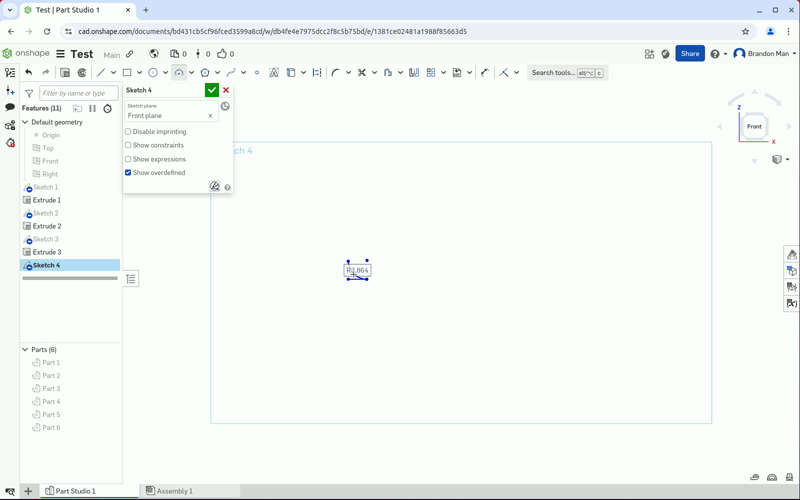
key(l)
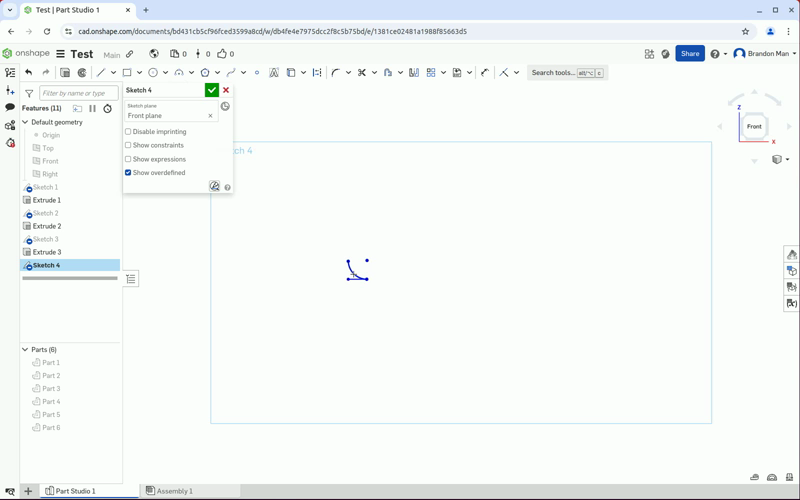
mouse_move(348, 261)
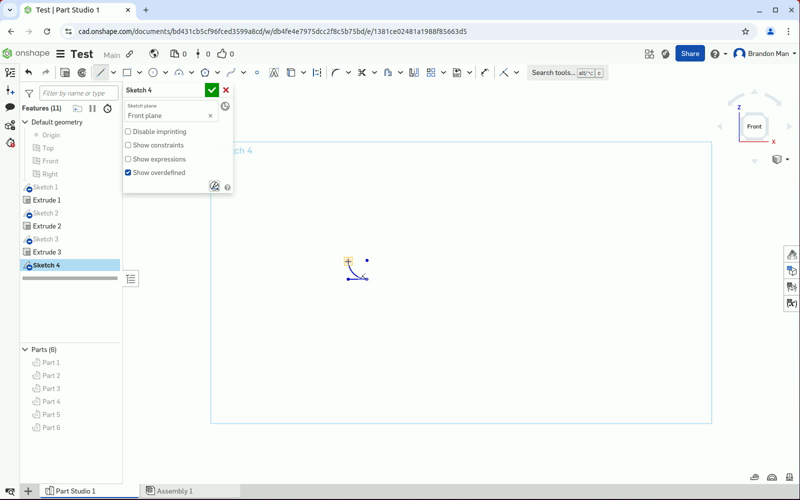
click(348, 261)
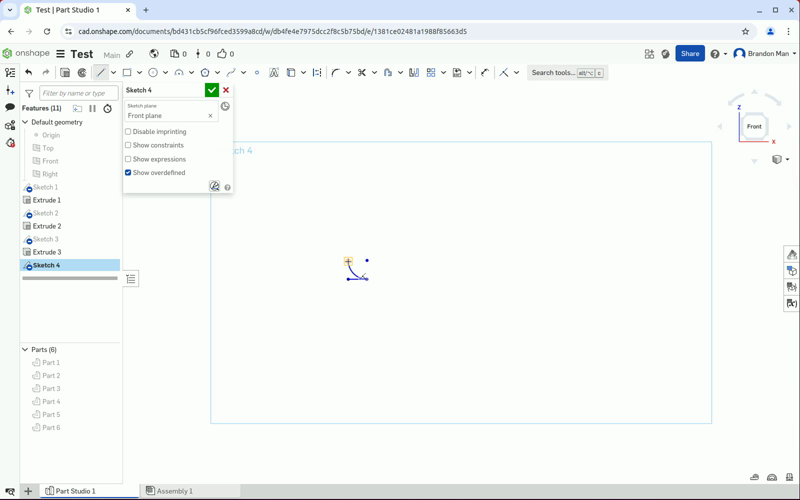
mouse_move(378, 261)
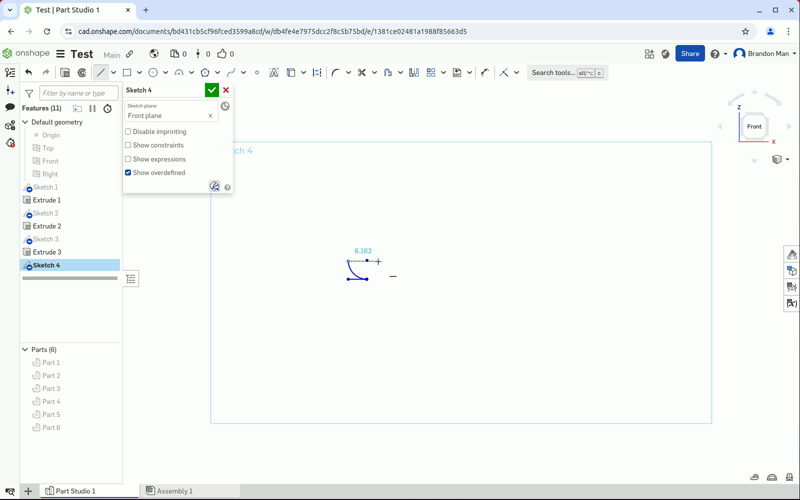
key_down(shift)
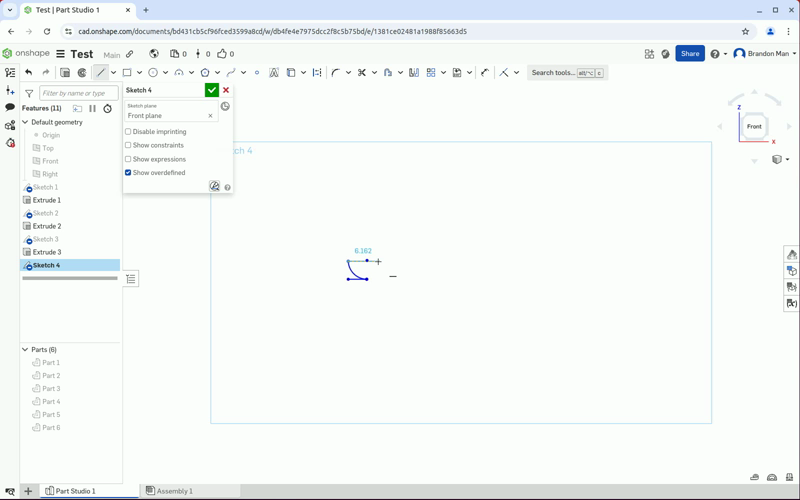
mouse_move(348, 279)
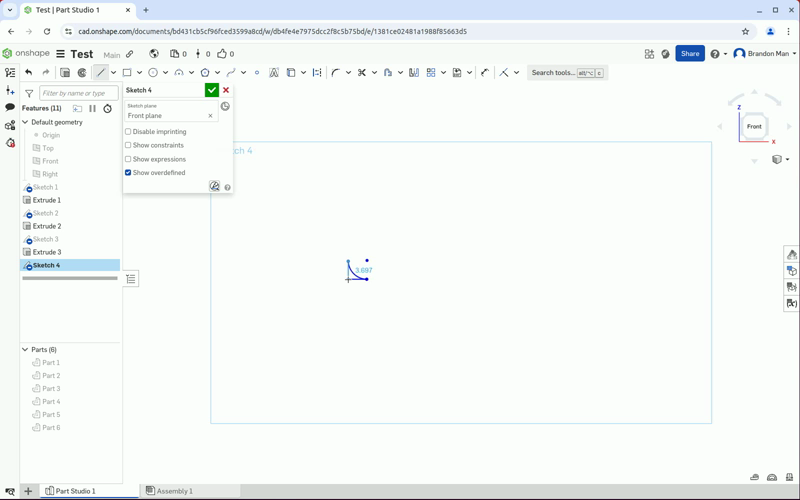
key_up(shift)
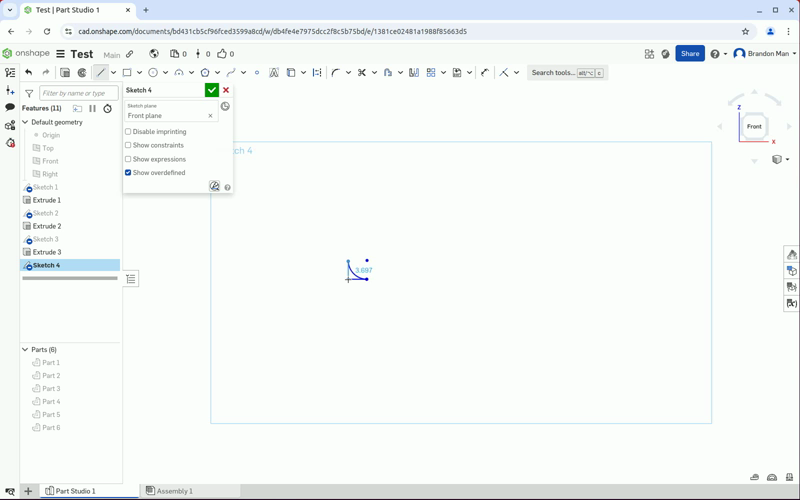
click(348, 279)
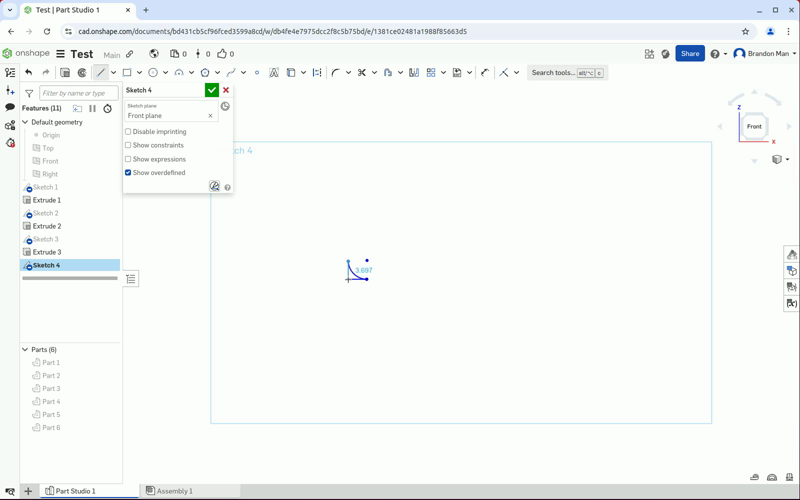
key(esc)
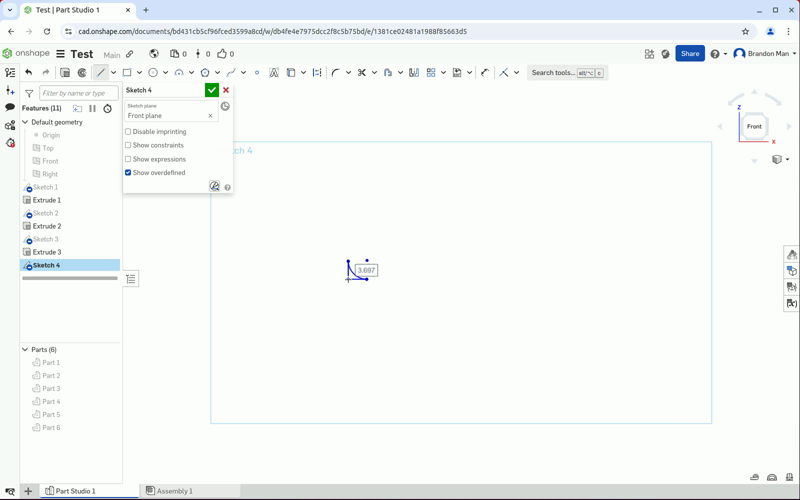
mouse_move(354, 276)
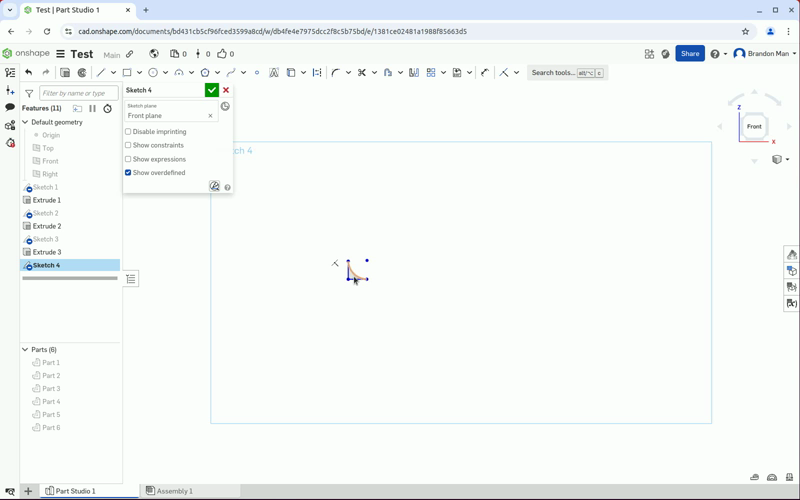
scroll(6)
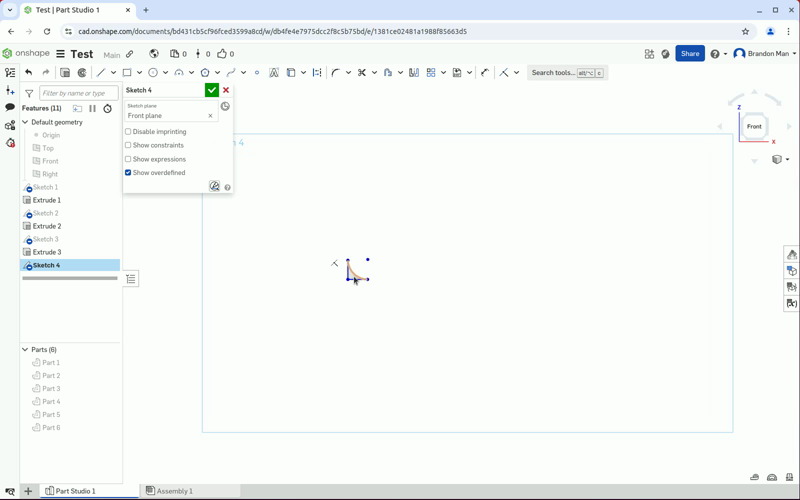
scroll(6)
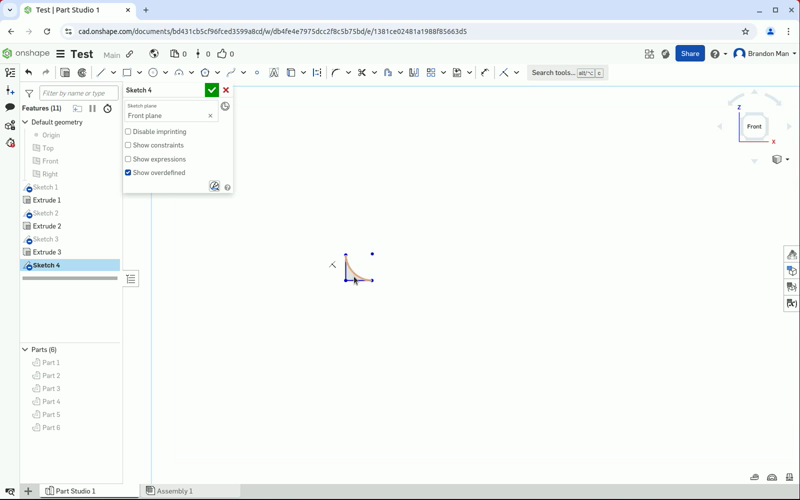
scroll(6)
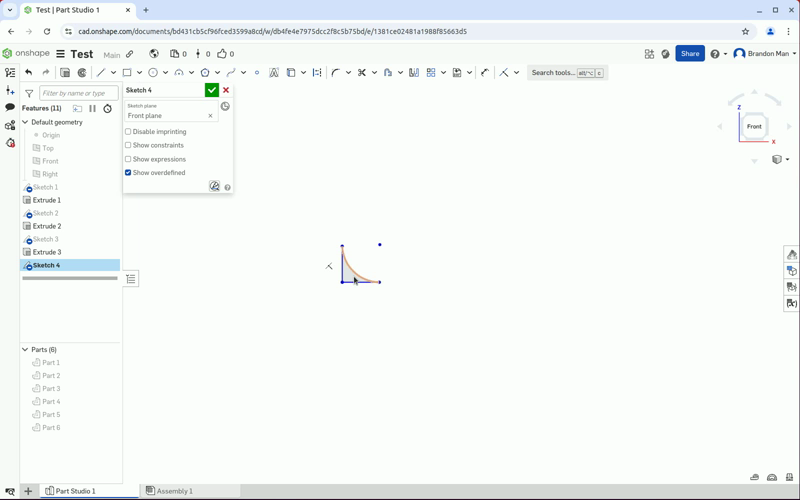
scroll(6)
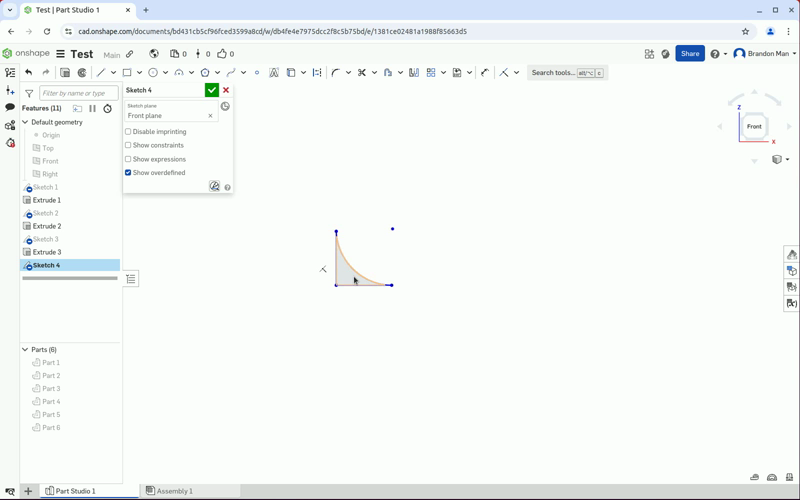
scroll(6)
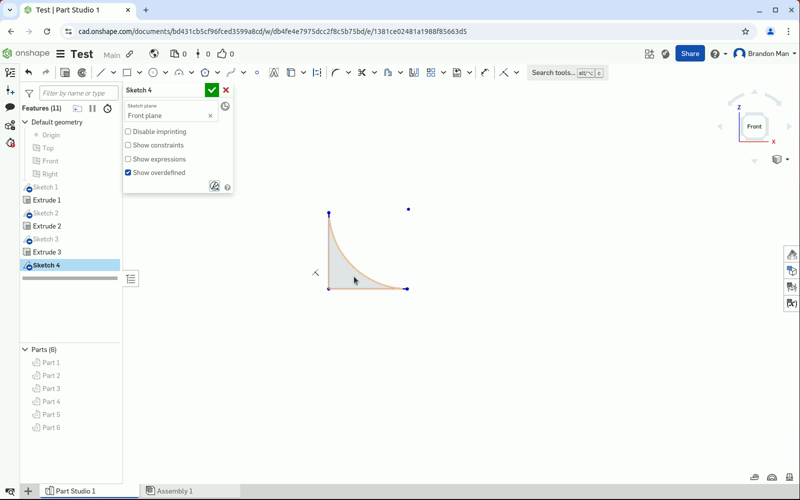
scroll(6)
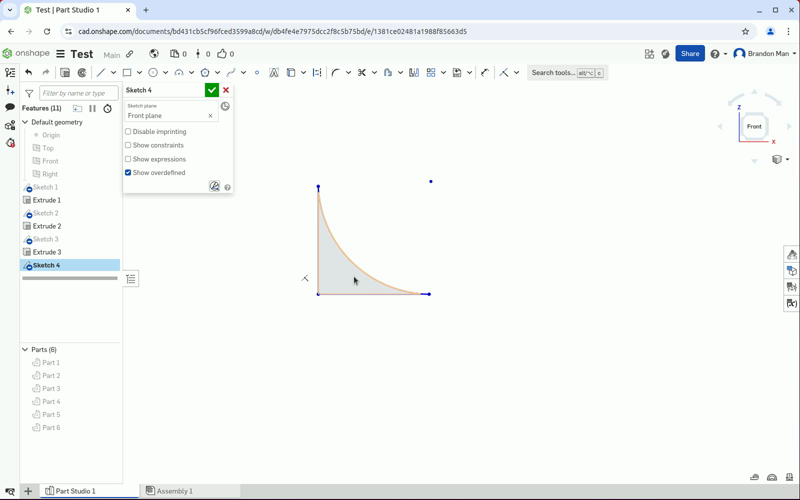
scroll(6)
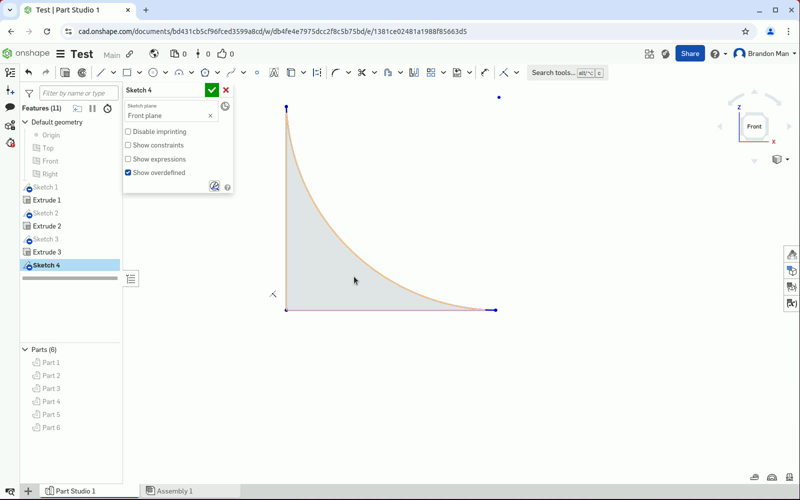
click(354, 276)
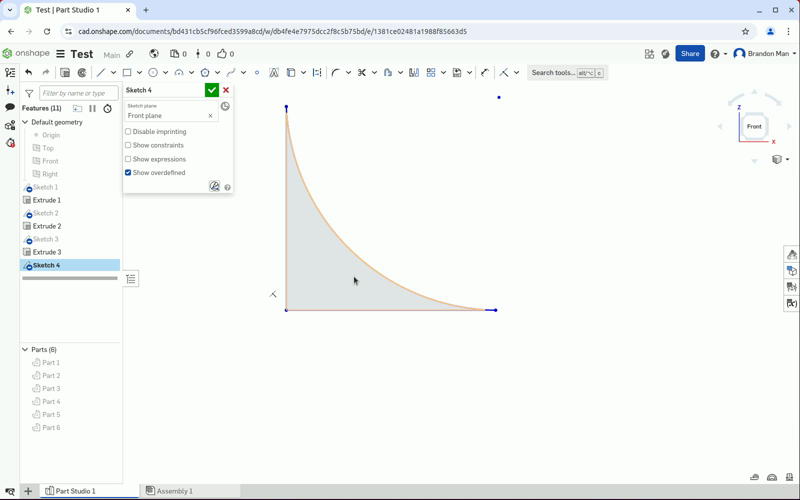
scroll(-6)
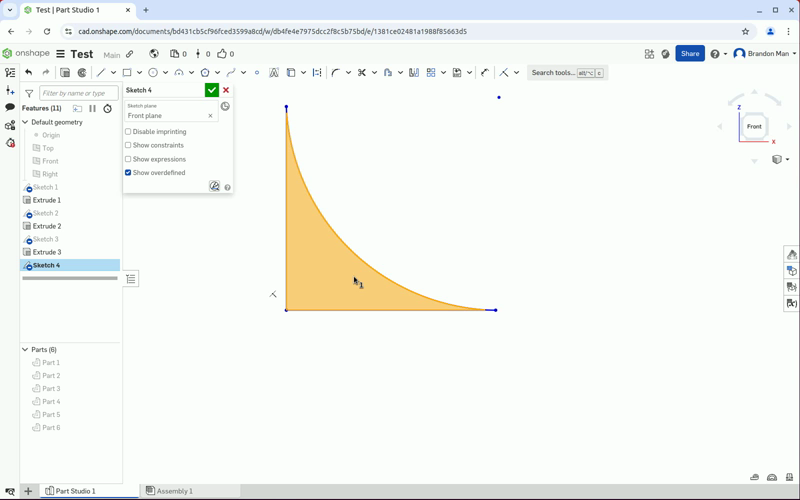
scroll(-6)
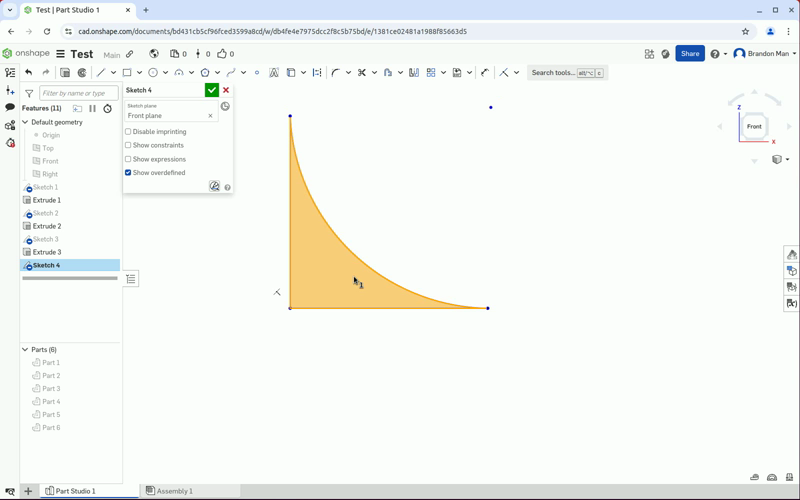
scroll(-6)
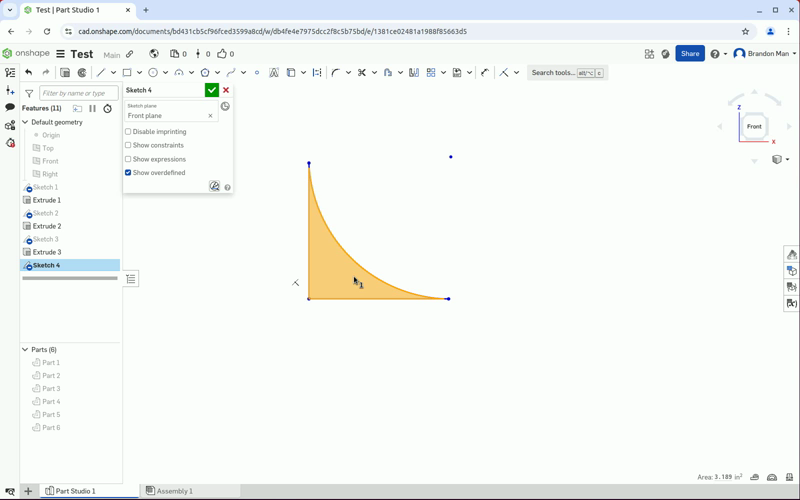
scroll(-6)
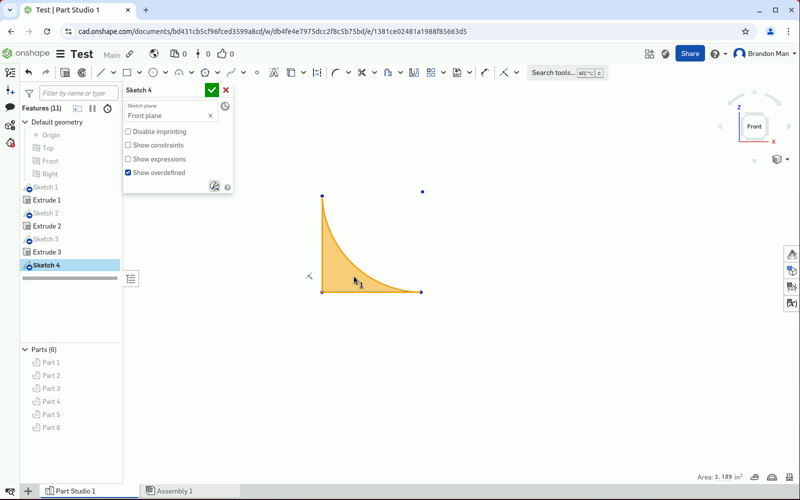
scroll(-6)
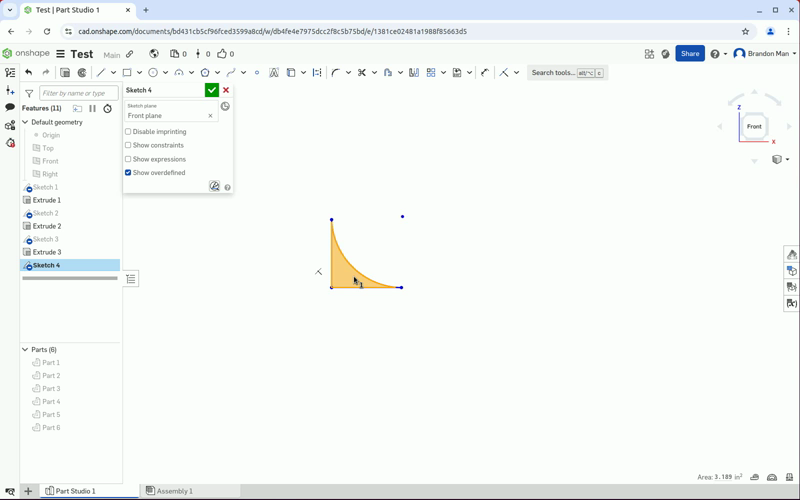
scroll(-6)
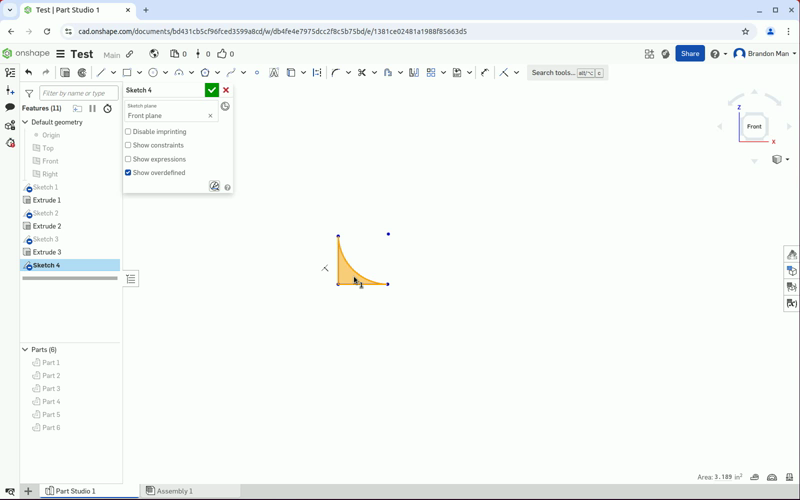
scroll(-6)
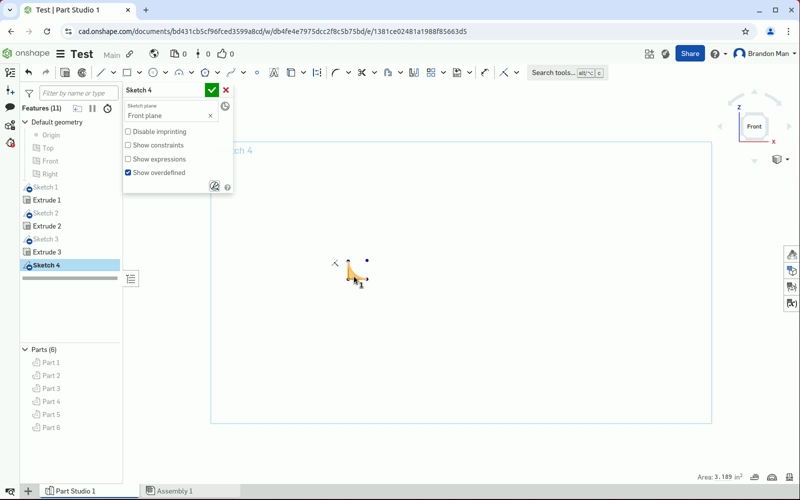
mouse_move(73, 352)
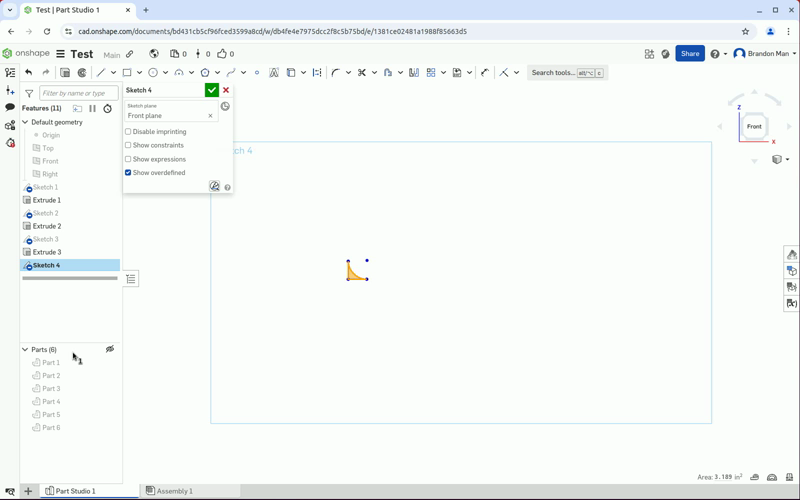
key(shift+y)
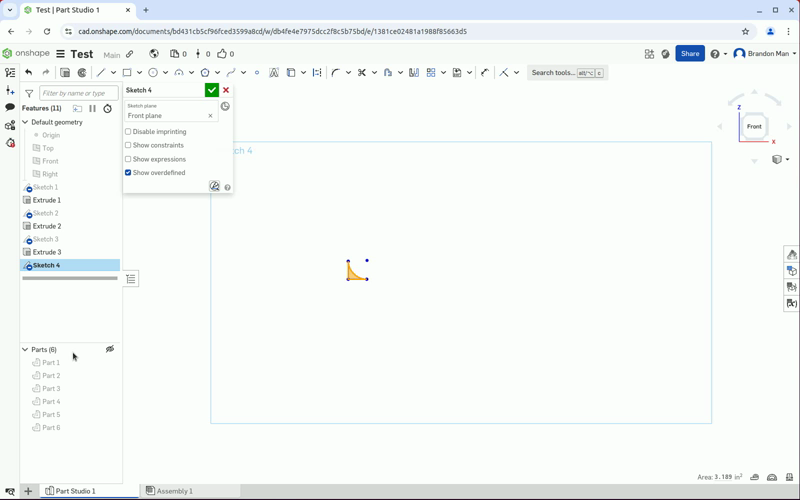
key(shift+e)
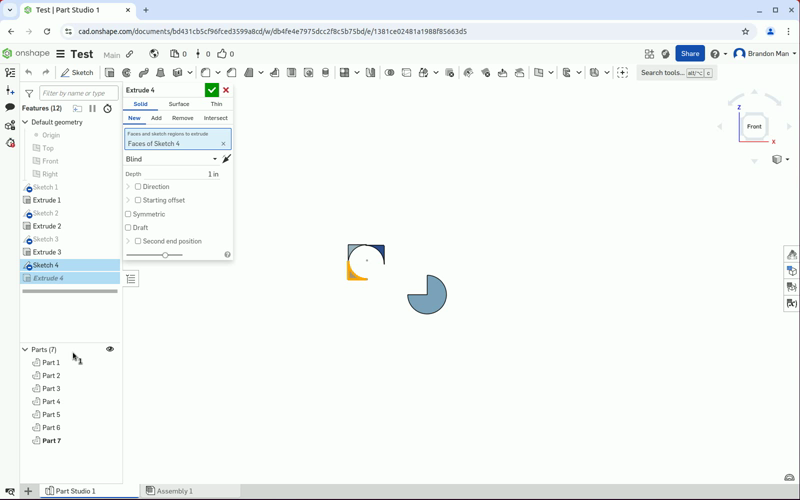
mouse_move(143, 106)
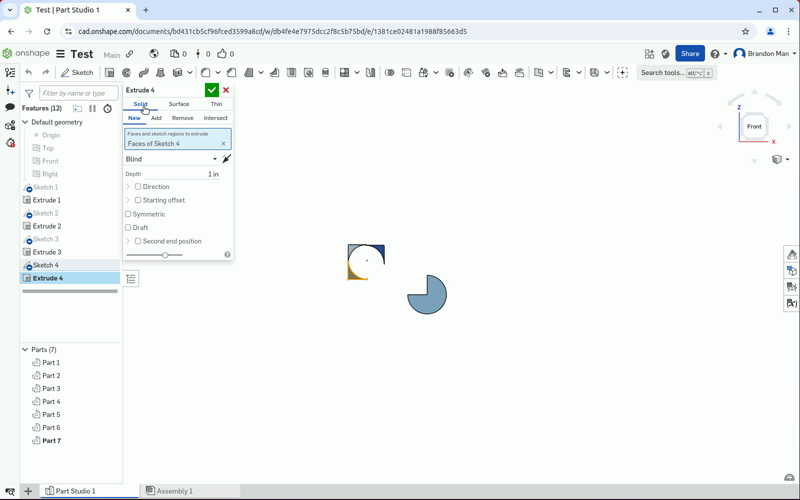
click(143, 106)
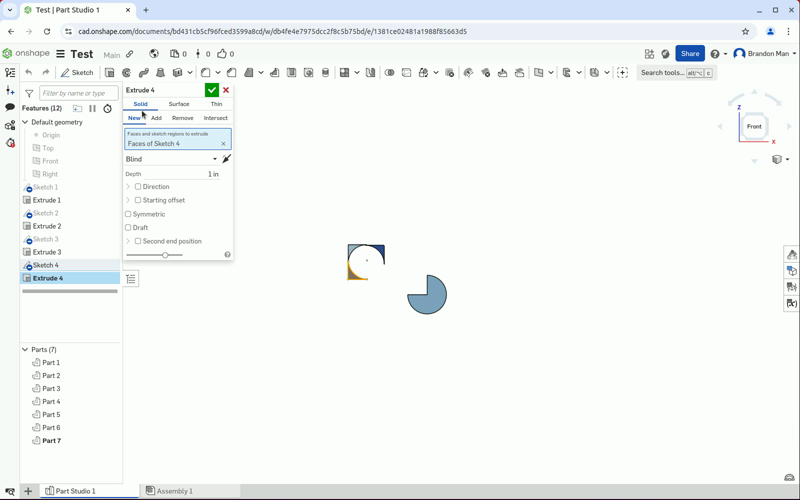
mouse_move(137, 120)
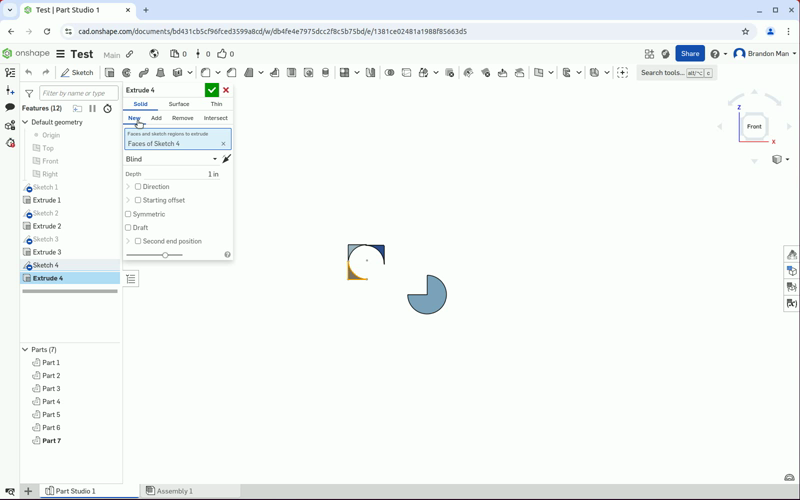
click(137, 120)
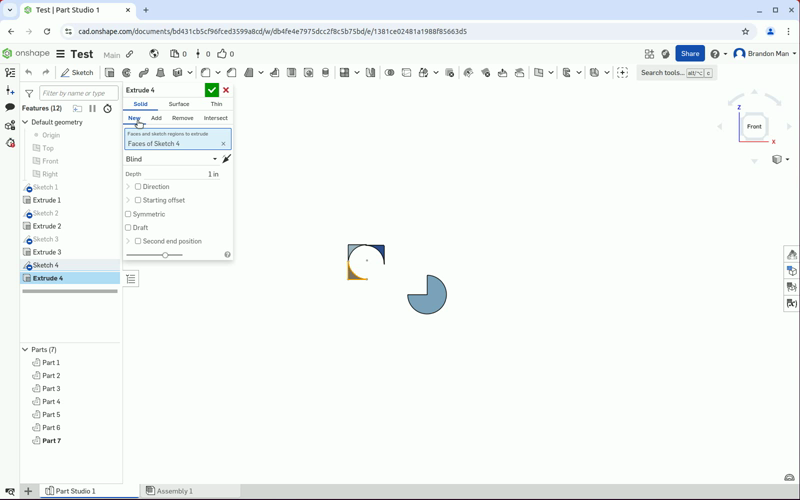
key(tab, 4)
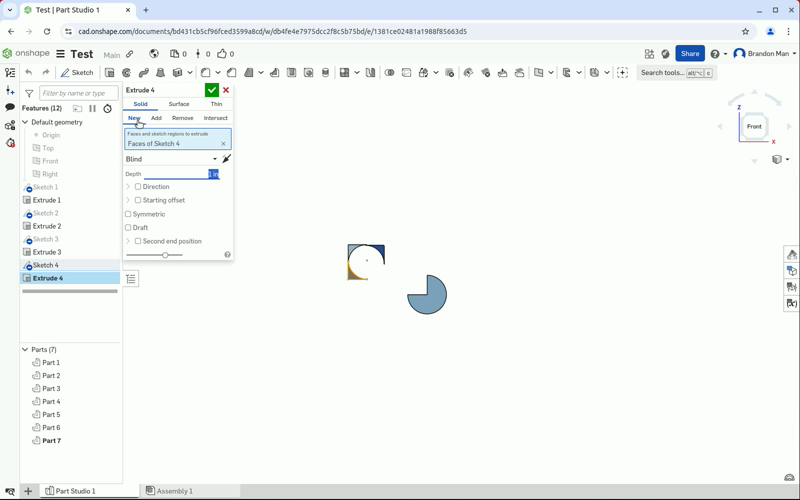
text(3.611)
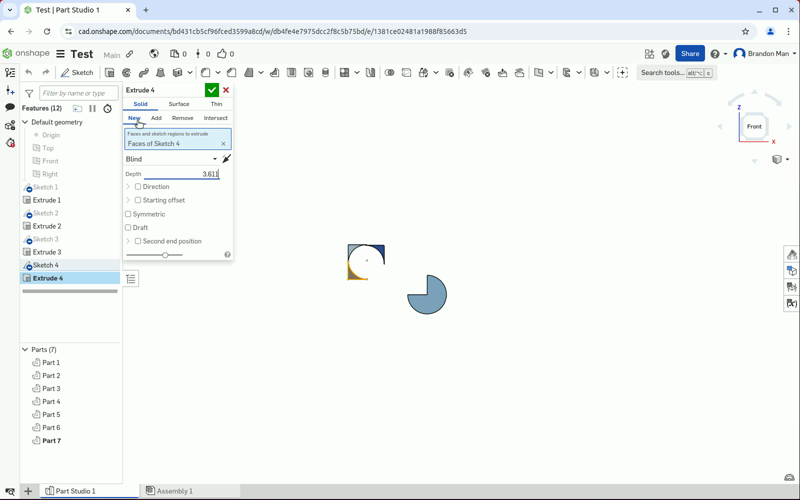
key(enter)
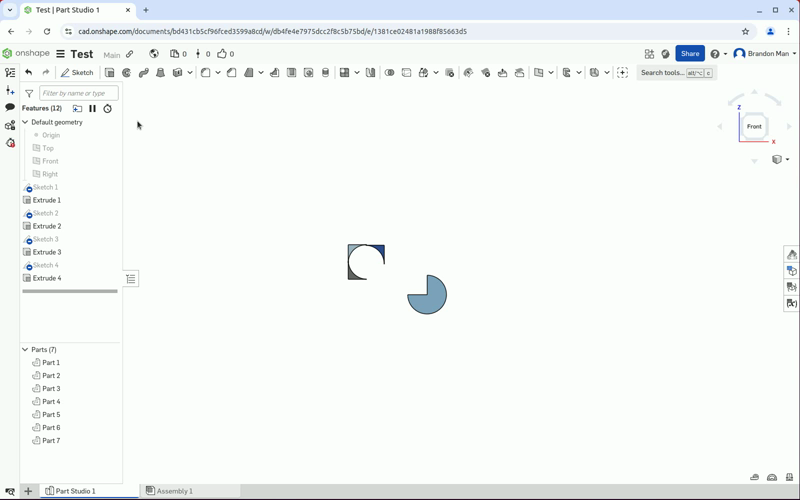
key(shift+h)
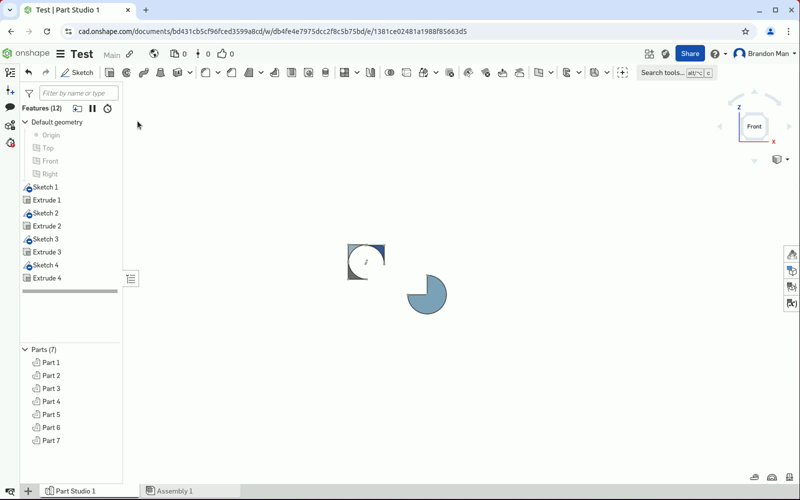
key(shift+h)
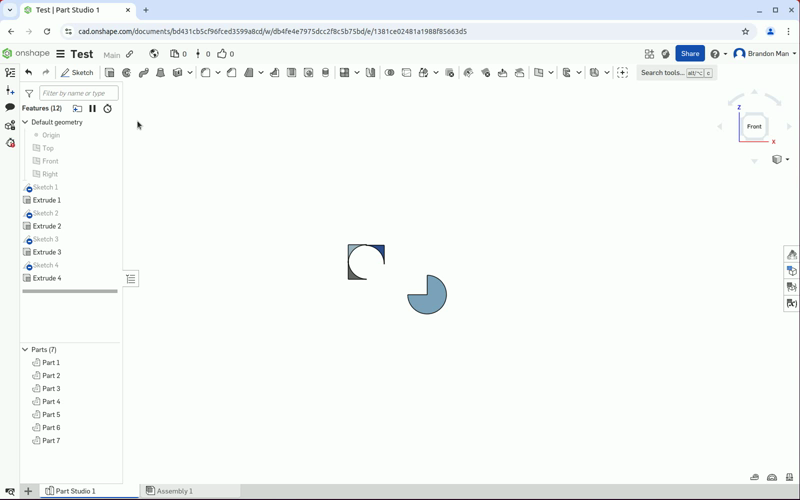
mouse_move(73, 189)
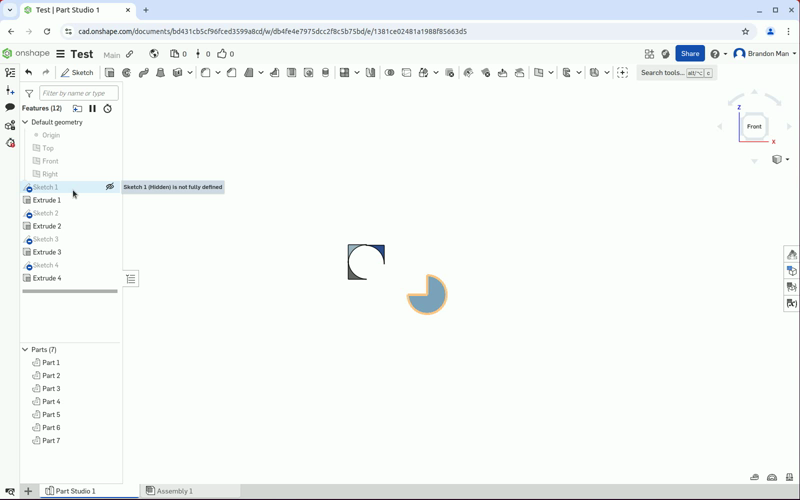
click(73, 189)
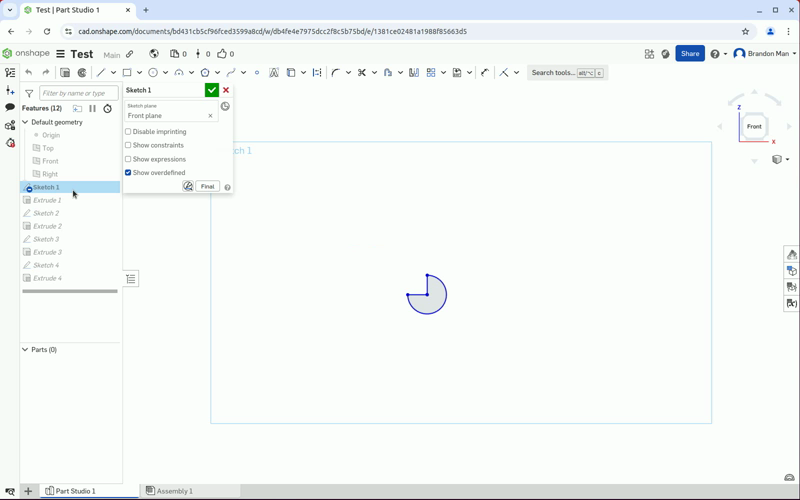
mouse_move(229, 92)
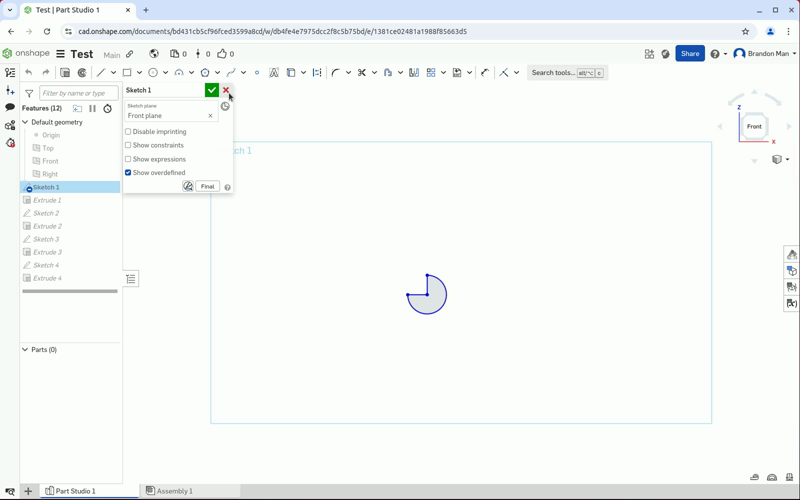
click(229, 92)
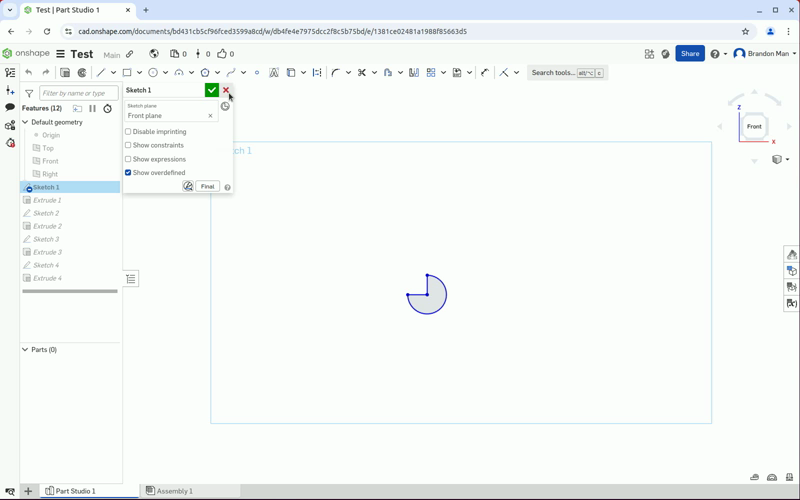
key(shift+s)
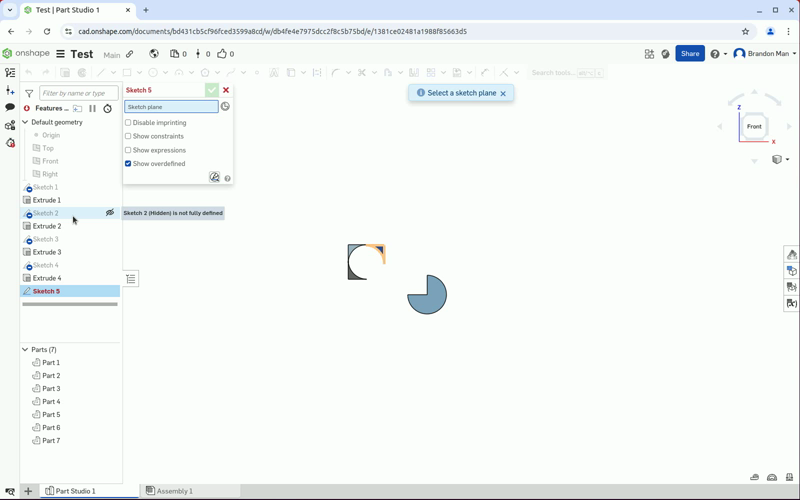
scroll(3)
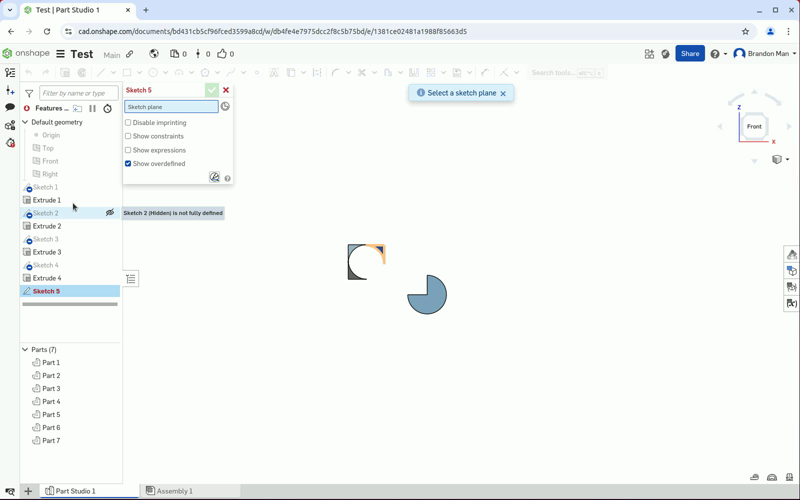
mouse_move(73, 163)
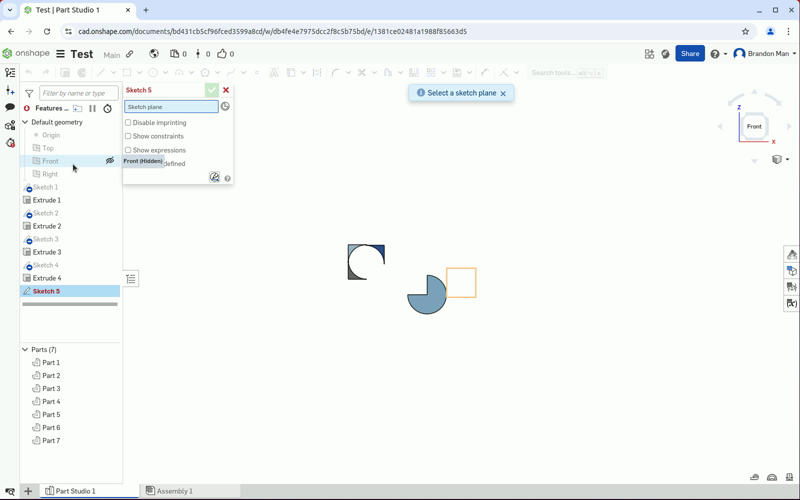
click(73, 163)
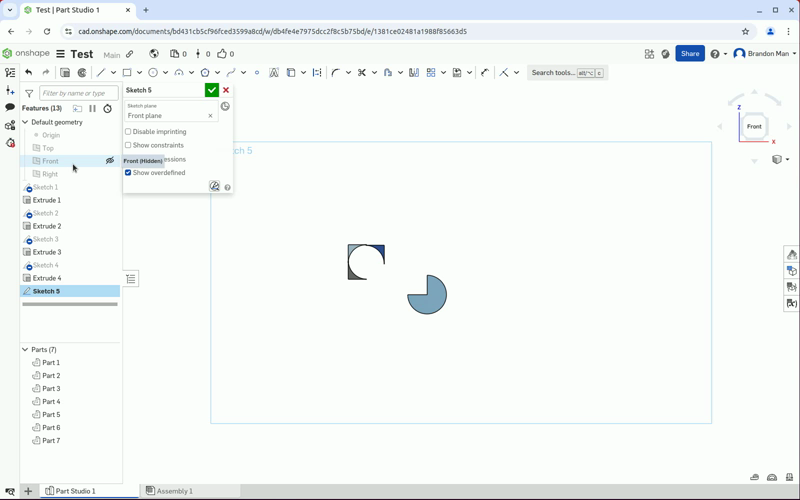
mouse_move(73, 352)
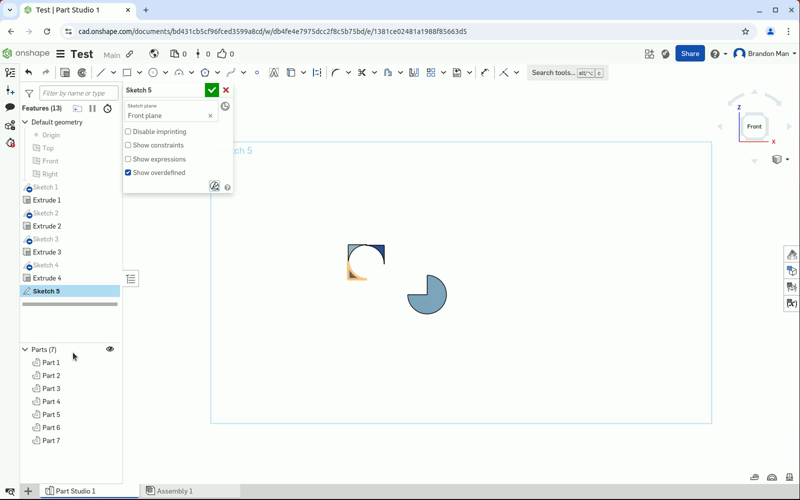
key(y)
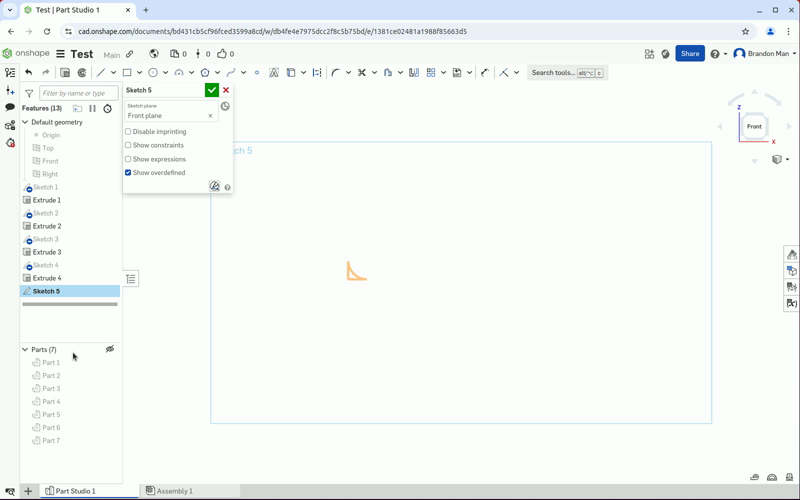
key(l)
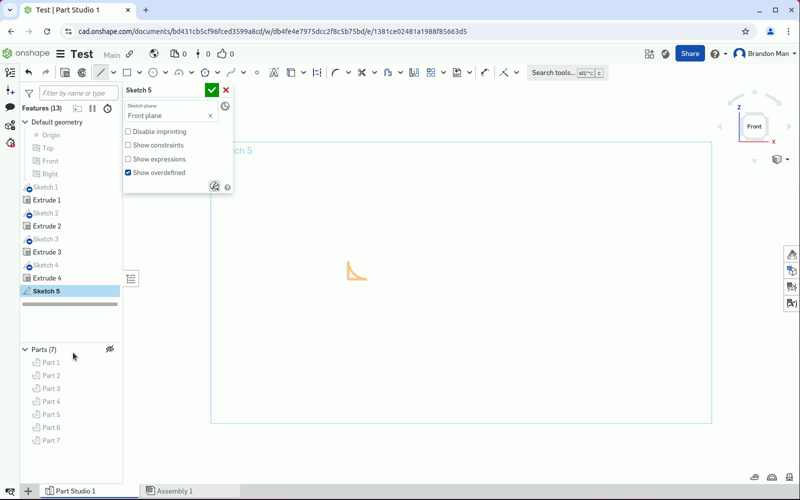
key_down(shift)
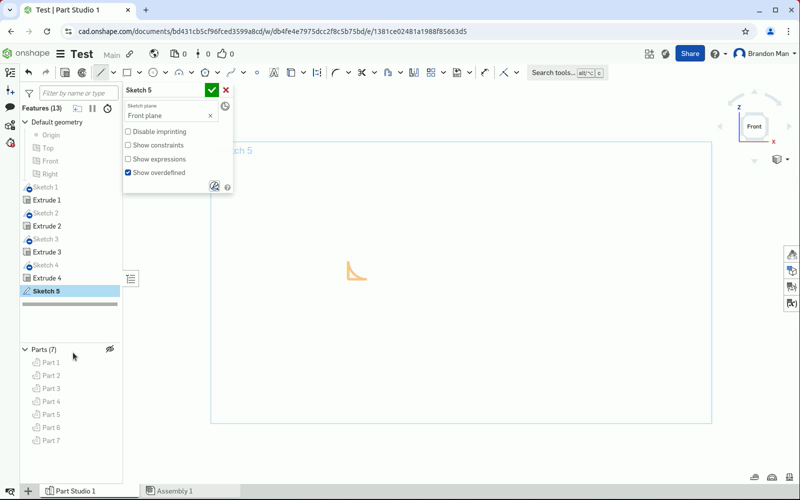
mouse_move(365, 294)
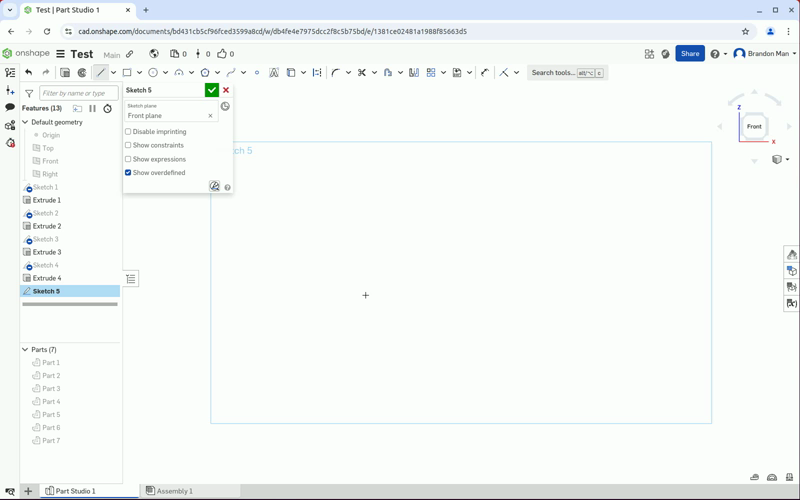
click(365, 294)
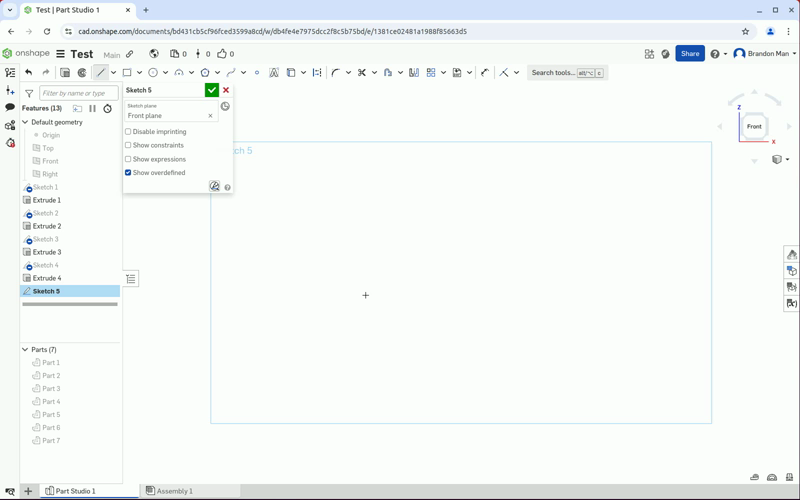
key_up(shift)
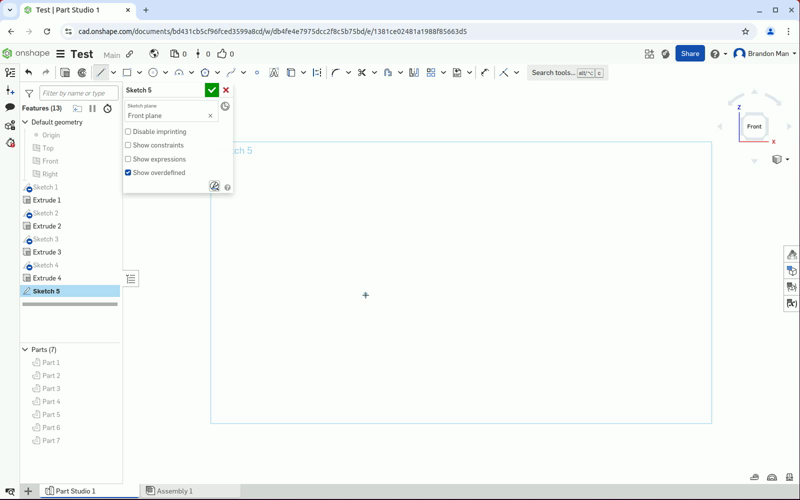
key_down(shift)
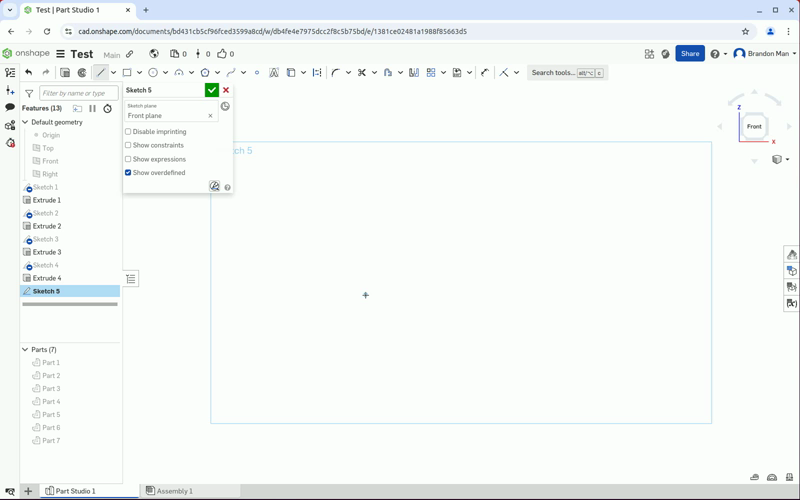
mouse_move(395, 294)
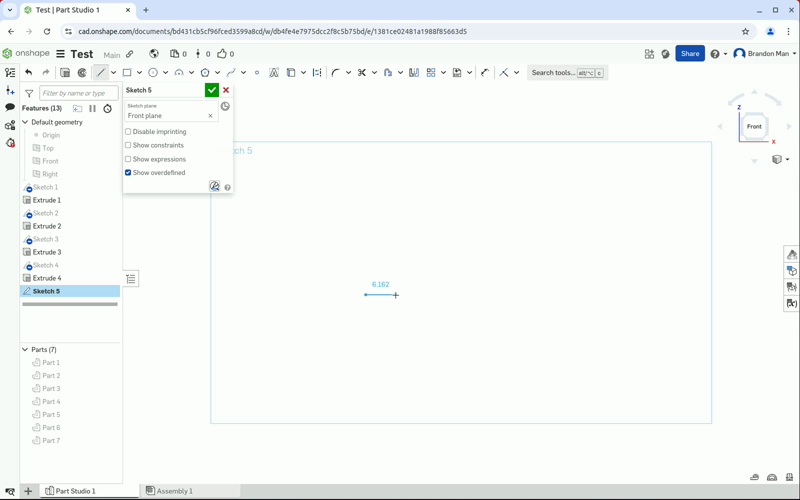
mouse_move(408, 294)
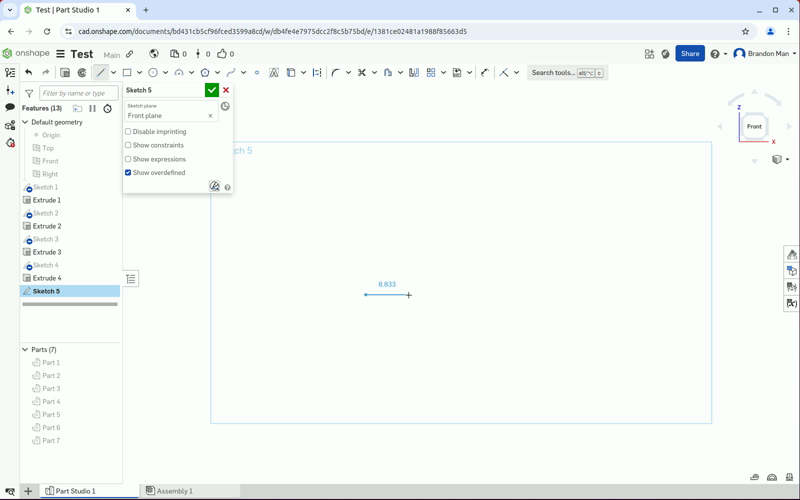
click(408, 294)
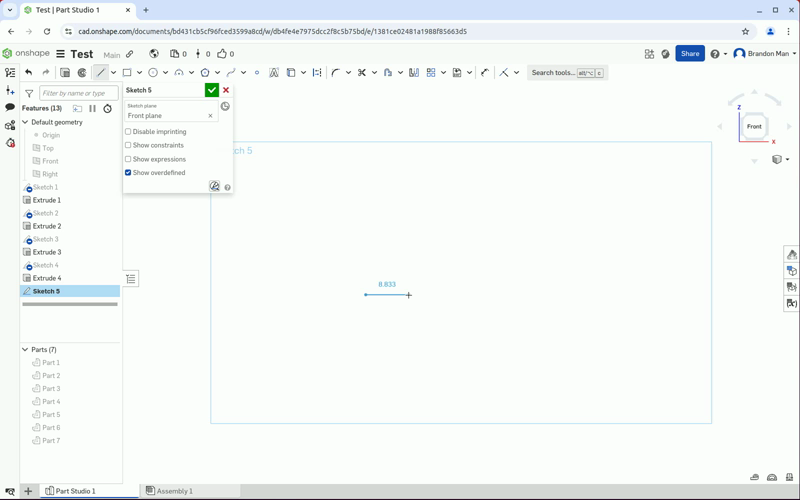
key_up(shift)
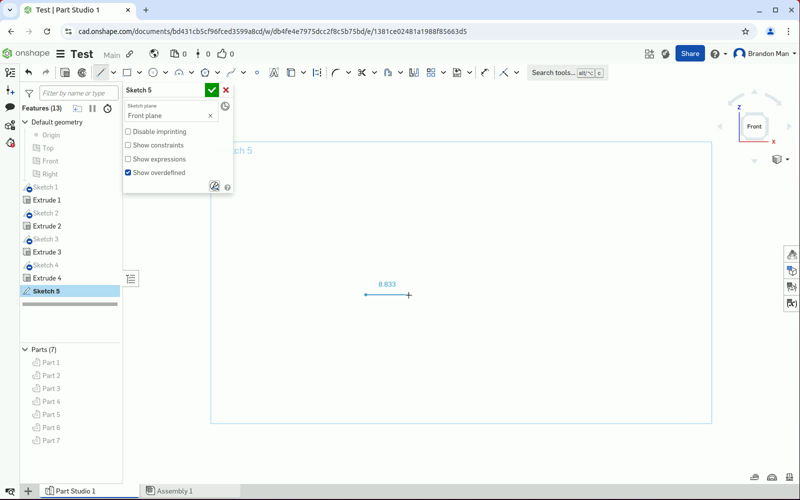
key(esc)
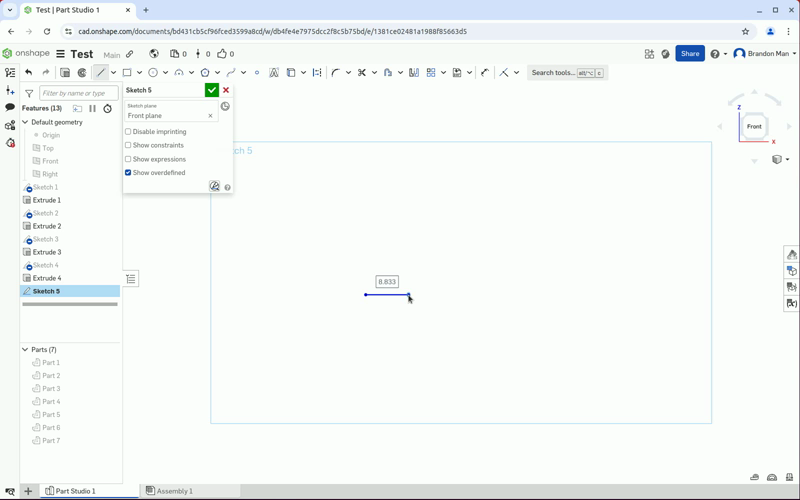
key(a)
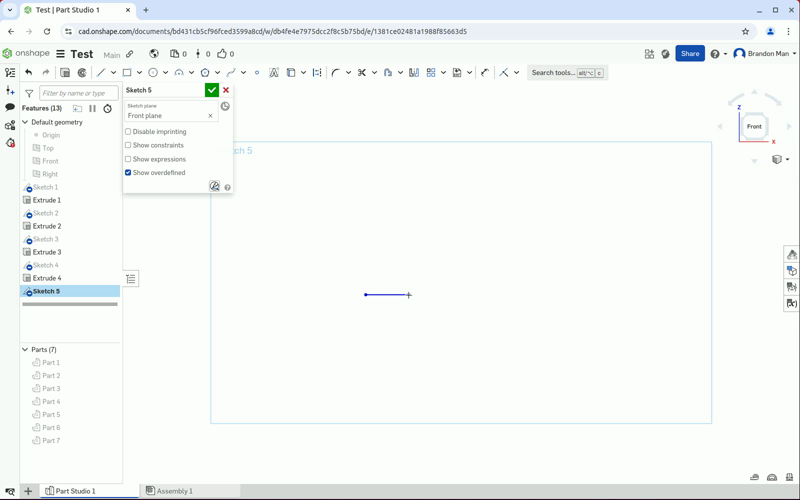
mouse_move(408, 294)
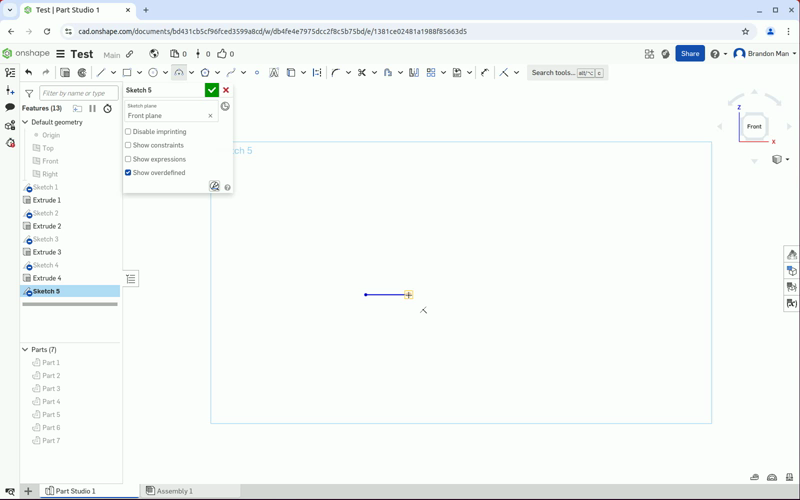
click(408, 294)
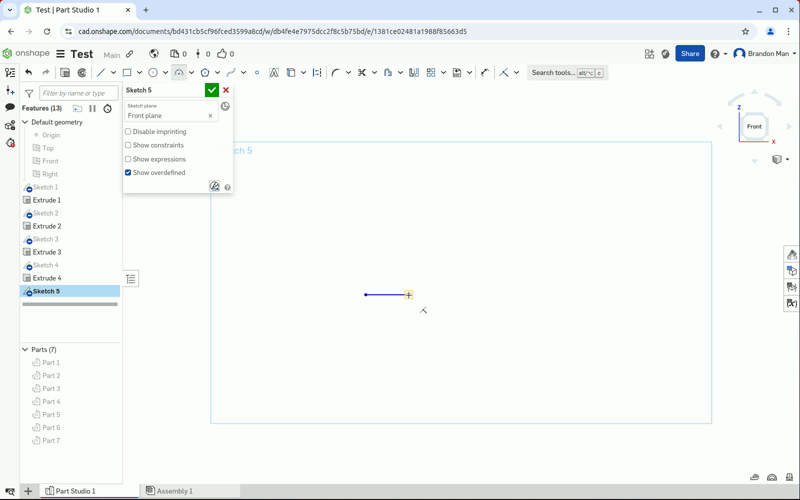
key_down(shift)
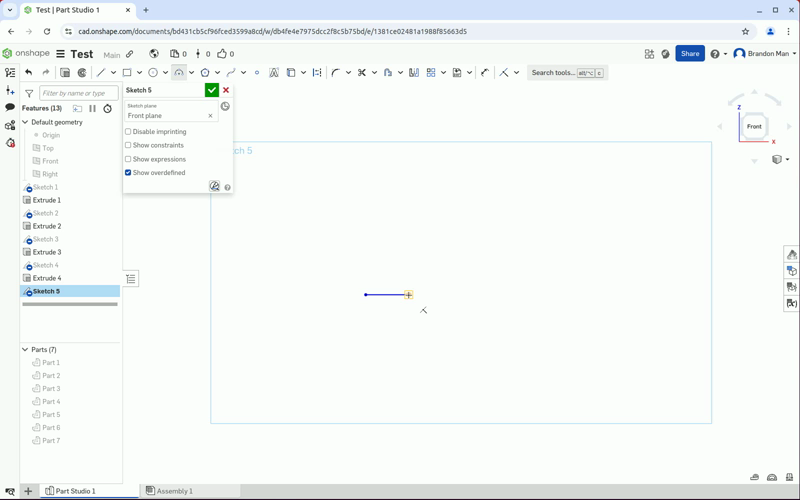
mouse_move(427, 275)
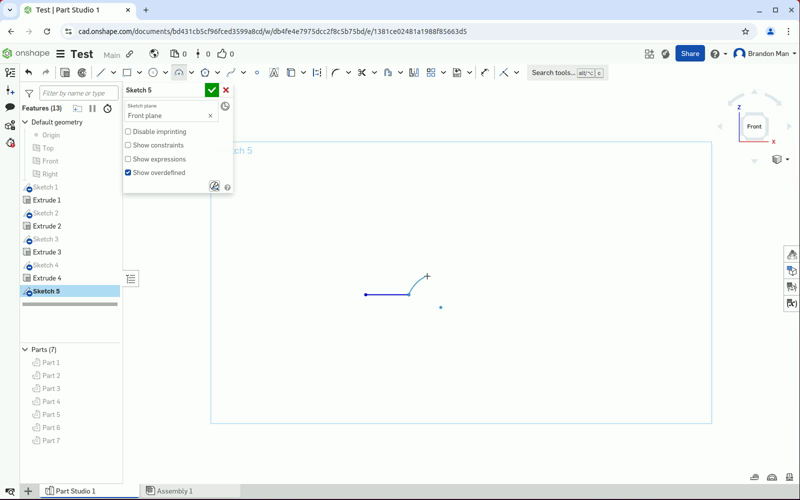
click(427, 275)
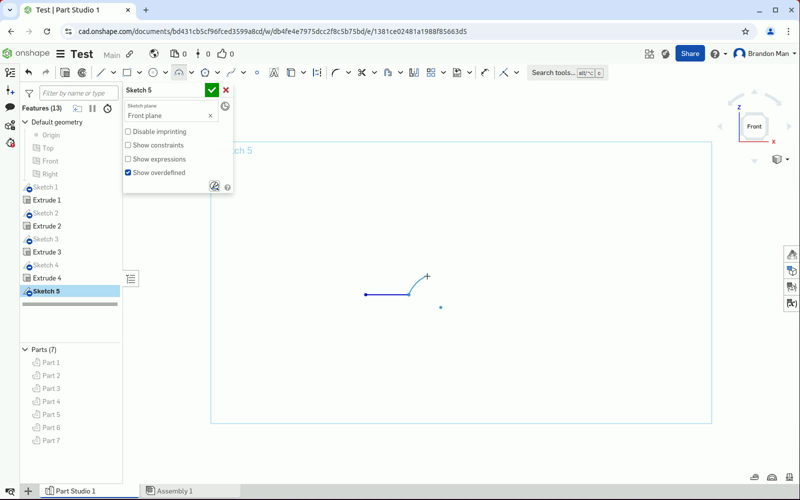
mouse_move(413, 281)
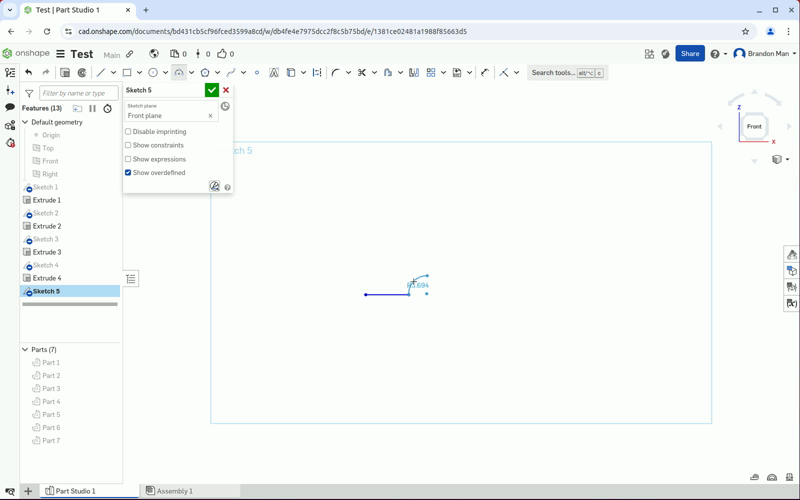
click(413, 281)
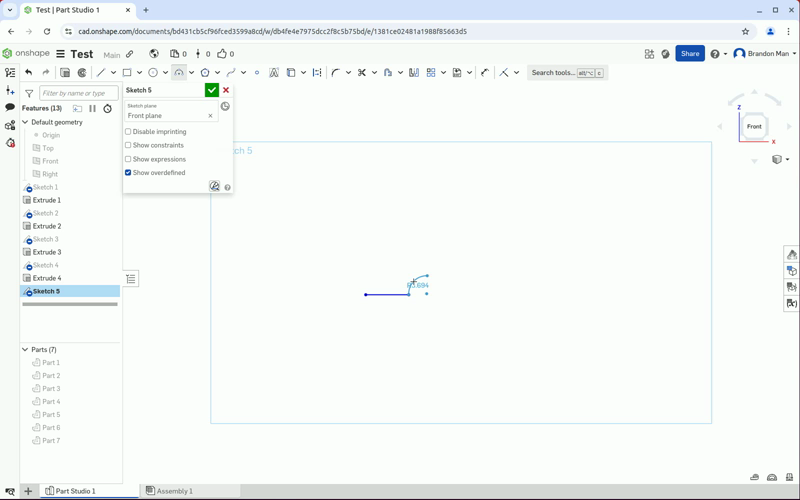
key_up(shift)
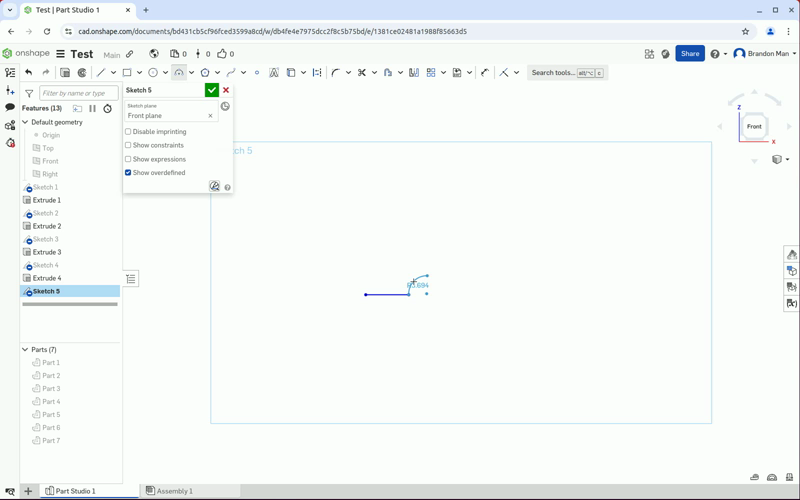
key(esc)
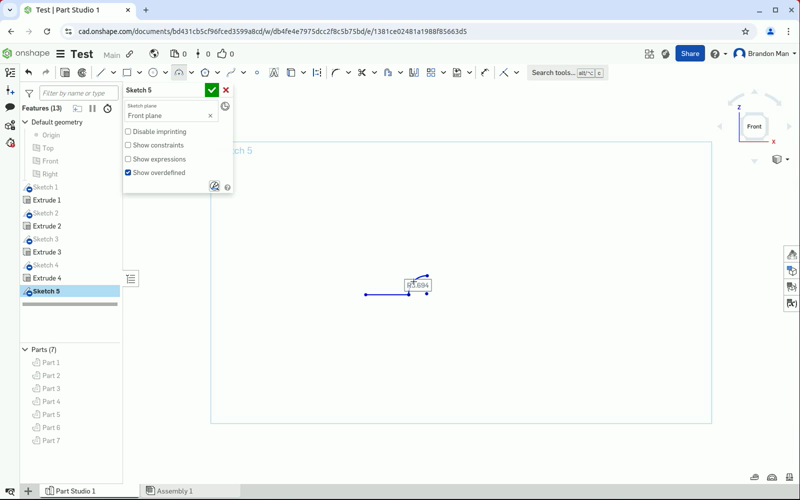
key(l)
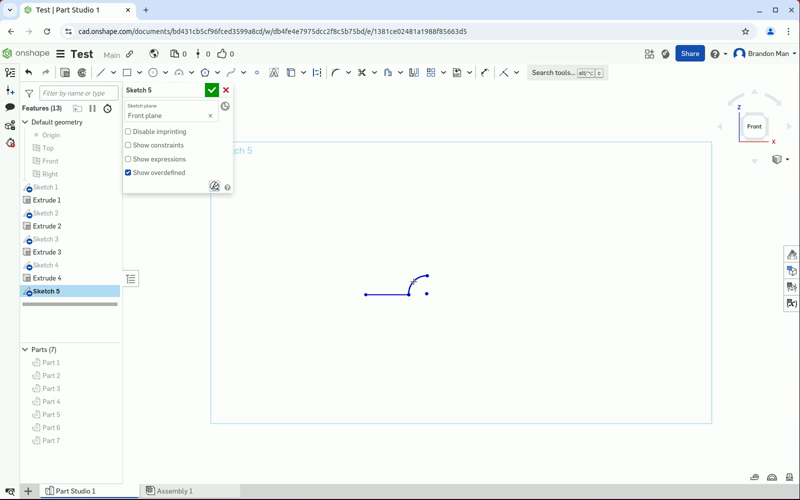
mouse_move(427, 275)
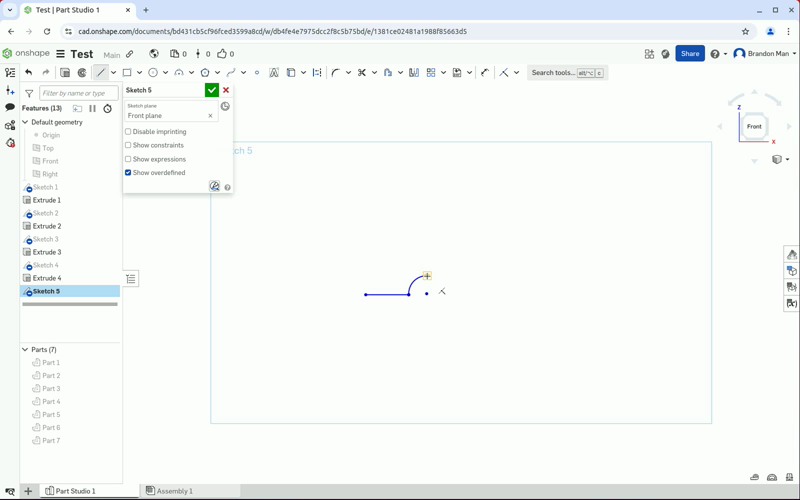
click(427, 275)
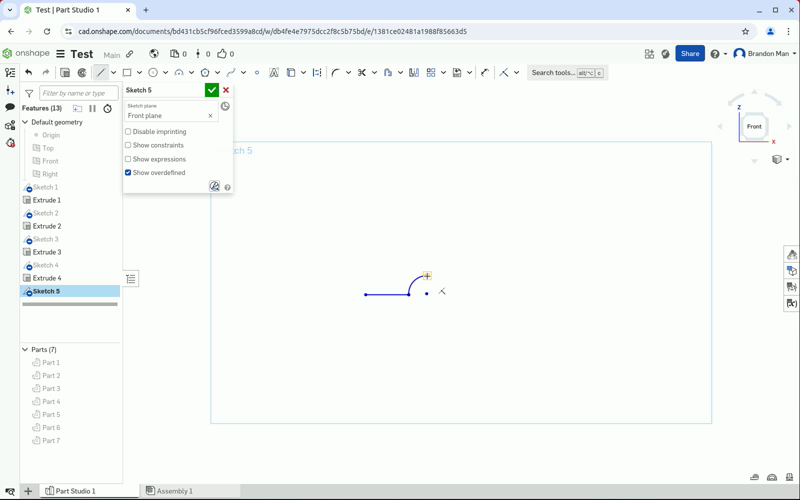
key_down(shift)
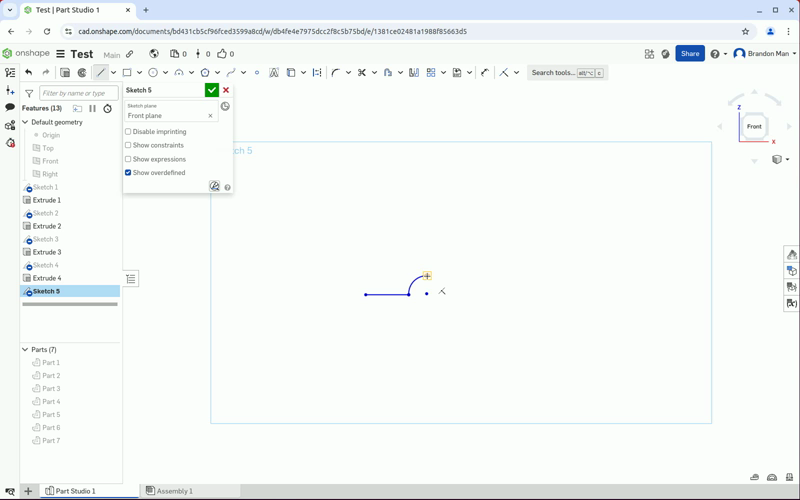
mouse_move(457, 275)
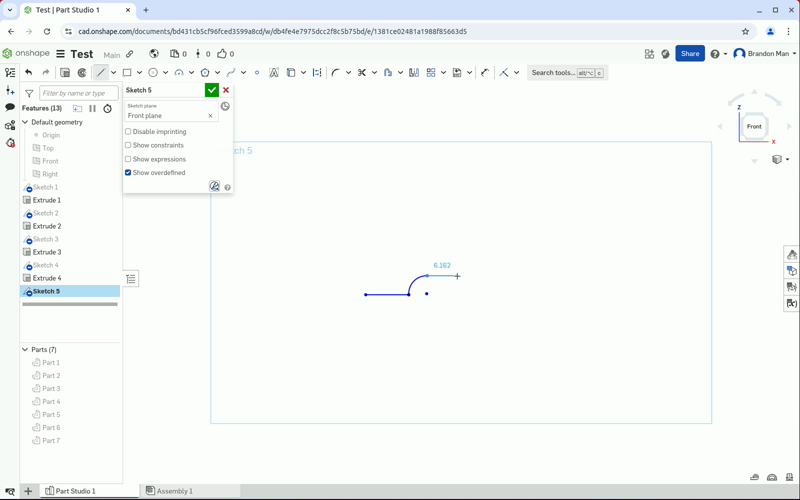
mouse_move(427, 262)
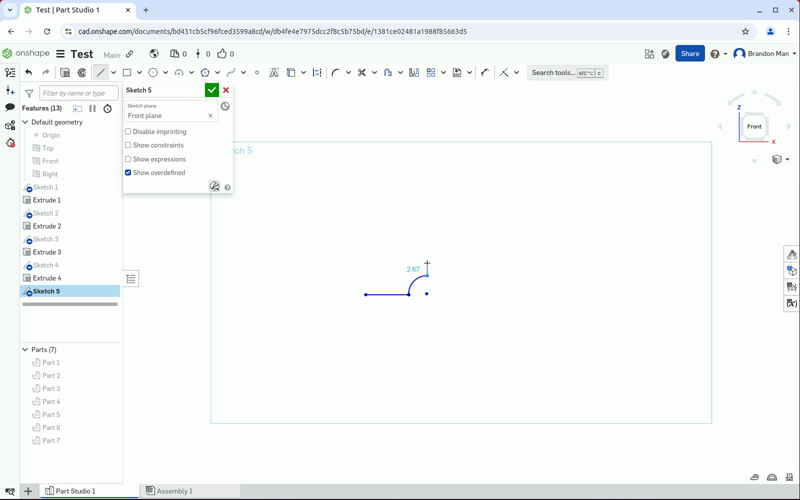
click(427, 262)
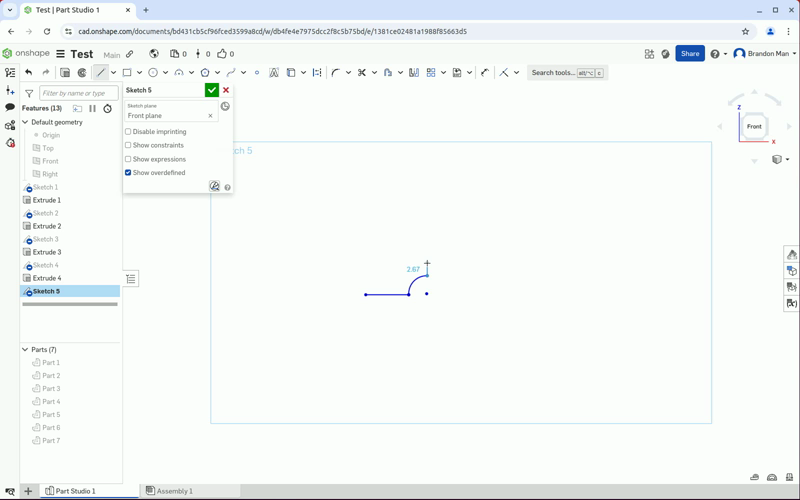
key_up(shift)
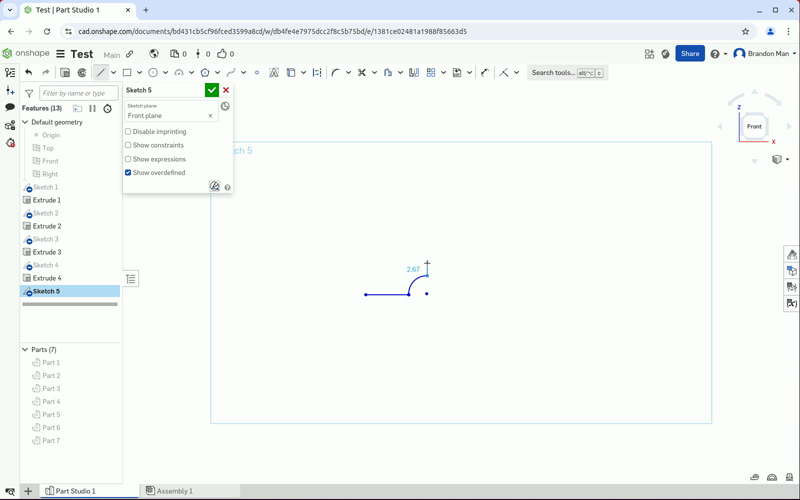
key_down(shift)
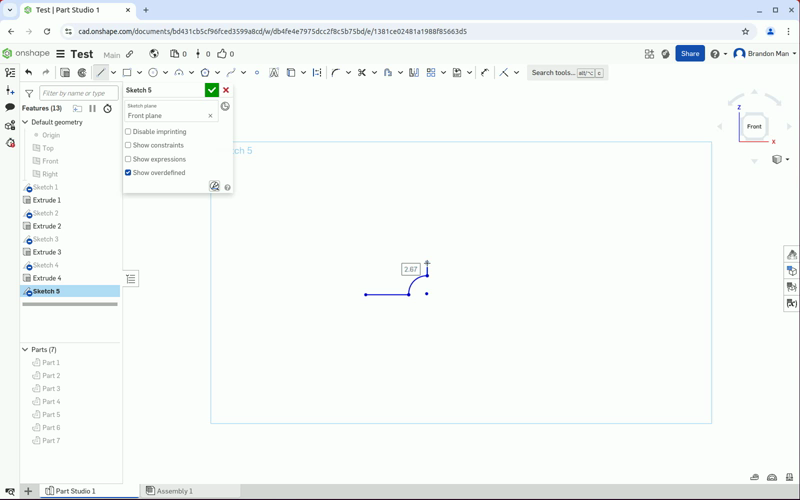
mouse_move(457, 262)
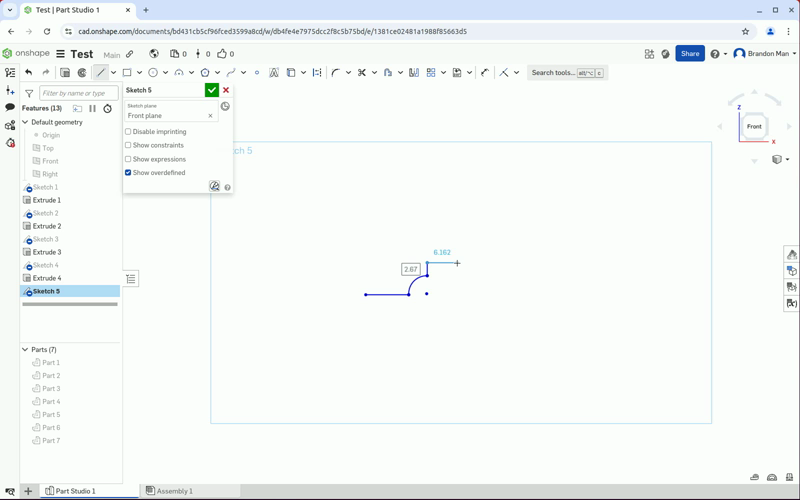
mouse_move(383, 262)
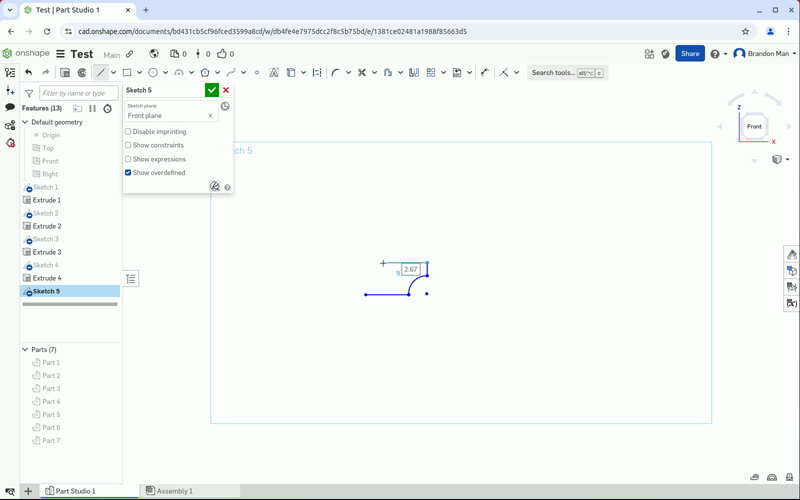
click(383, 262)
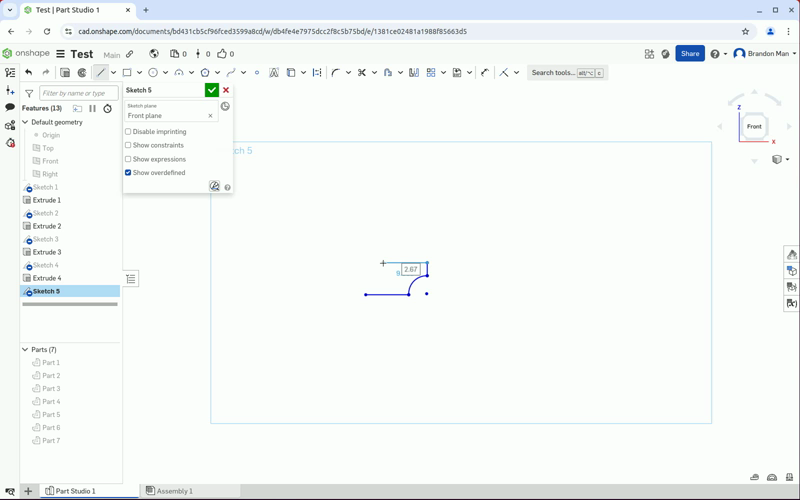
key_up(shift)
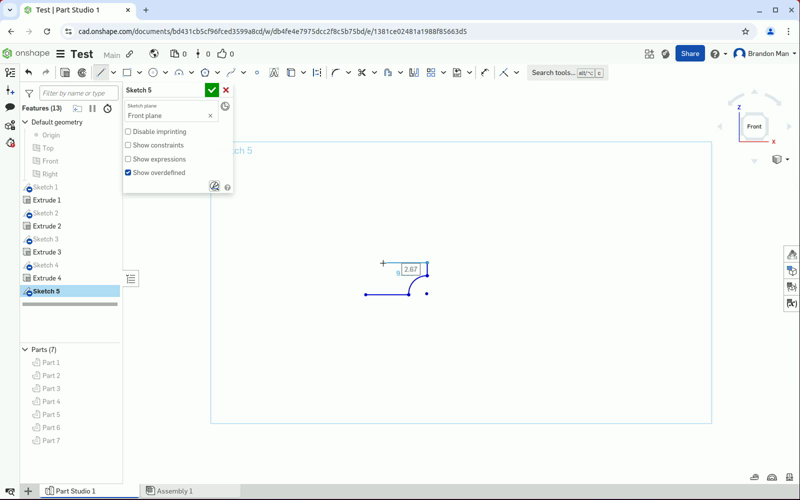
key_down(shift)
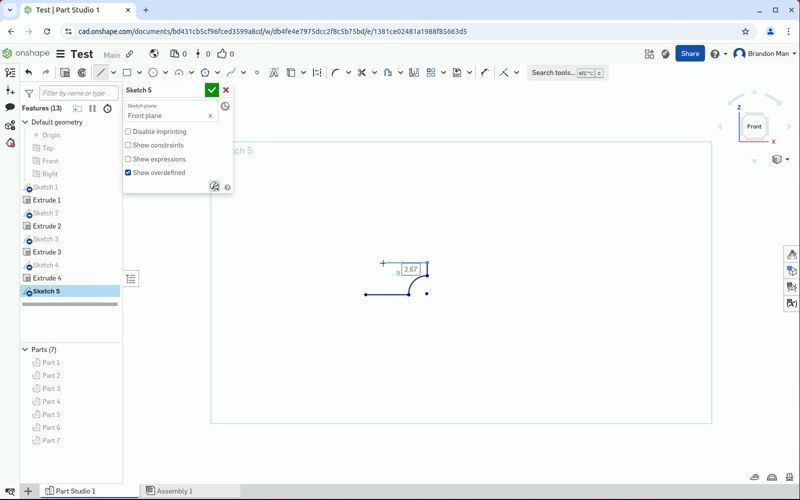
mouse_move(413, 262)
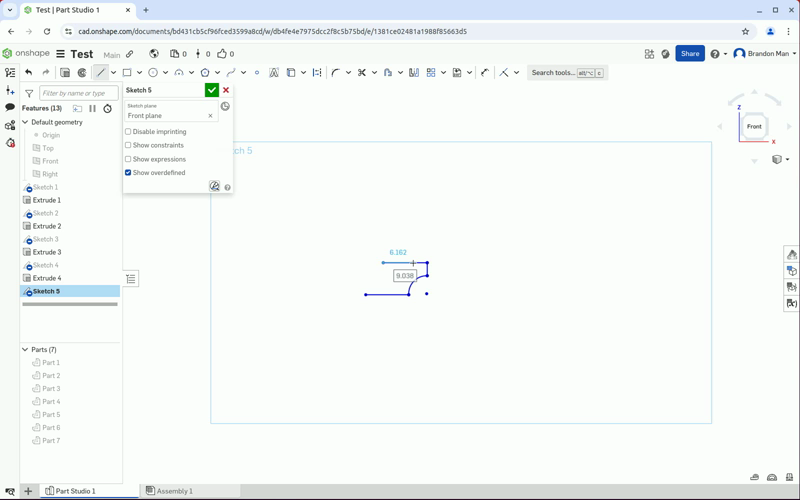
mouse_move(383, 279)
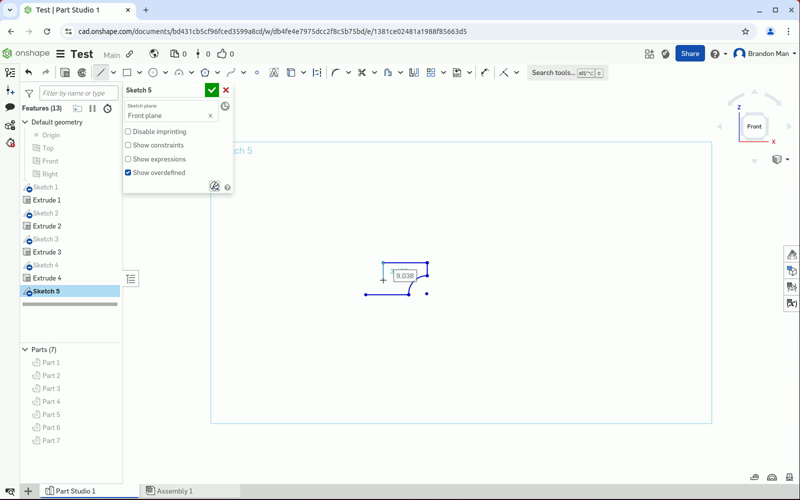
click(383, 279)
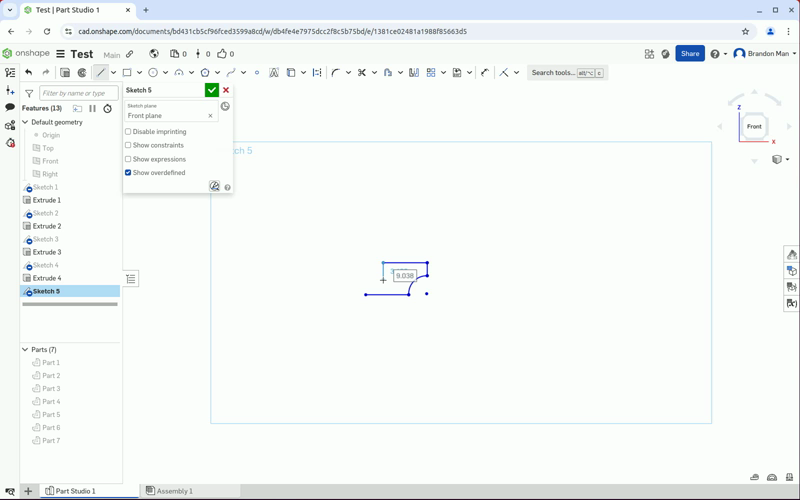
key_up(shift)
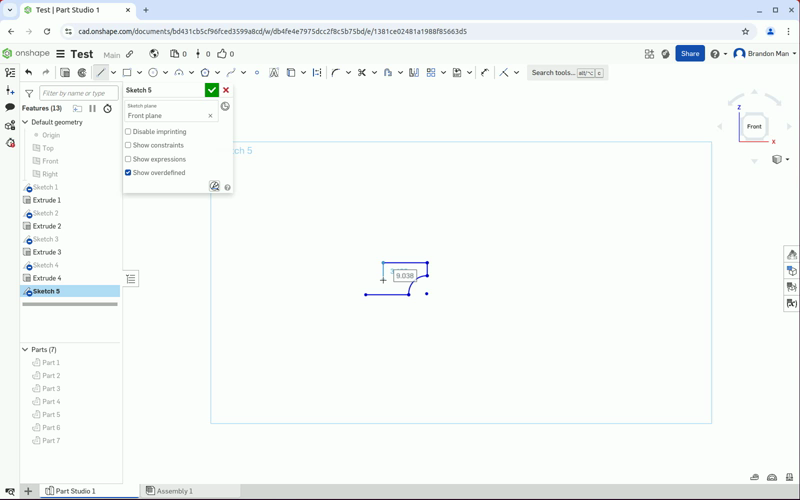
key_down(shift)
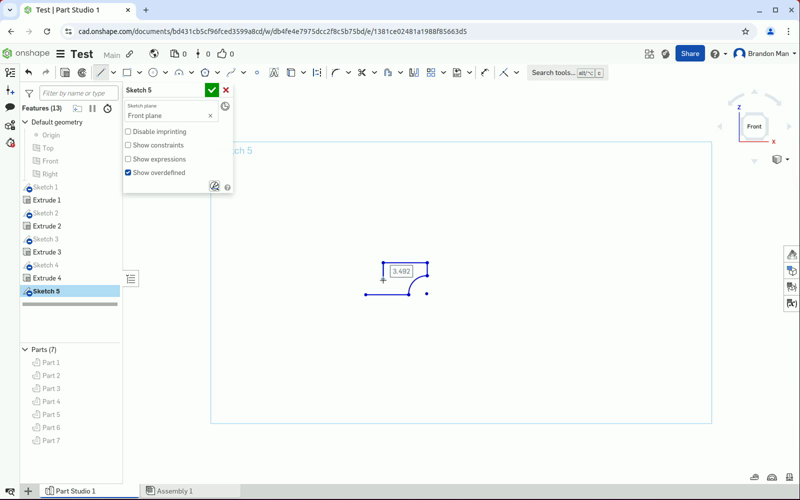
mouse_move(413, 279)
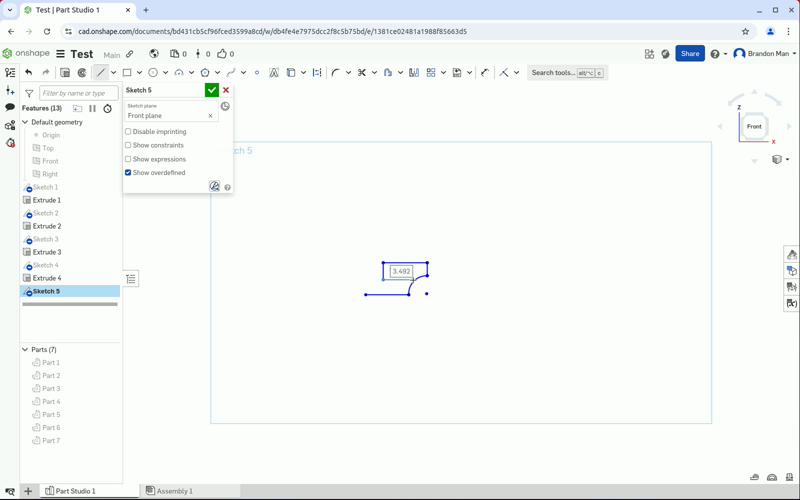
mouse_move(365, 279)
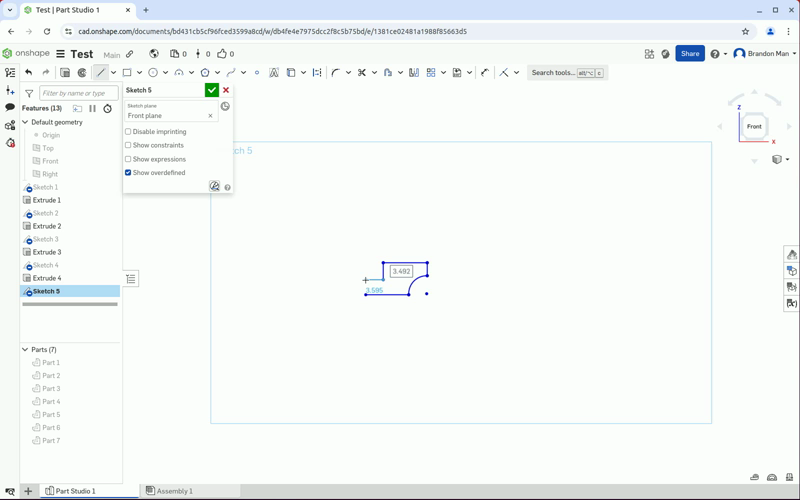
click(365, 279)
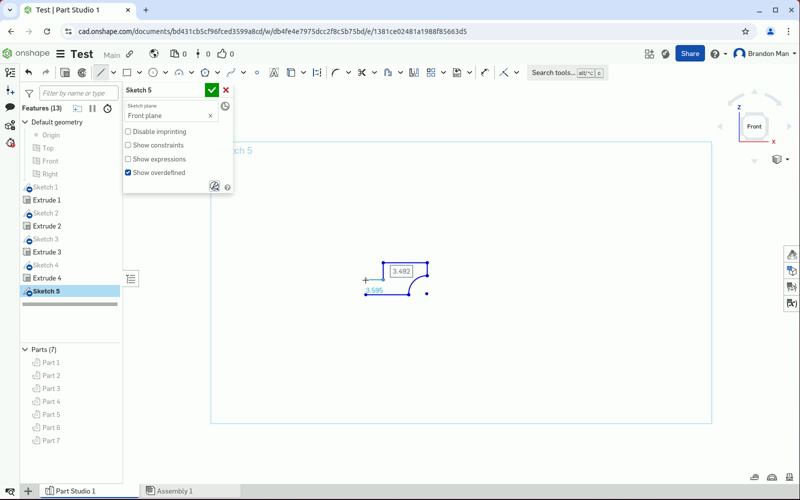
key_up(shift)
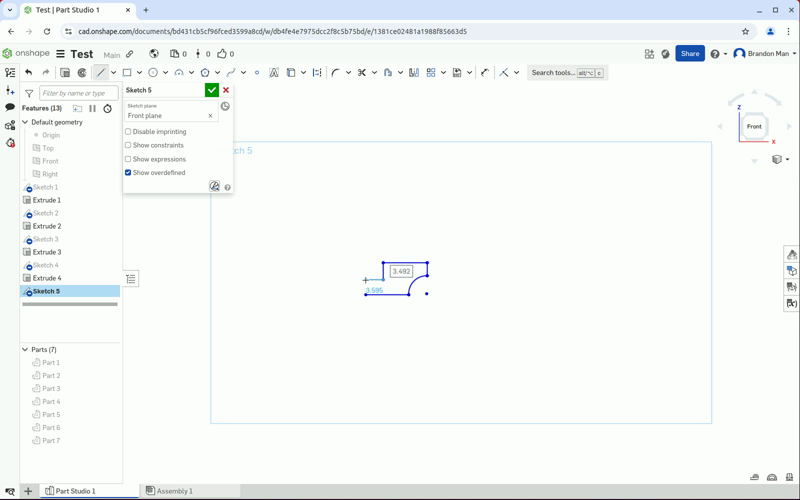
mouse_move(395, 279)
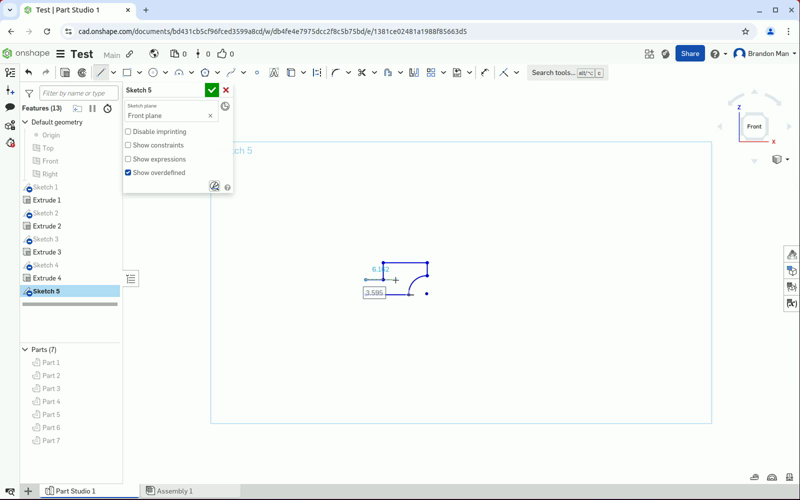
key_down(shift)
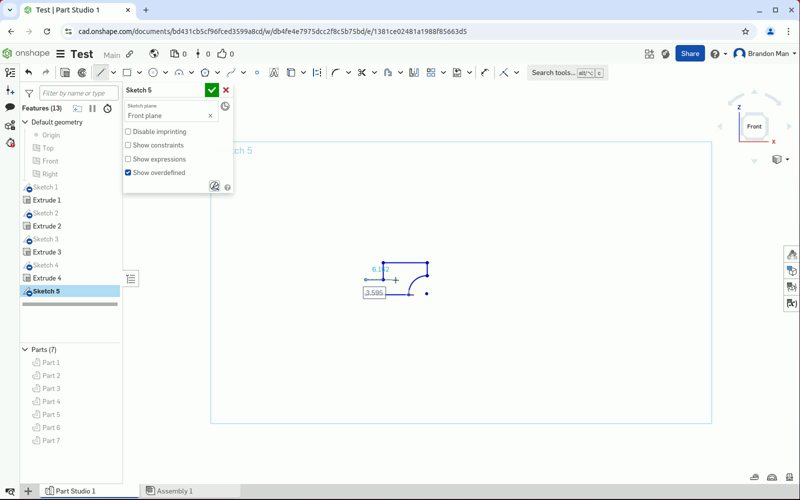
mouse_move(365, 294)
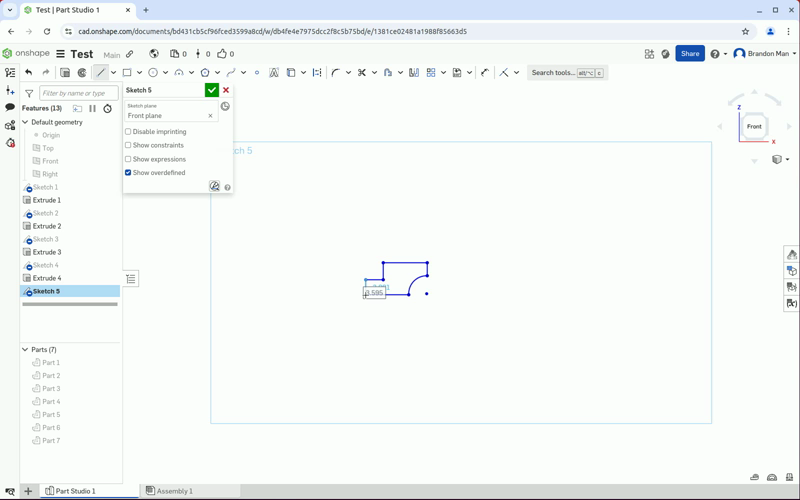
key_up(shift)
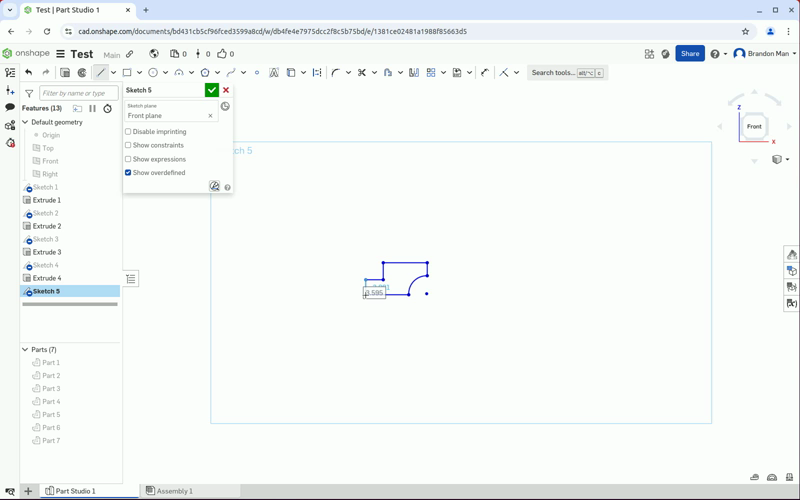
click(365, 294)
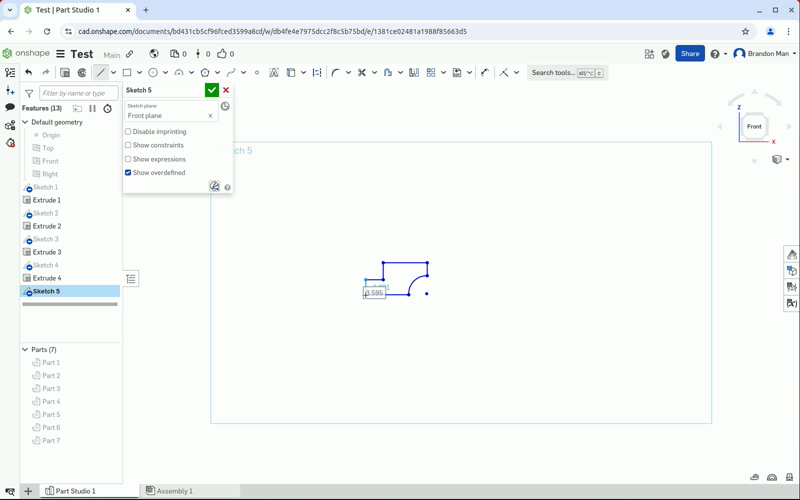
key(esc)
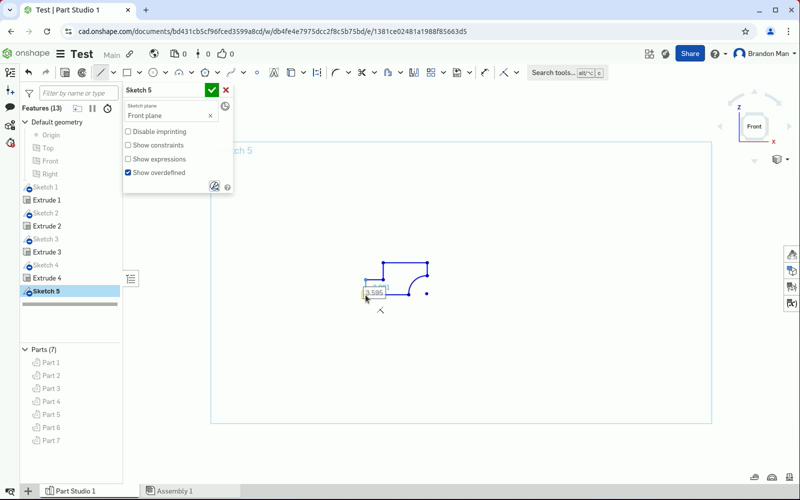
mouse_move(384, 270)
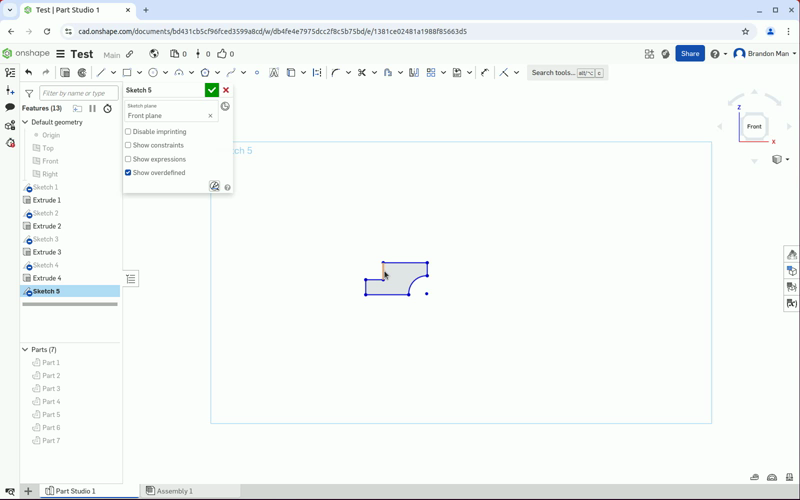
scroll(6)
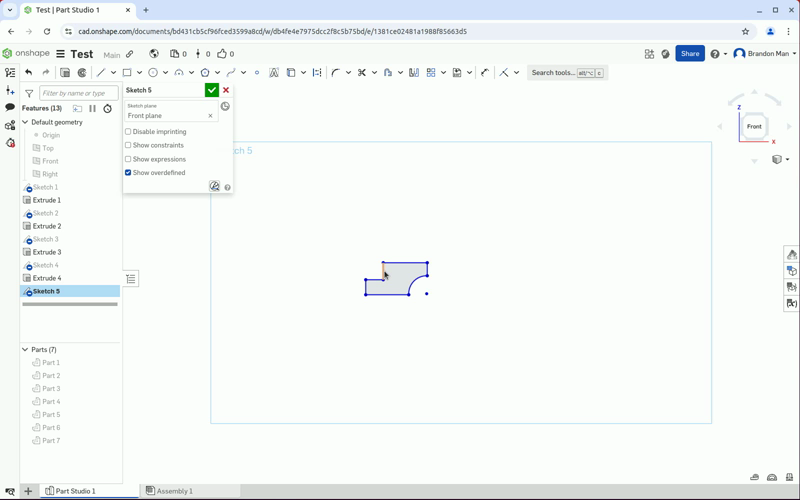
scroll(6)
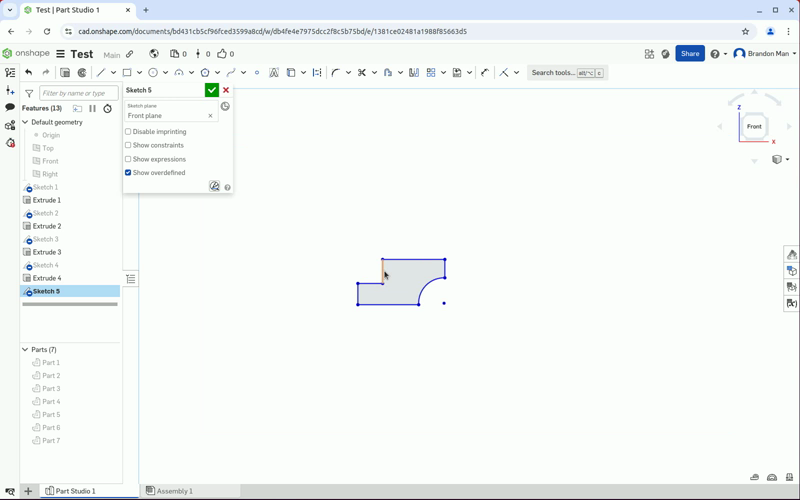
scroll(6)
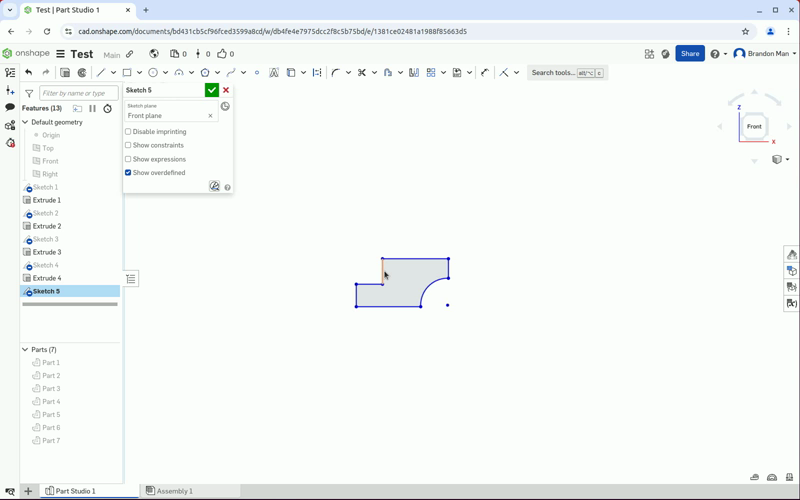
scroll(6)
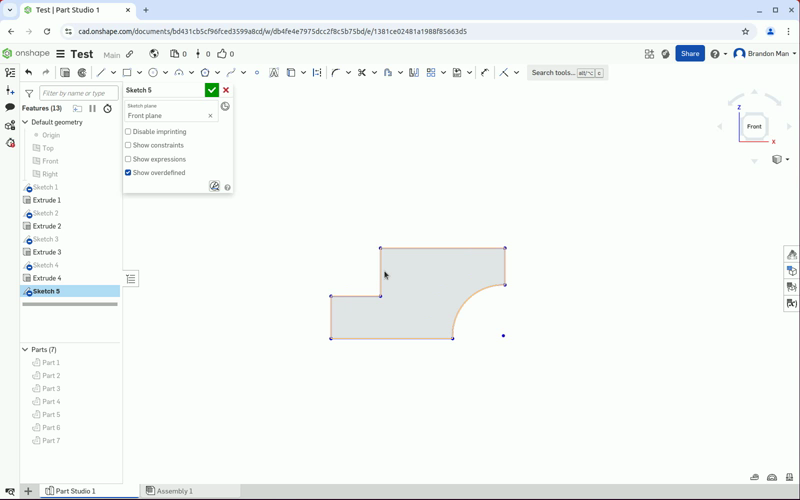
scroll(6)
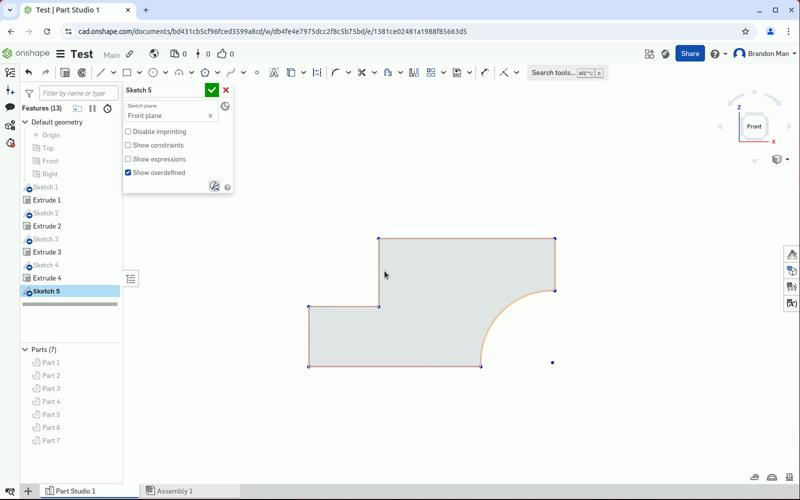
scroll(6)
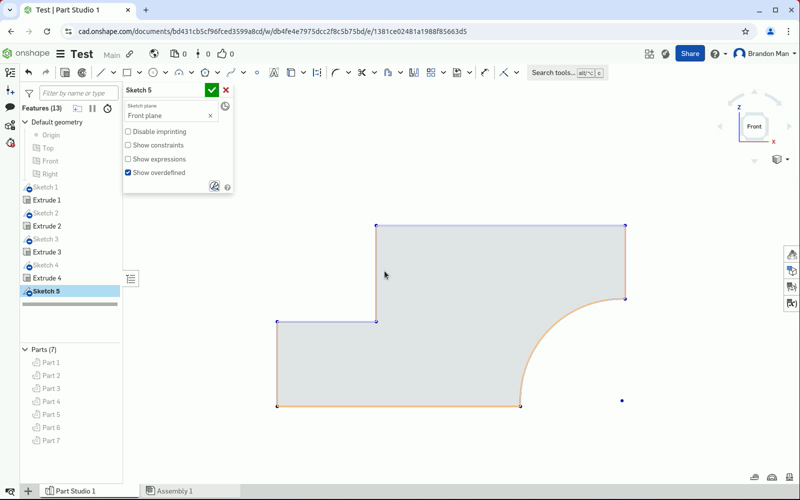
scroll(6)
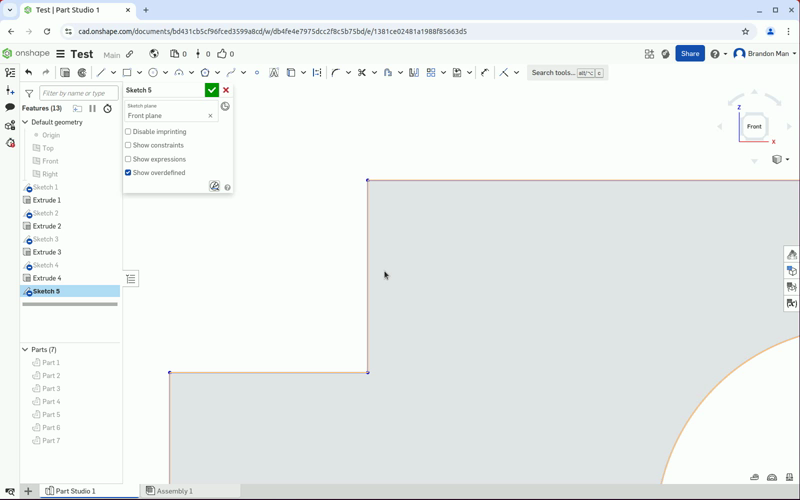
click(384, 270)
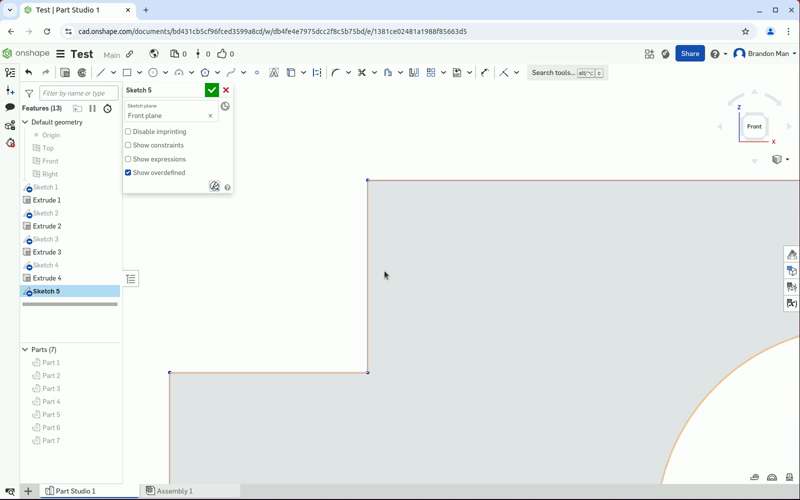
scroll(-6)
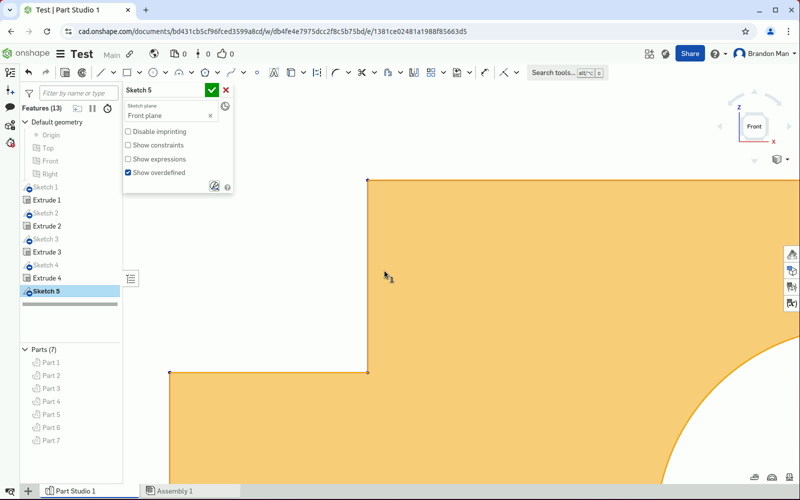
scroll(-6)
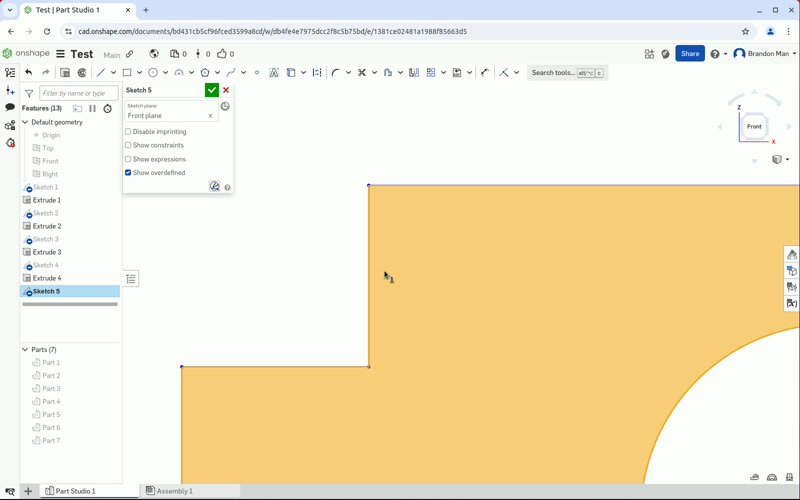
scroll(-6)
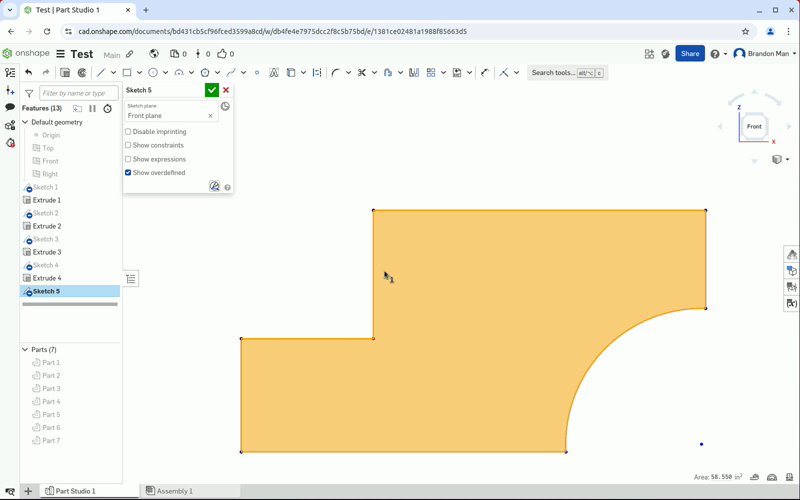
scroll(-6)
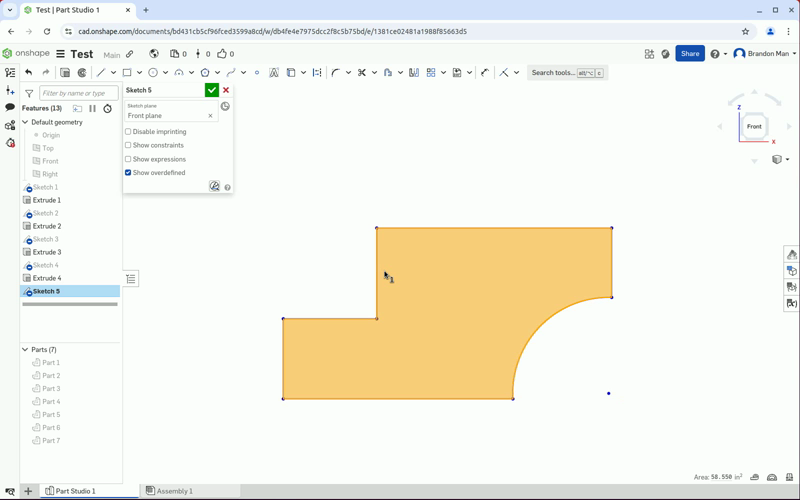
scroll(-6)
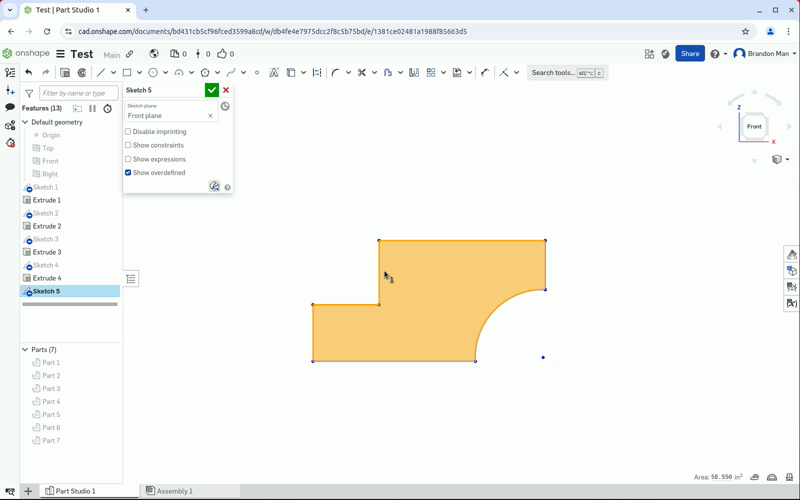
scroll(-6)
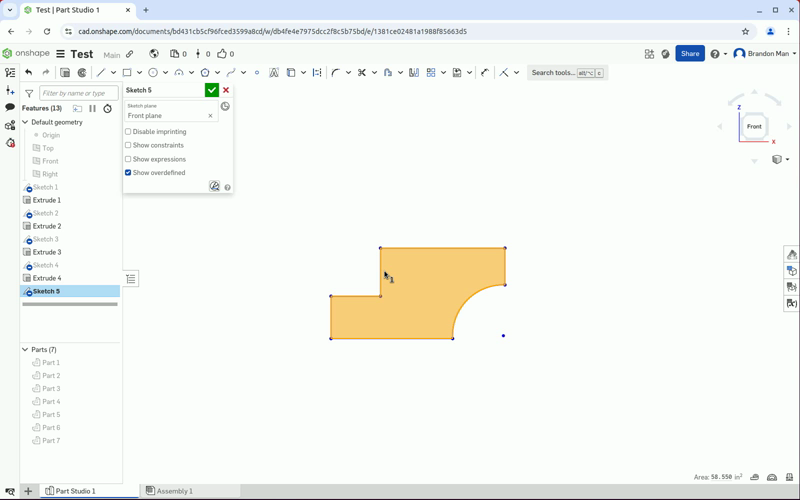
scroll(-6)
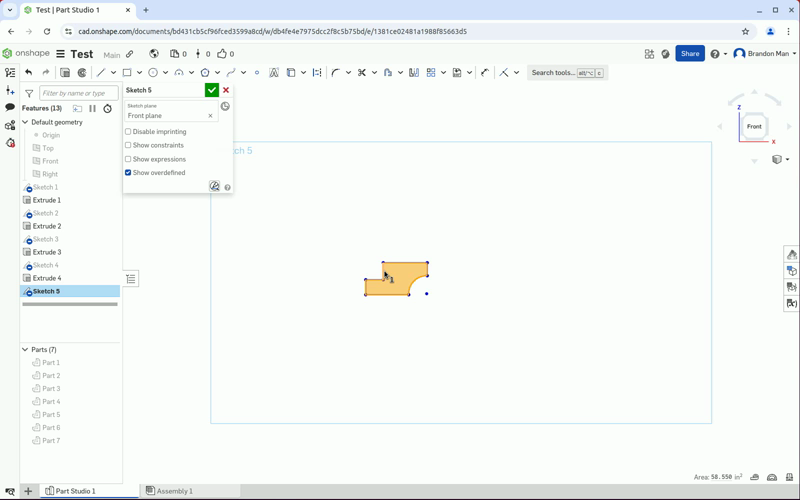
mouse_move(73, 352)
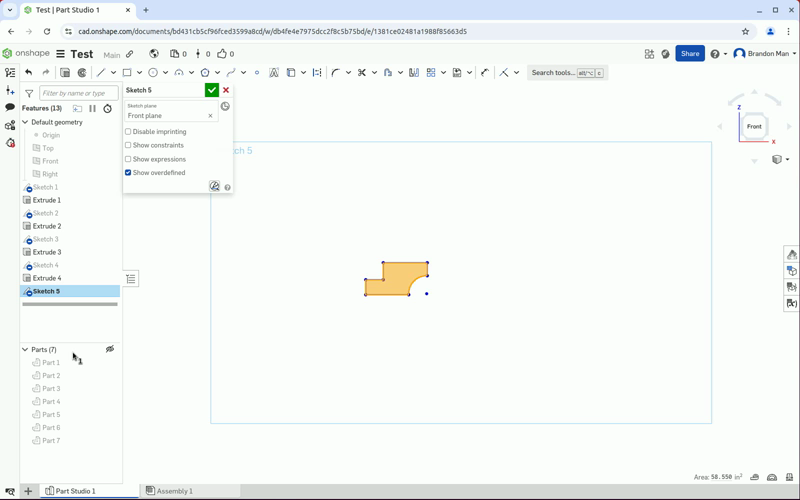
key(shift+y)
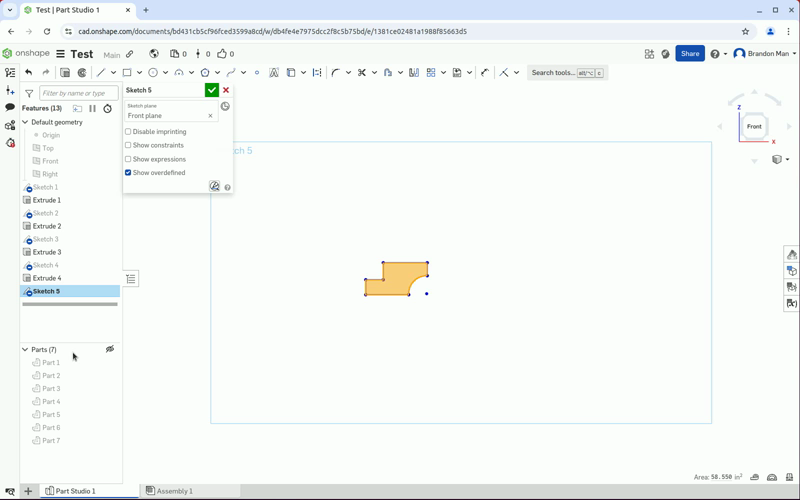
key(shift+e)
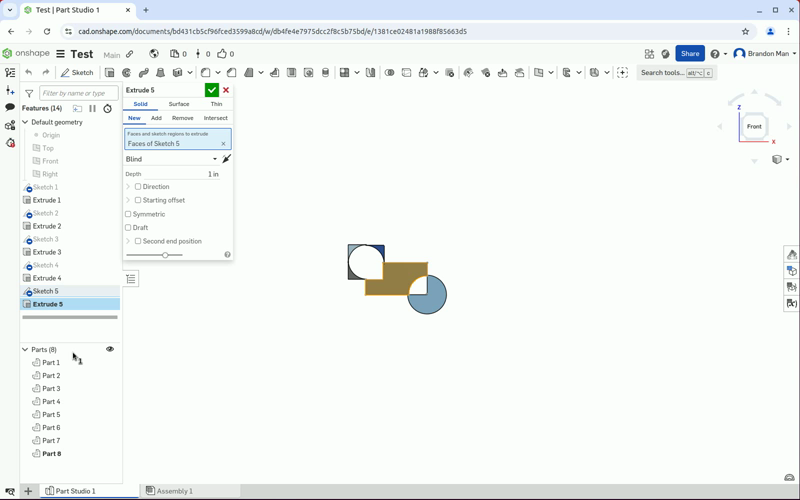
mouse_move(143, 106)
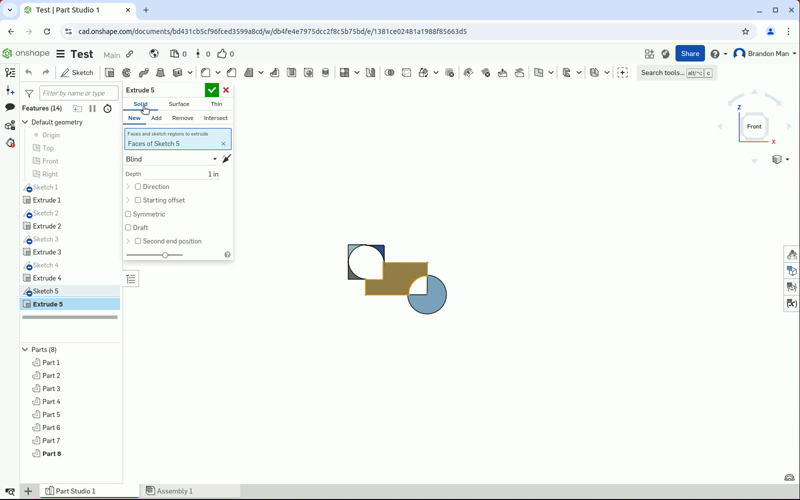
click(143, 106)
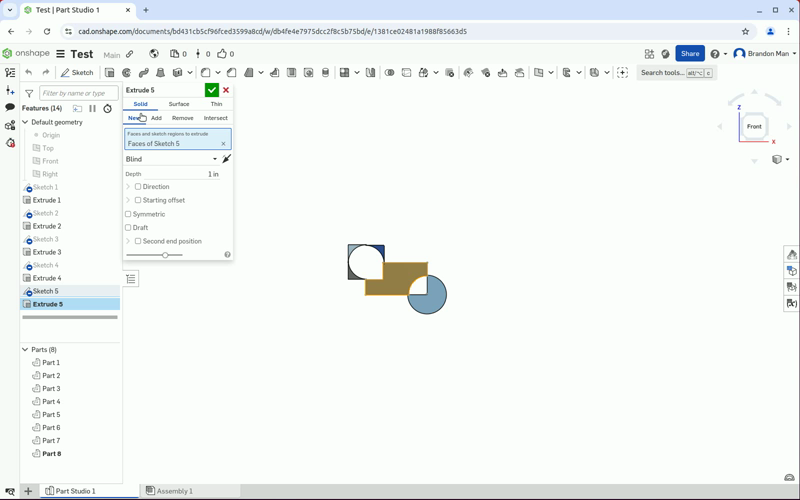
mouse_move(137, 120)
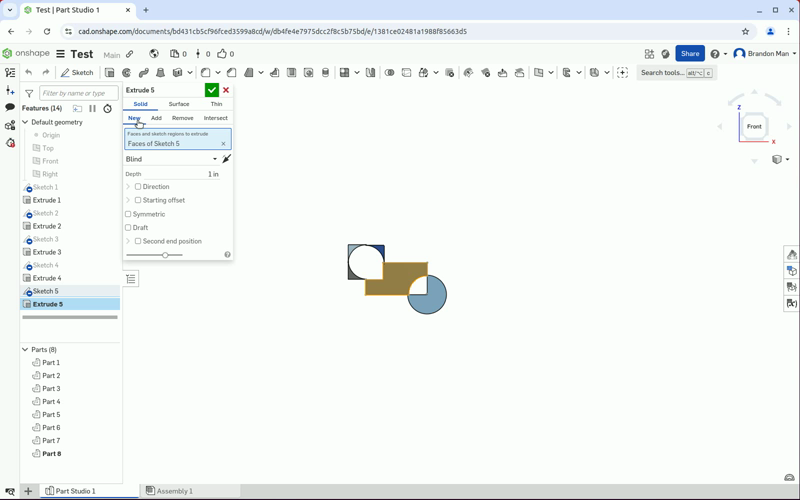
click(137, 120)
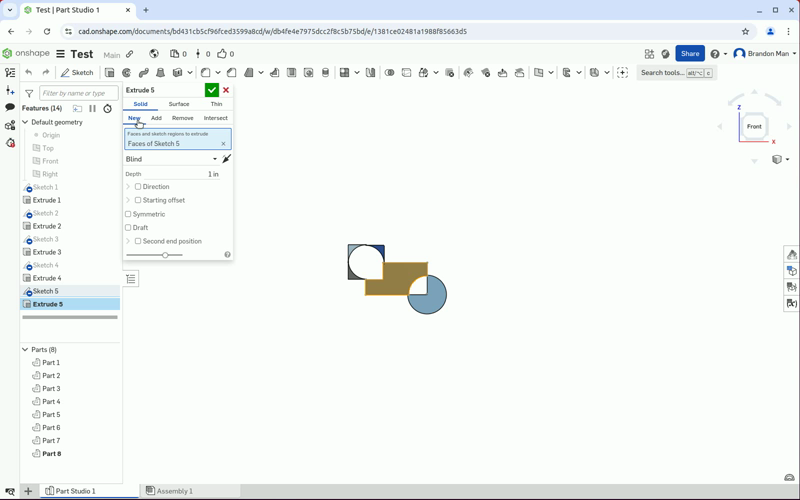
key(tab, 4)
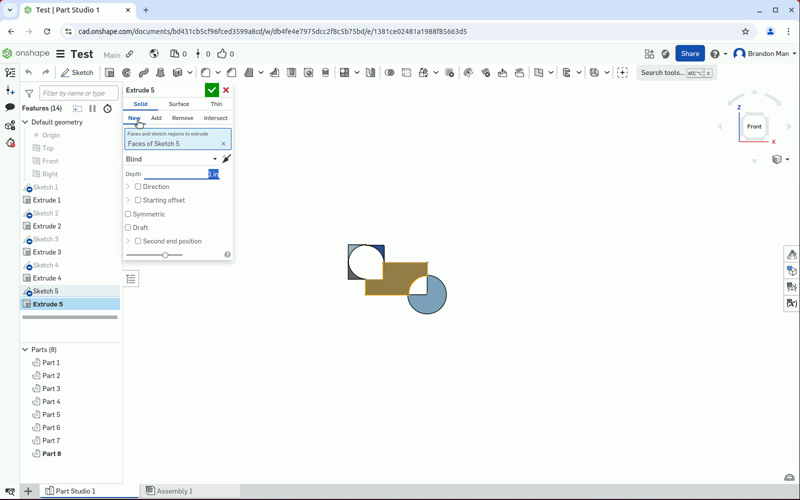
text(3.611)
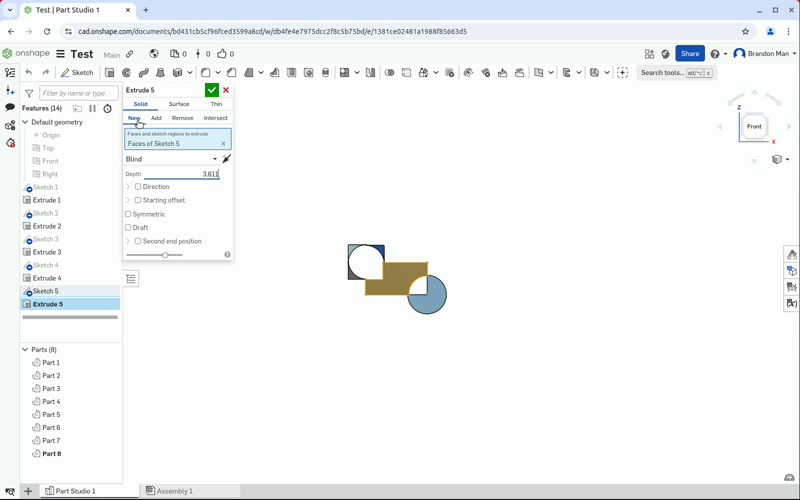
key(enter)
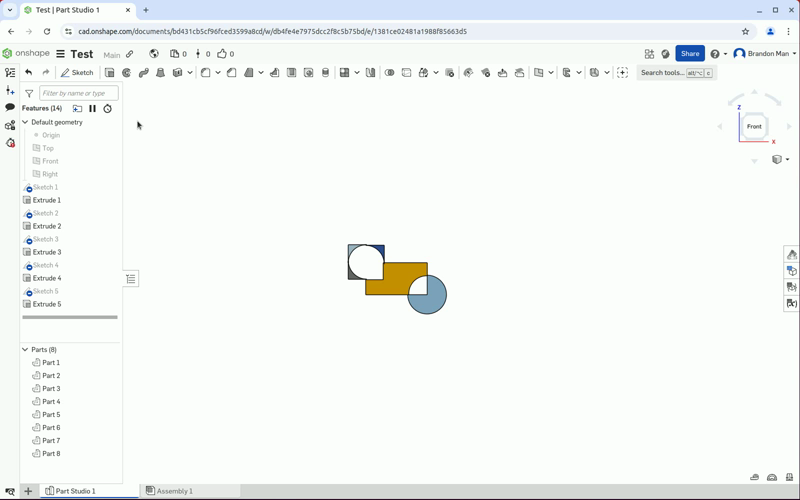
key(shift+h)
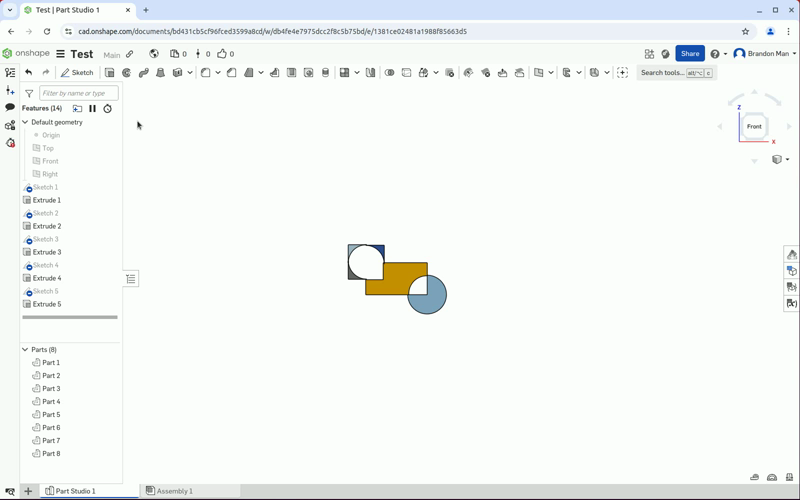
key(shift+h)
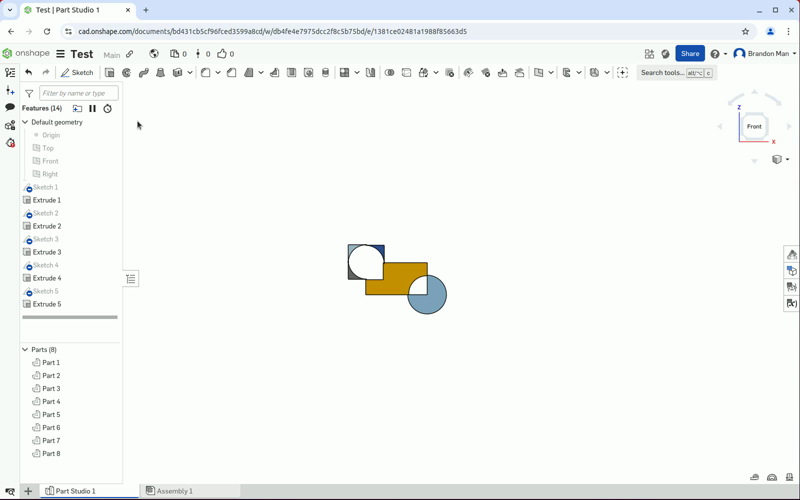
mouse_move(73, 189)
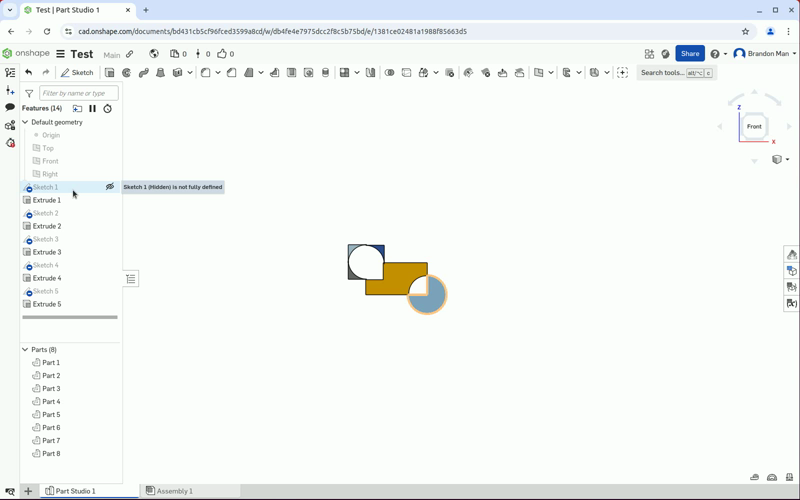
click(73, 189)
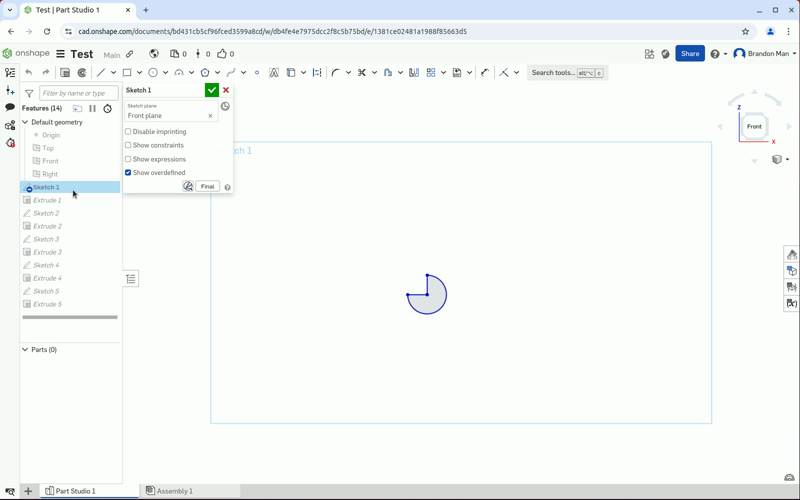
mouse_move(229, 92)
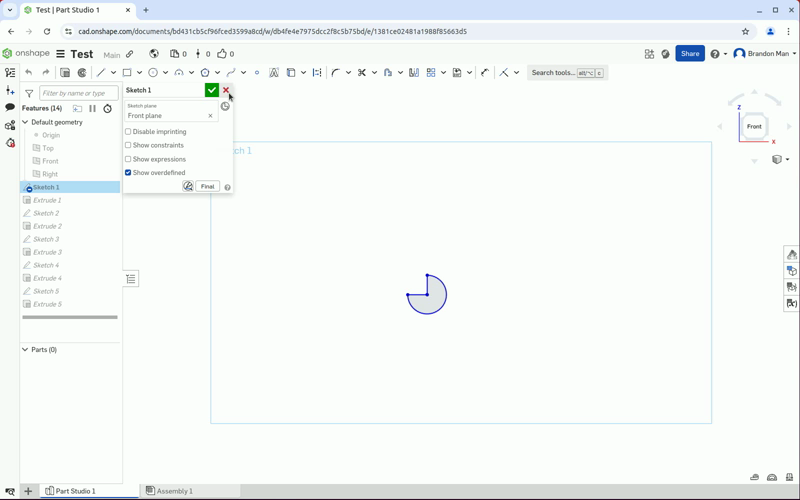
click(229, 92)
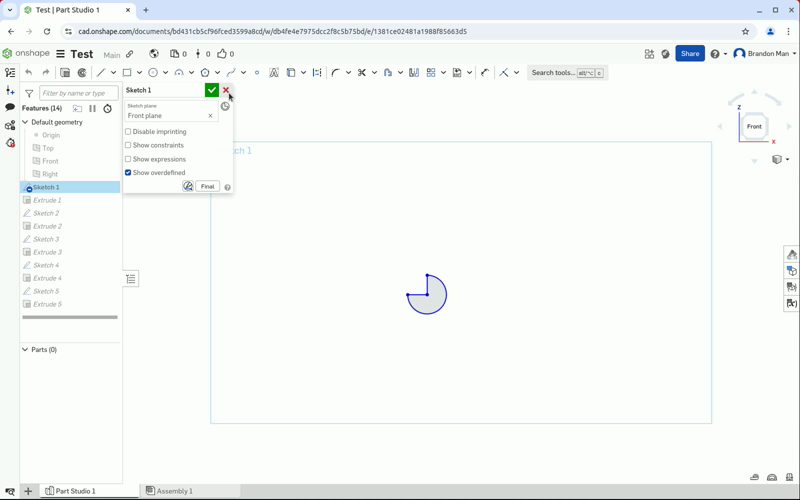
key(shift+s)
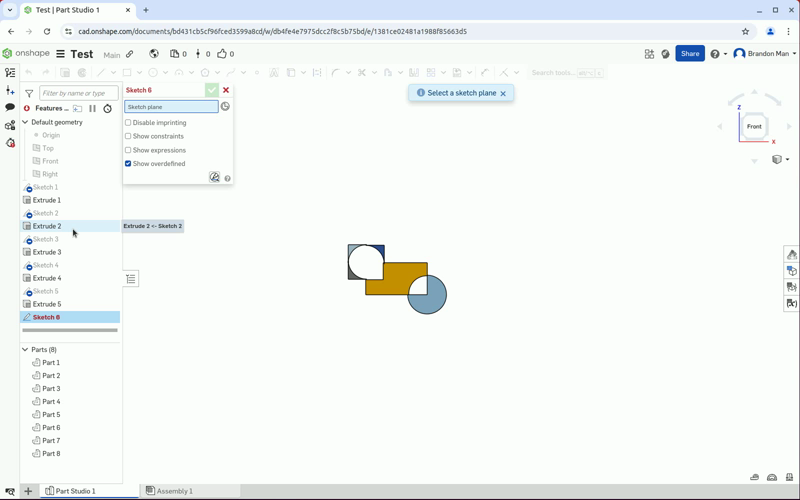
scroll(3)
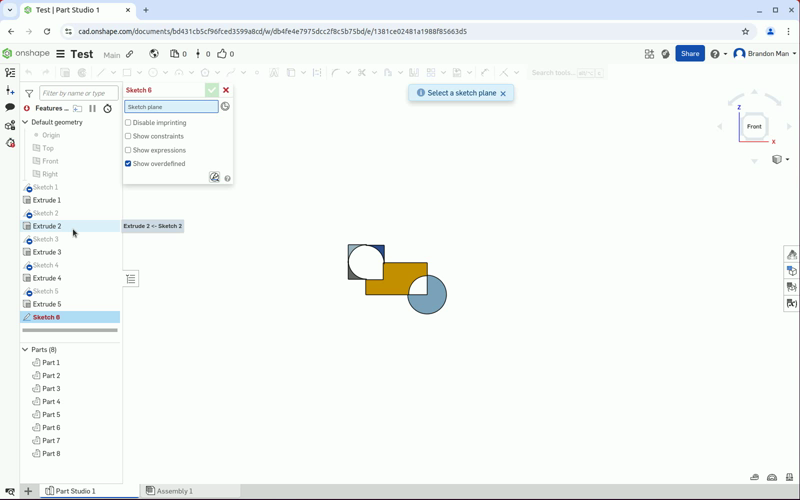
mouse_move(73, 163)
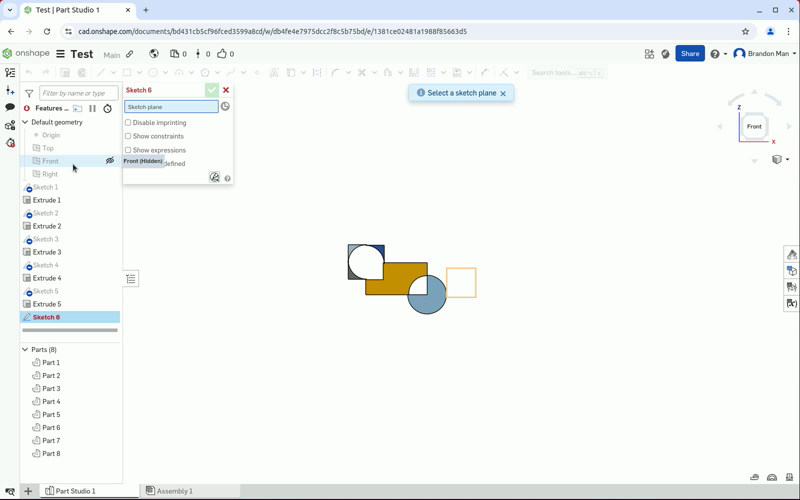
click(73, 163)
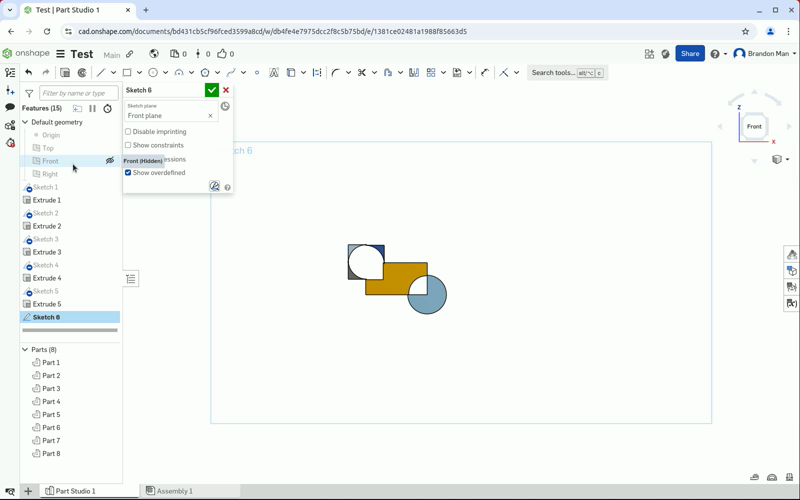
mouse_move(73, 352)
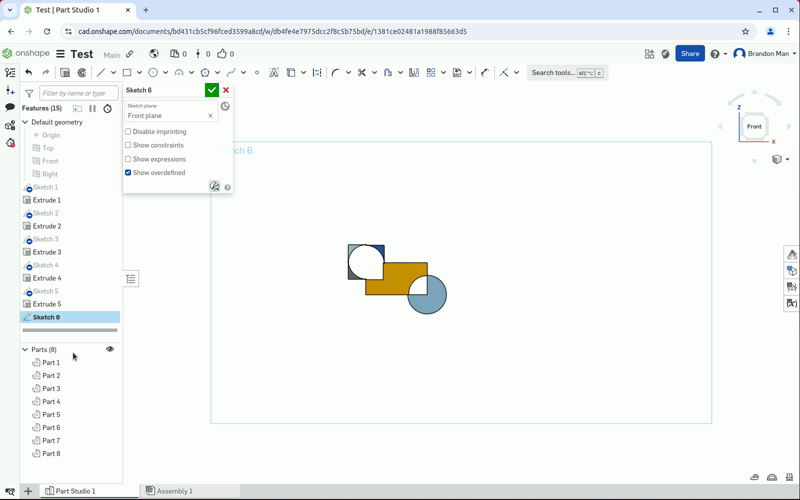
key(y)
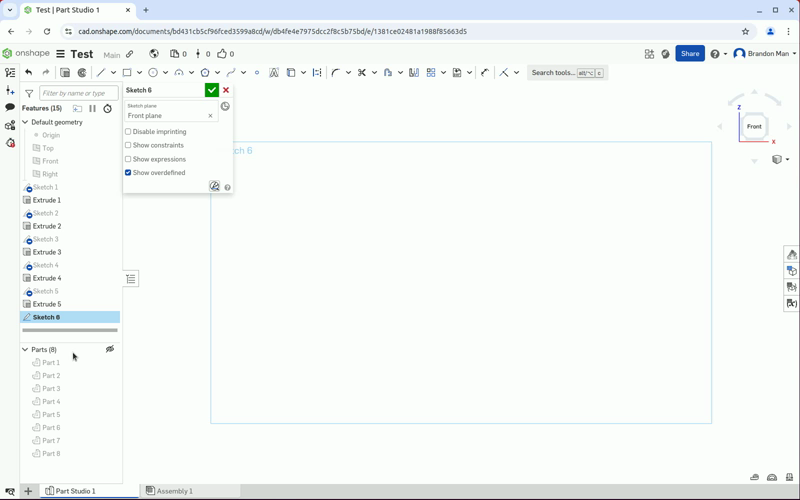
key(a)
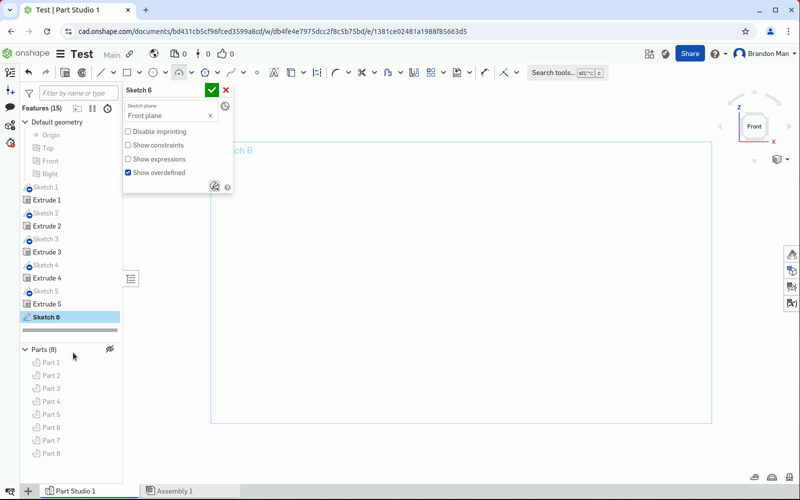
key_down(shift)
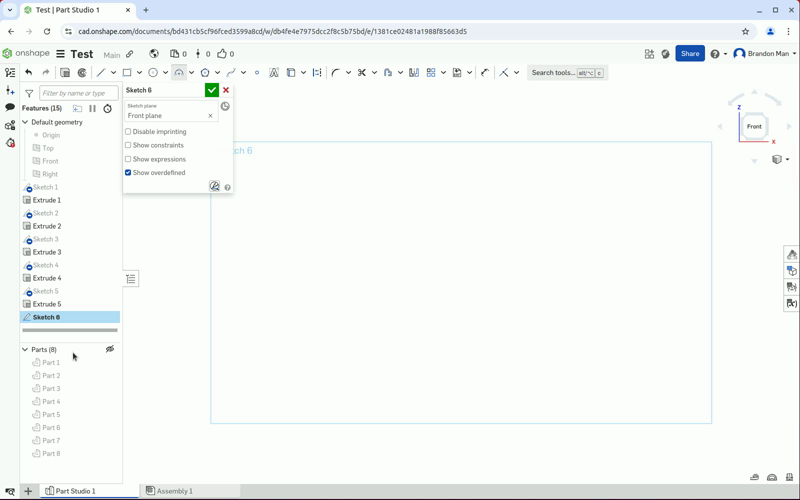
mouse_move(365, 279)
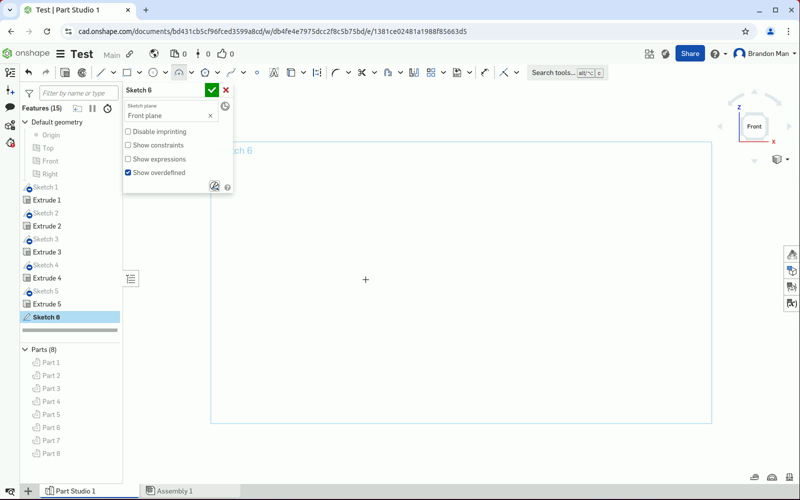
click(365, 279)
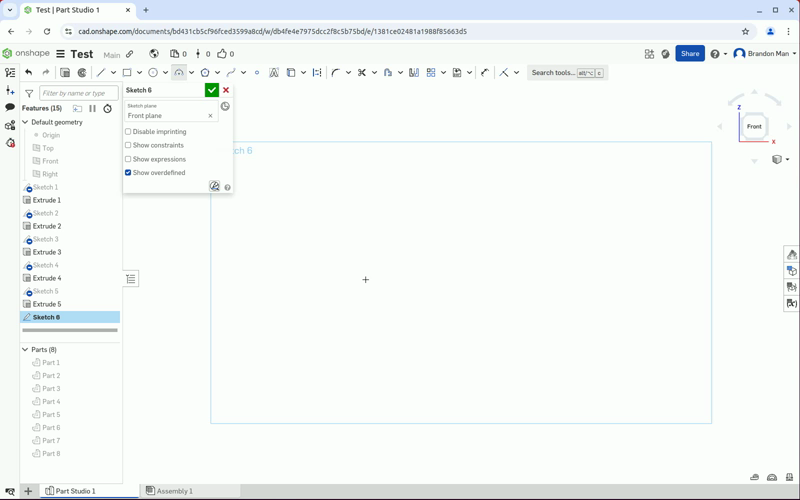
key_up(shift)
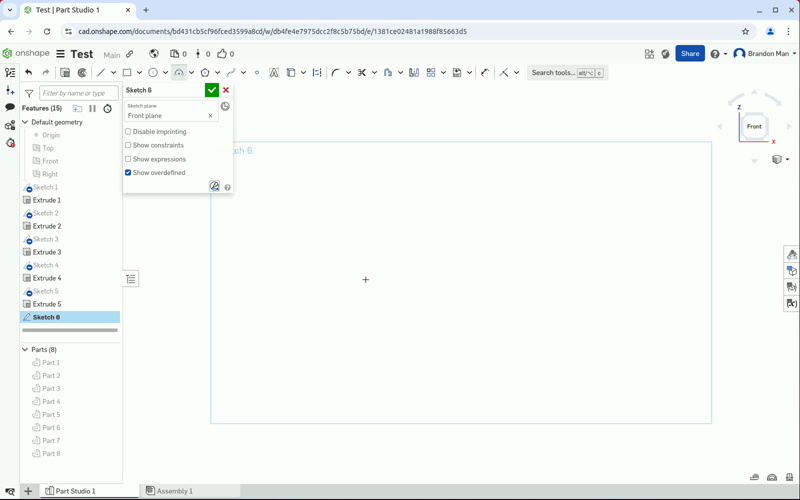
key_down(shift)
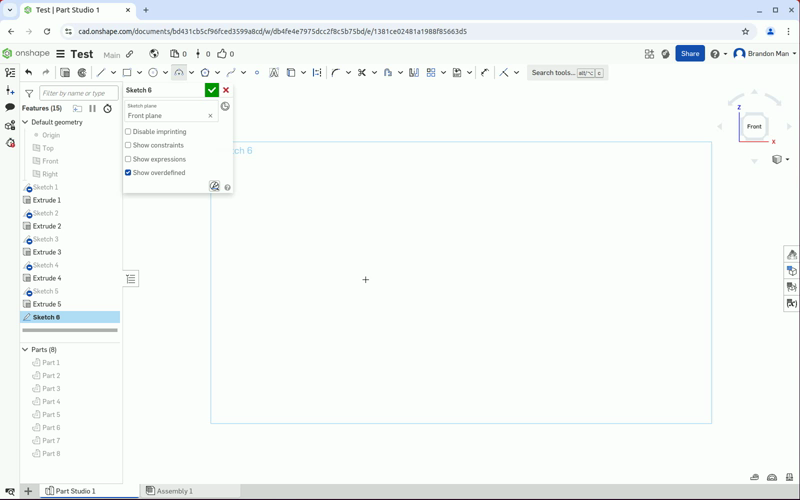
mouse_move(384, 261)
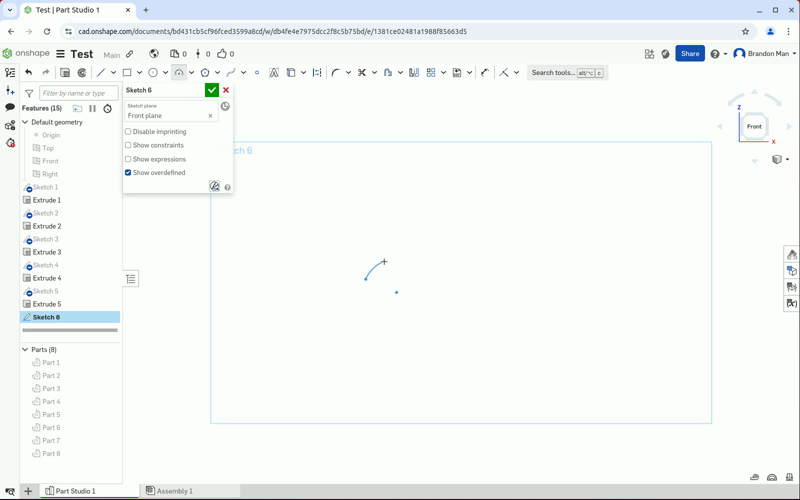
click(384, 261)
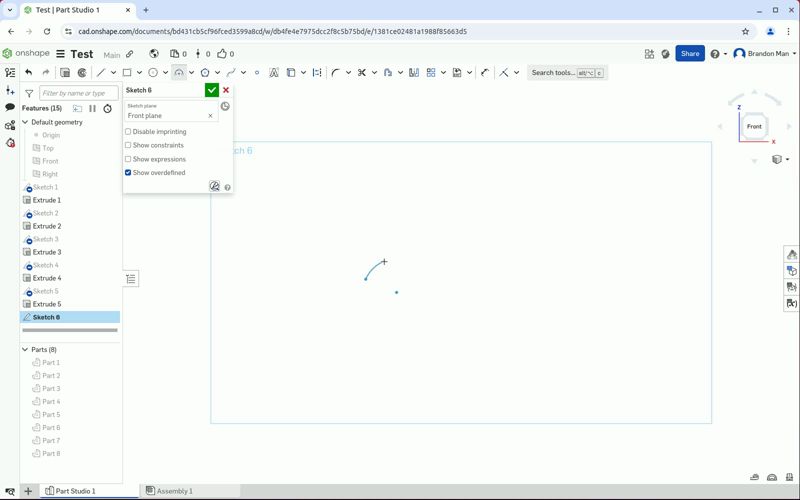
mouse_move(378, 273)
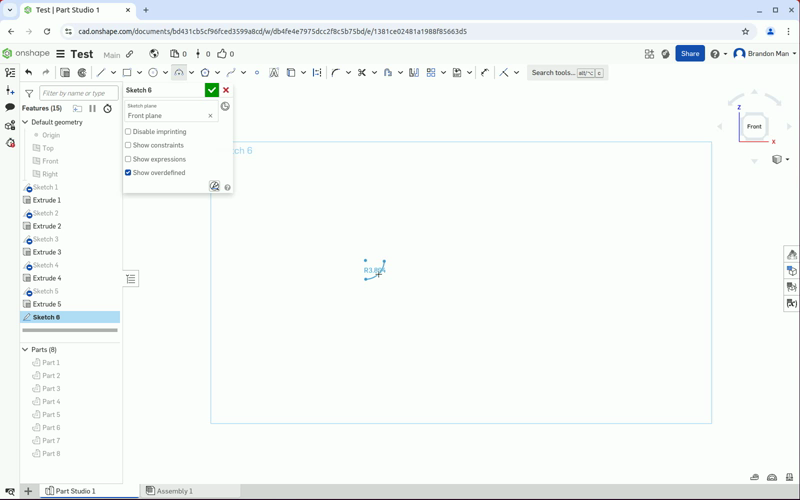
click(378, 273)
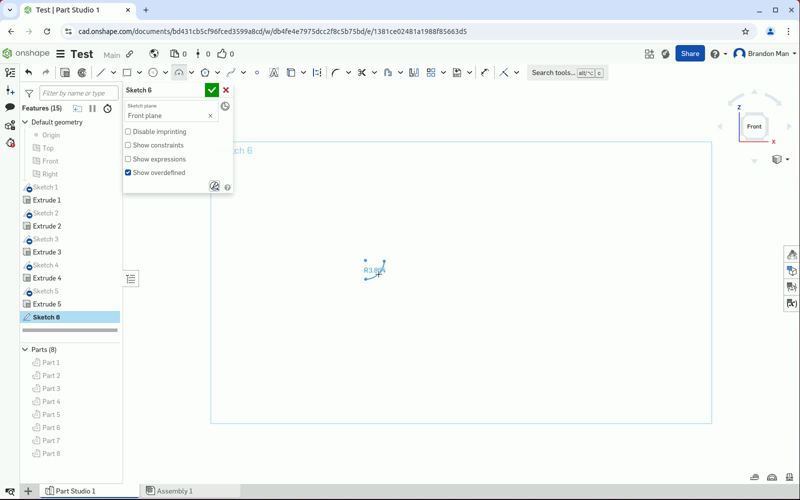
key_up(shift)
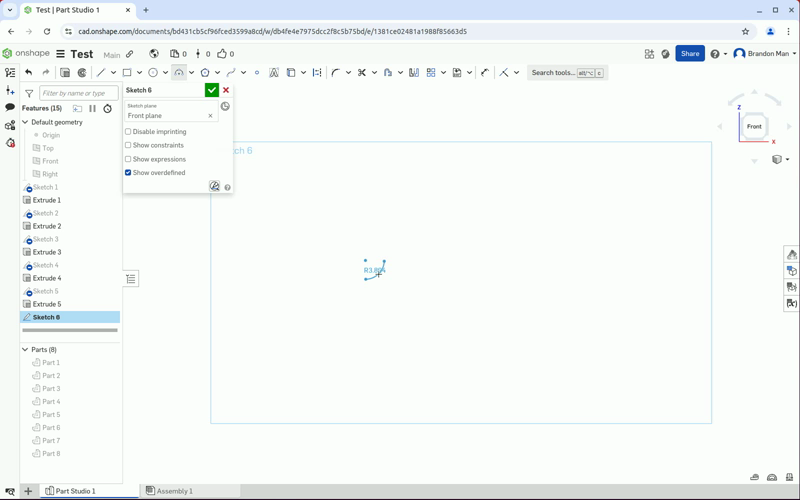
key(esc)
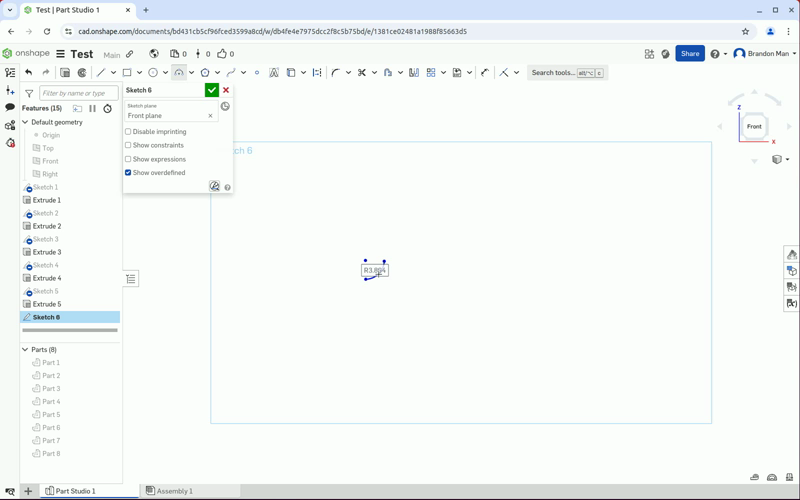
key(l)
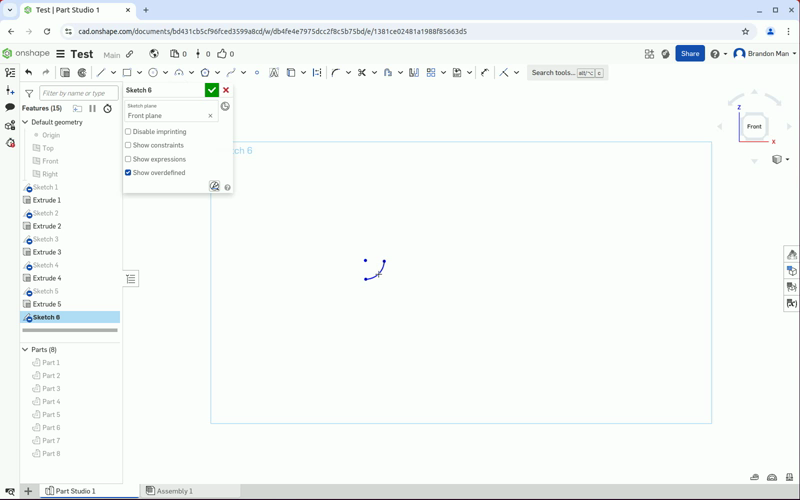
mouse_move(384, 261)
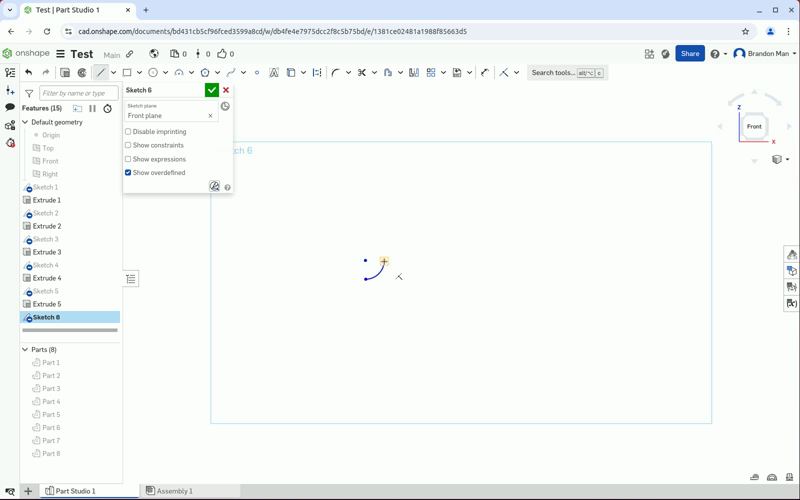
click(384, 261)
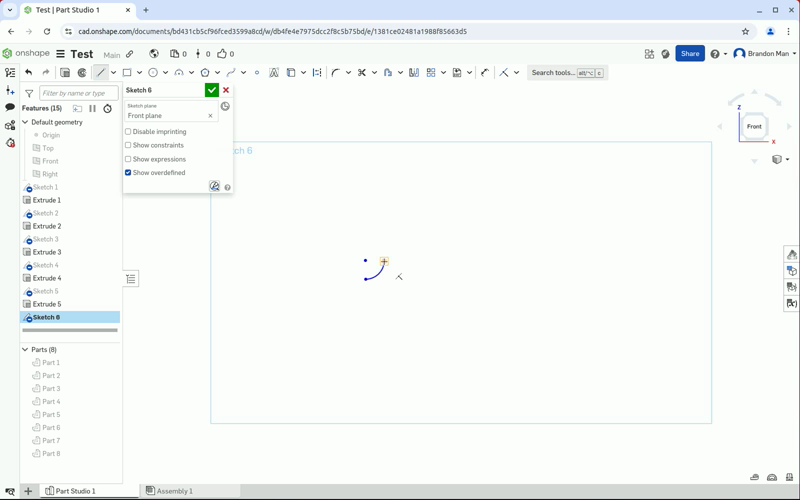
key_down(shift)
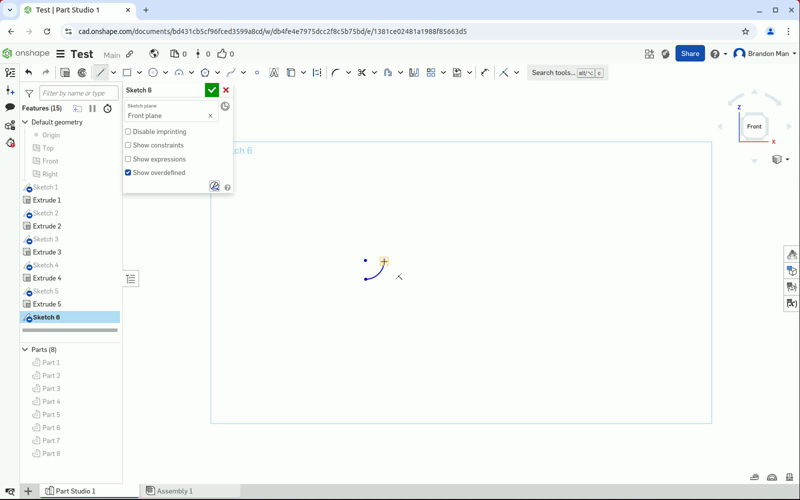
mouse_move(414, 261)
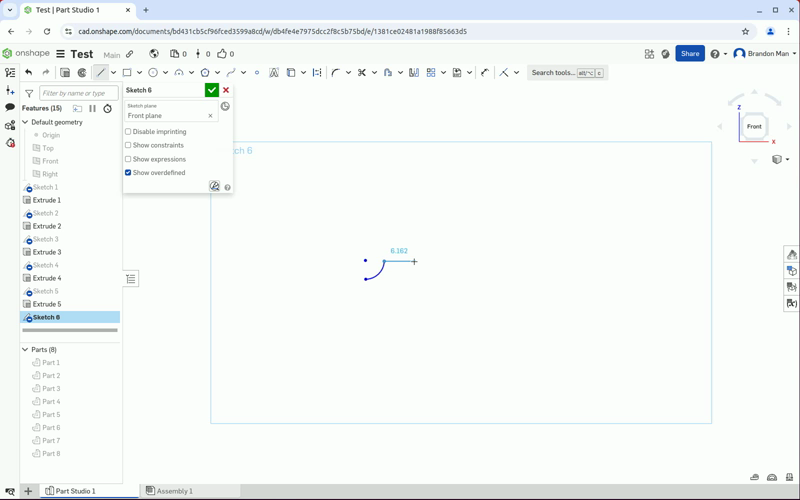
mouse_move(365, 261)
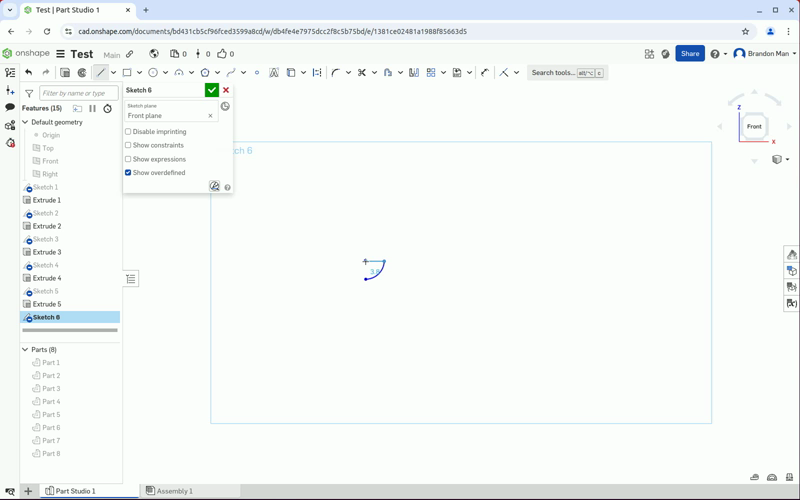
click(365, 261)
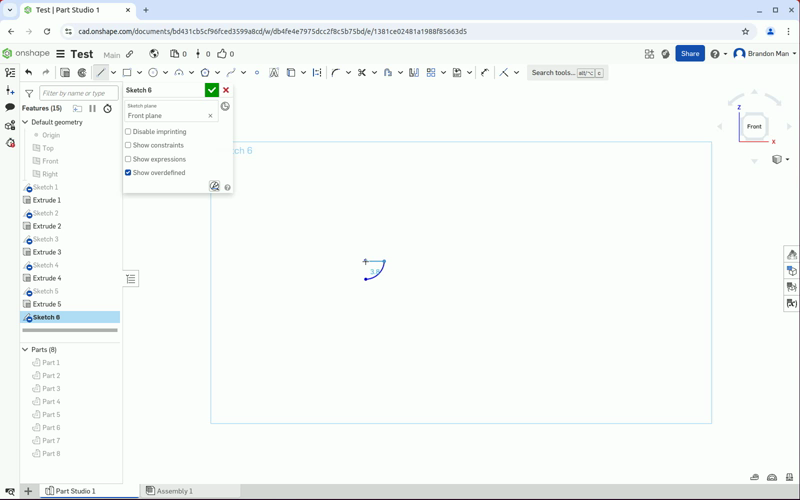
key_up(shift)
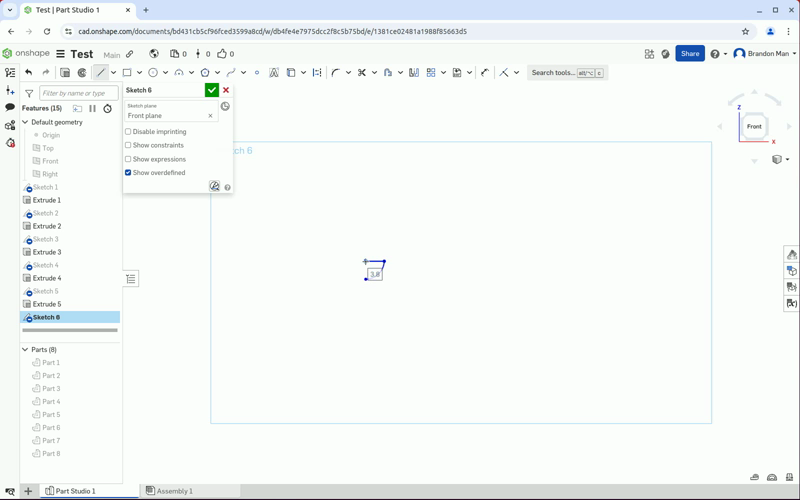
mouse_move(395, 261)
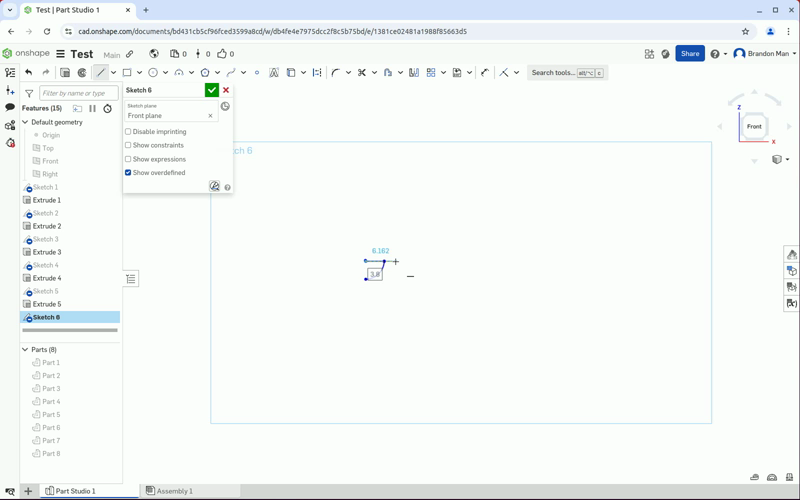
key_down(shift)
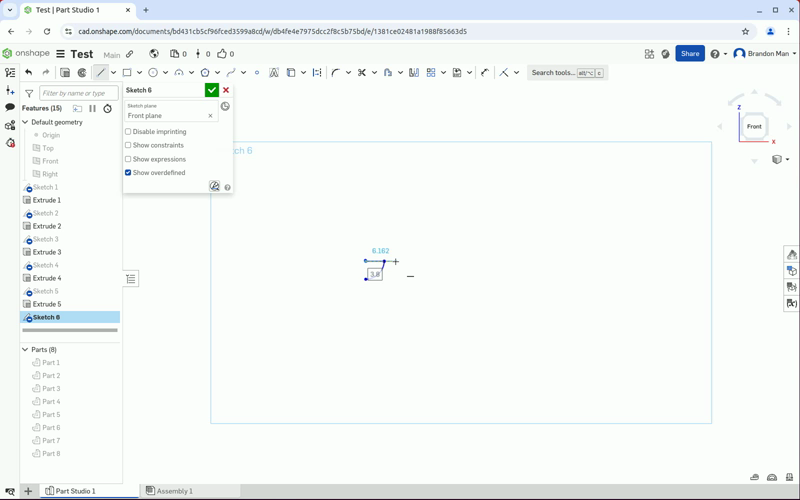
mouse_move(365, 279)
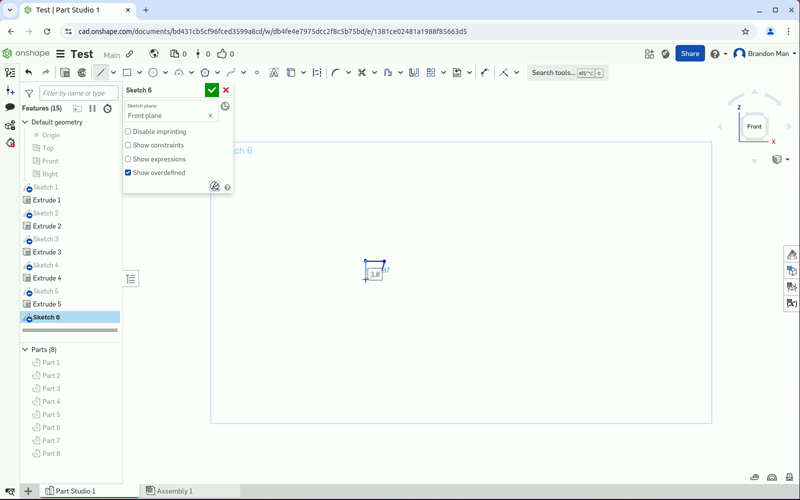
key_up(shift)
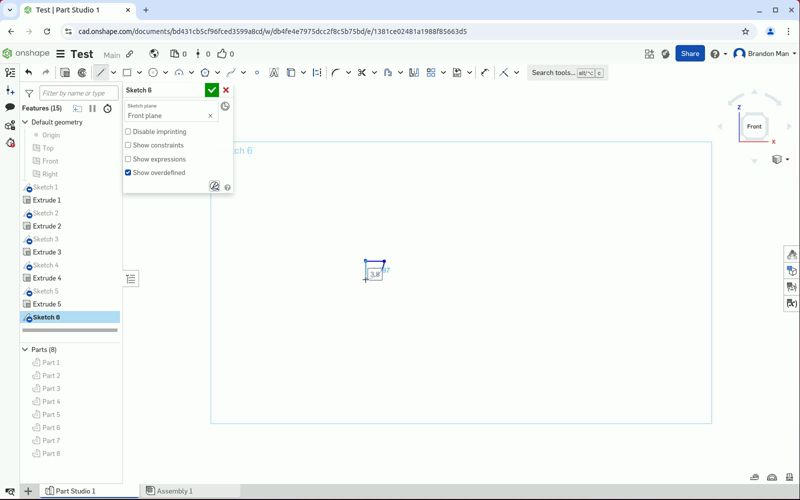
click(365, 279)
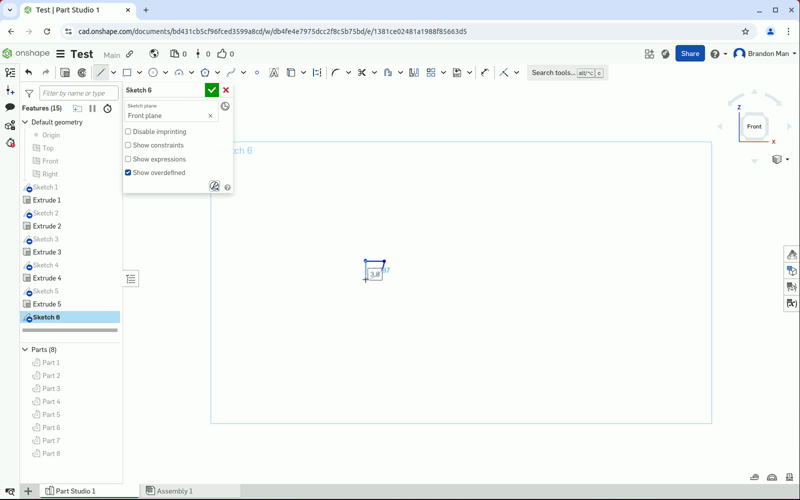
key(esc)
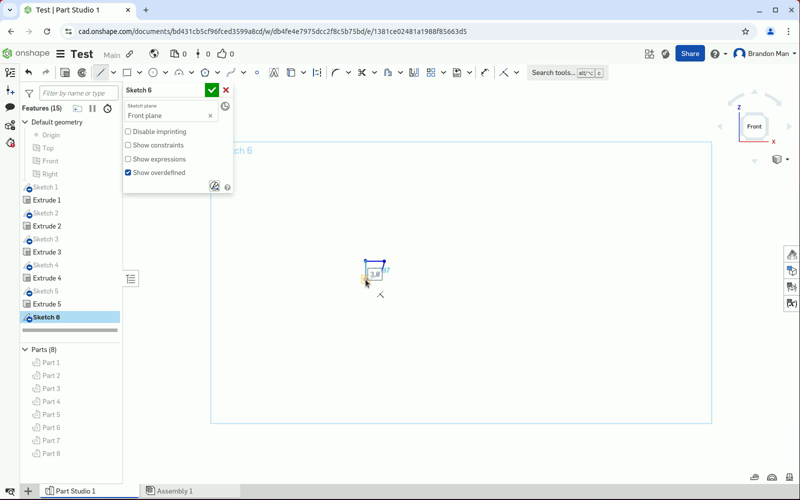
mouse_move(367, 275)
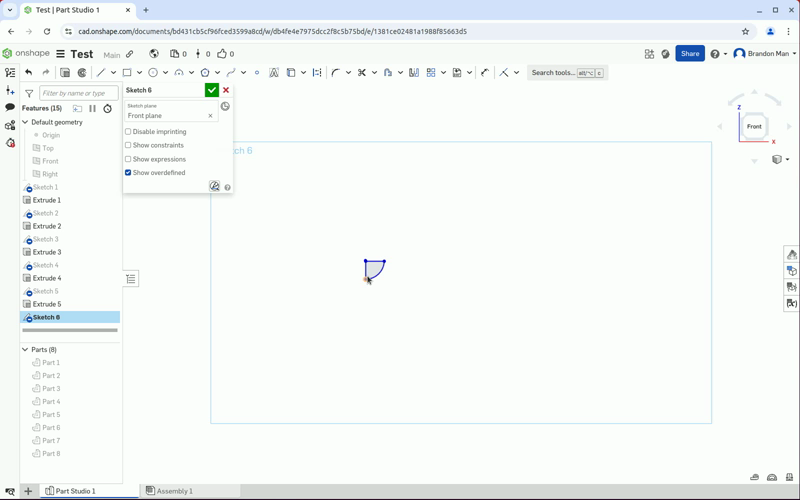
scroll(6)
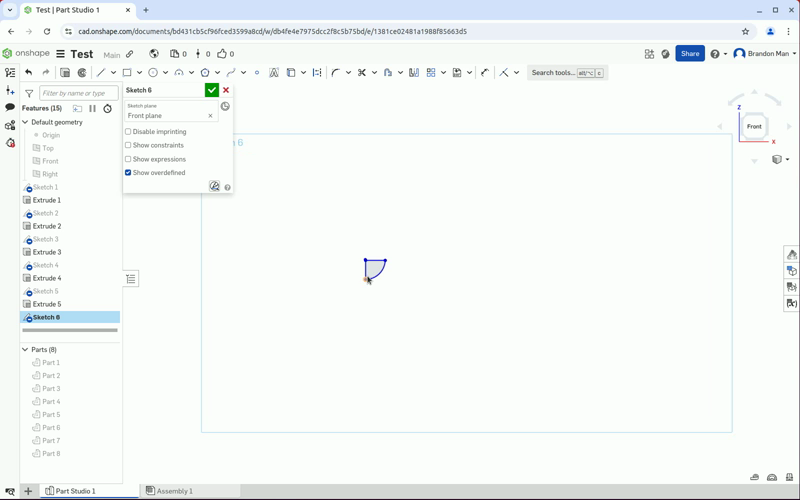
scroll(6)
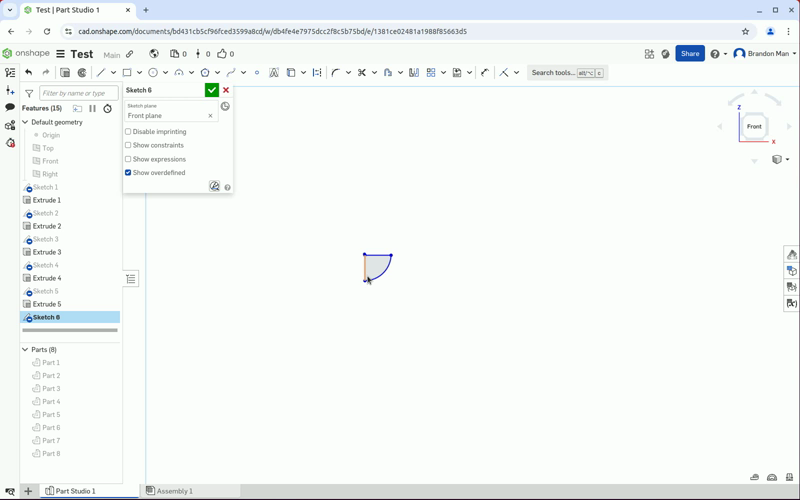
scroll(6)
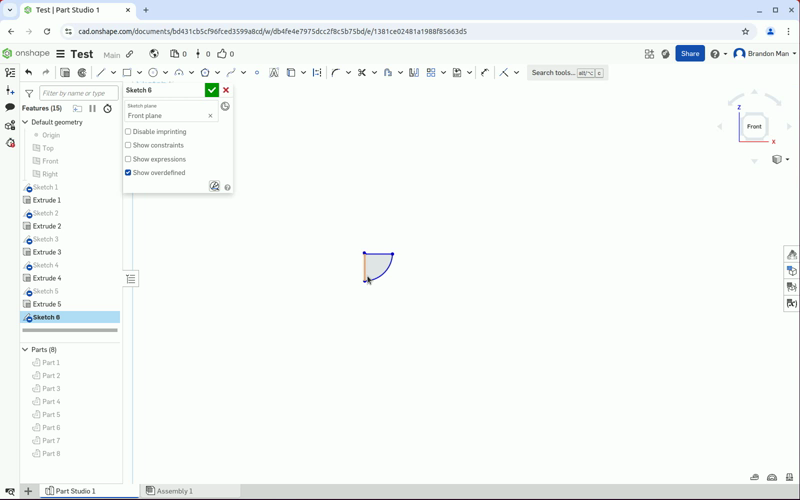
scroll(6)
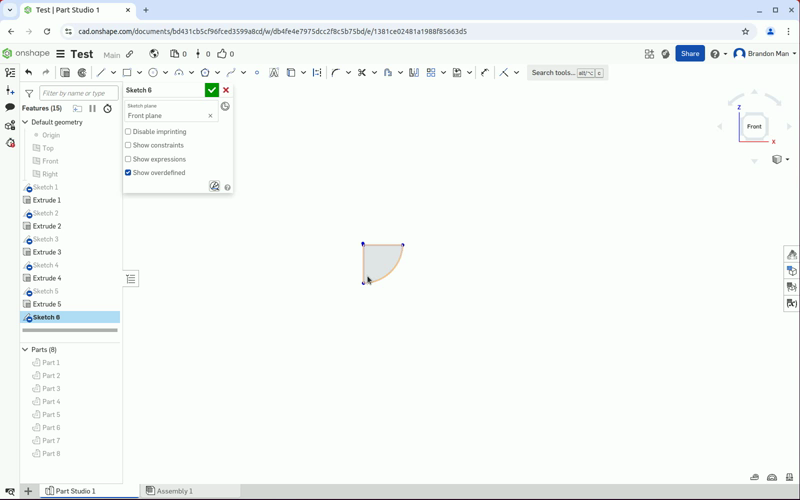
scroll(6)
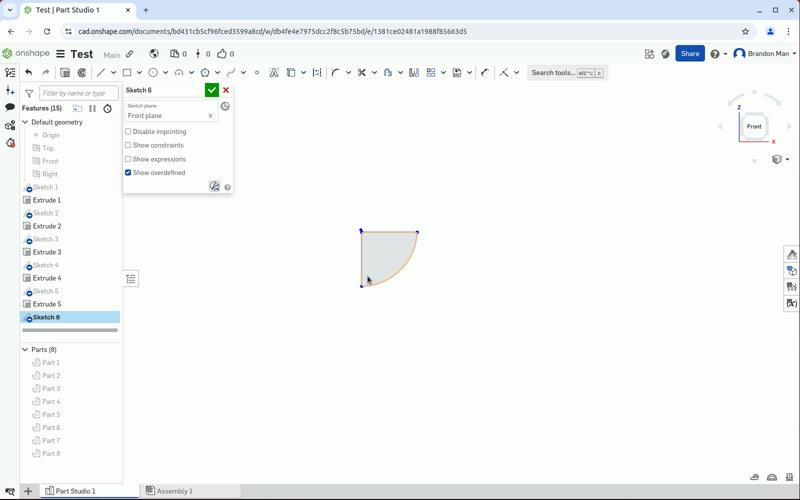
scroll(6)
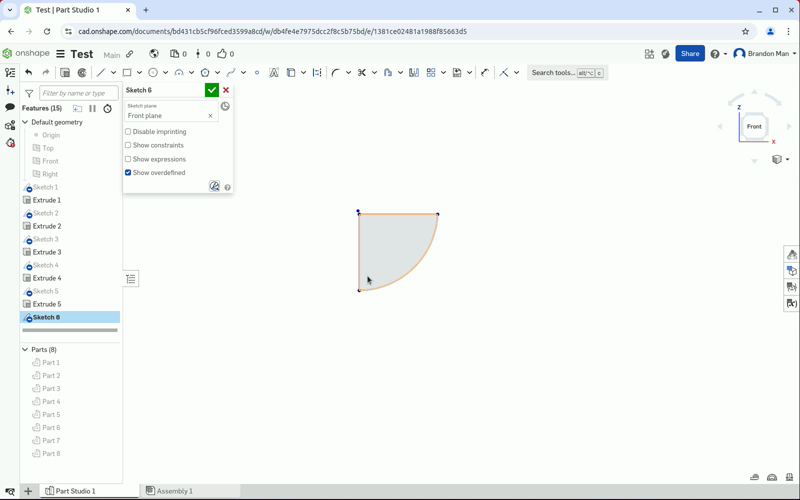
scroll(6)
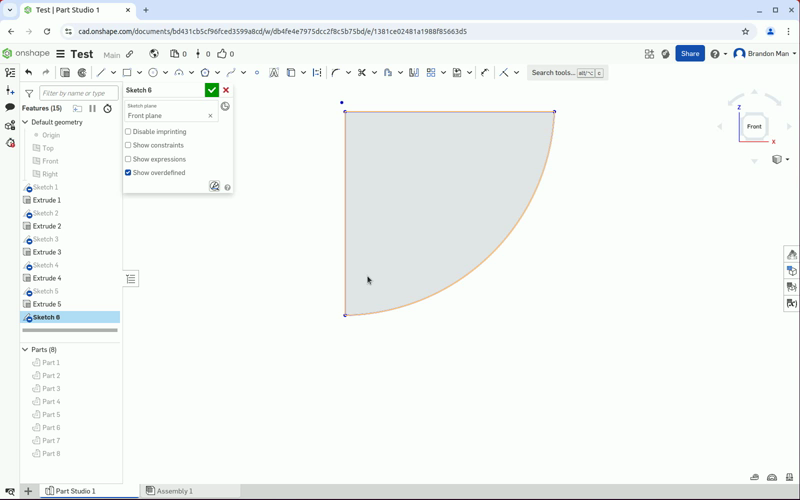
click(367, 275)
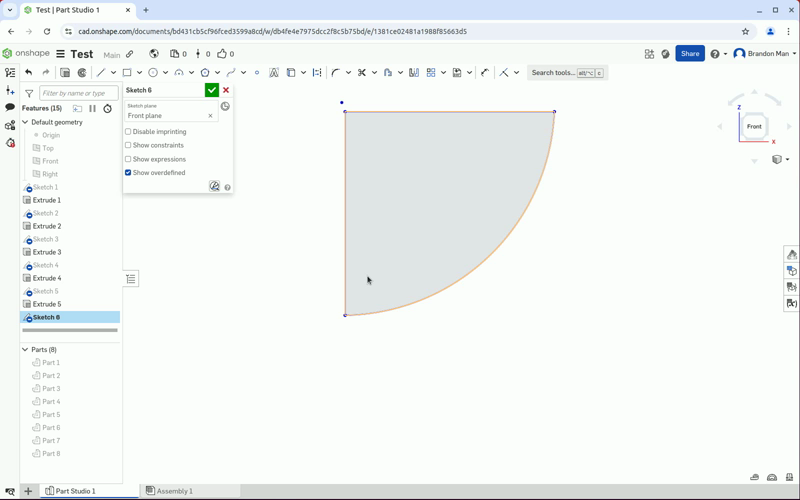
scroll(-6)
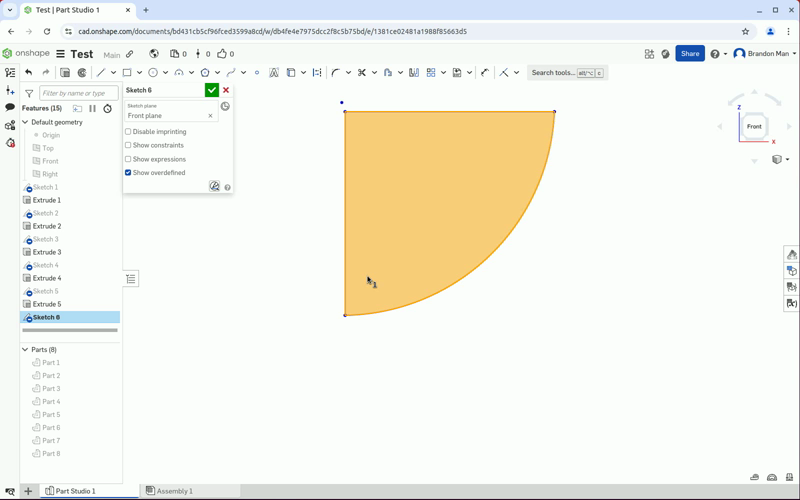
scroll(-6)
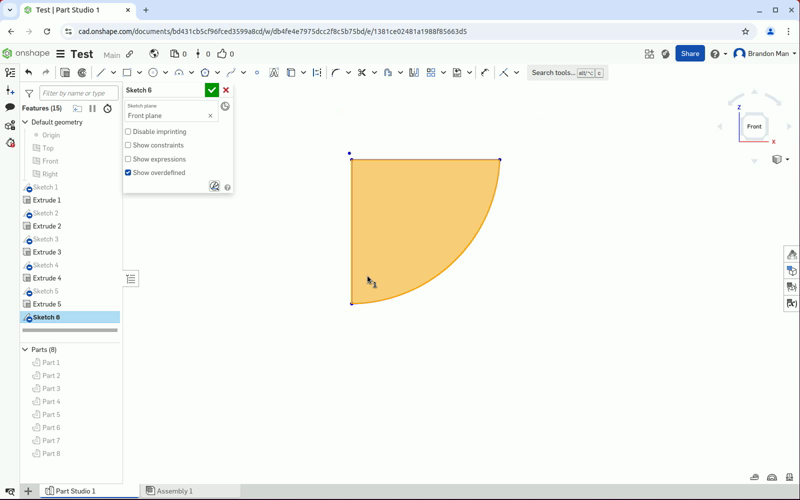
scroll(-6)
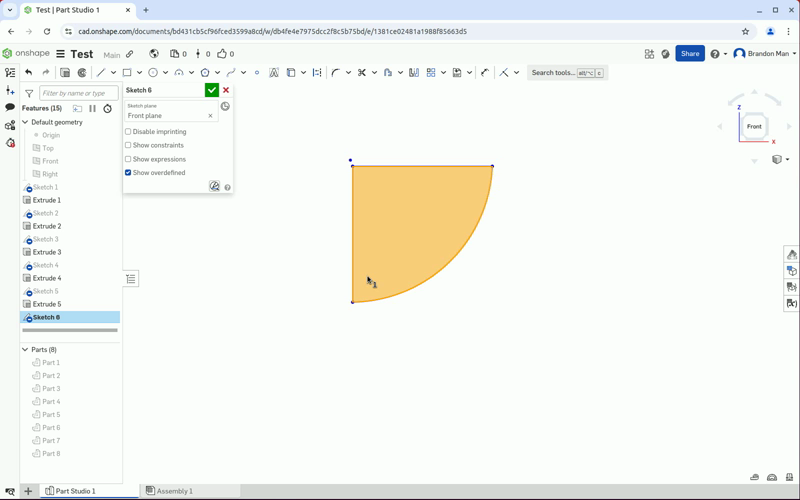
scroll(-6)
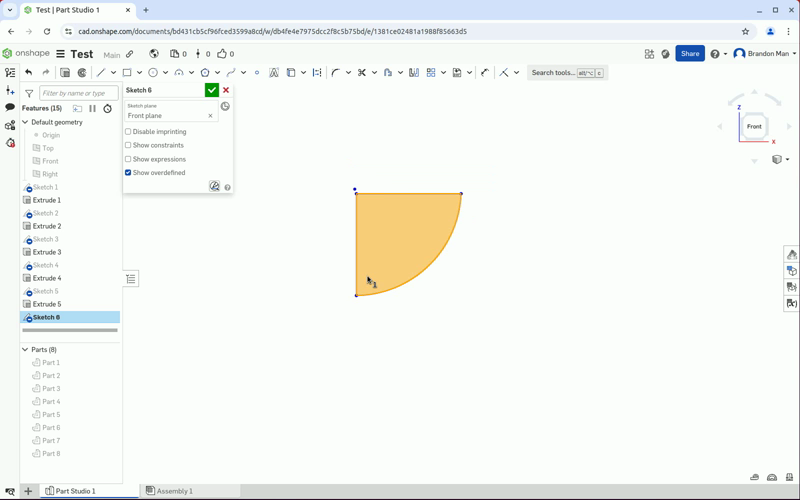
scroll(-6)
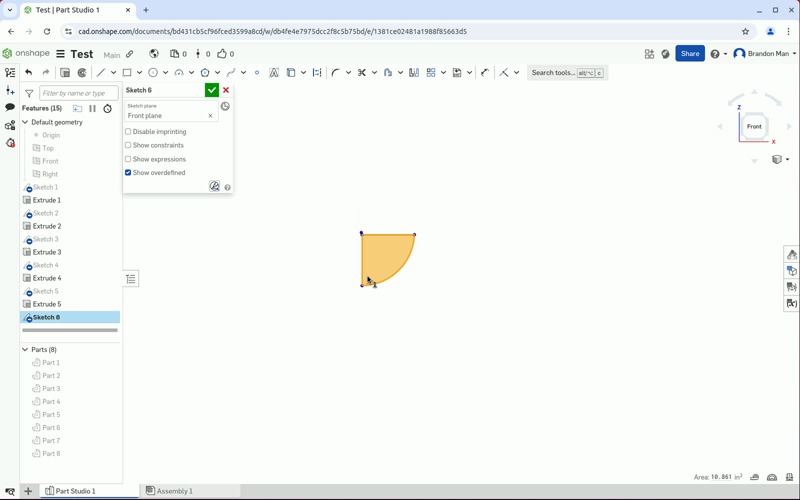
scroll(-6)
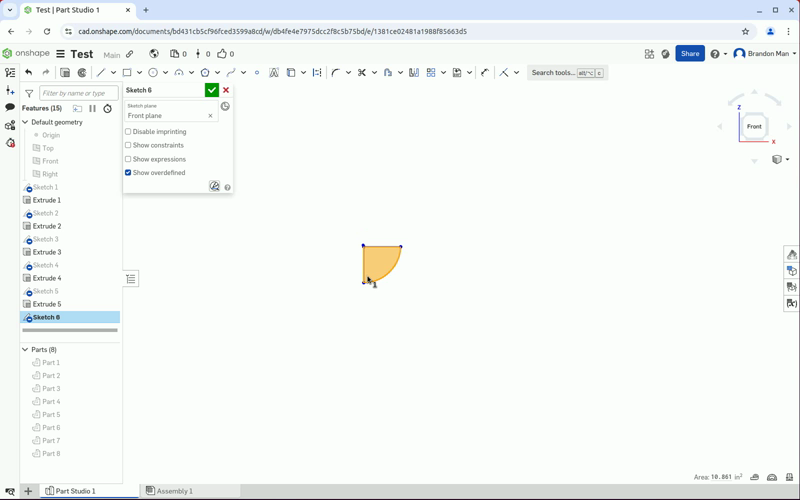
scroll(-6)
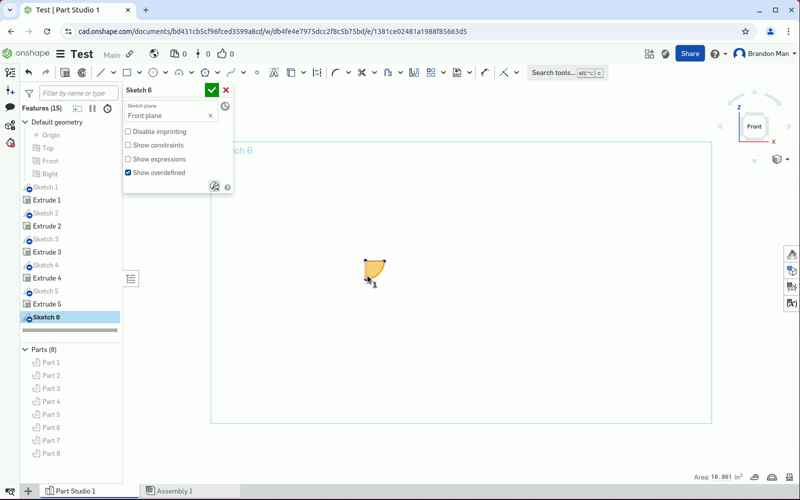
mouse_move(73, 352)
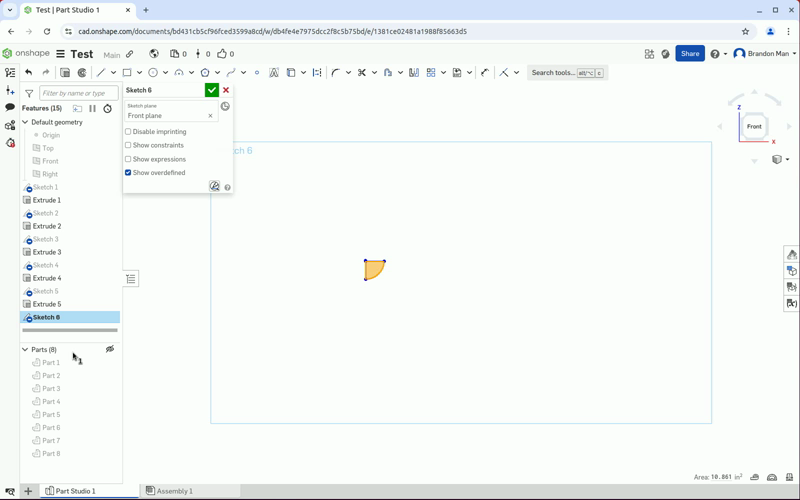
key(shift+y)
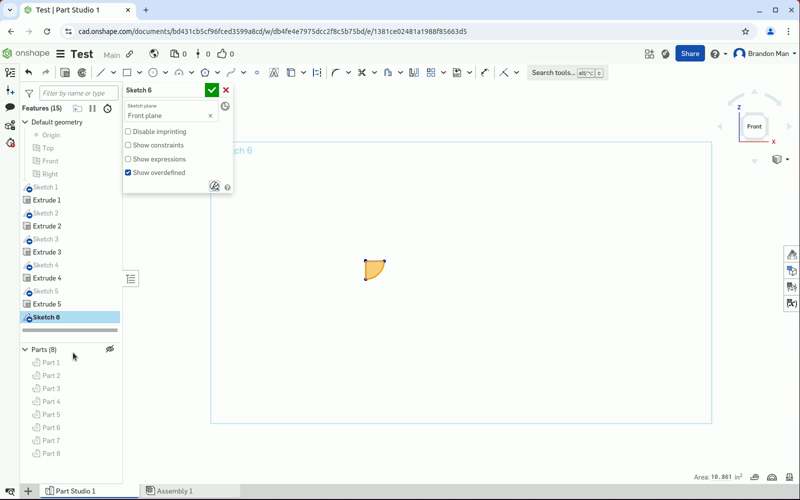
key(shift+e)
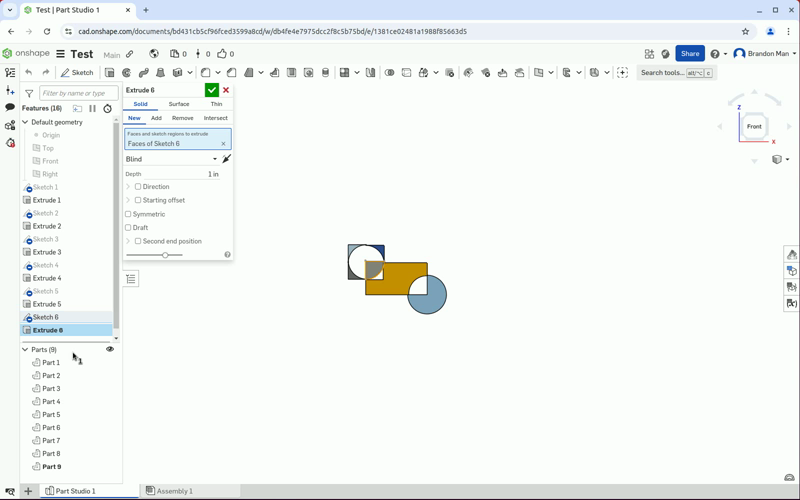
mouse_move(143, 106)
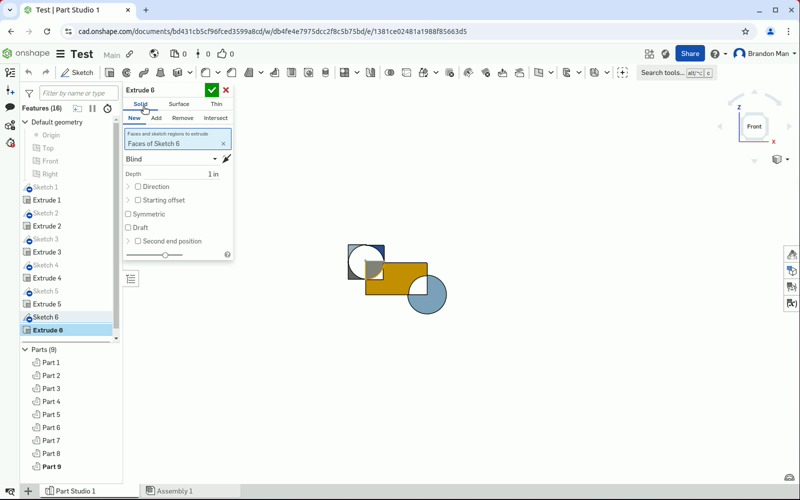
click(143, 106)
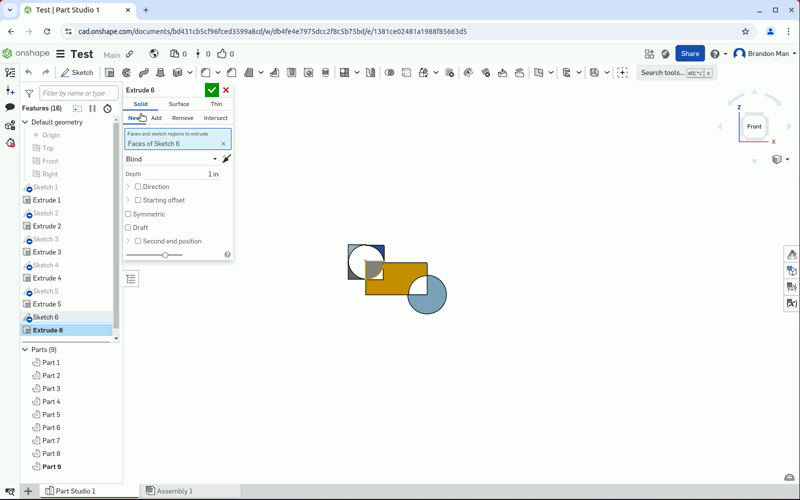
mouse_move(137, 120)
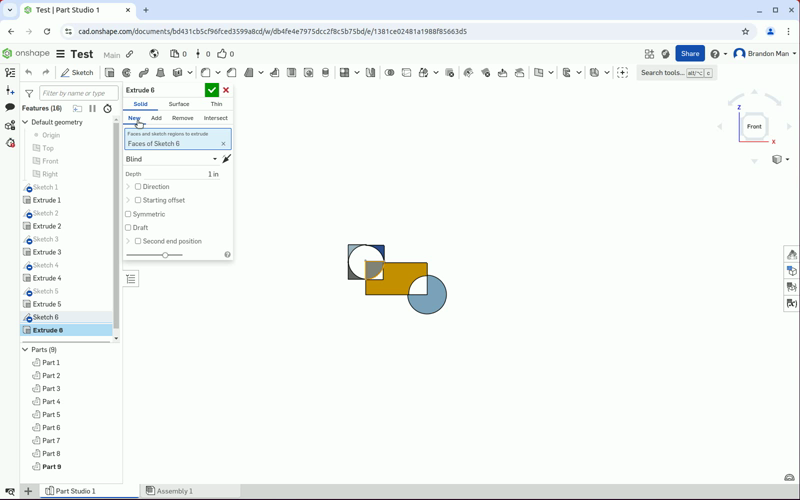
click(137, 120)
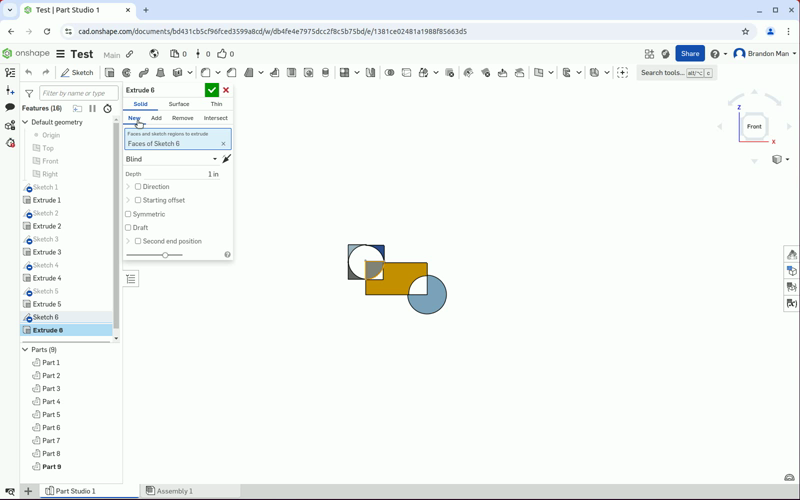
key(tab, 4)
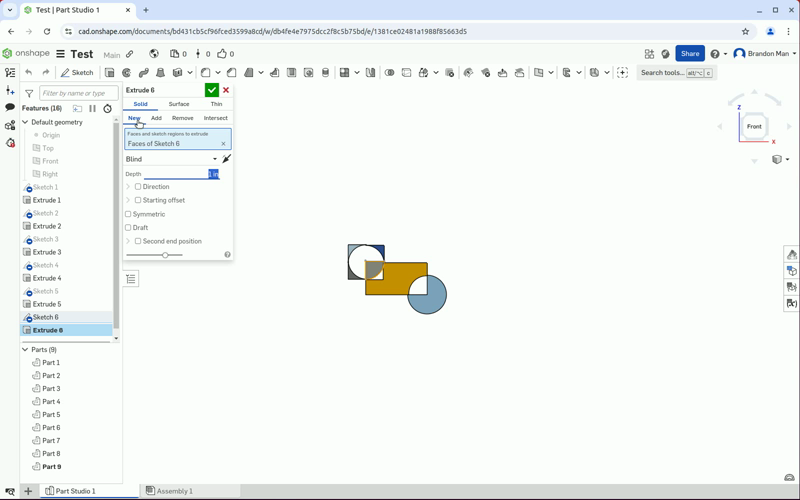
text(3.611)
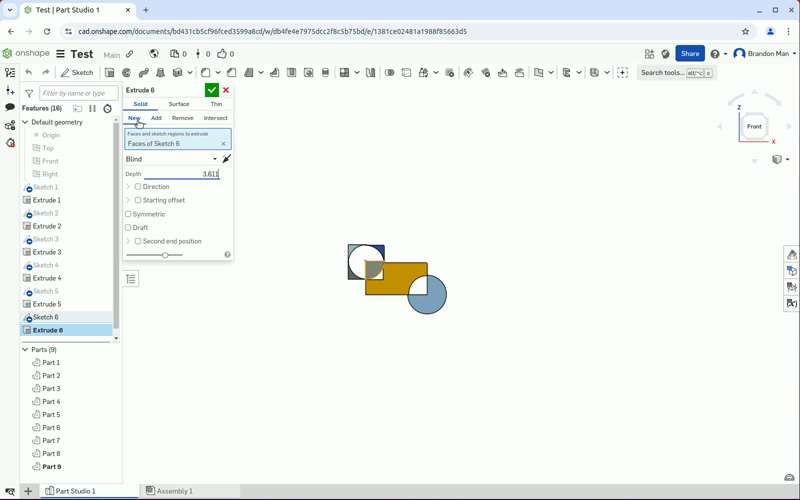
key(enter)
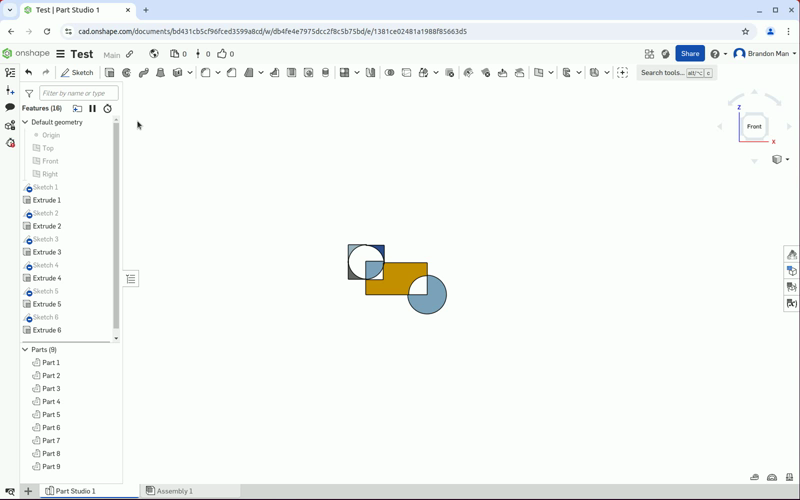
key(shift+h)
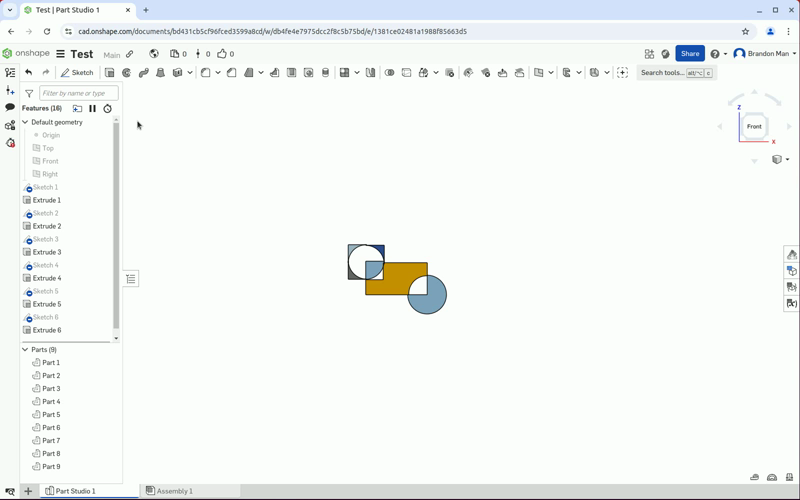
key(shift+h)
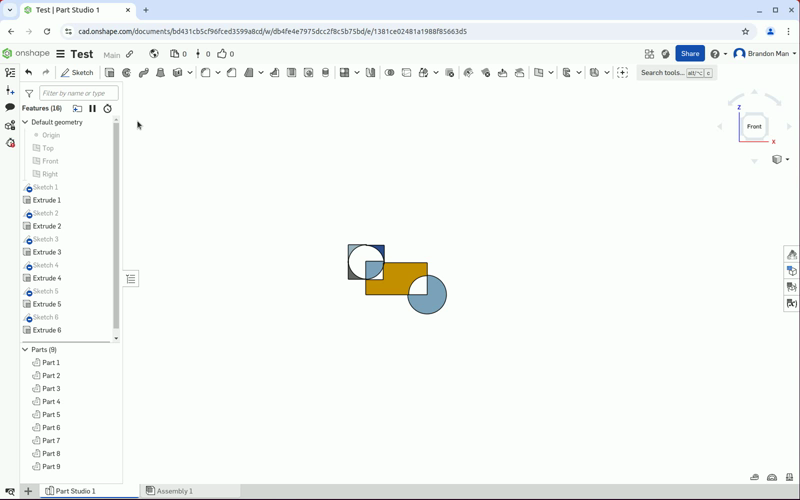
mouse_move(69, 189)
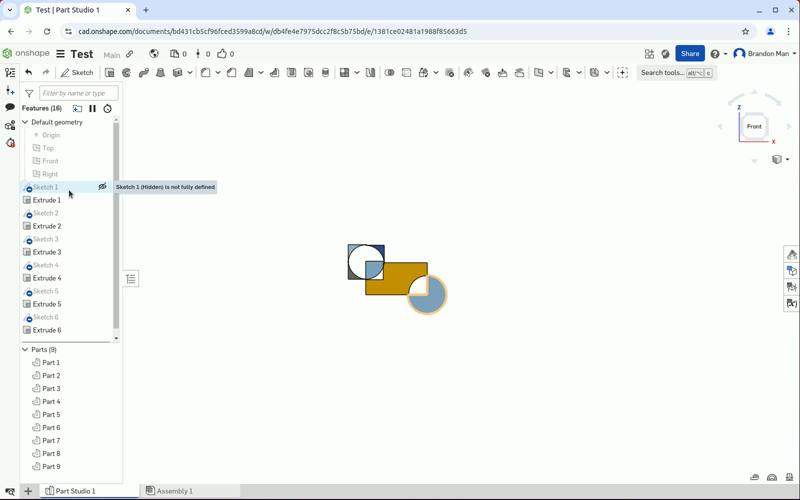
click(69, 189)
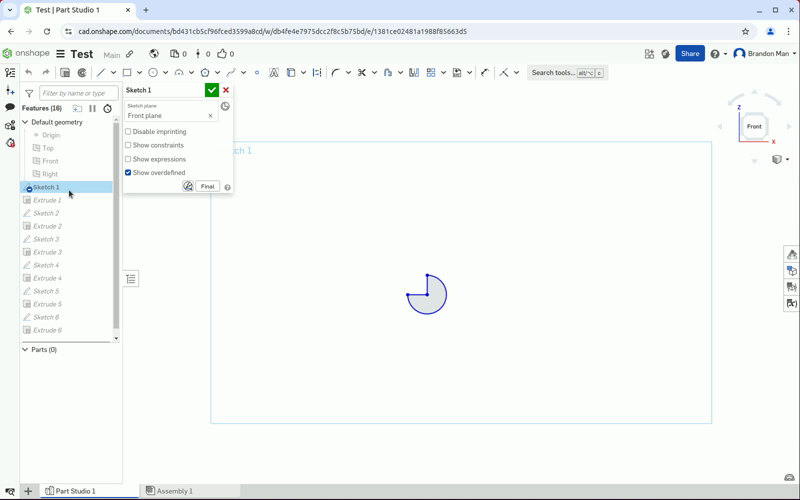
mouse_move(229, 92)
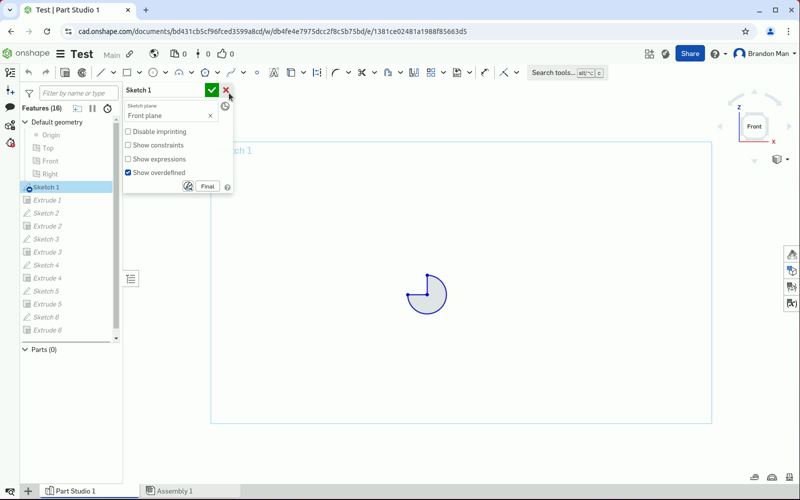
click(229, 92)
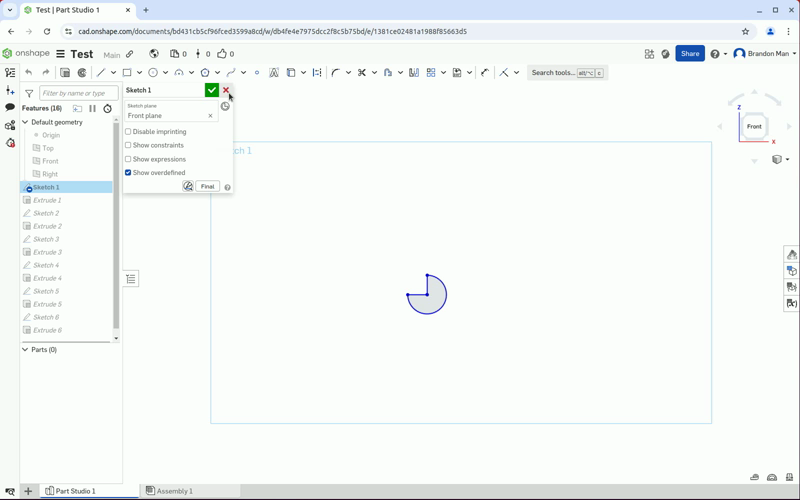
key(shift+s)
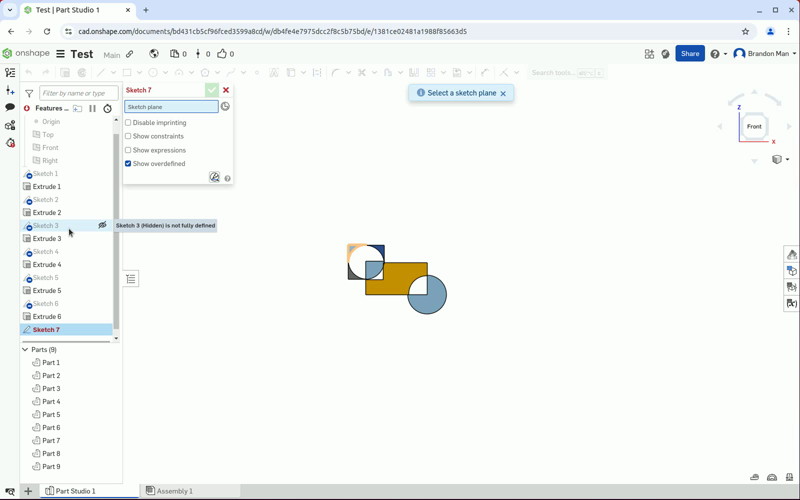
scroll(3)
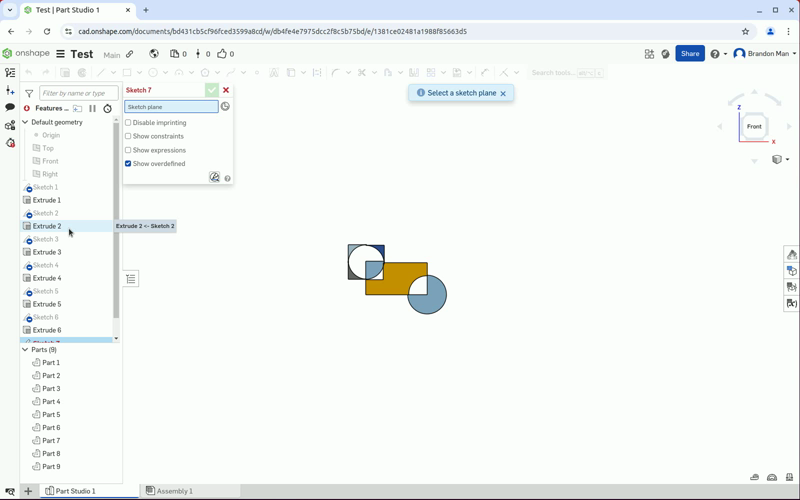
mouse_move(69, 163)
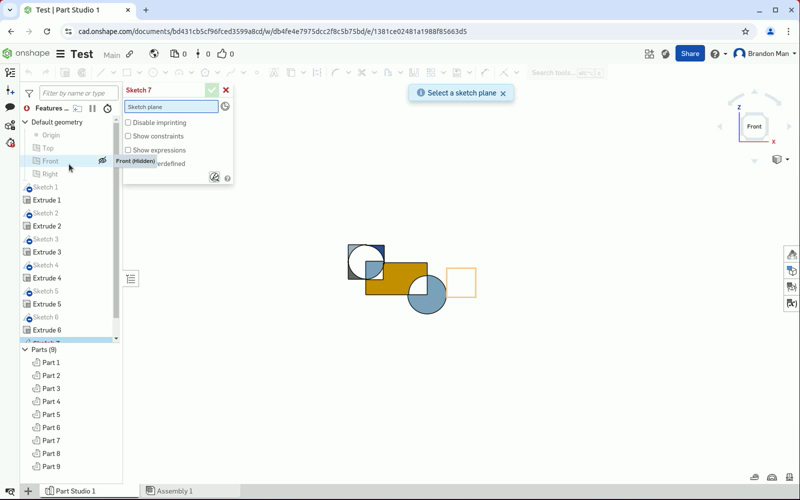
click(69, 163)
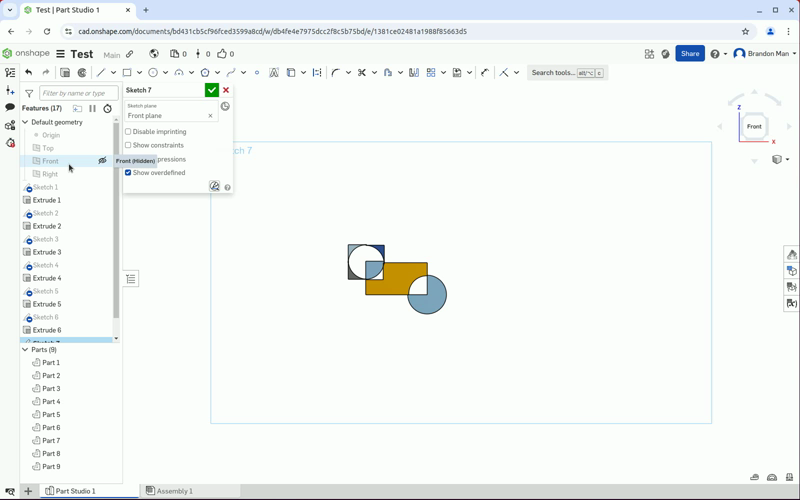
mouse_move(73, 352)
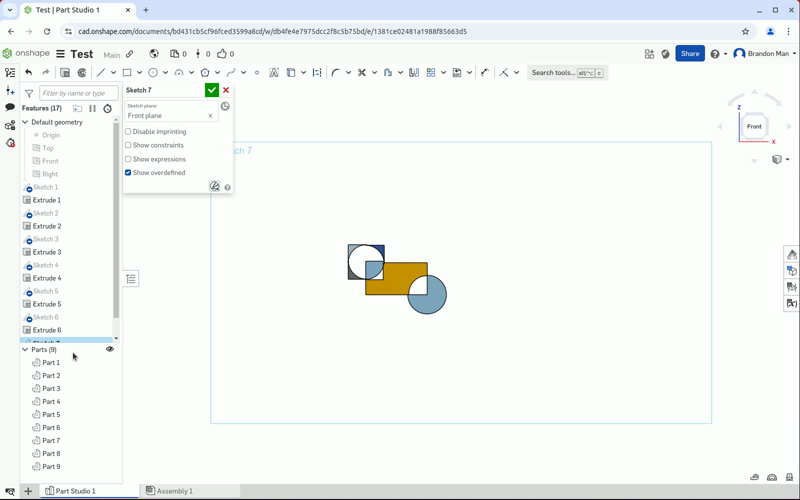
key(y)
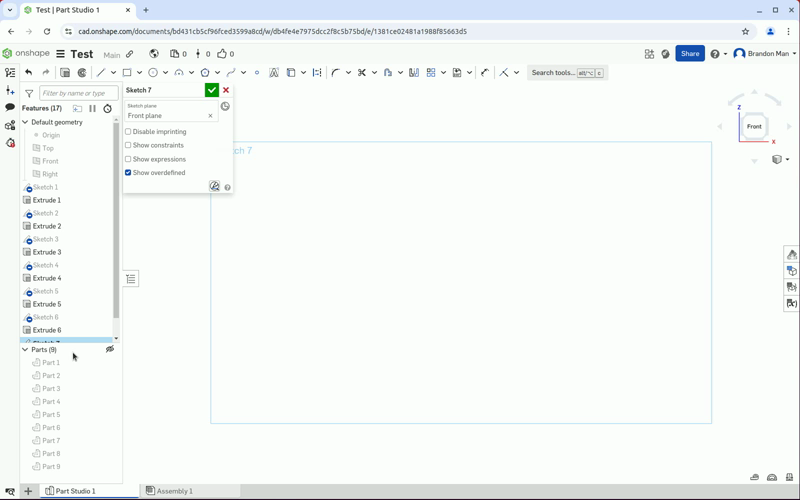
key(l)
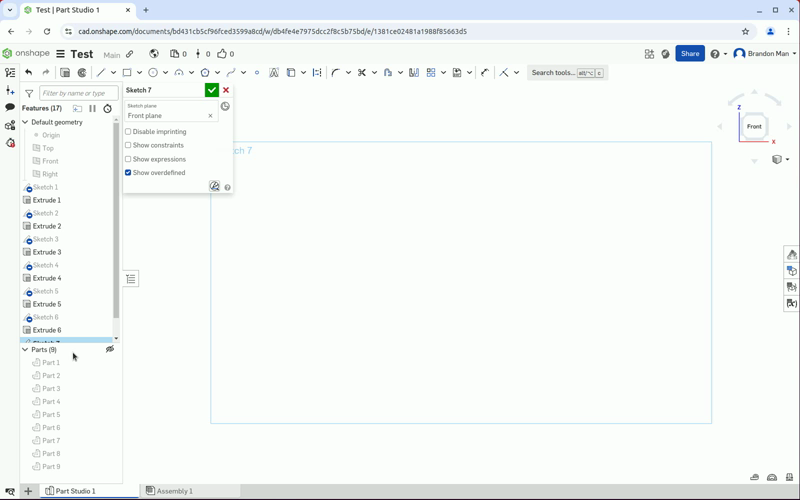
key_down(shift)
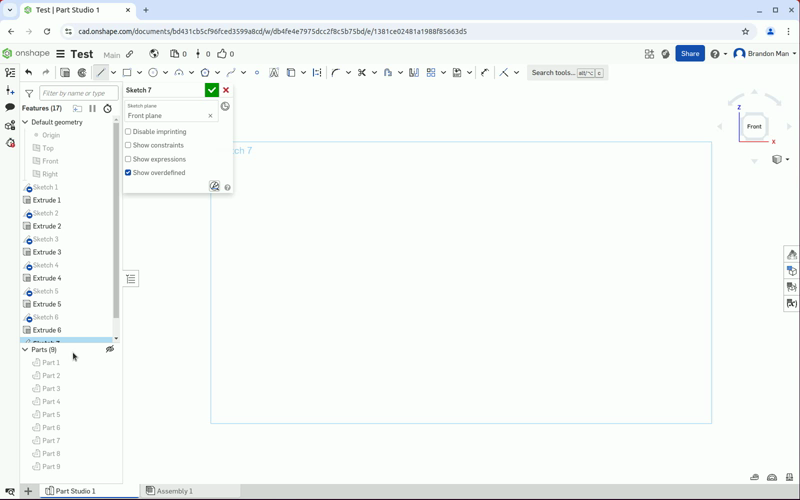
mouse_move(407, 294)
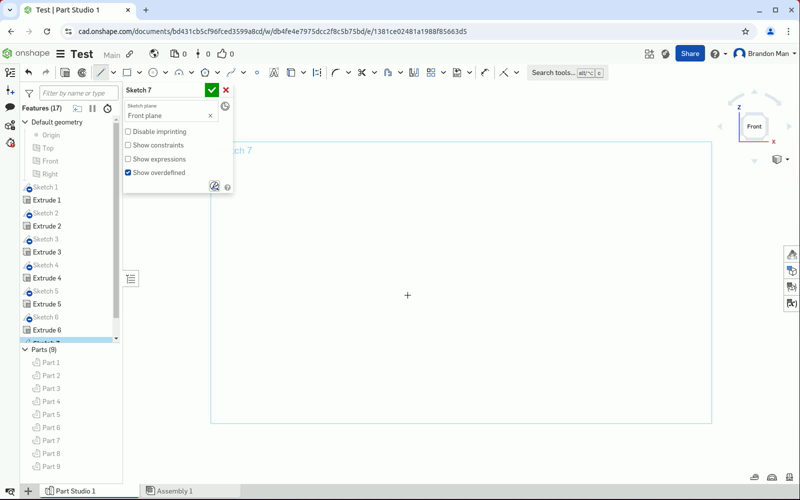
click(407, 294)
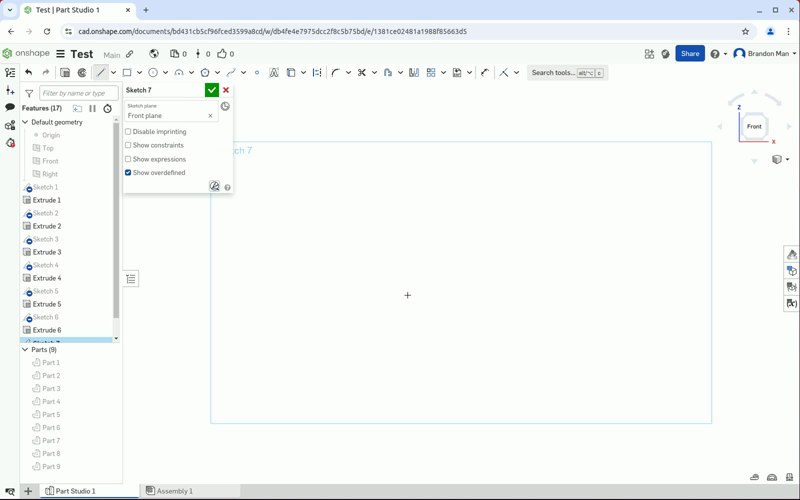
key_up(shift)
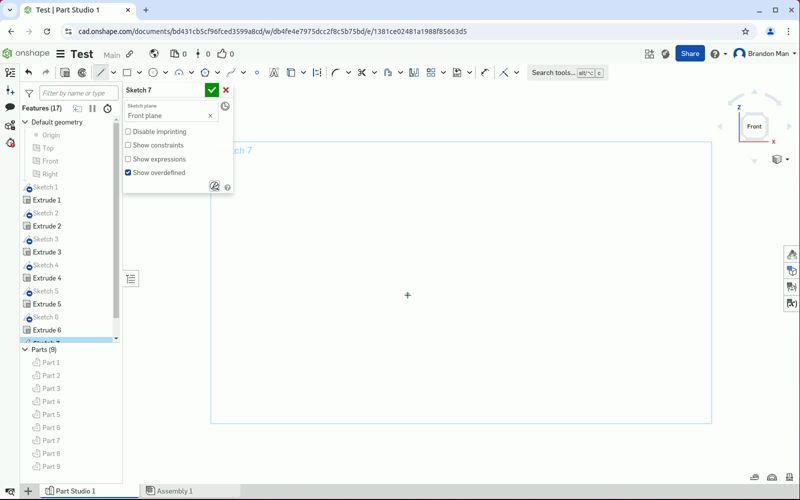
key_down(shift)
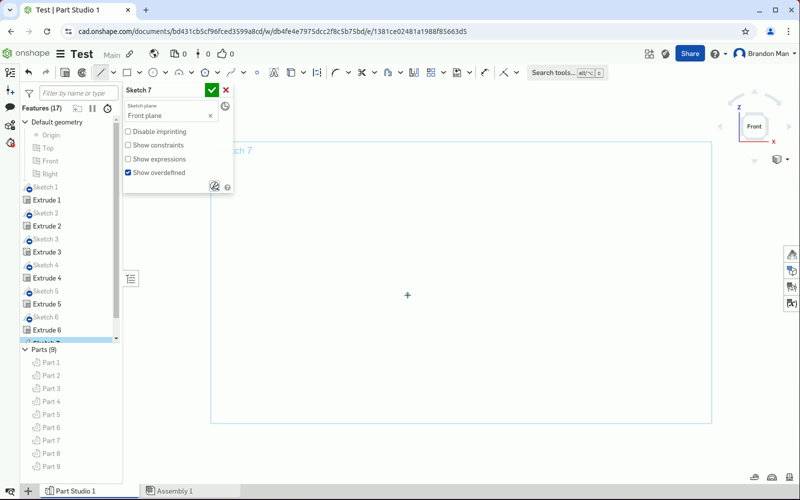
mouse_move(437, 294)
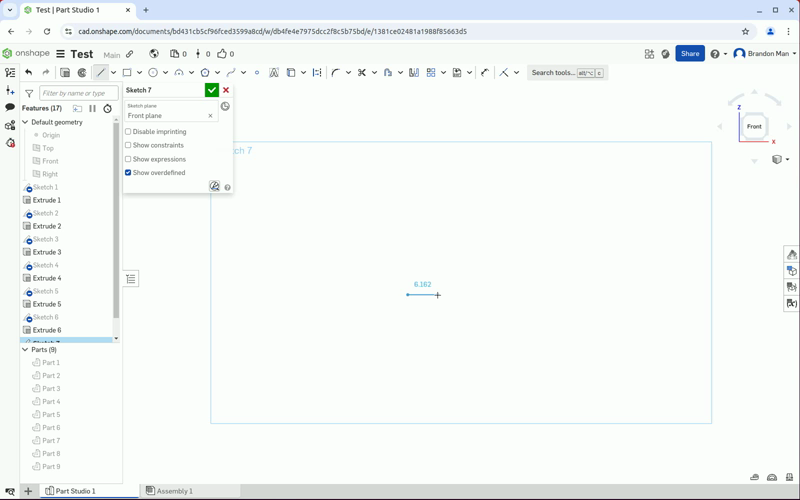
mouse_move(427, 294)
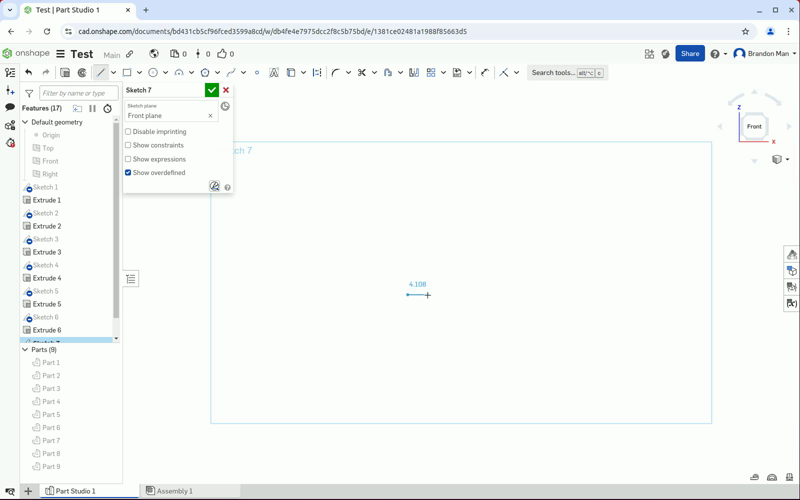
click(427, 294)
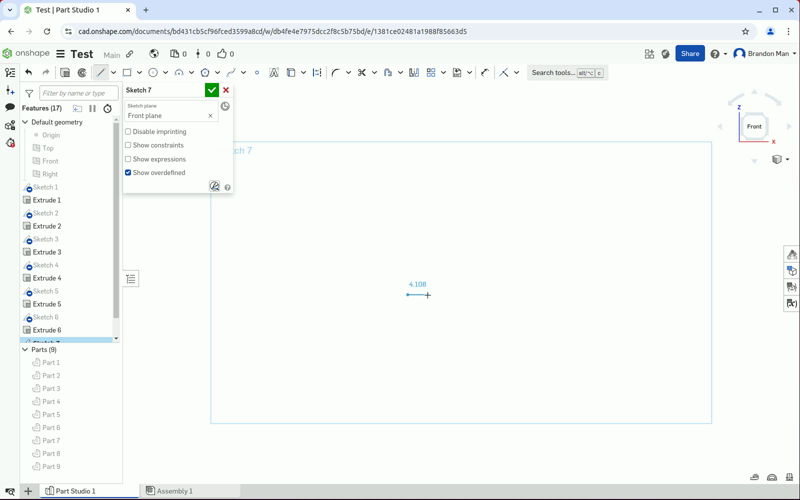
key_up(shift)
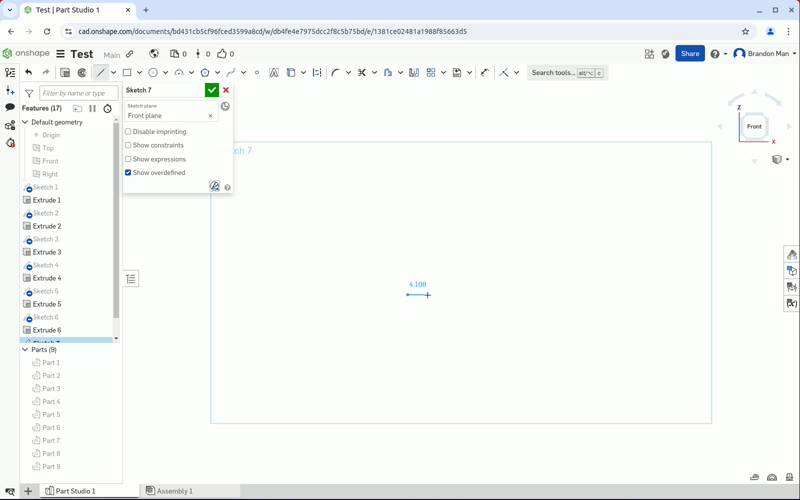
key_down(shift)
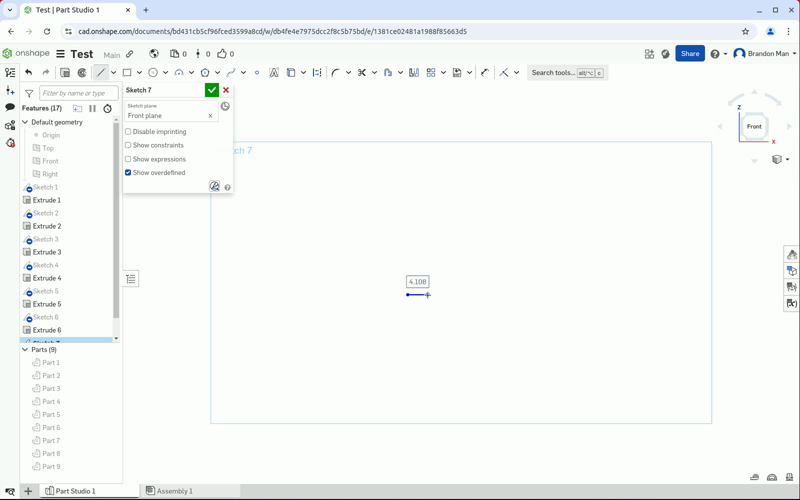
mouse_move(457, 294)
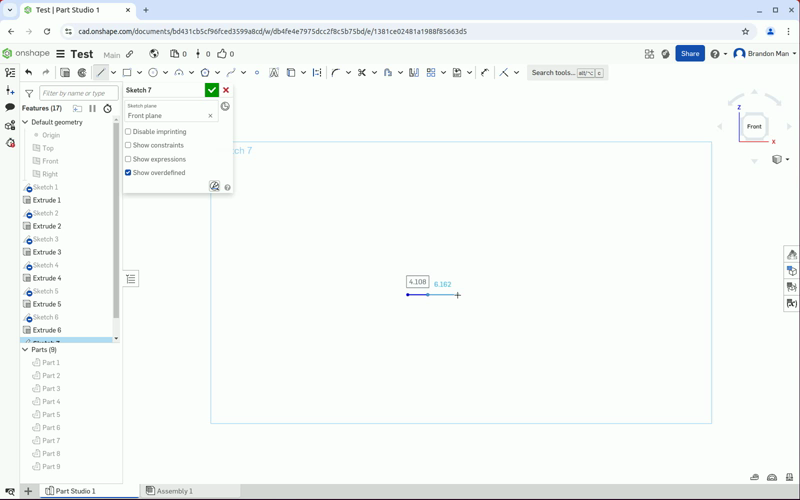
mouse_move(427, 274)
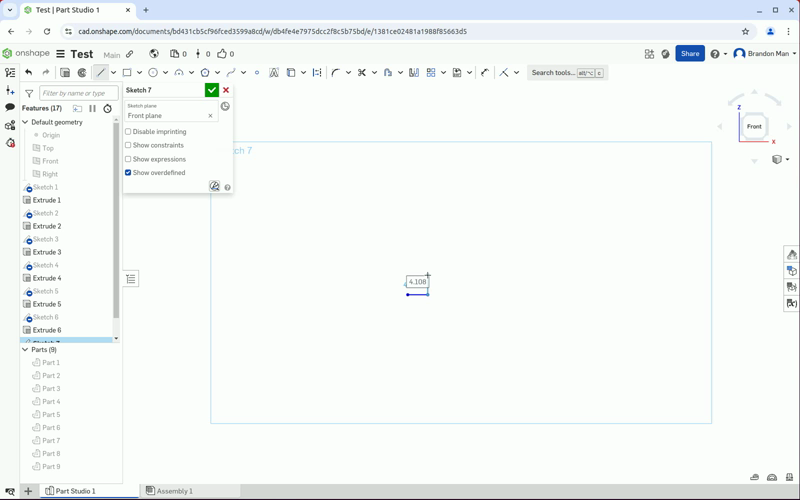
click(427, 274)
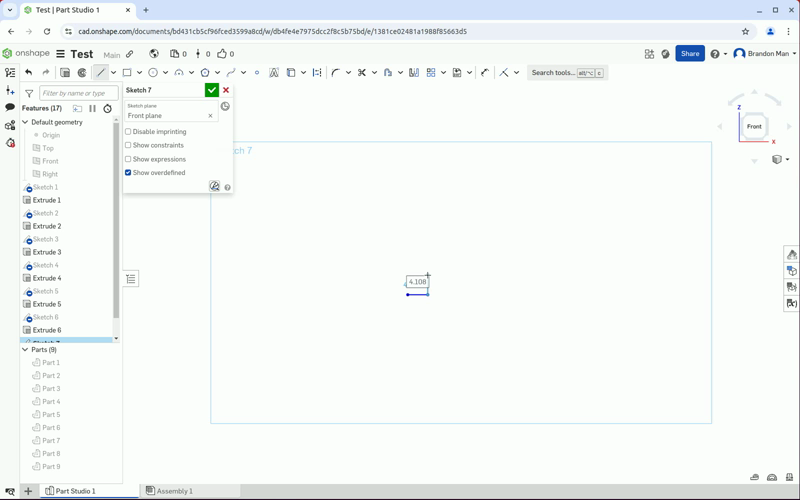
key_up(shift)
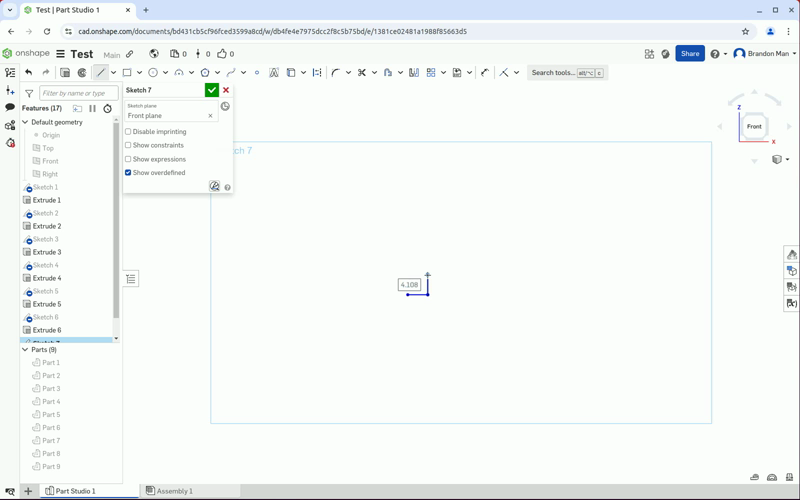
key(esc)
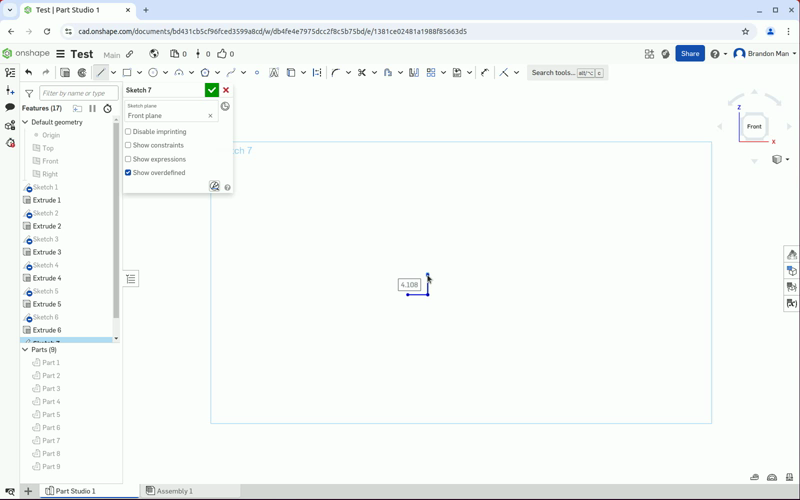
key(a)
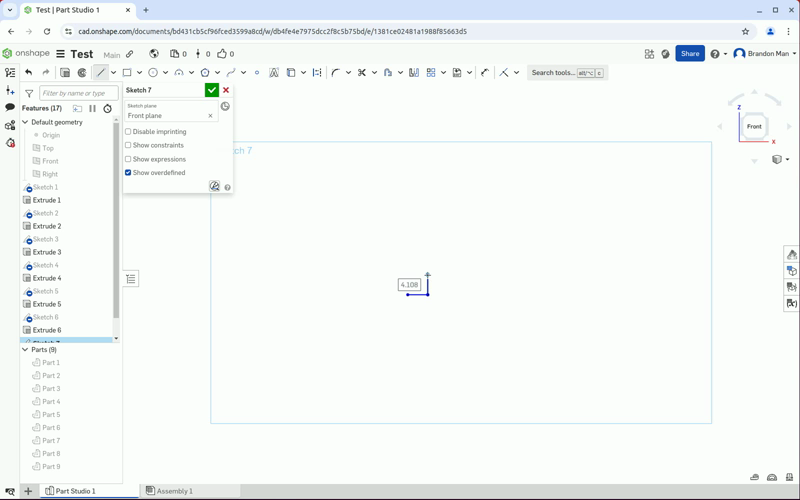
mouse_move(427, 274)
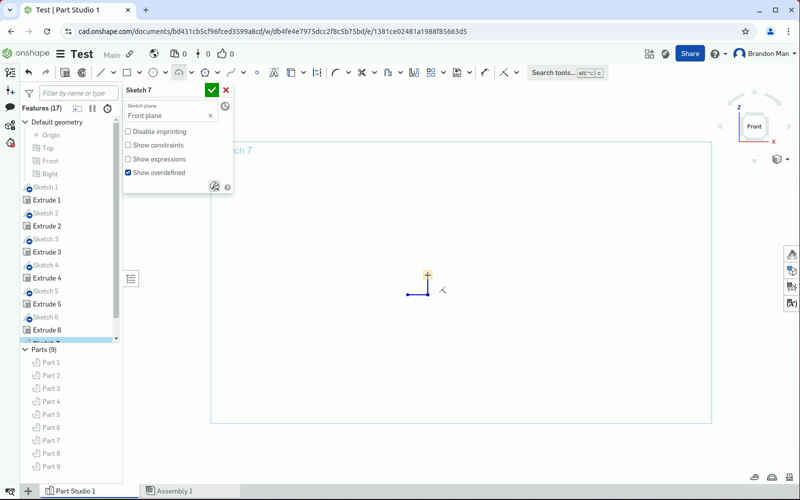
click(427, 274)
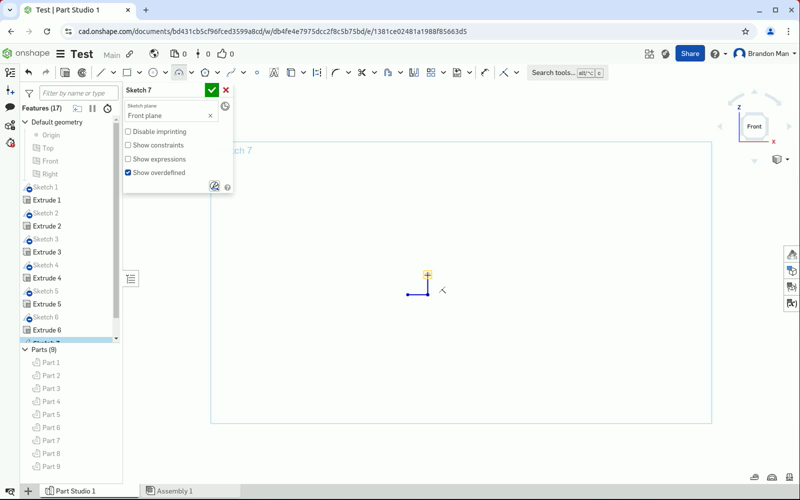
mouse_move(407, 294)
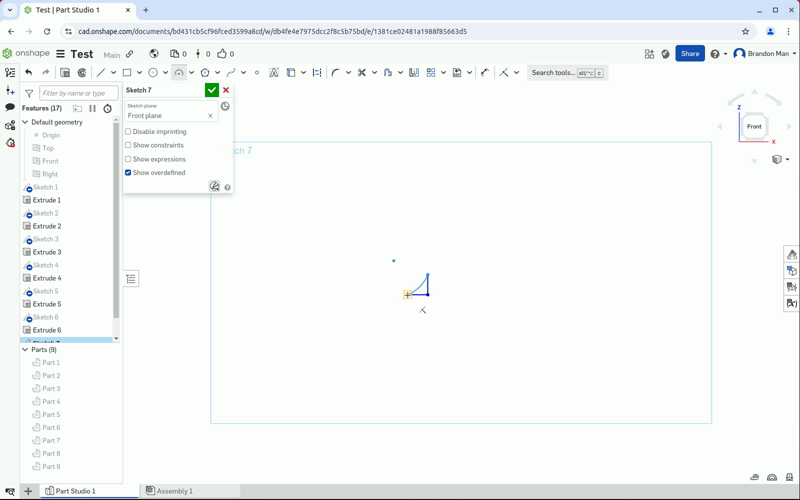
click(407, 294)
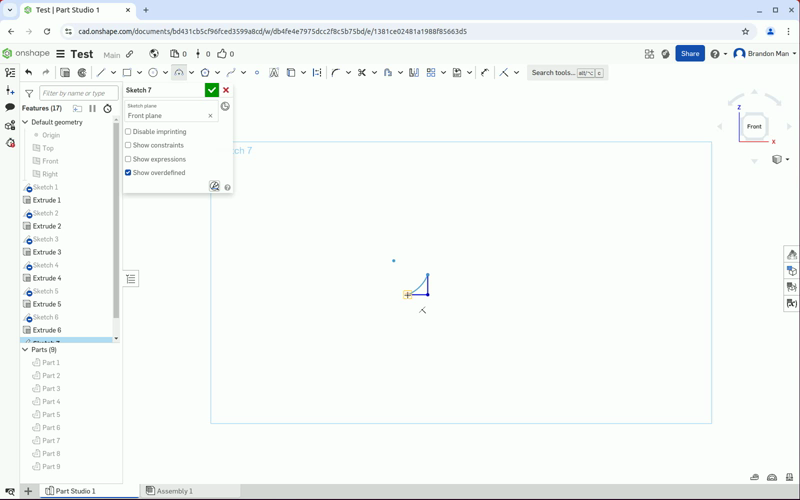
key_down(shift)
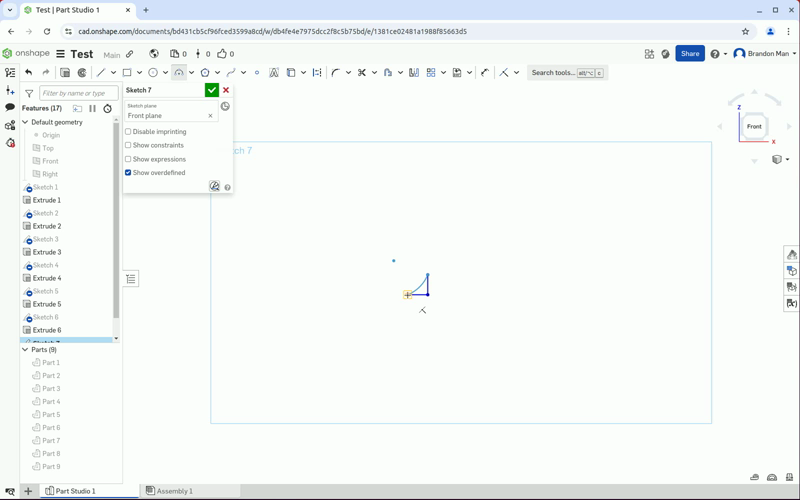
mouse_move(413, 280)
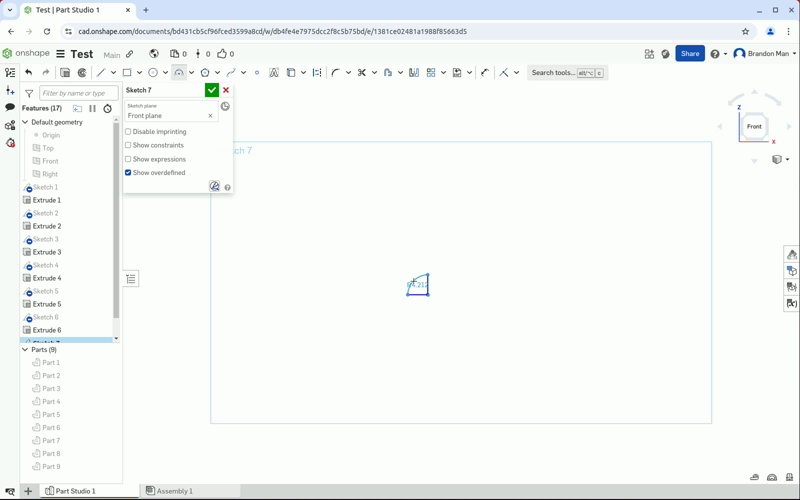
click(413, 280)
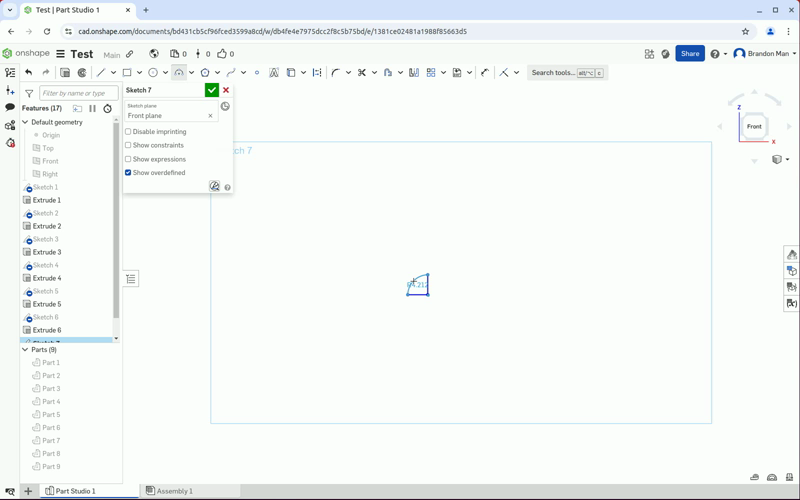
key_up(shift)
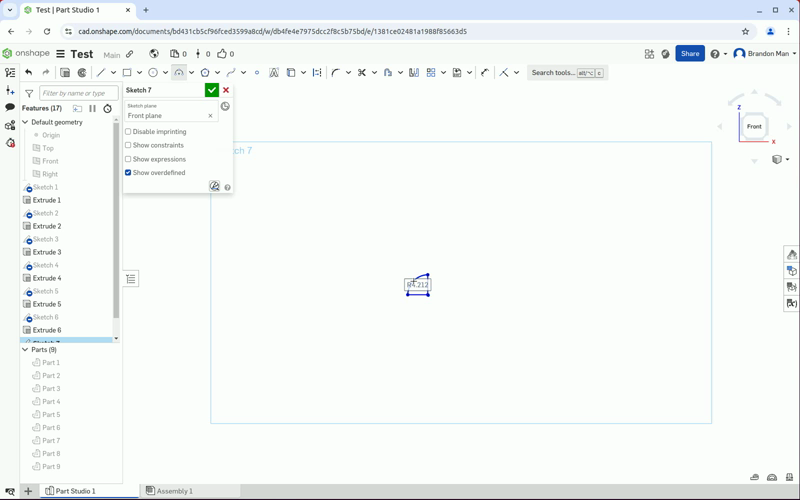
key(esc)
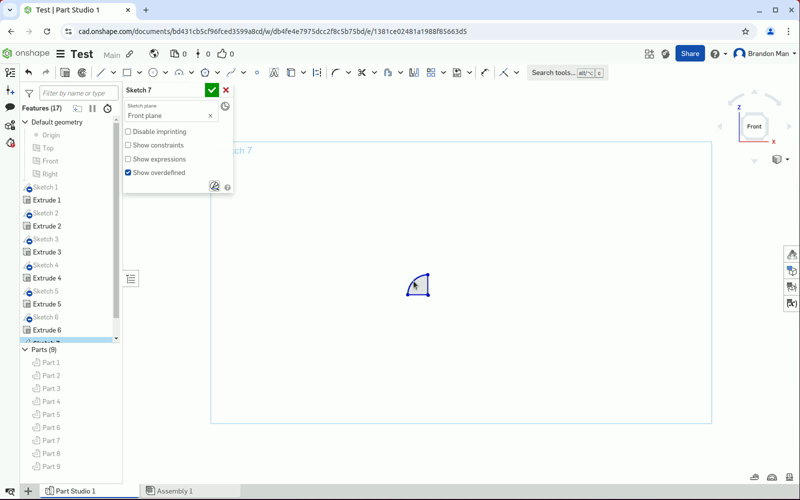
mouse_move(416, 283)
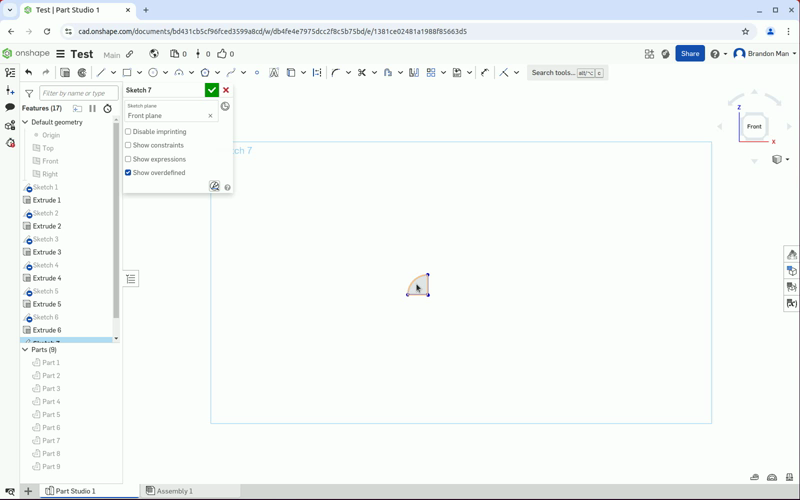
scroll(6)
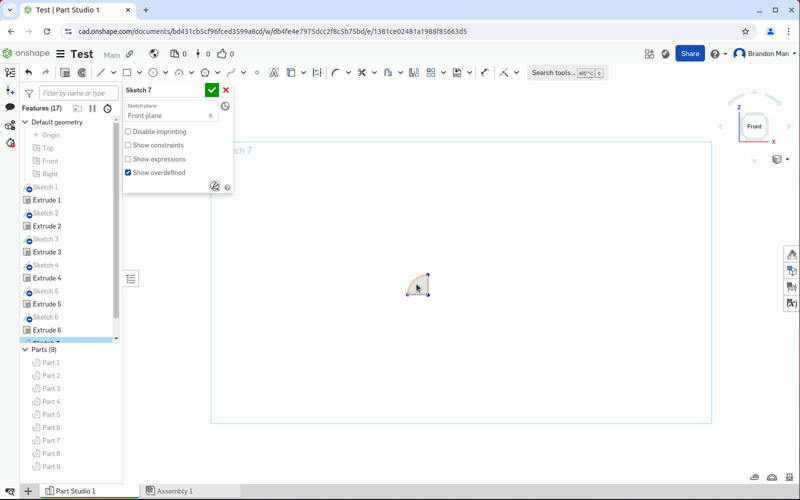
scroll(6)
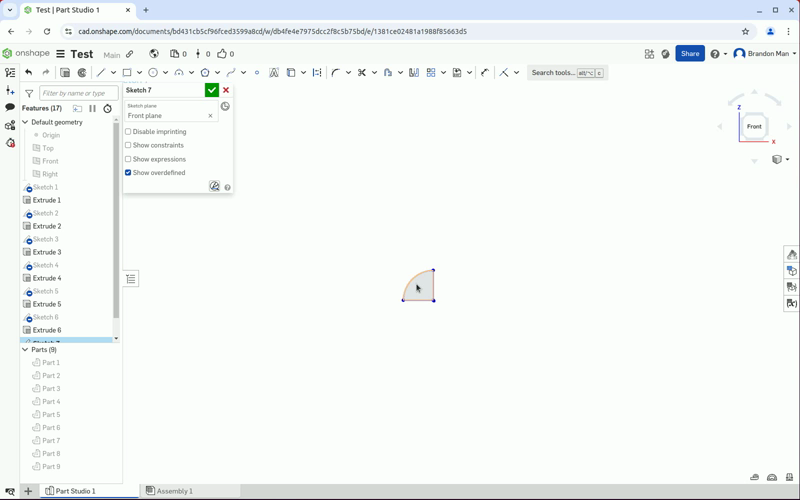
scroll(6)
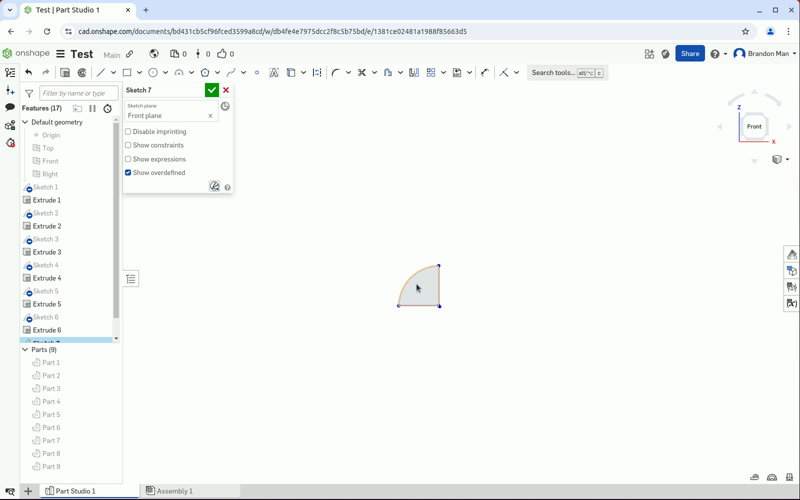
scroll(6)
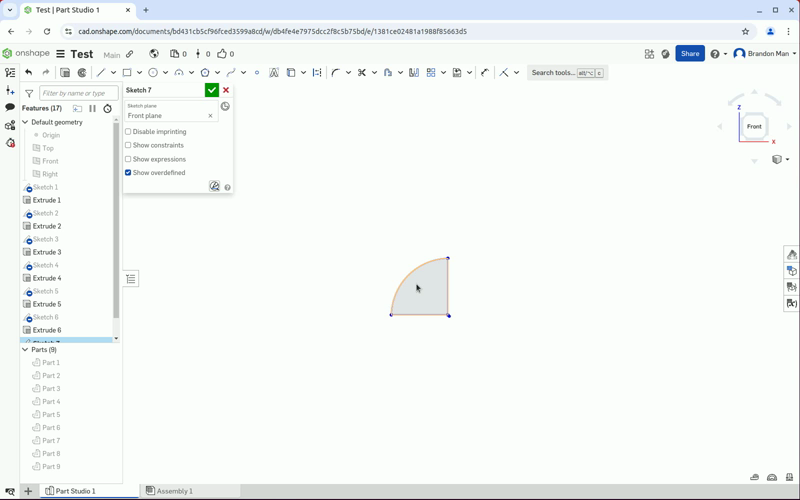
scroll(6)
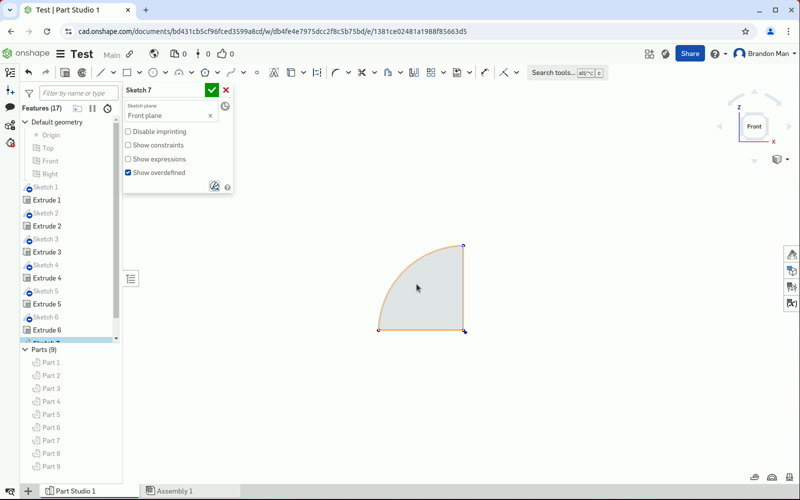
scroll(6)
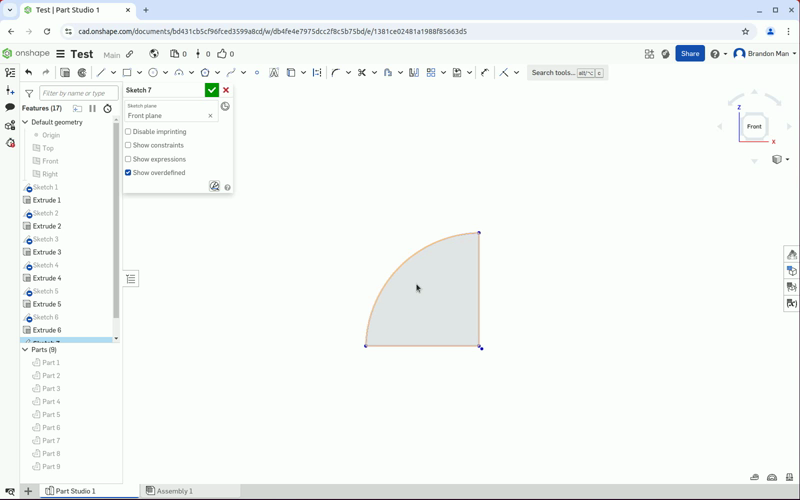
scroll(6)
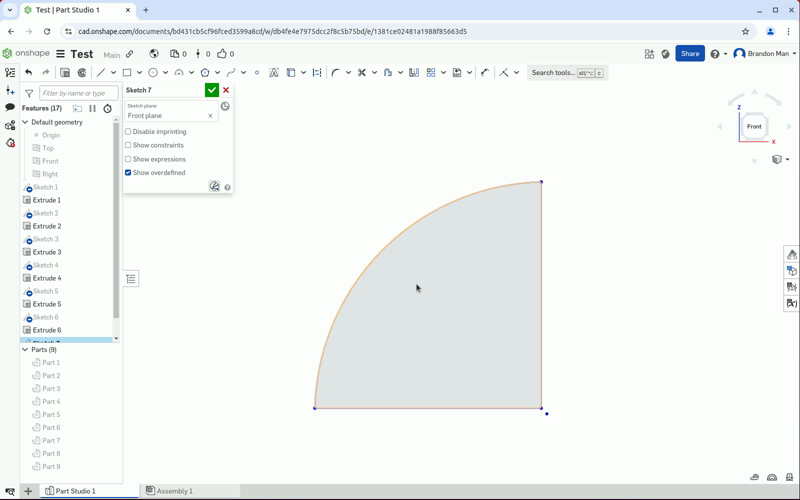
click(416, 283)
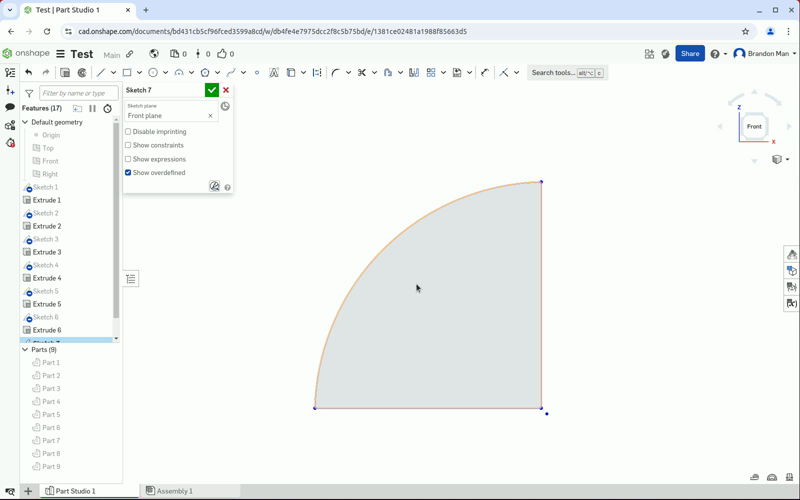
scroll(-6)
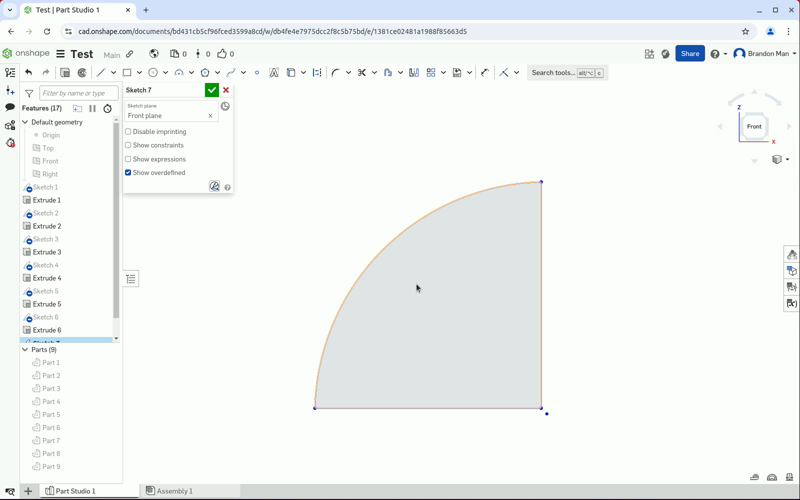
scroll(-6)
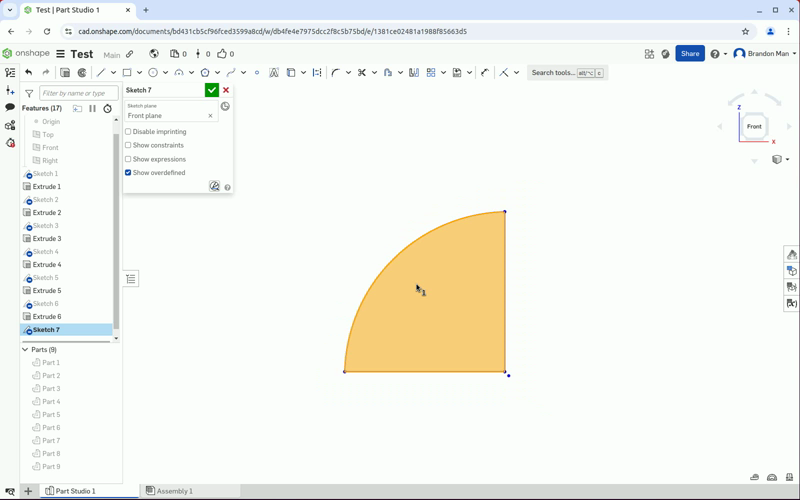
scroll(-6)
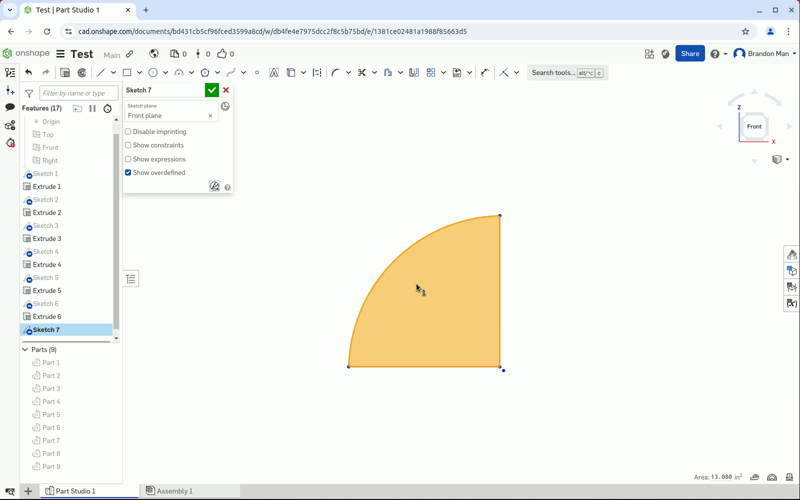
scroll(-6)
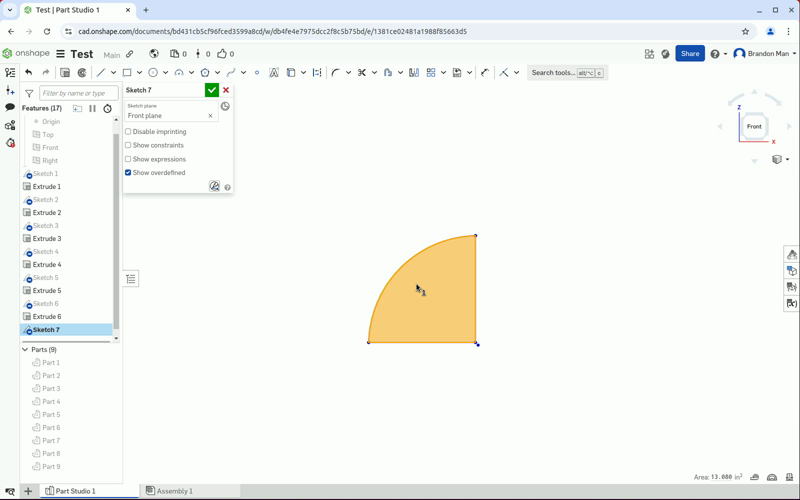
scroll(-6)
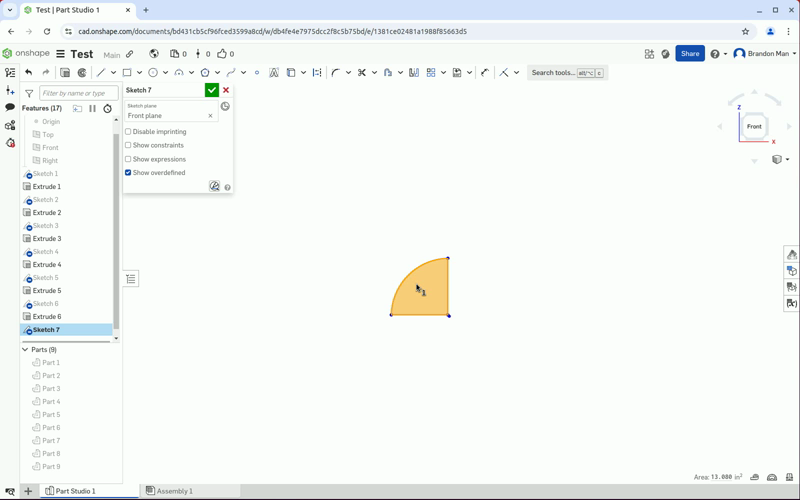
scroll(-6)
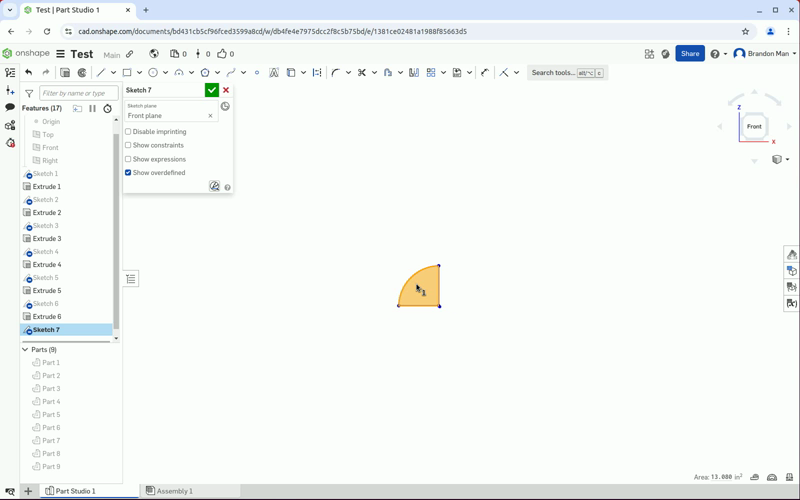
scroll(-6)
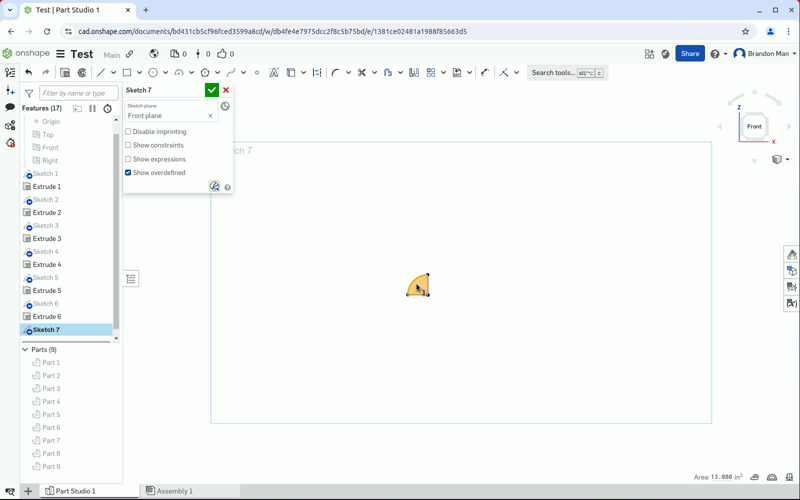
mouse_move(73, 352)
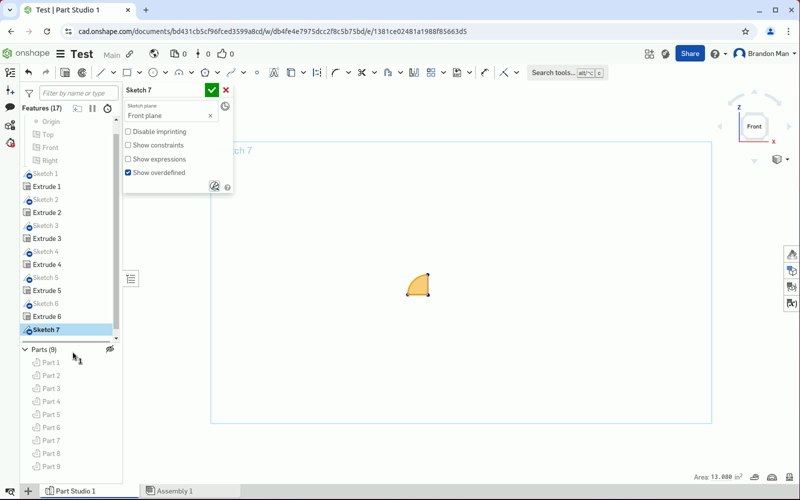
key(shift+y)
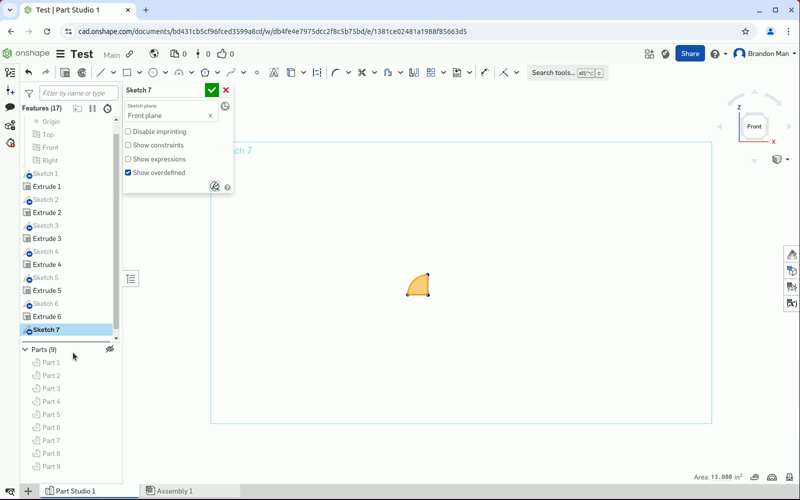
key(shift+e)
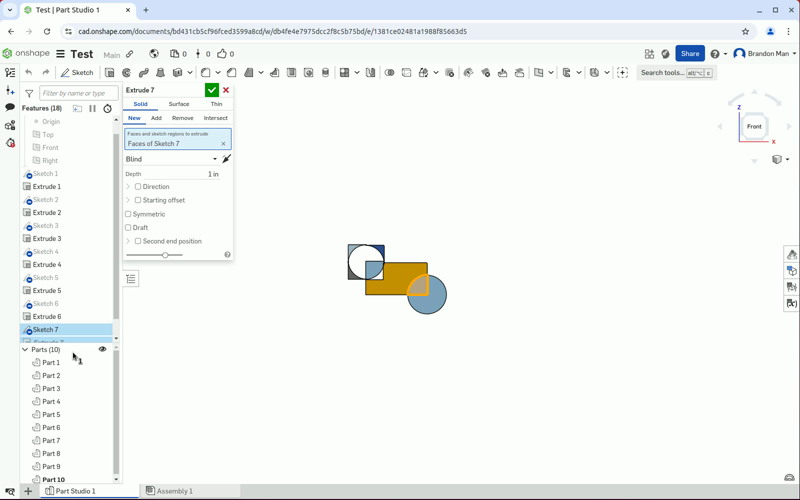
mouse_move(143, 106)
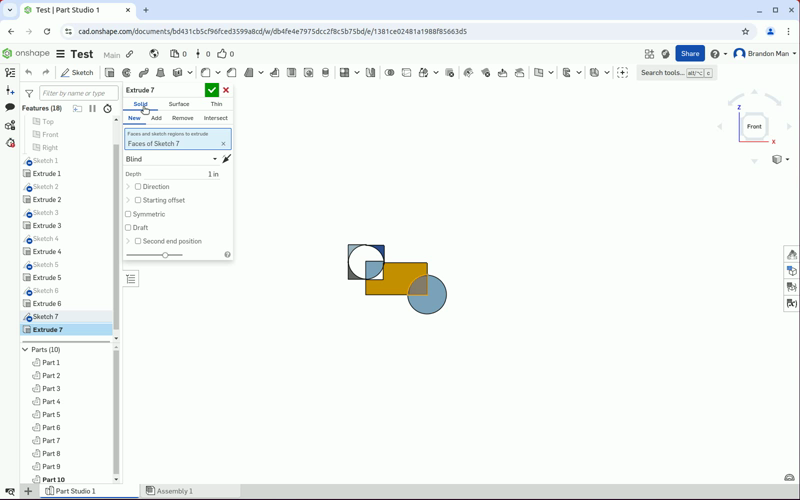
click(143, 106)
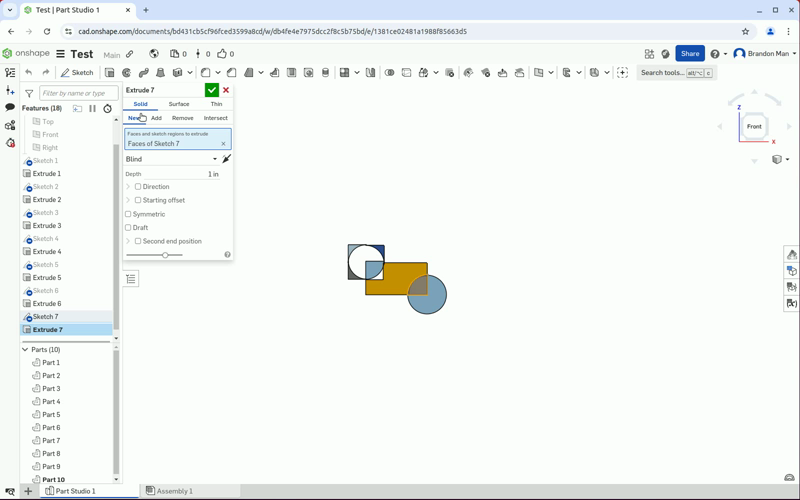
mouse_move(137, 120)
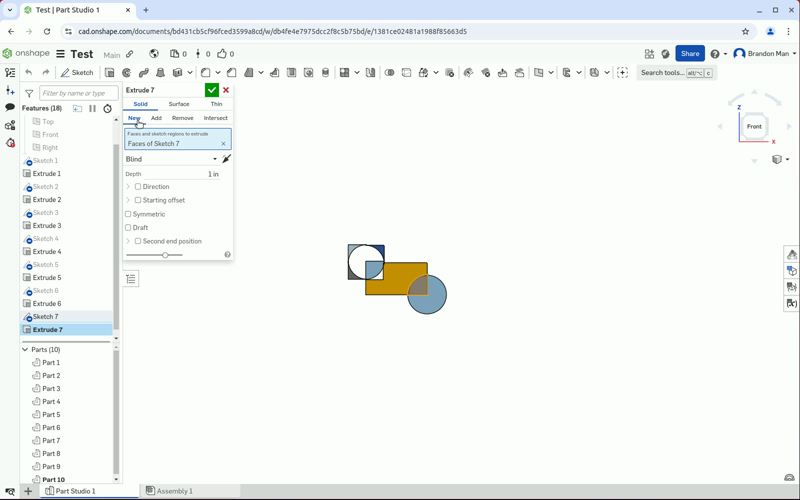
click(137, 120)
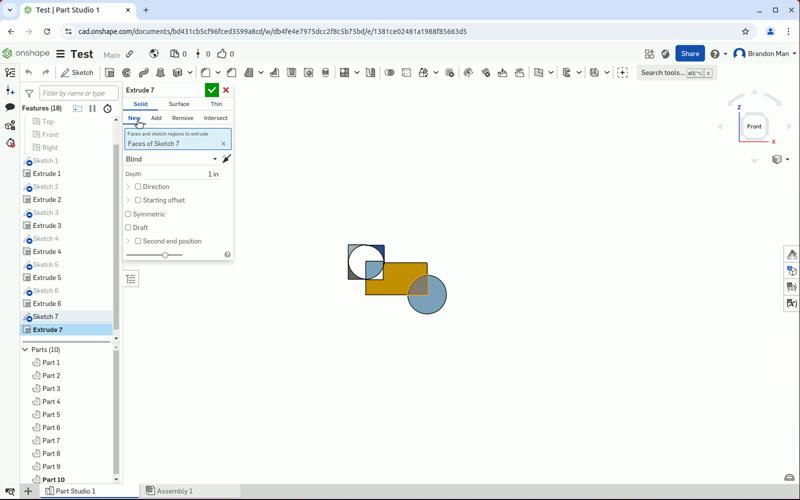
key(tab, 4)
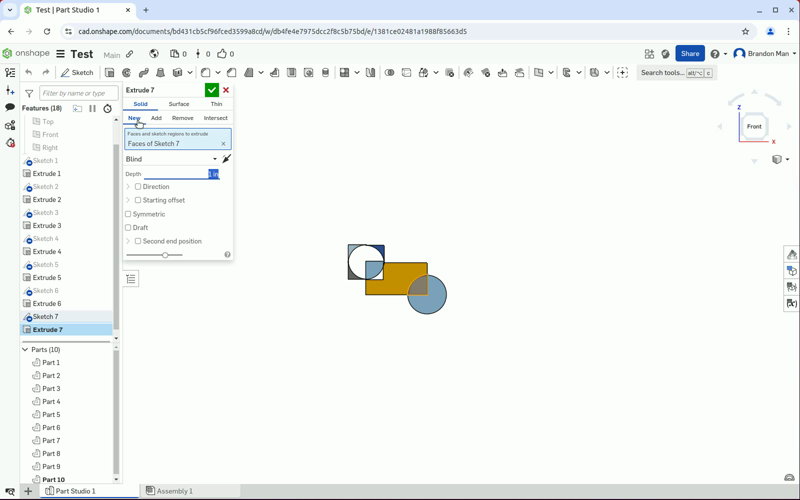
text(3.611)
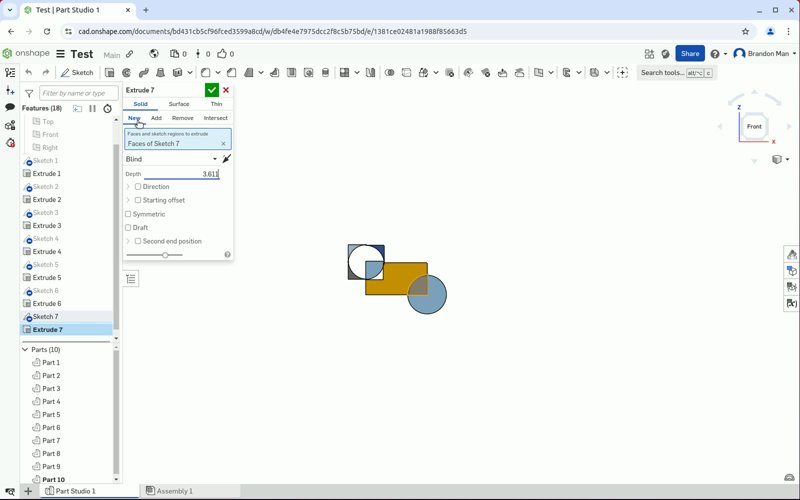
key(enter)
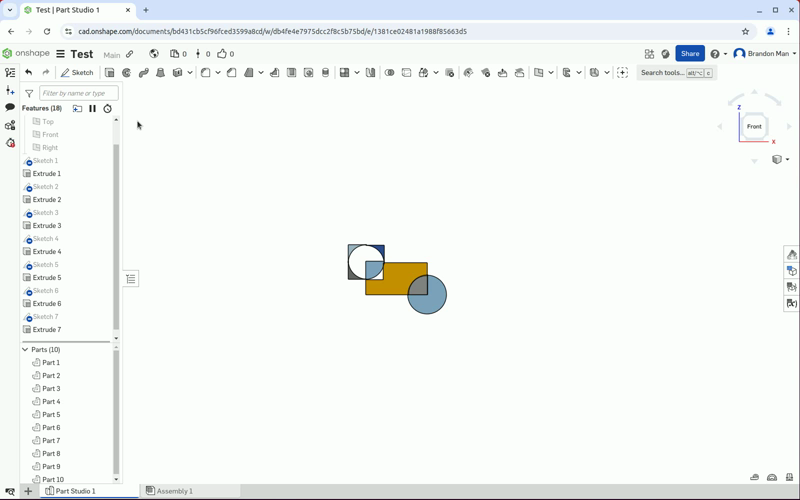
key(shift+h)
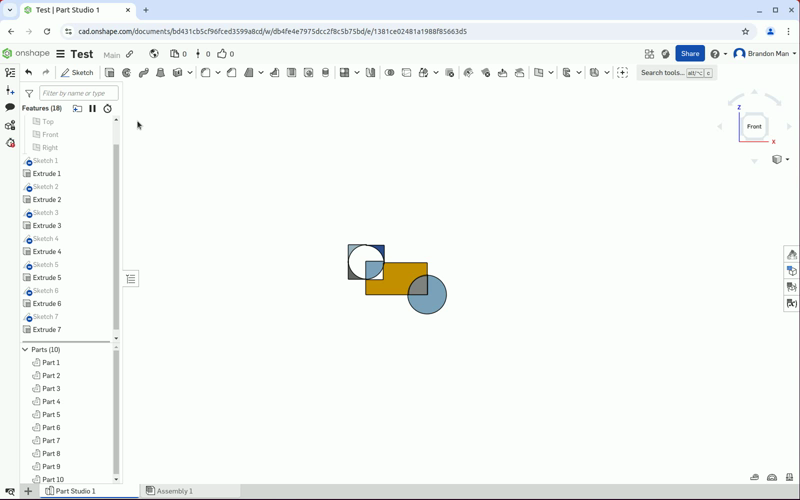
key(shift+h)
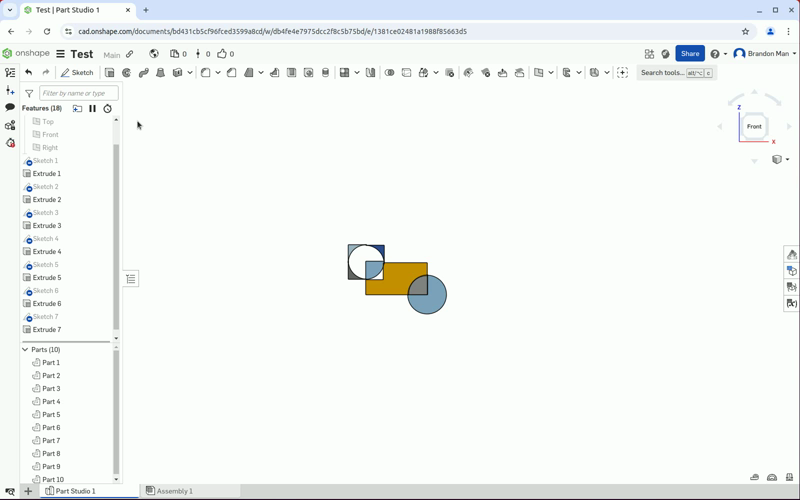
mouse_move(69, 163)
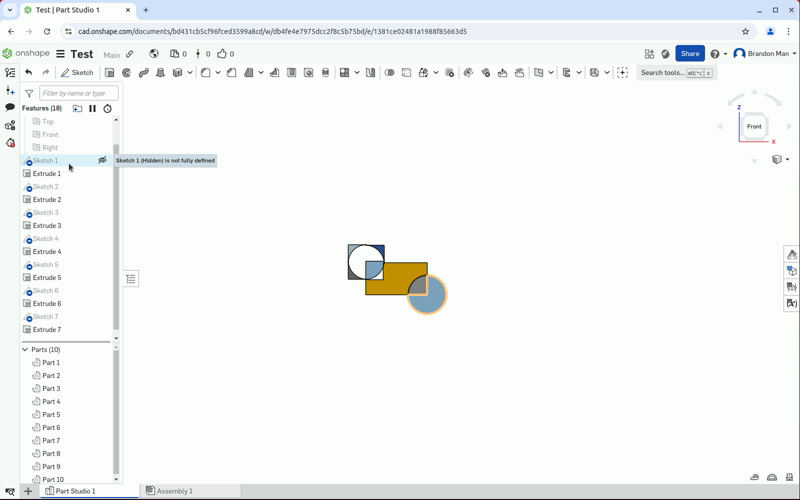
click(69, 163)
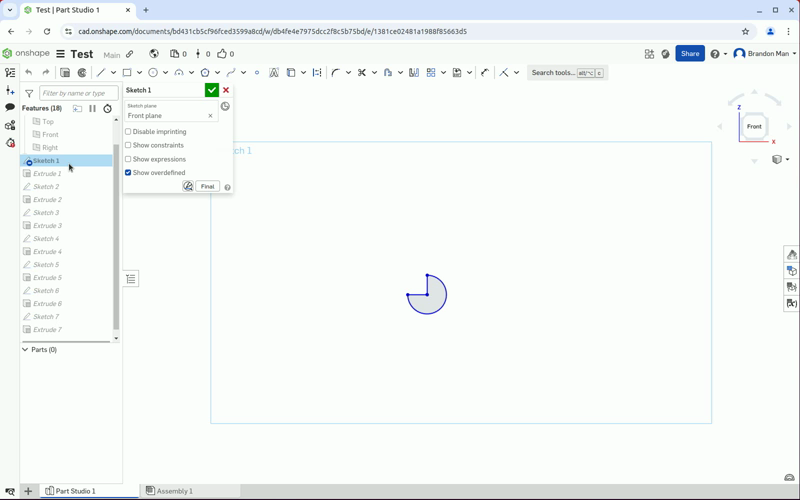
mouse_move(229, 92)
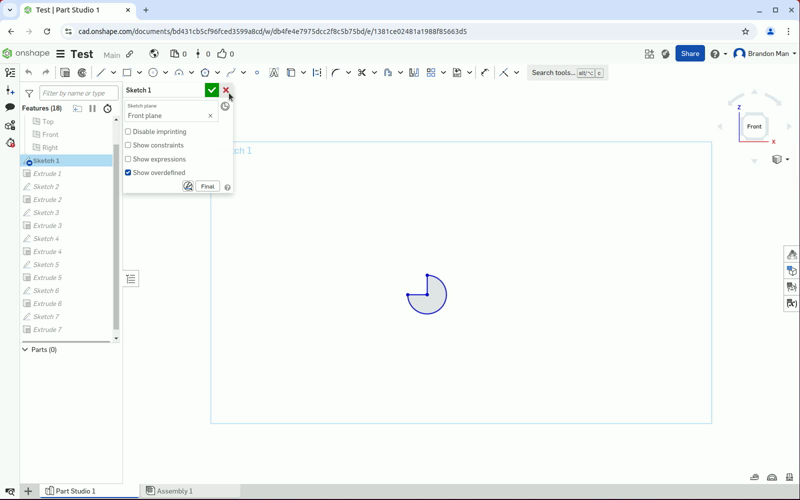
click(229, 92)
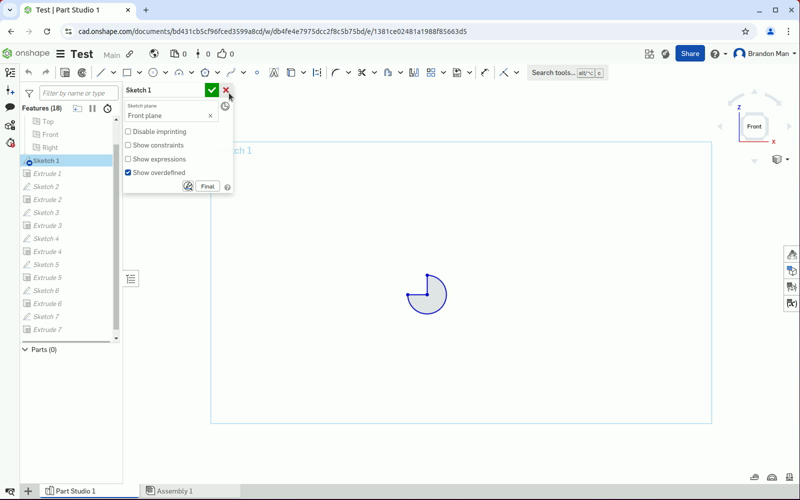
key(shift+s)
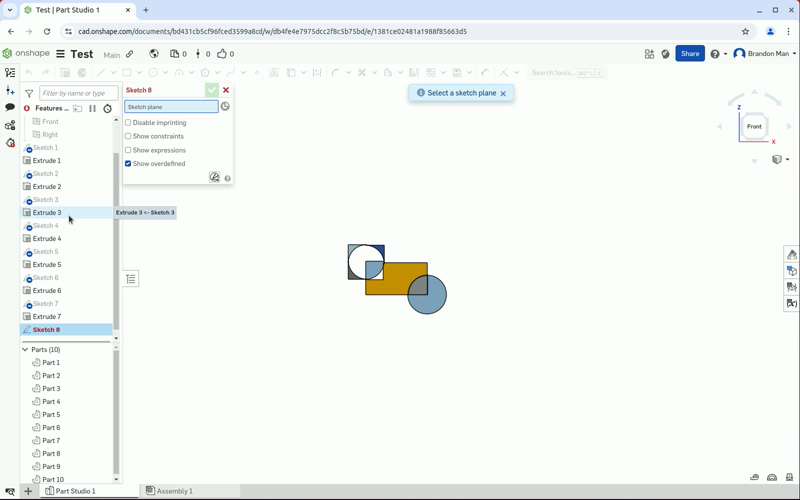
scroll(3)
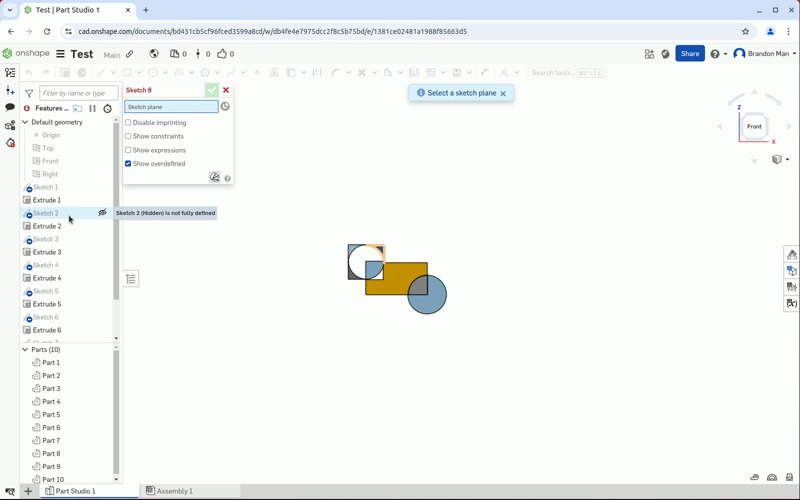
mouse_move(69, 163)
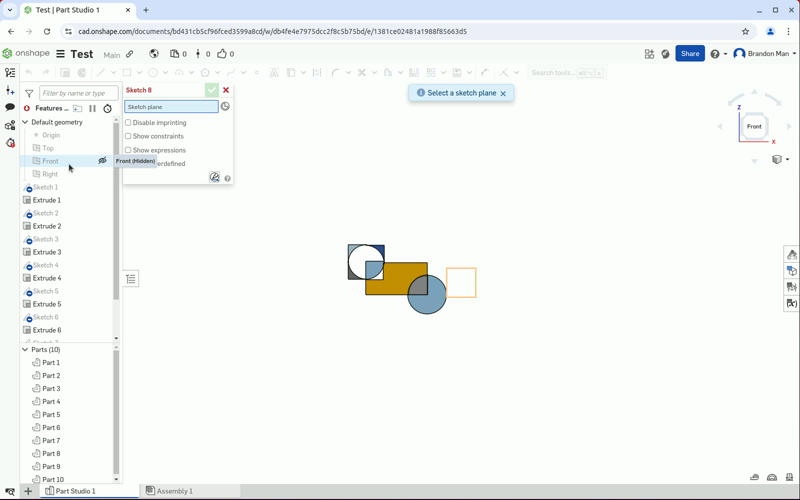
click(69, 163)
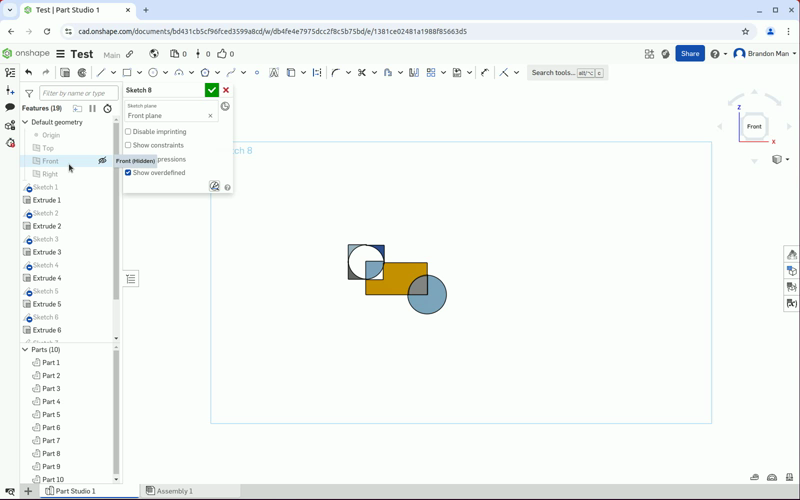
mouse_move(69, 352)
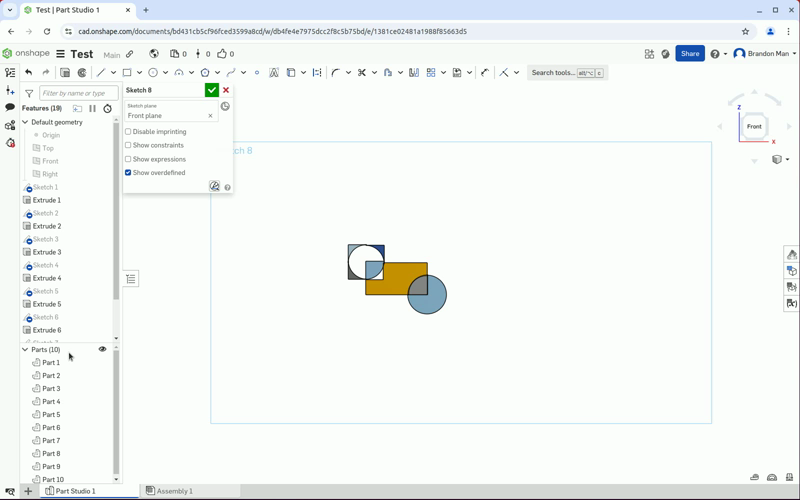
key(y)
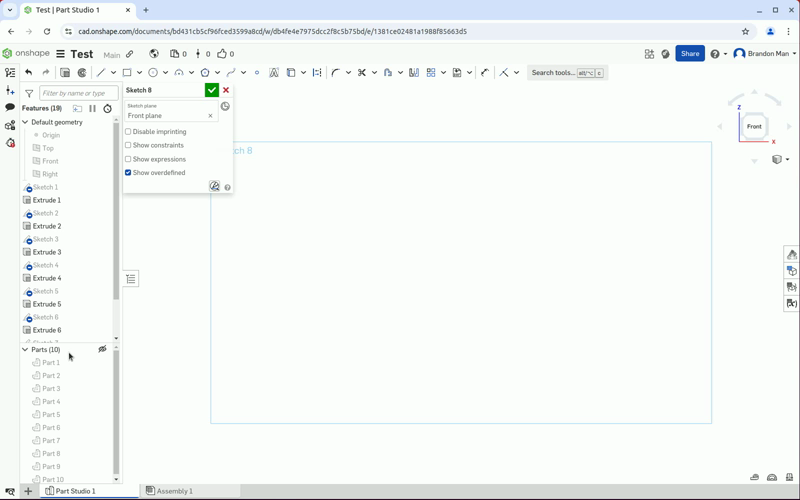
key(l)
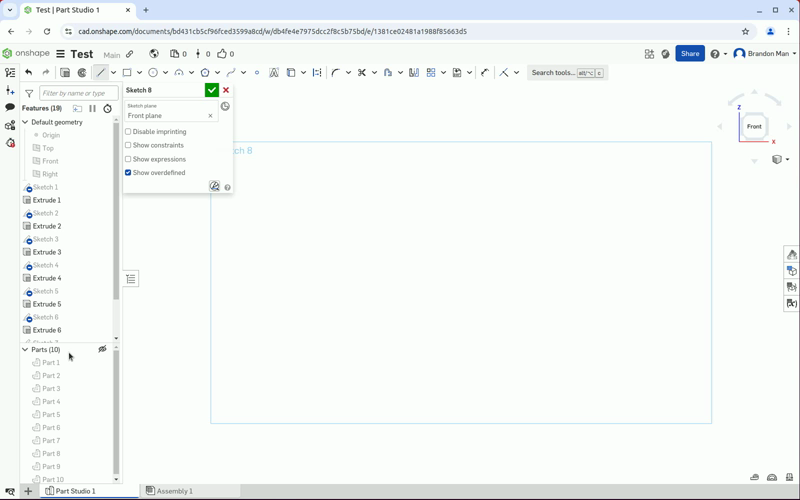
key_down(shift)
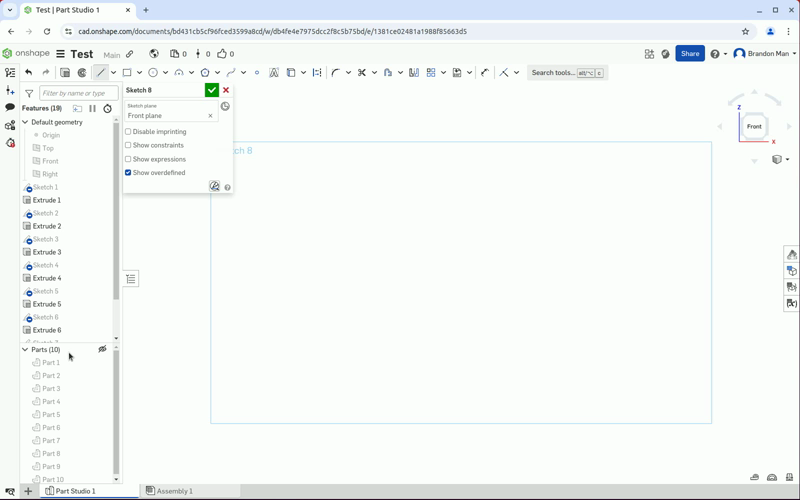
mouse_move(365, 279)
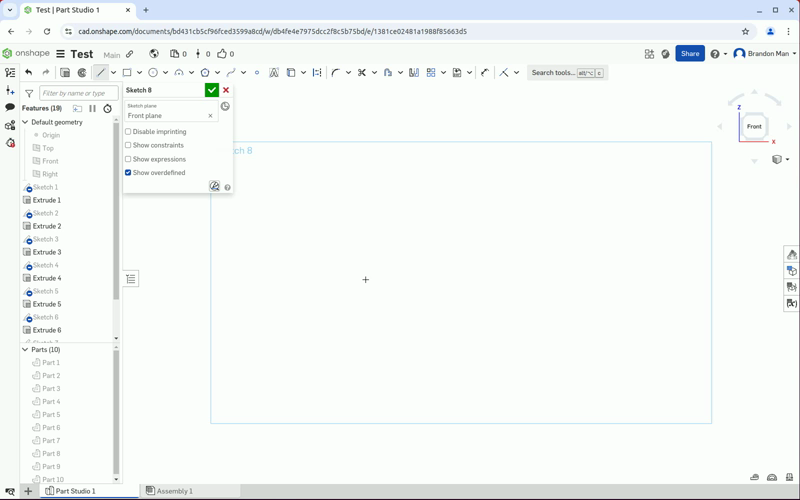
click(365, 279)
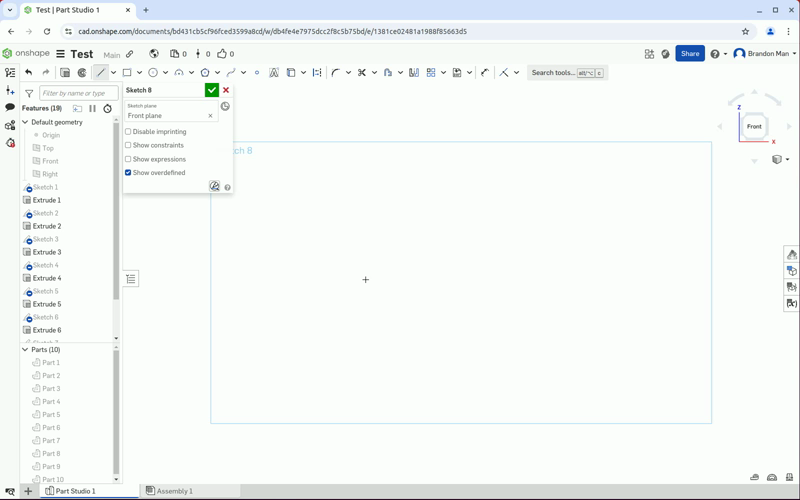
key_up(shift)
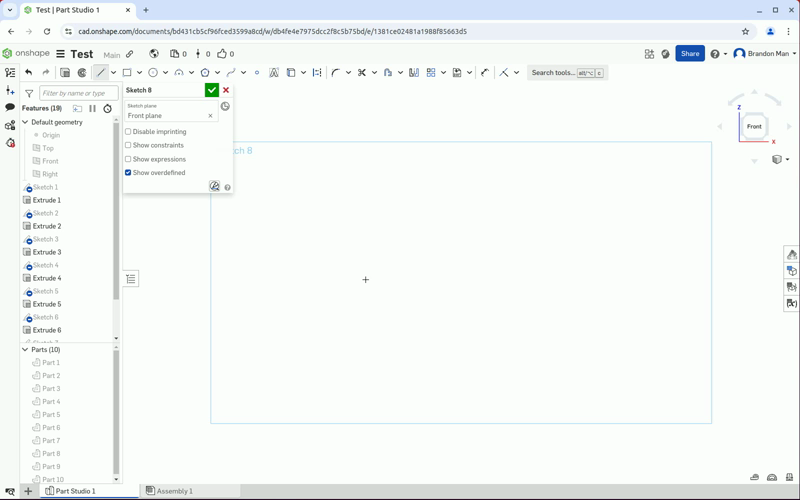
key_down(shift)
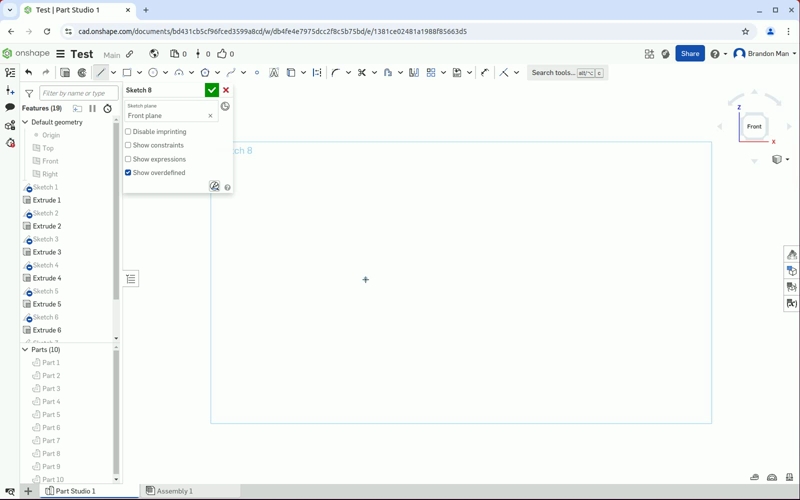
mouse_move(395, 279)
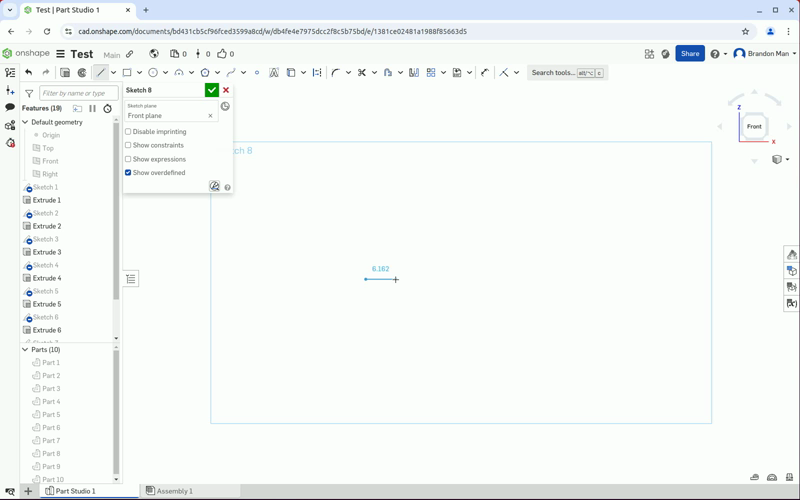
mouse_move(384, 279)
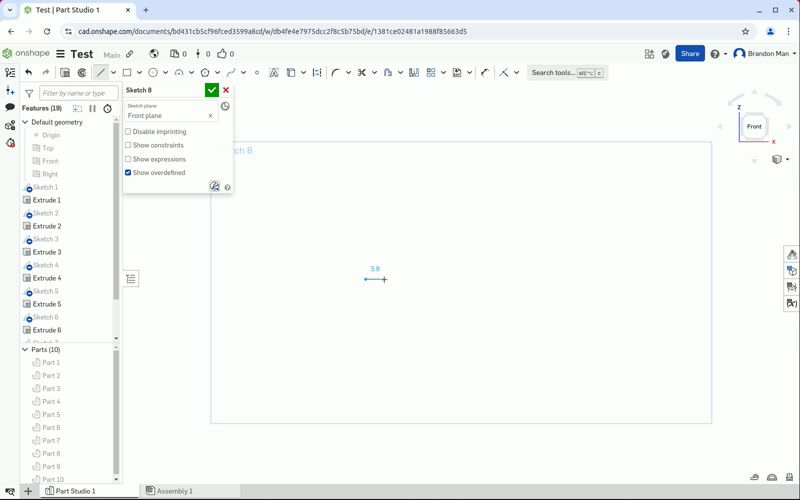
click(384, 279)
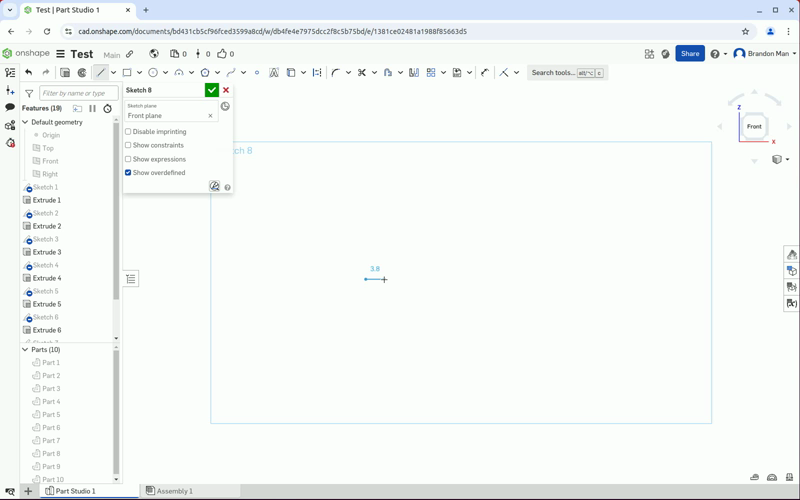
key_up(shift)
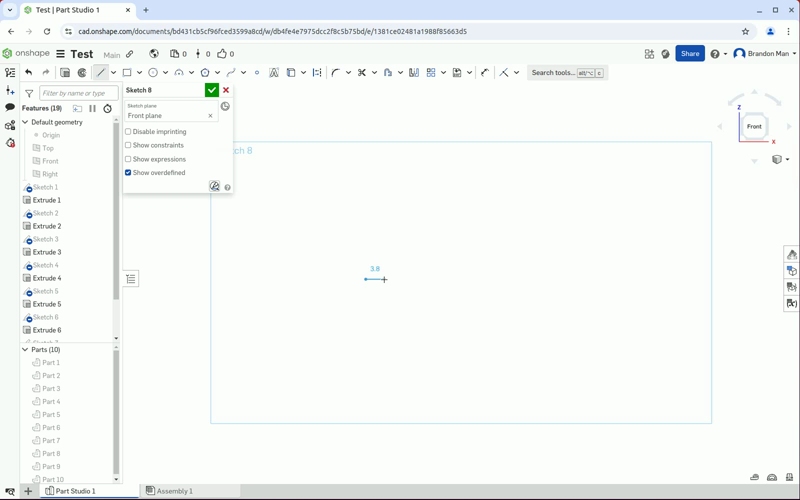
key_down(shift)
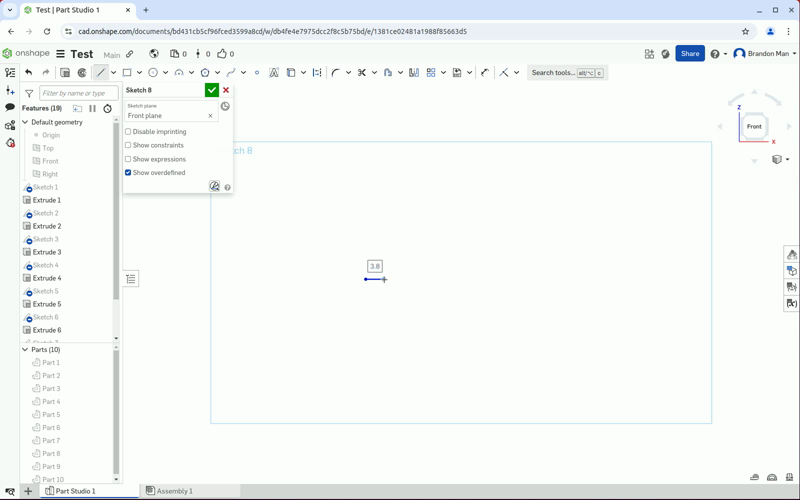
mouse_move(414, 279)
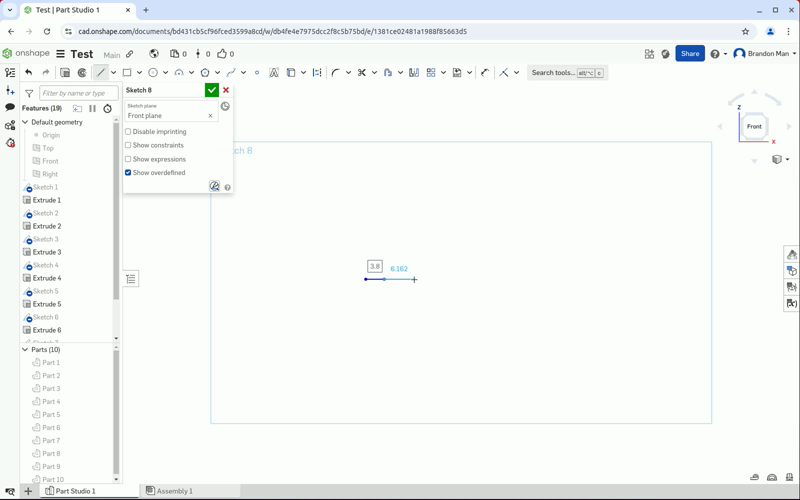
mouse_move(384, 261)
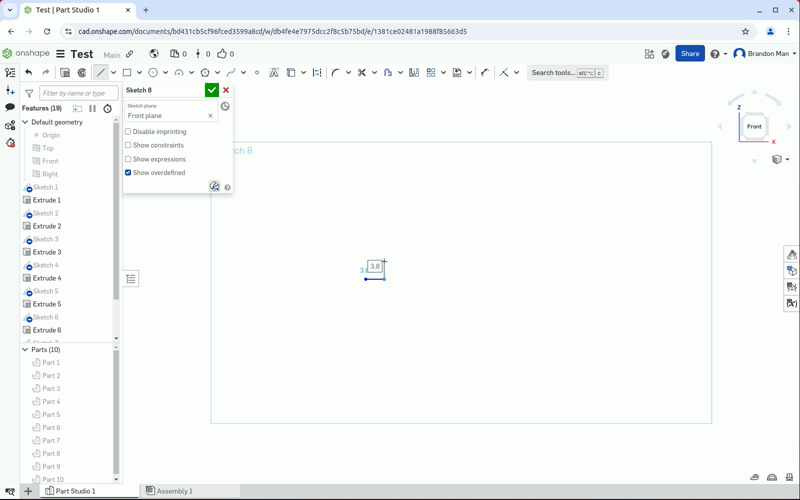
click(384, 261)
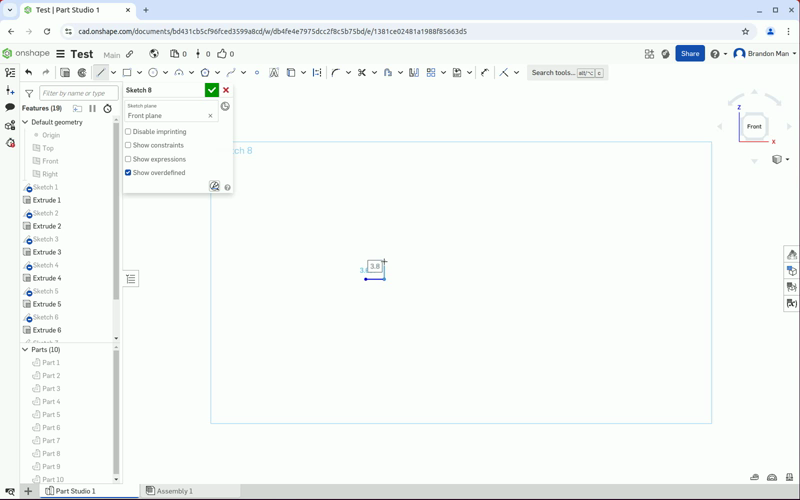
key_up(shift)
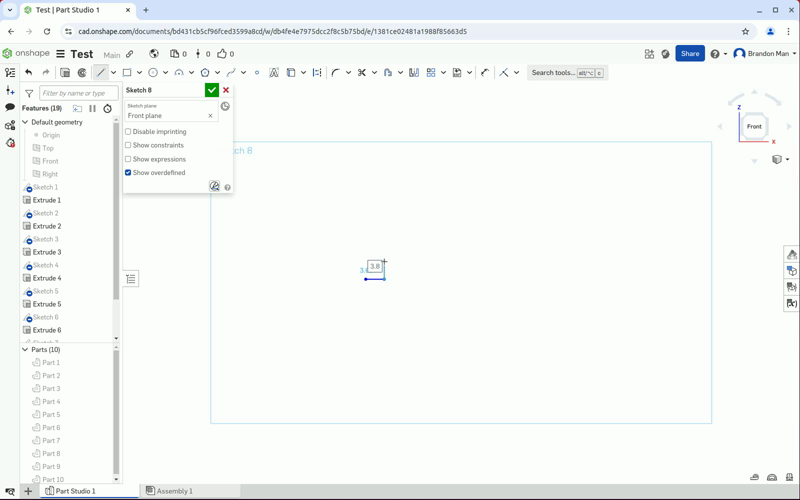
key(esc)
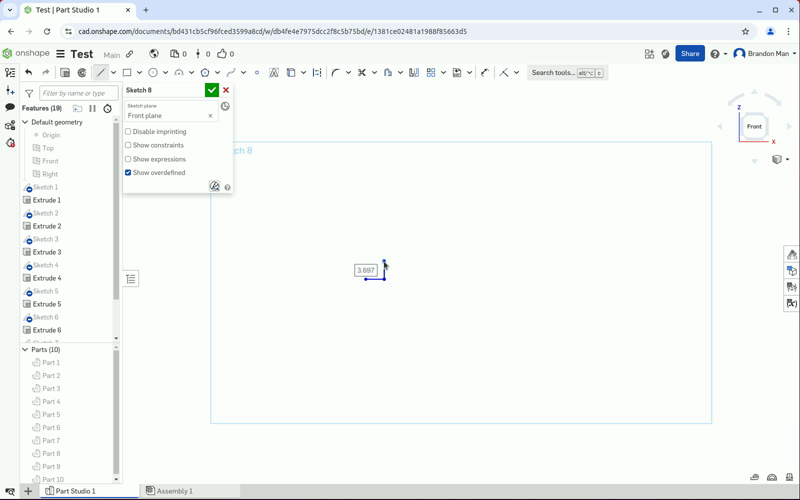
key(a)
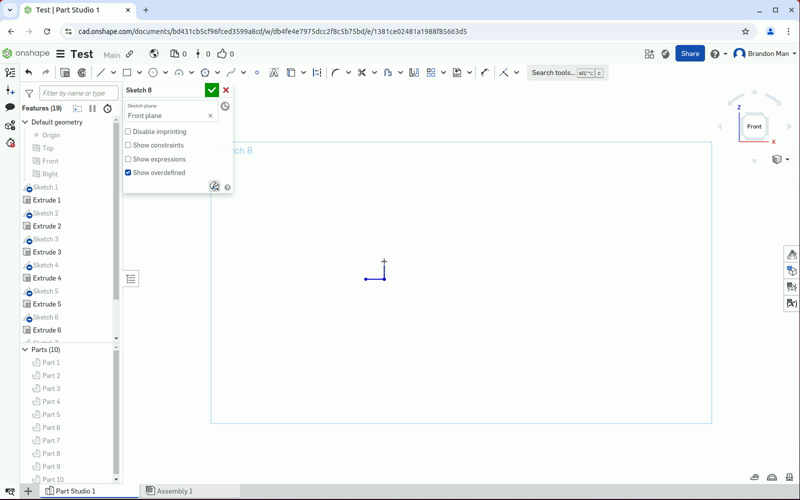
mouse_move(384, 261)
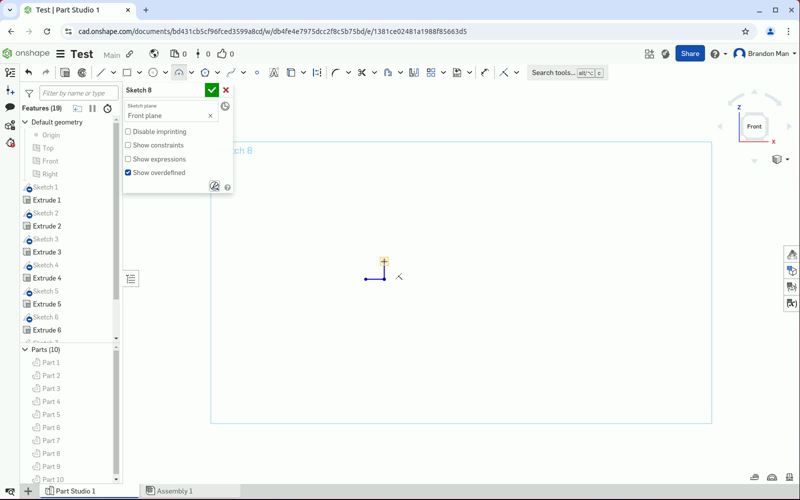
click(384, 261)
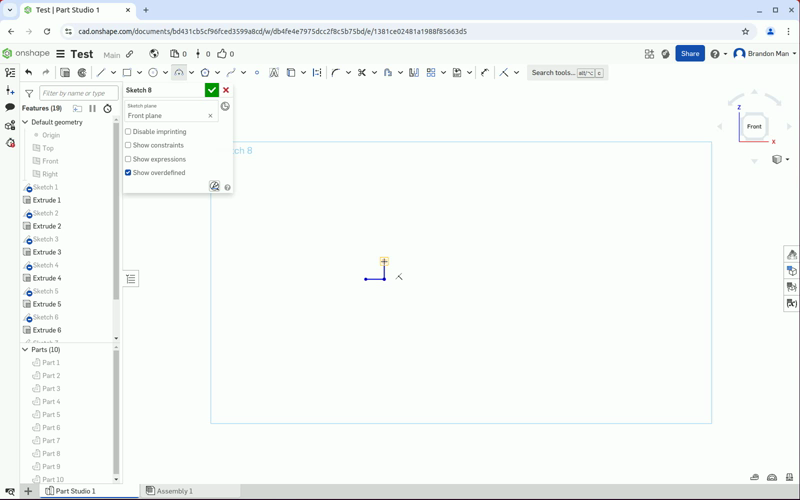
mouse_move(365, 279)
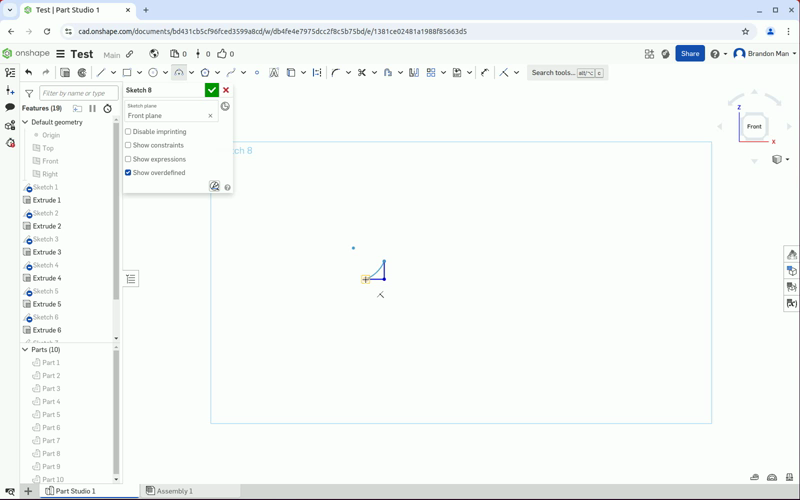
click(365, 279)
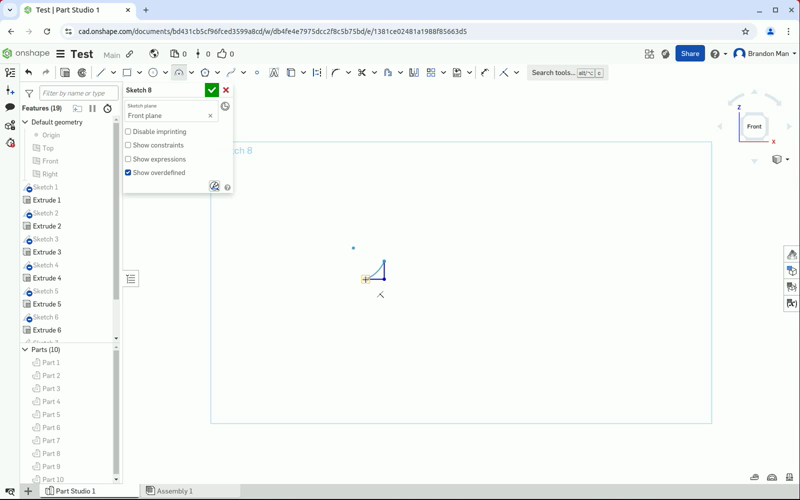
key_down(shift)
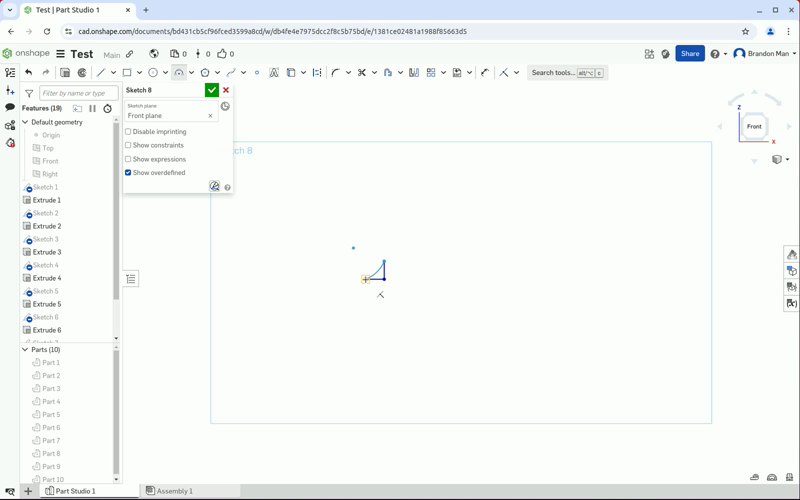
mouse_move(378, 273)
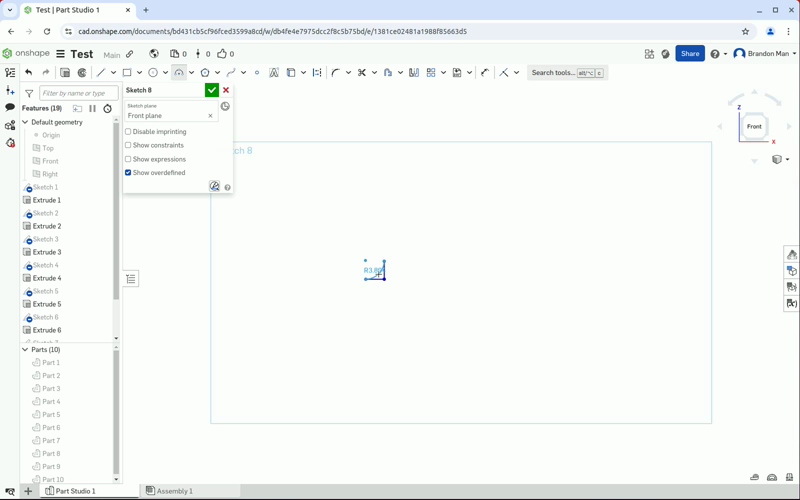
click(378, 273)
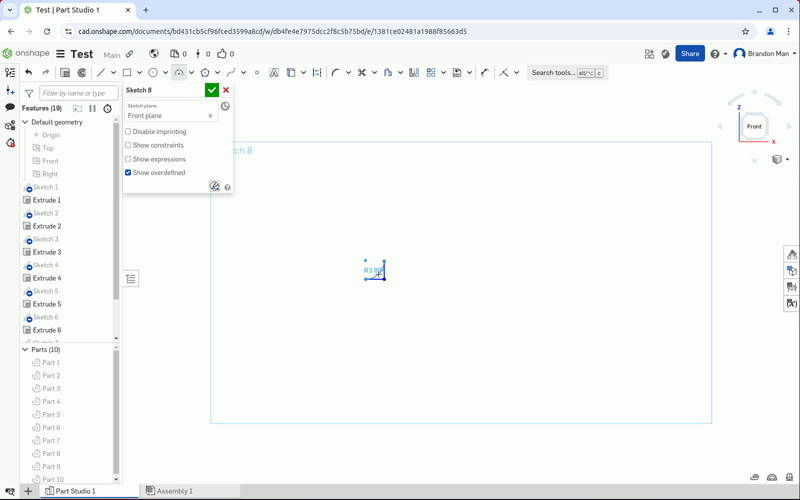
key_up(shift)
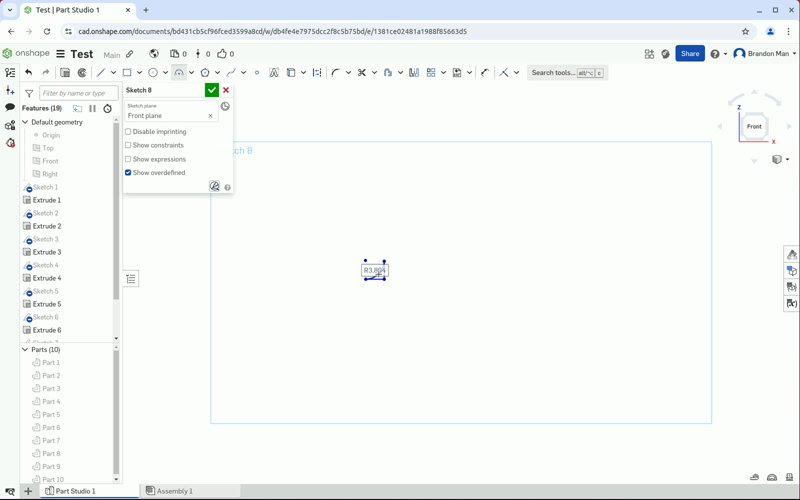
key(esc)
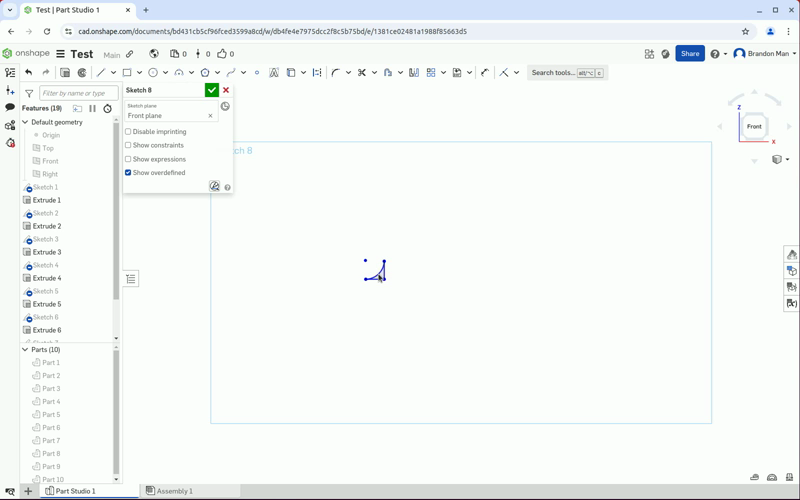
mouse_move(379, 279)
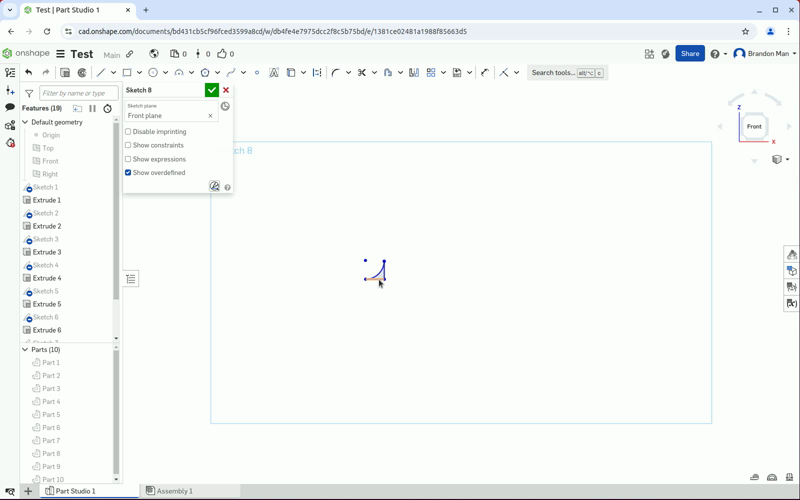
scroll(6)
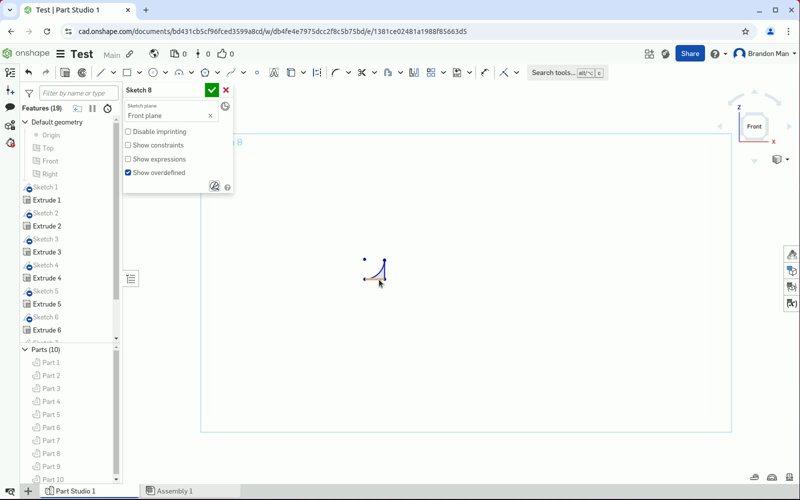
scroll(6)
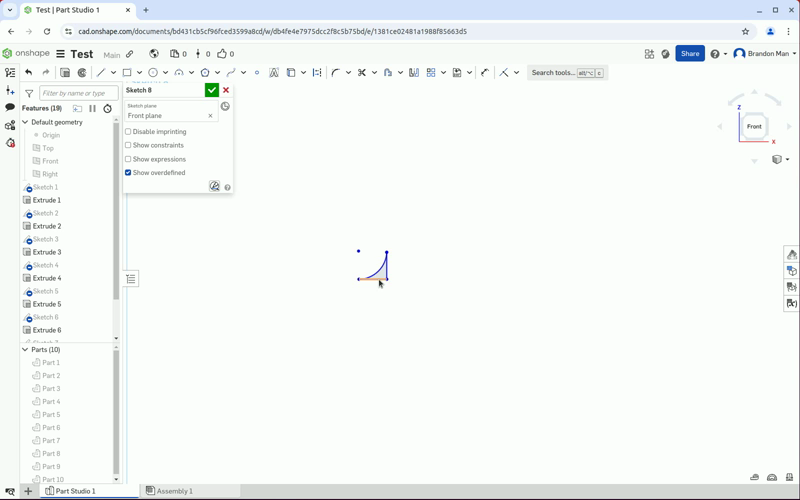
scroll(6)
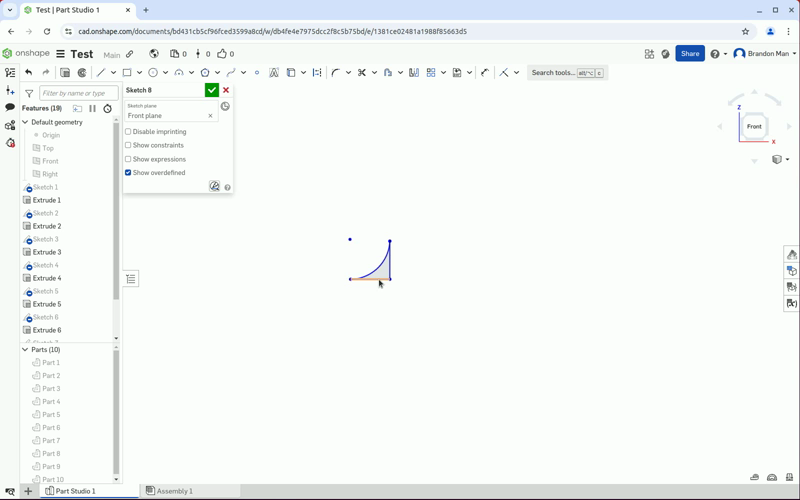
scroll(6)
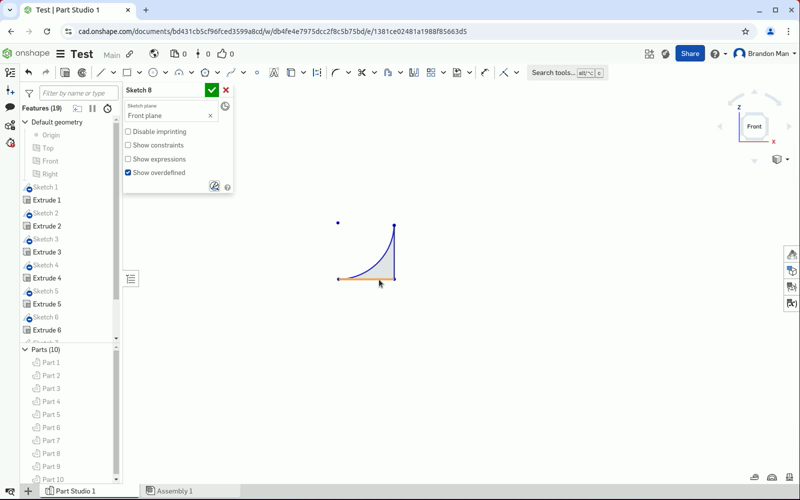
scroll(6)
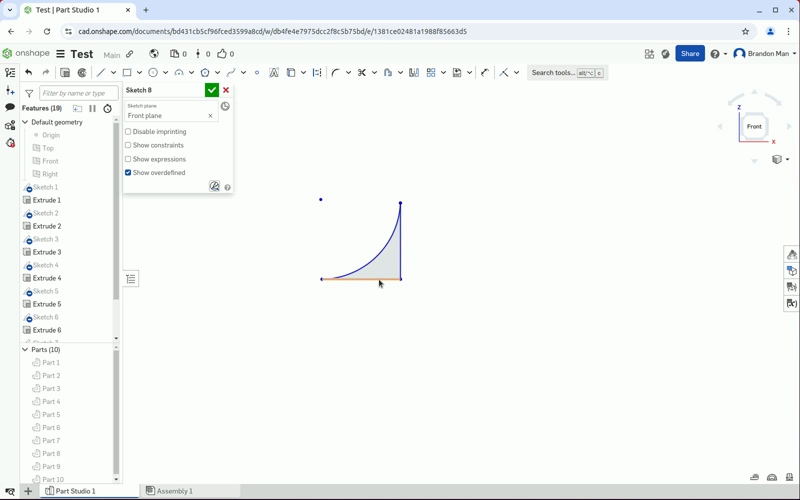
scroll(6)
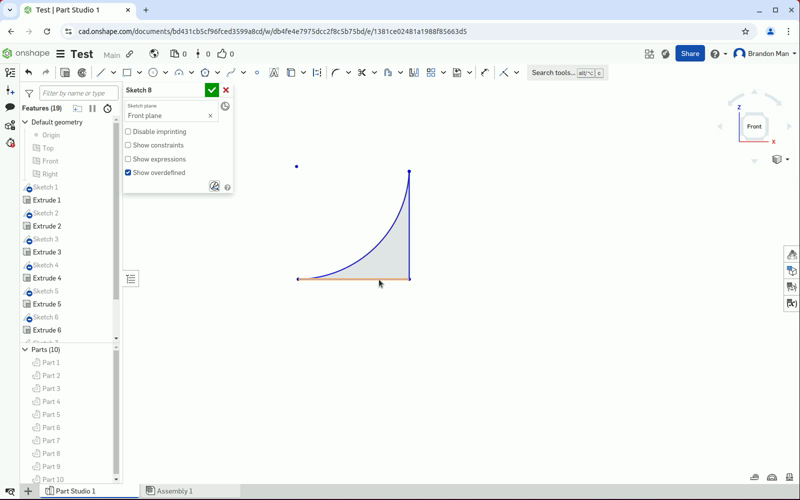
scroll(6)
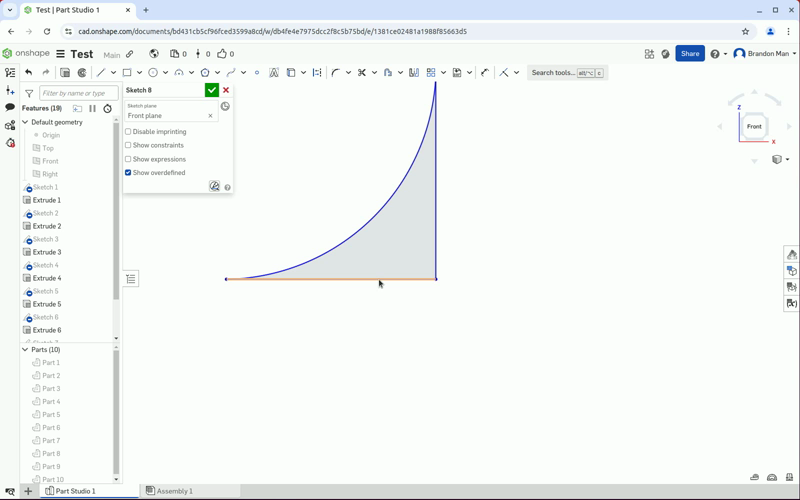
click(379, 279)
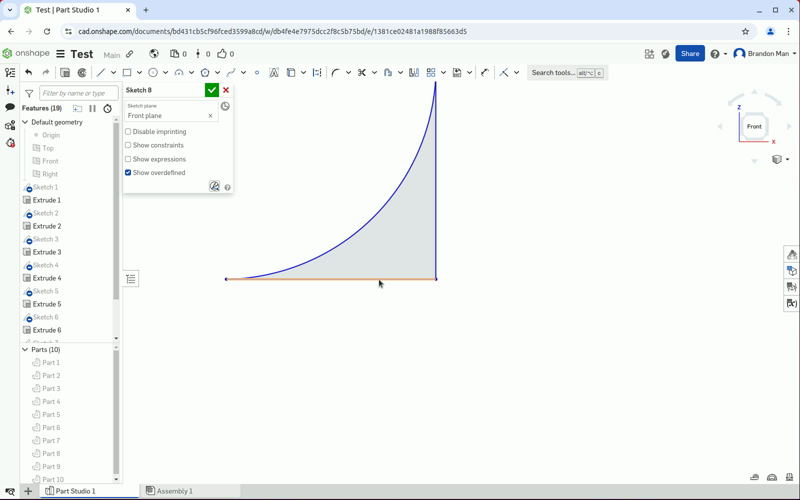
scroll(-6)
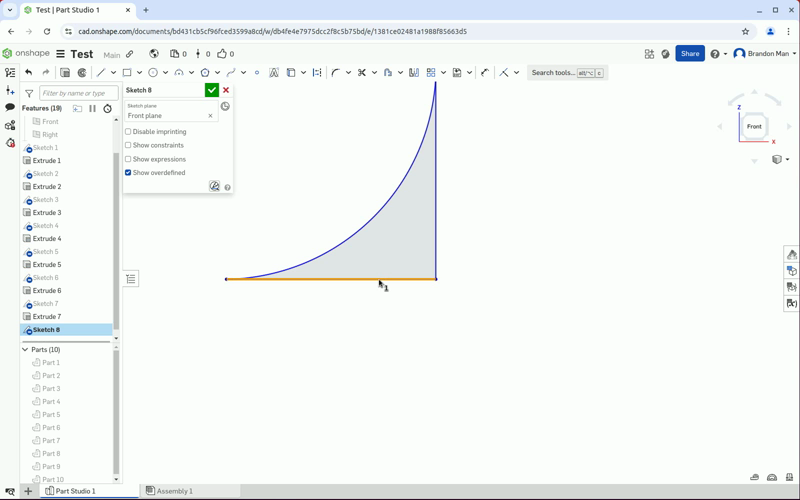
scroll(-6)
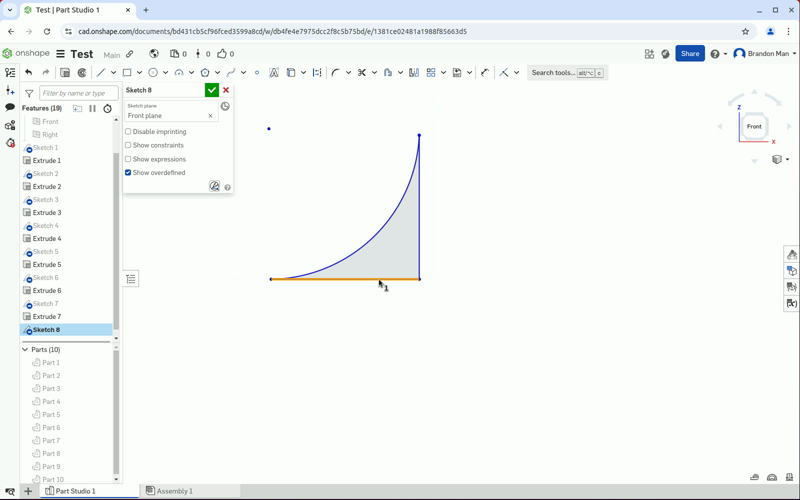
scroll(-6)
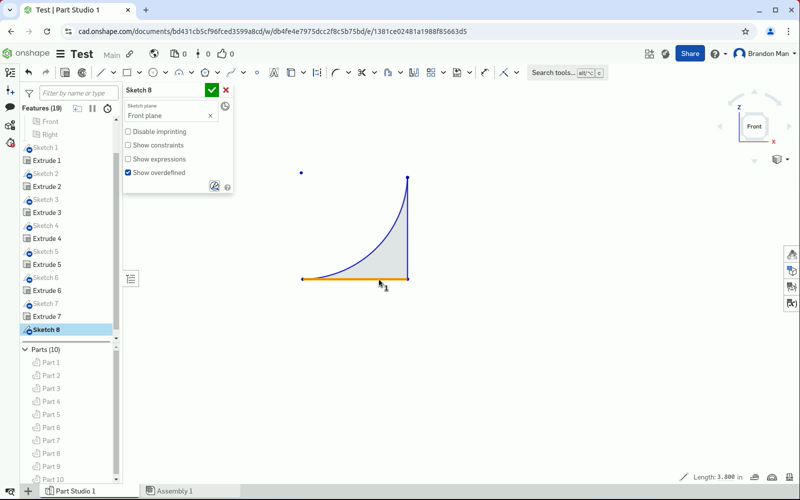
scroll(-6)
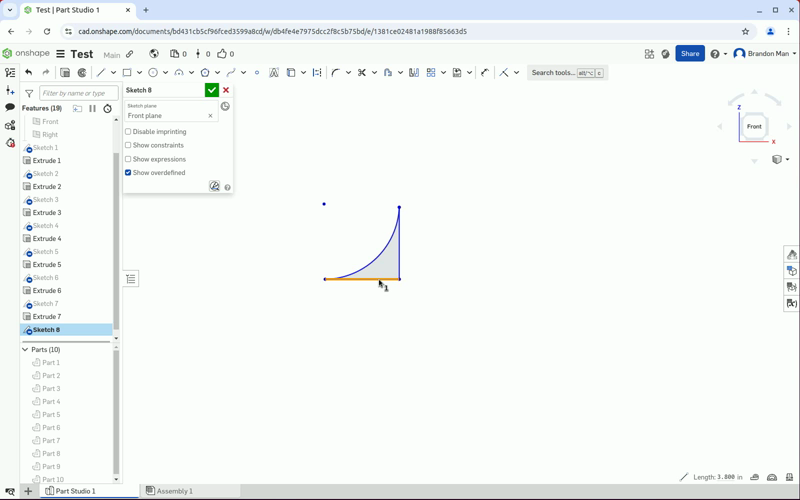
scroll(-6)
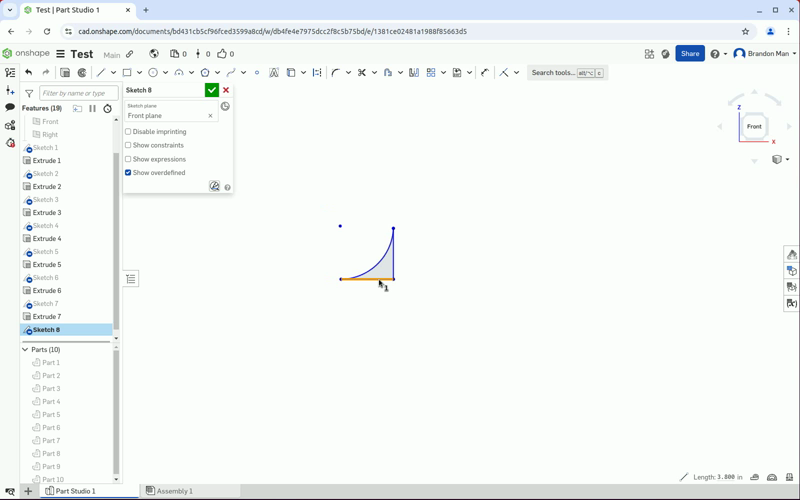
scroll(-6)
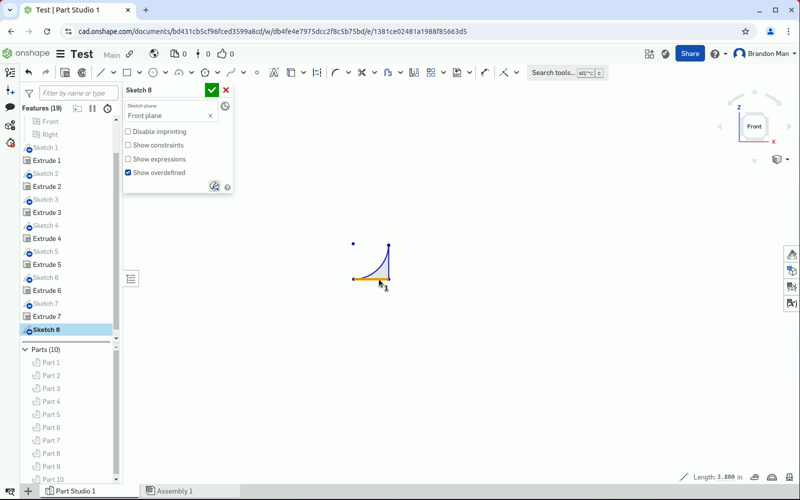
scroll(-6)
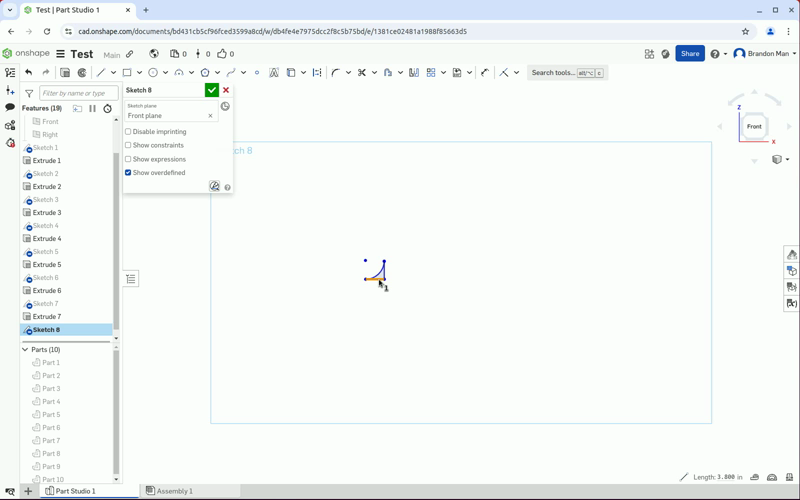
mouse_move(69, 352)
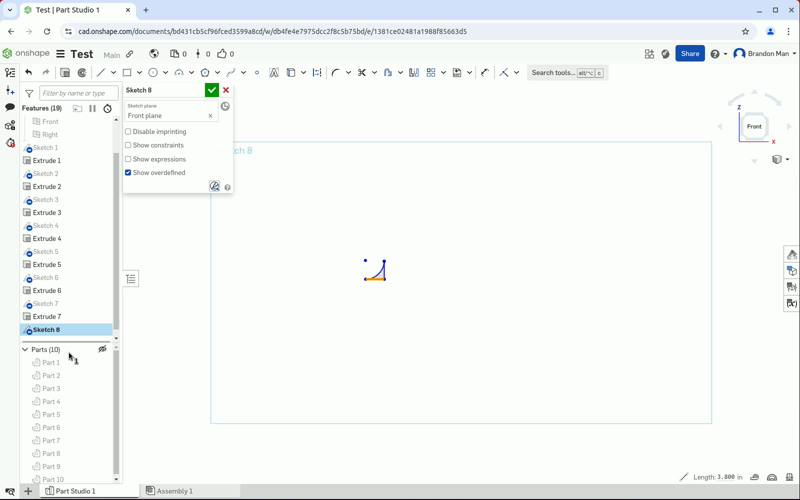
key(shift+y)
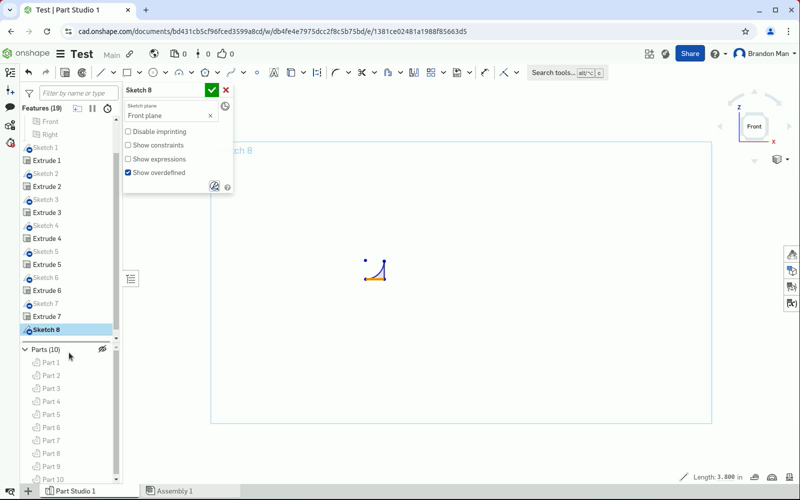
key(shift+e)
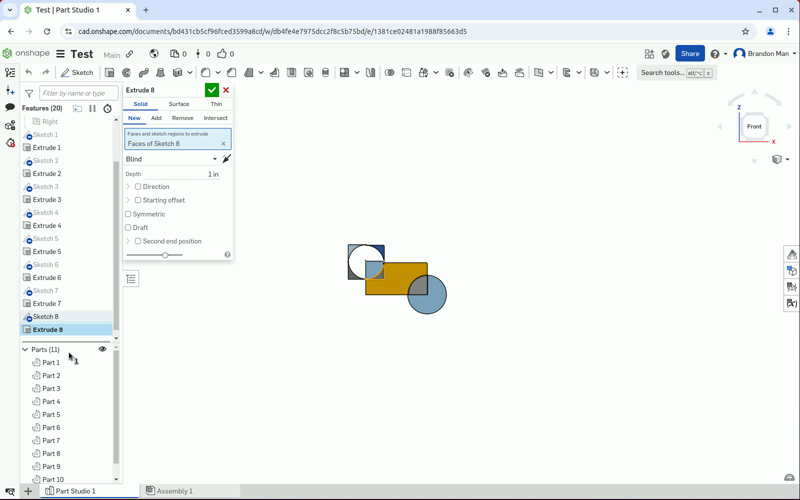
mouse_move(143, 106)
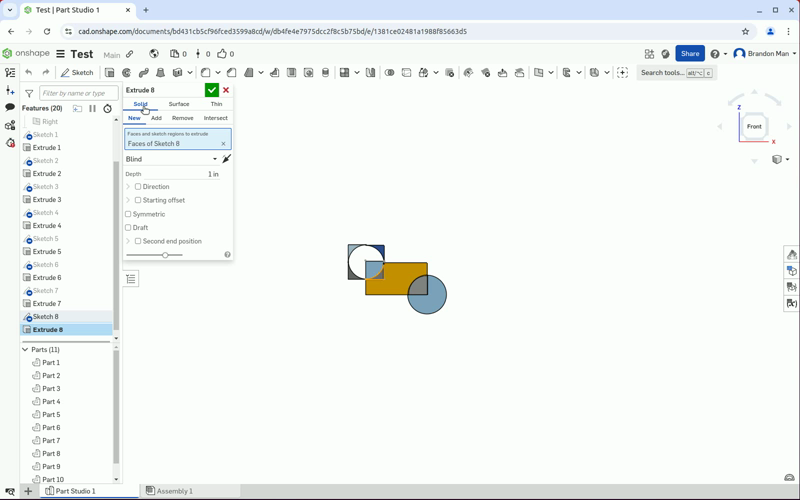
click(143, 106)
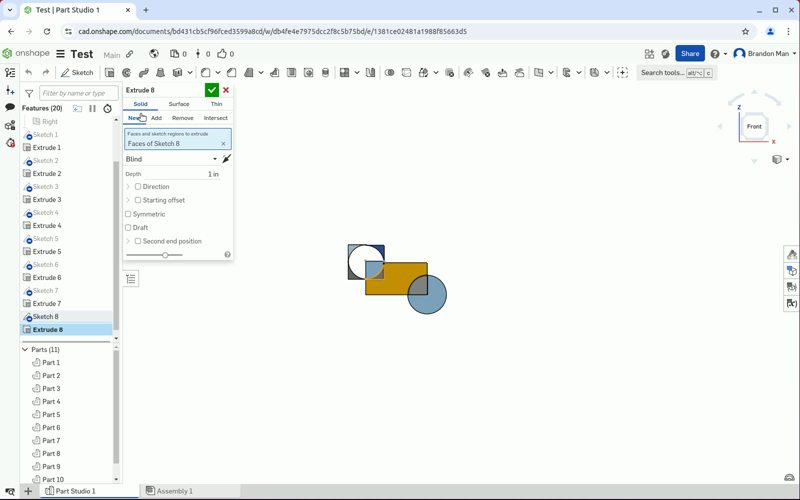
mouse_move(137, 120)
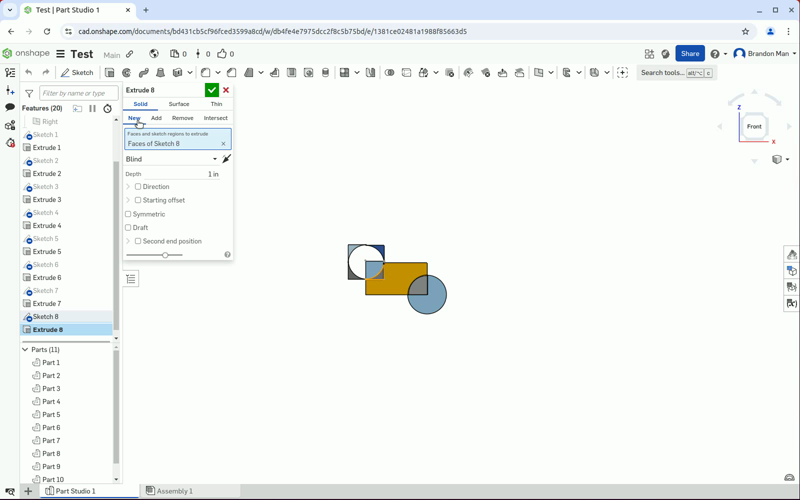
click(137, 120)
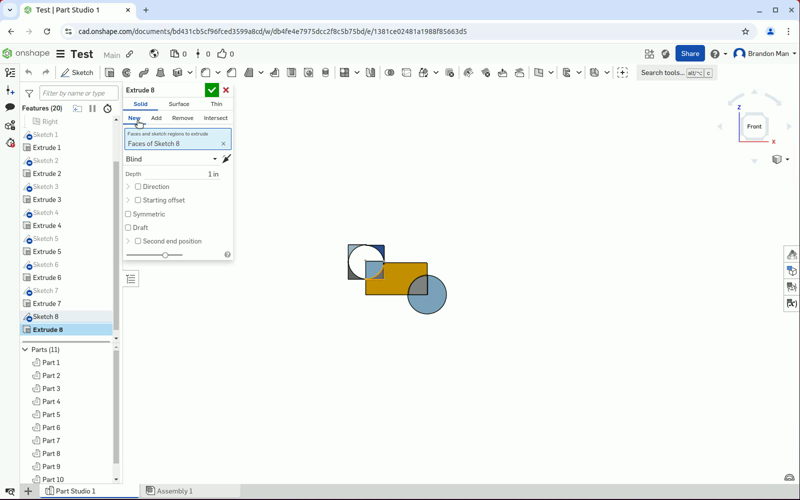
key(tab, 4)
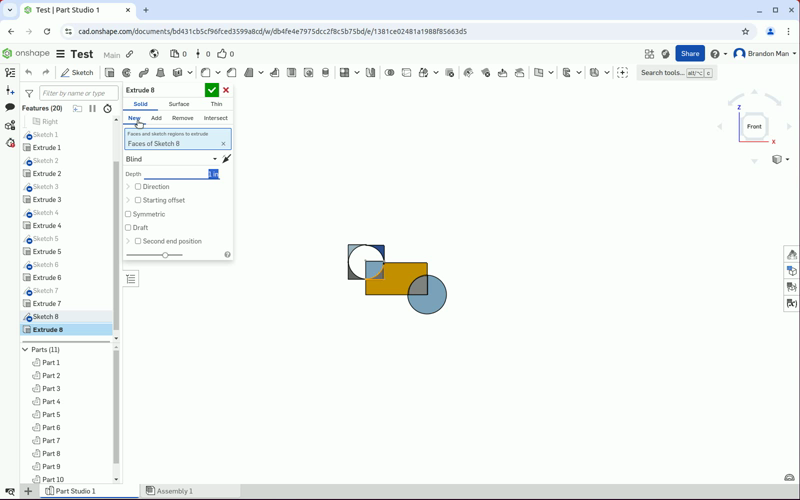
text(3.611)
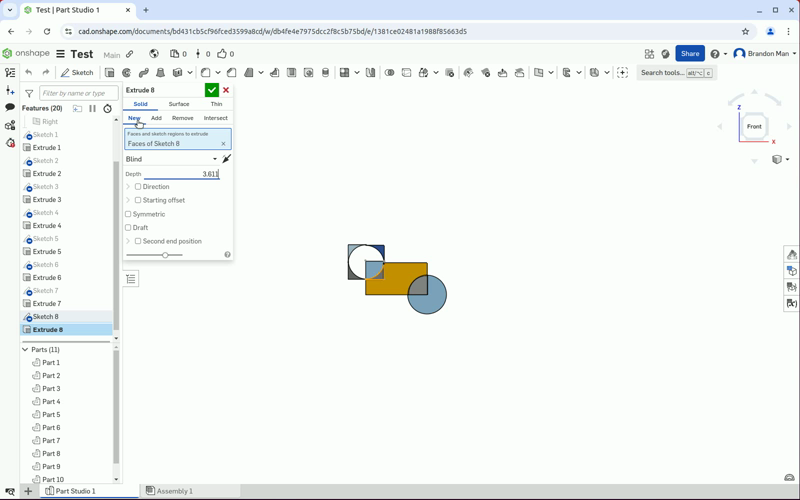
key(enter)
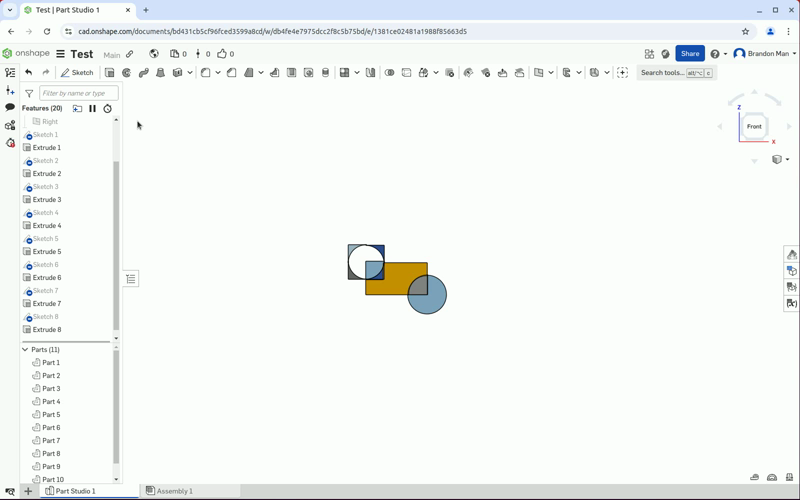
key(shift+h)
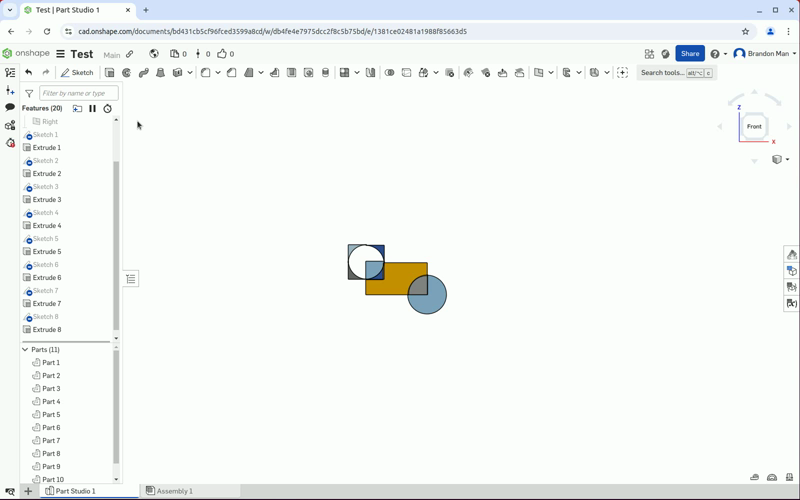
key(shift+h)
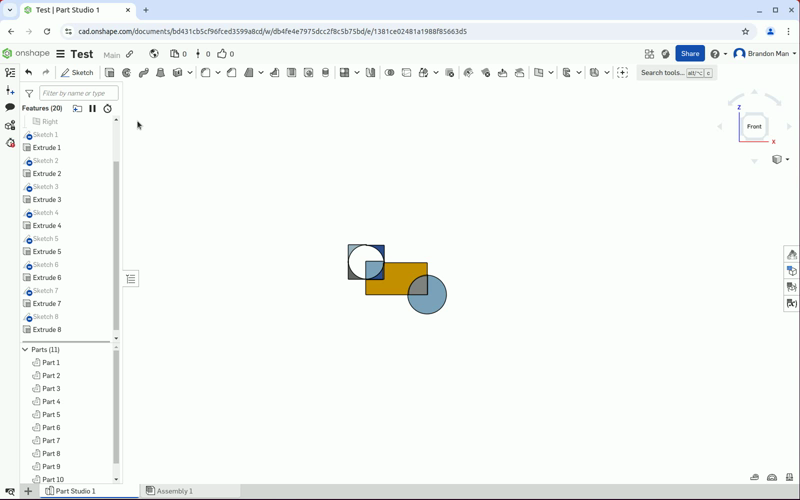
mouse_move(69, 137)
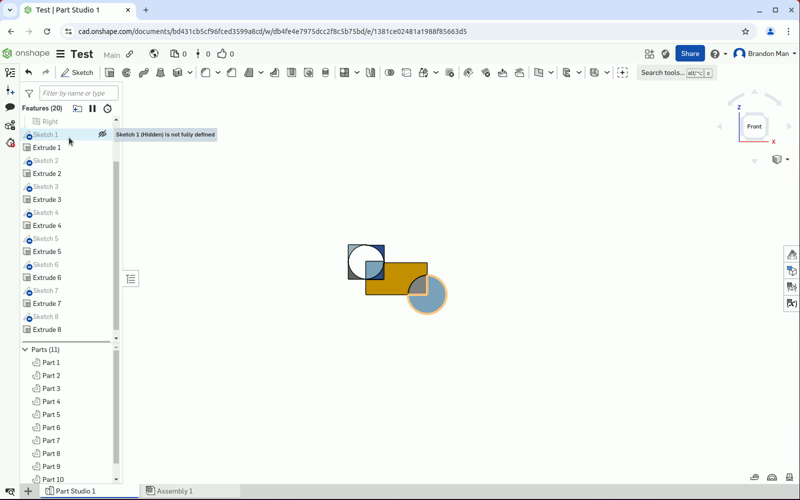
click(69, 137)
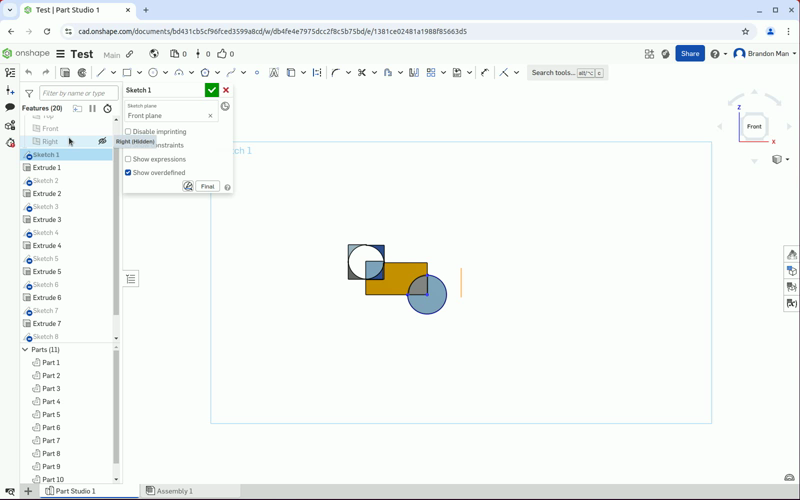
mouse_move(229, 92)
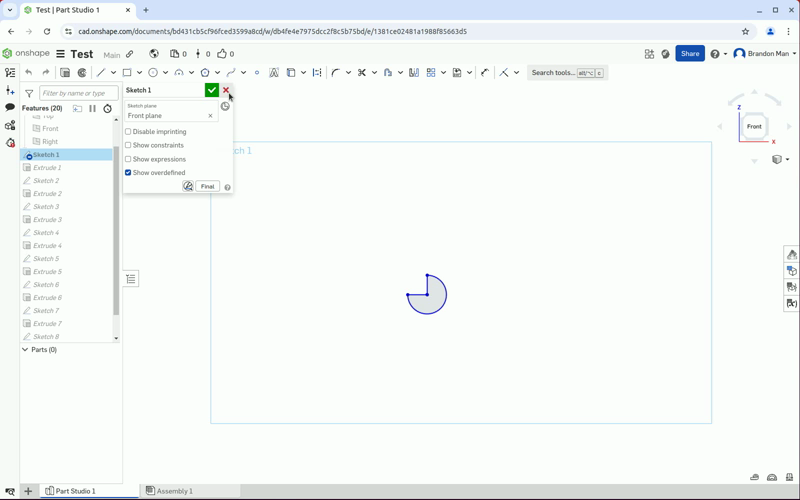
click(229, 92)
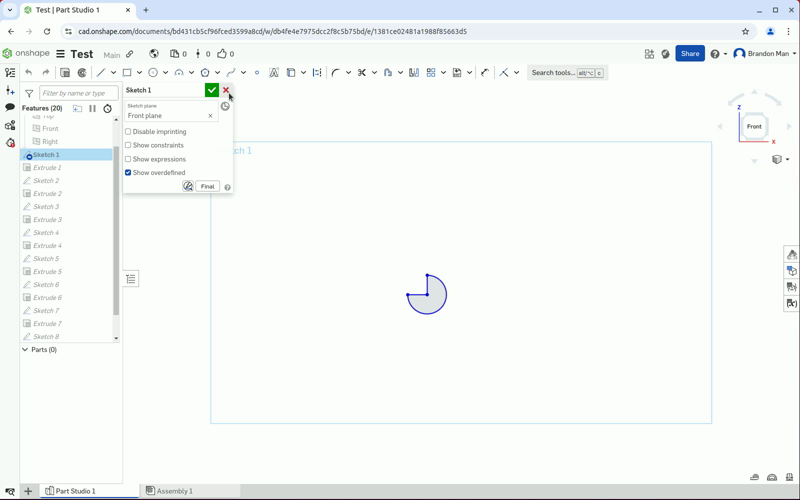
key(shift+s)
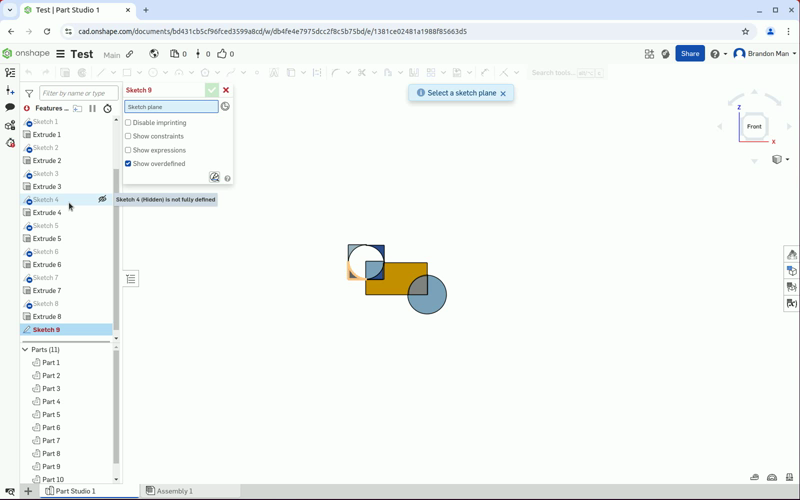
scroll(3)
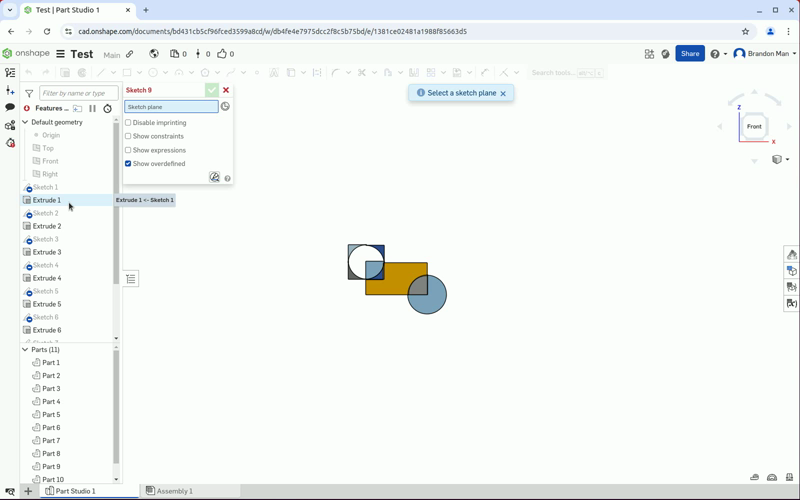
mouse_move(69, 163)
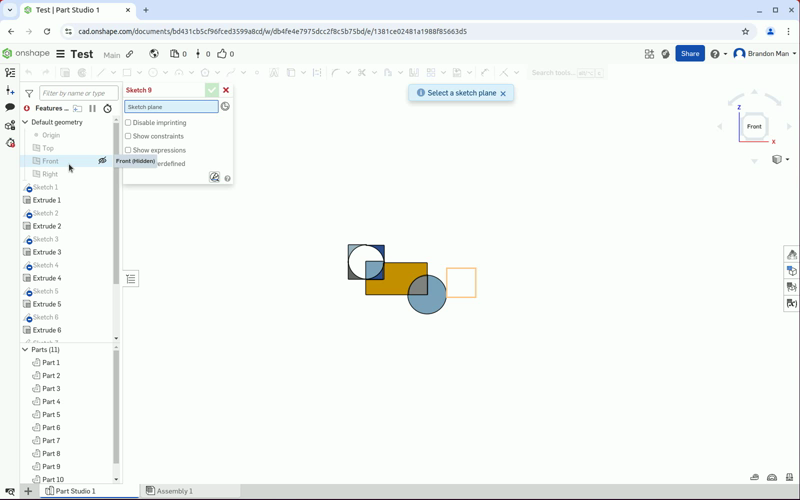
click(69, 163)
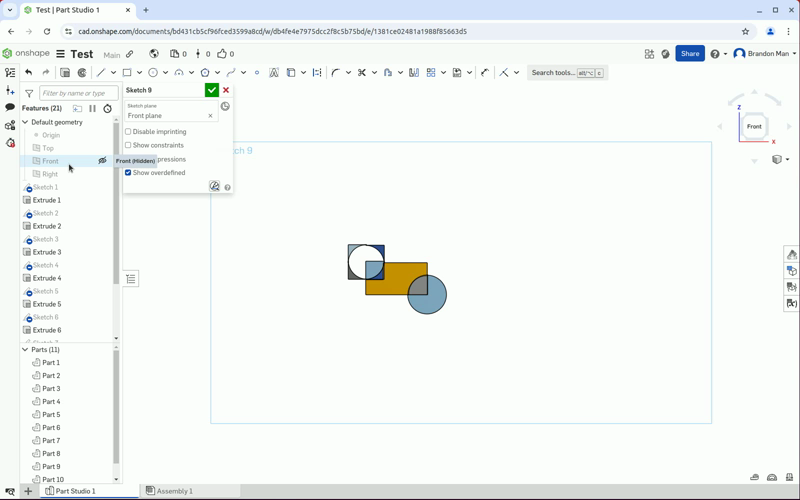
mouse_move(69, 352)
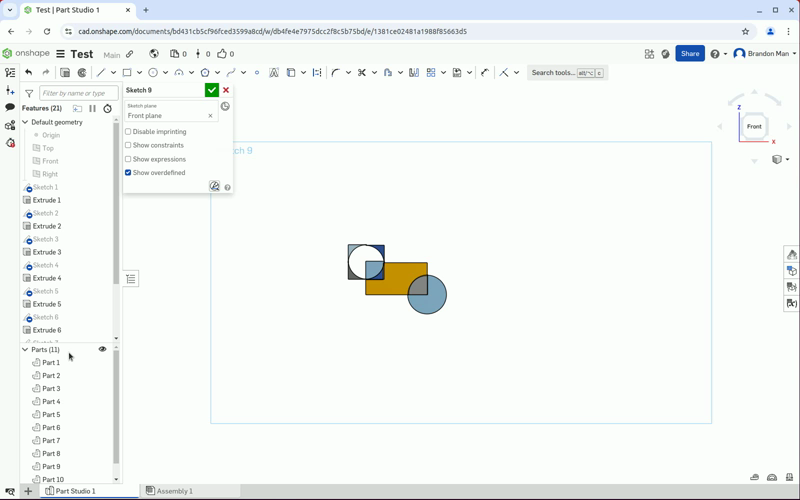
key(y)
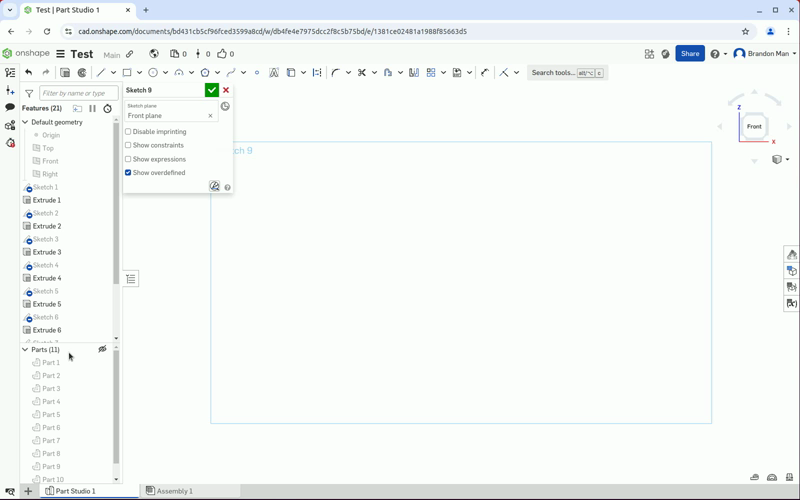
key(l)
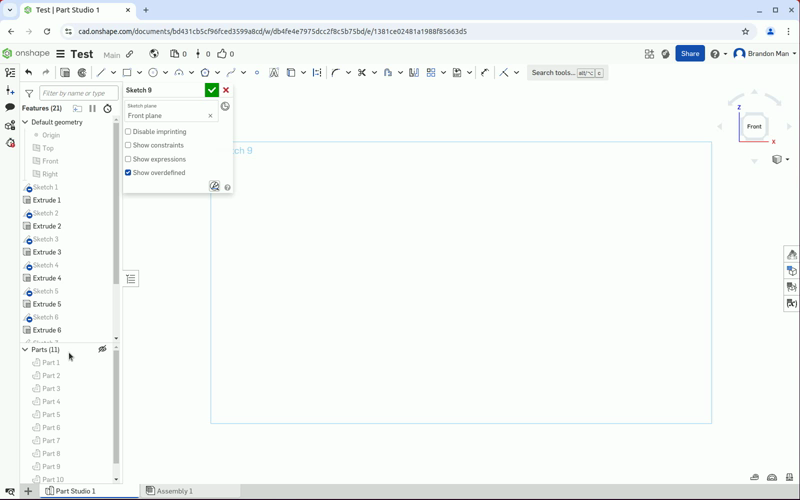
key_down(shift)
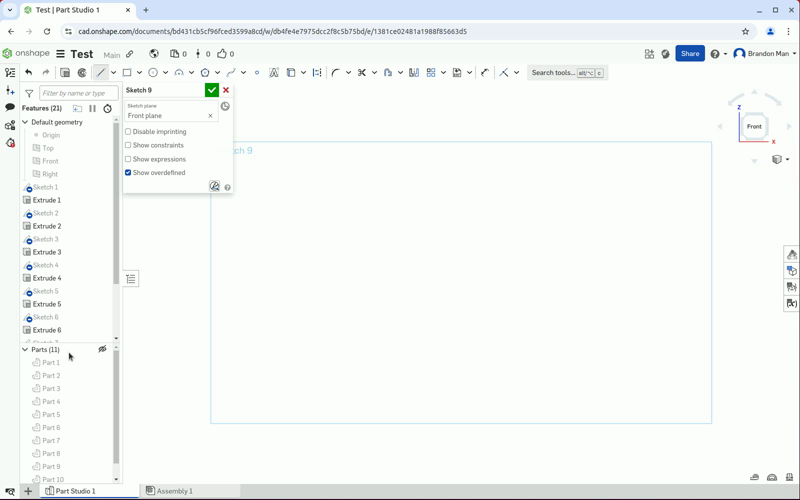
mouse_move(365, 279)
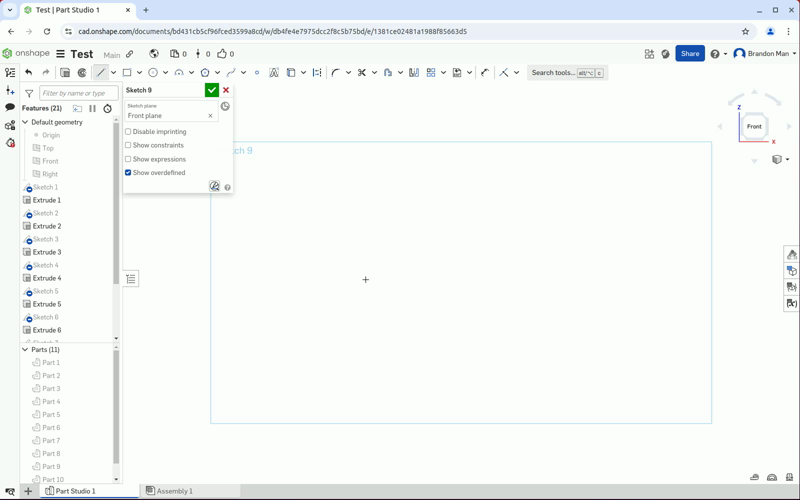
click(365, 279)
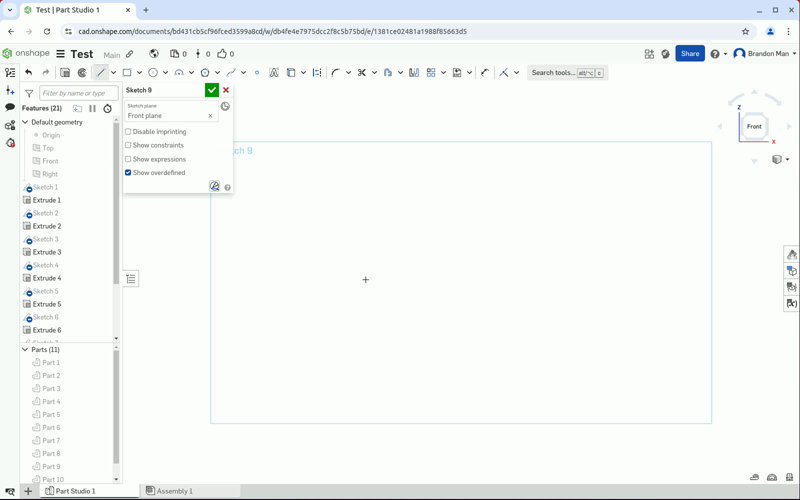
key_up(shift)
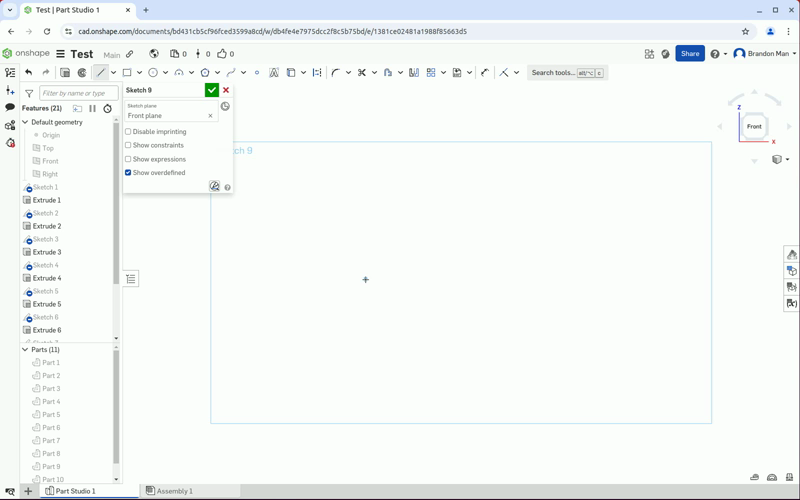
key_down(shift)
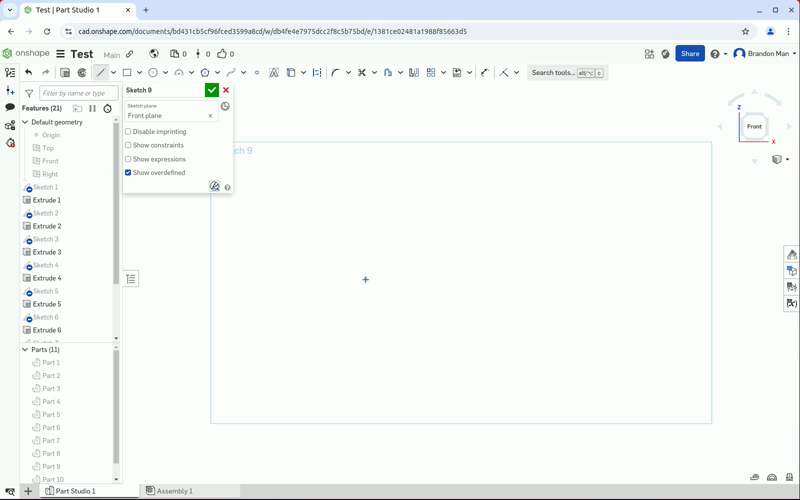
mouse_move(395, 279)
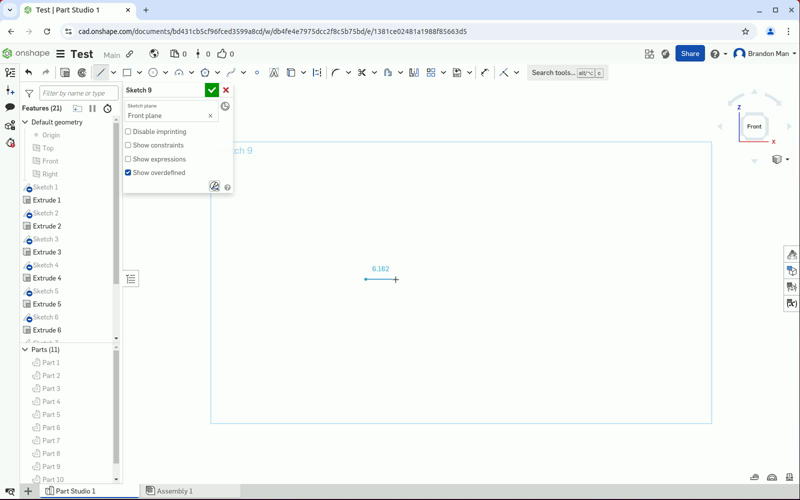
mouse_move(365, 261)
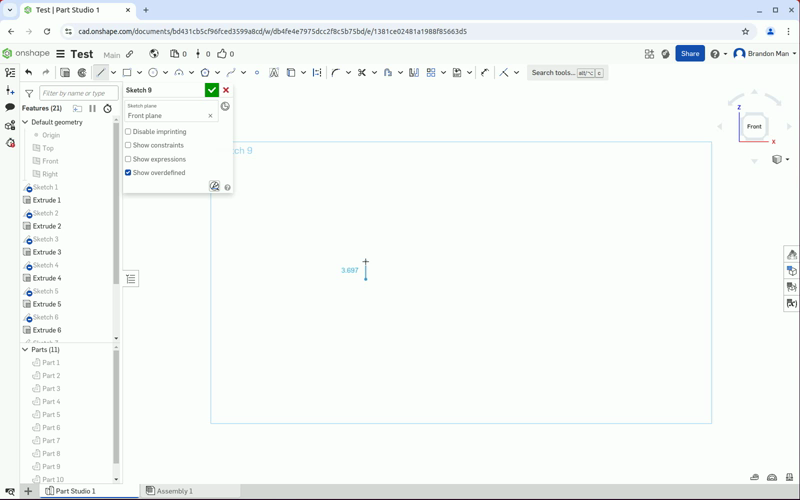
click(365, 261)
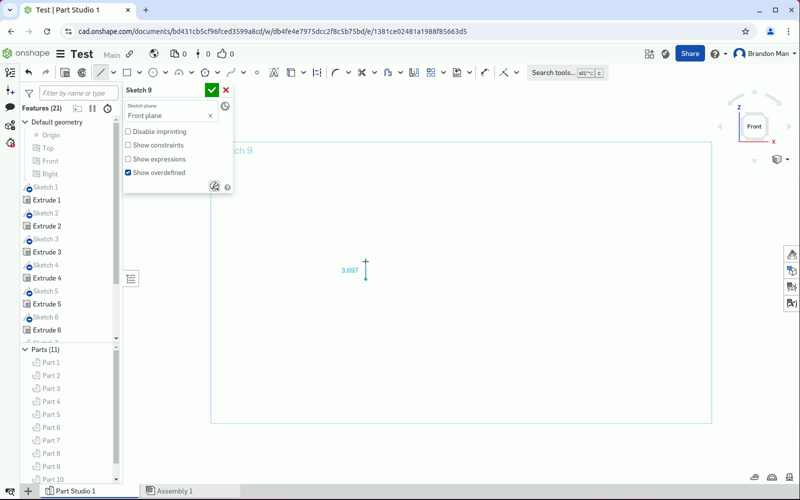
key_up(shift)
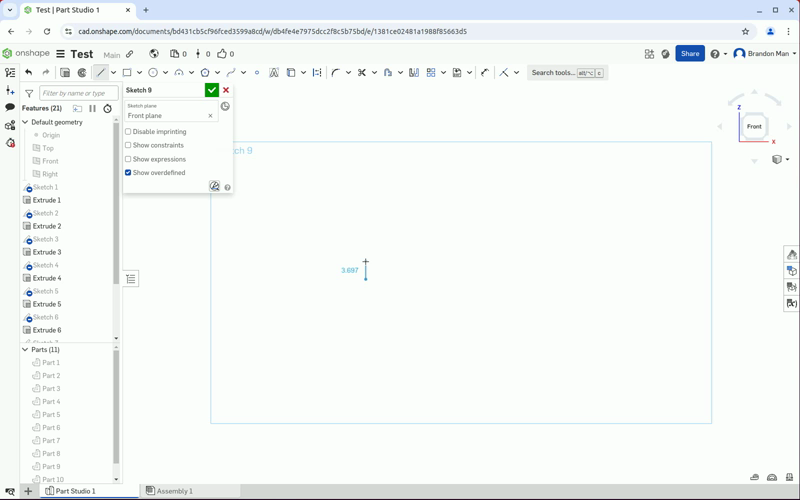
key_down(shift)
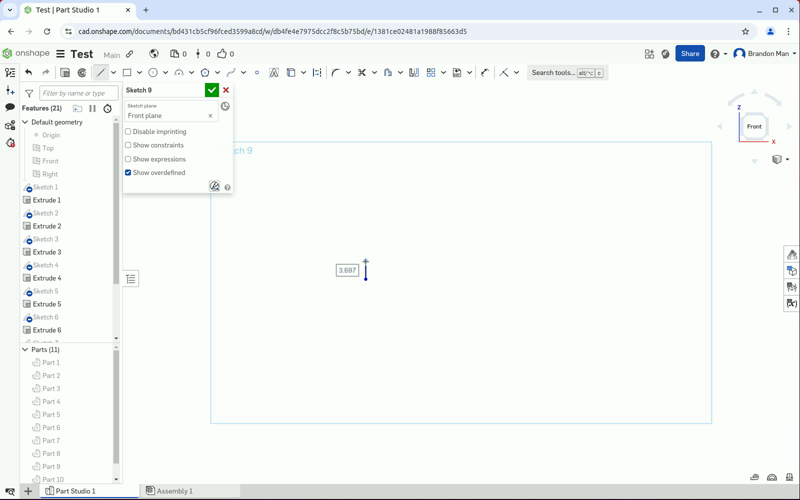
mouse_move(395, 261)
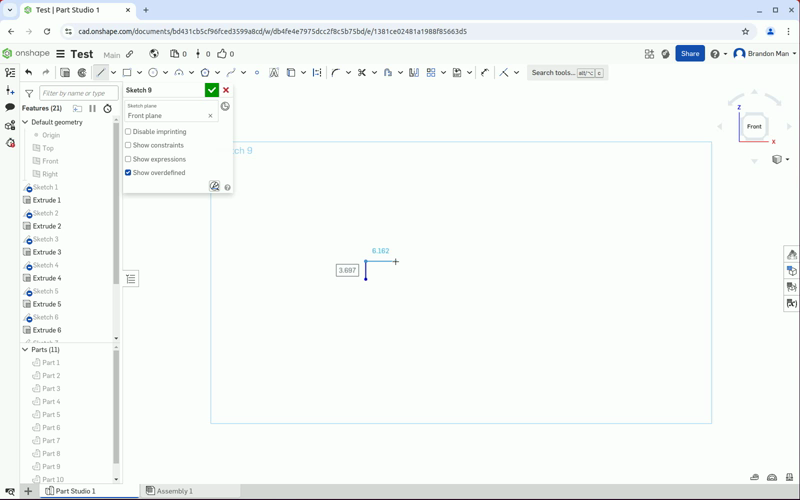
mouse_move(383, 261)
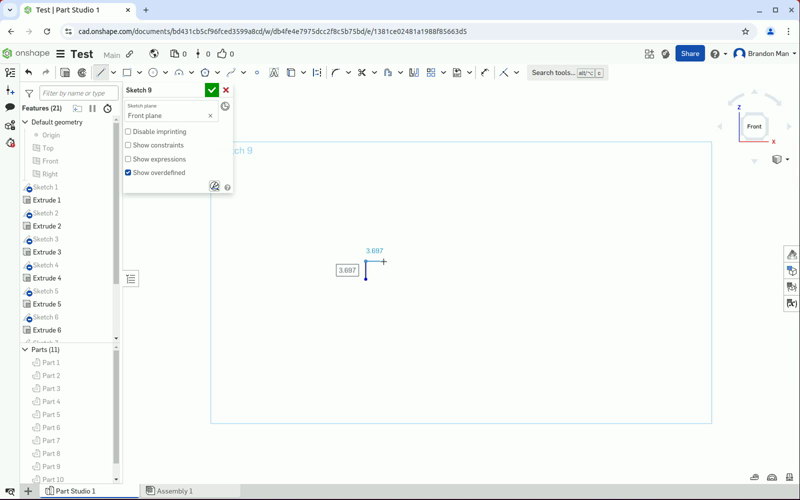
click(383, 261)
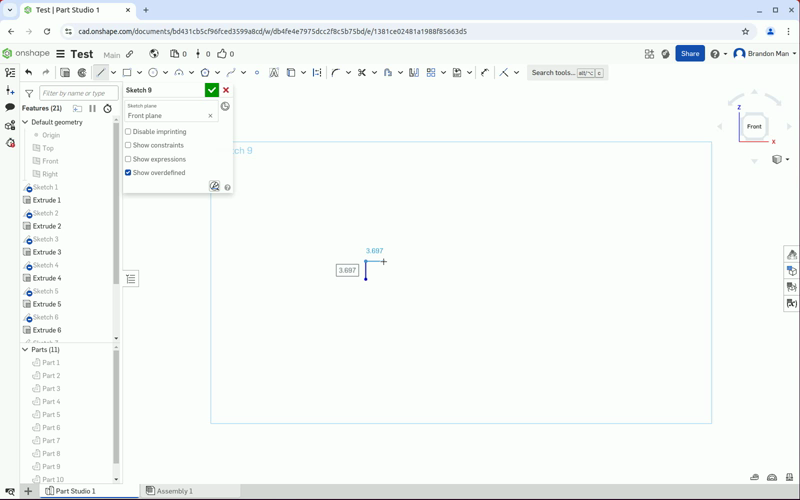
key_up(shift)
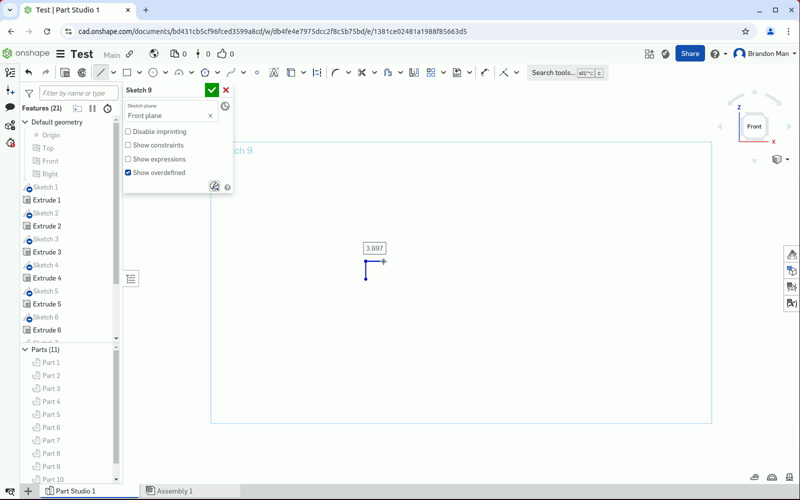
key(esc)
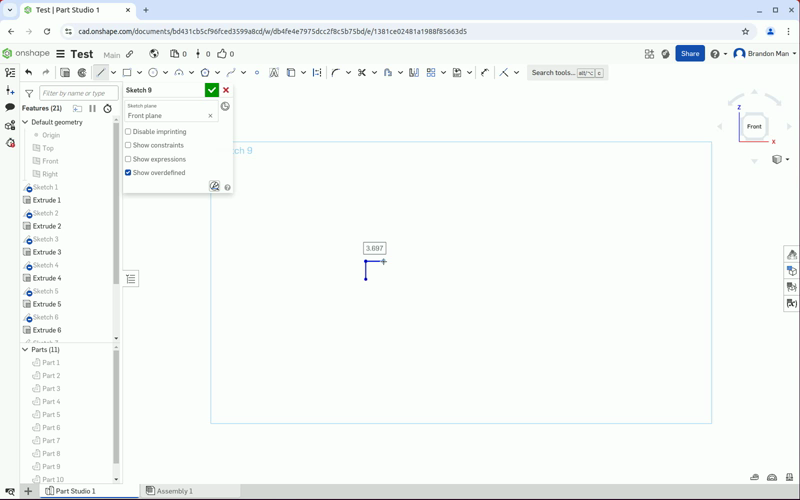
key(a)
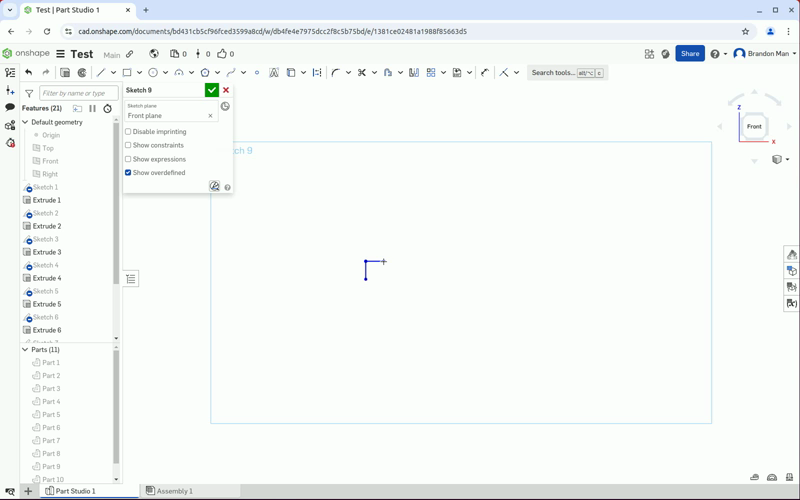
mouse_move(383, 261)
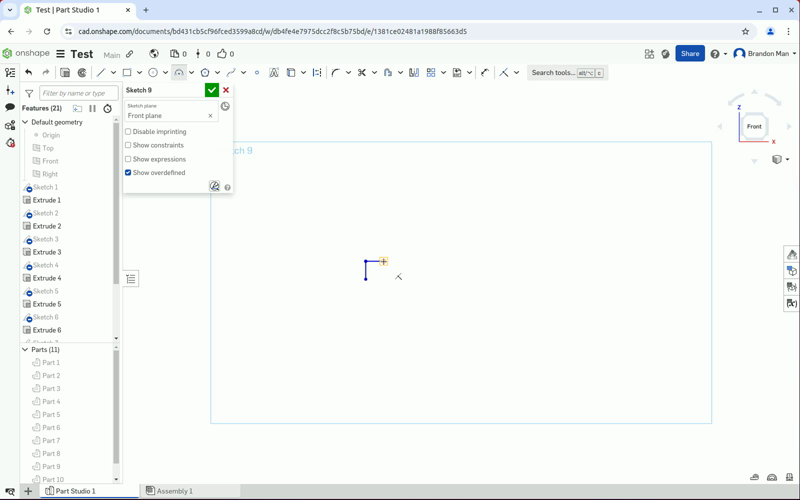
click(383, 261)
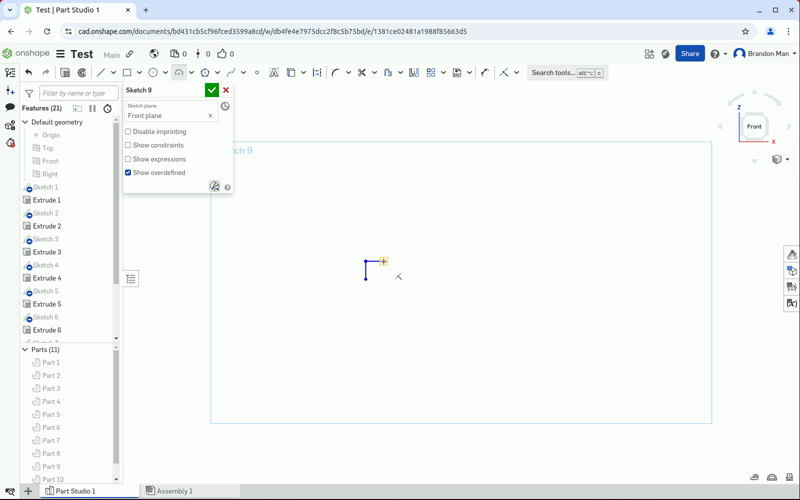
mouse_move(365, 279)
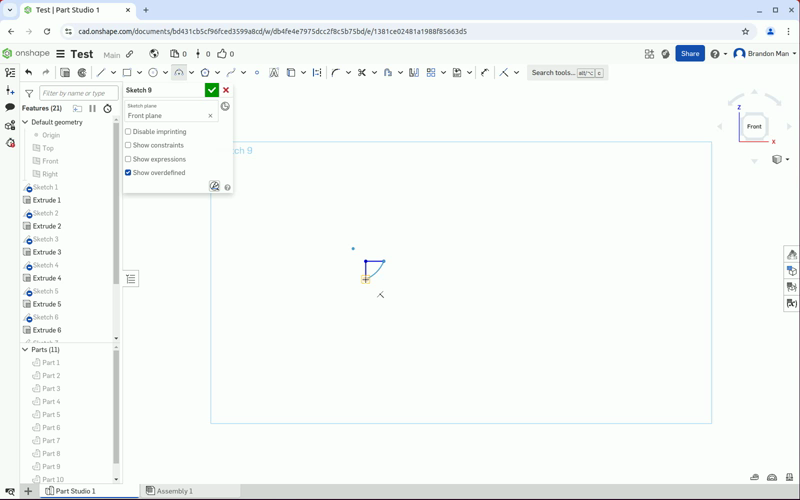
click(365, 279)
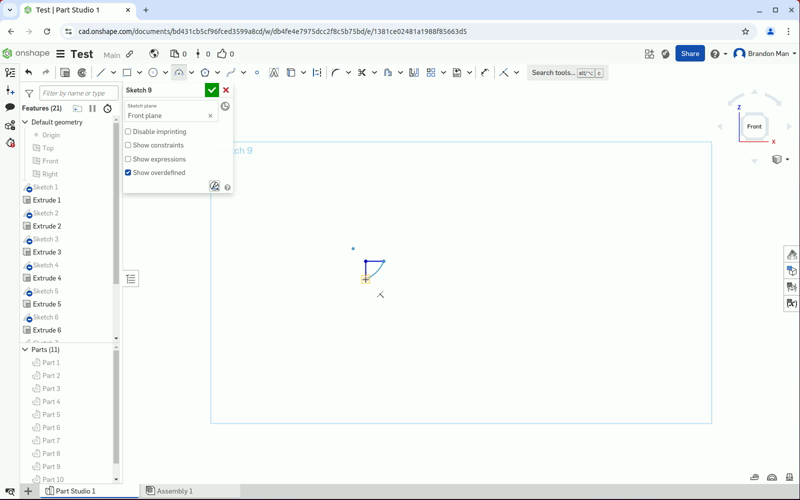
key_down(shift)
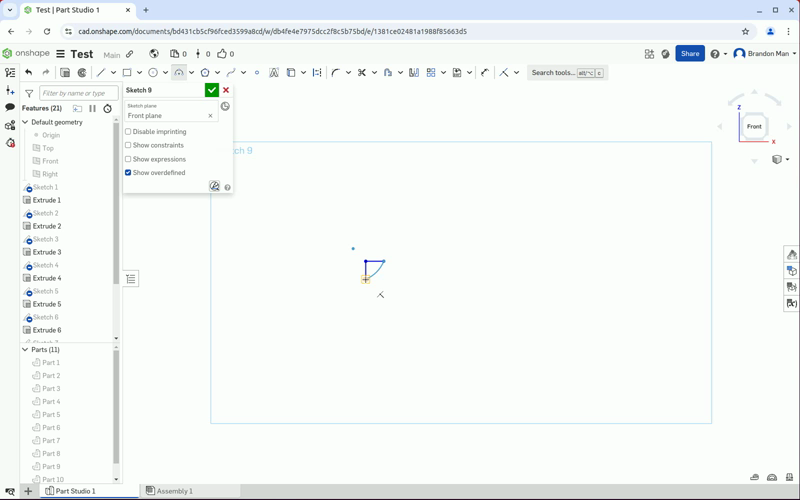
mouse_move(353, 248)
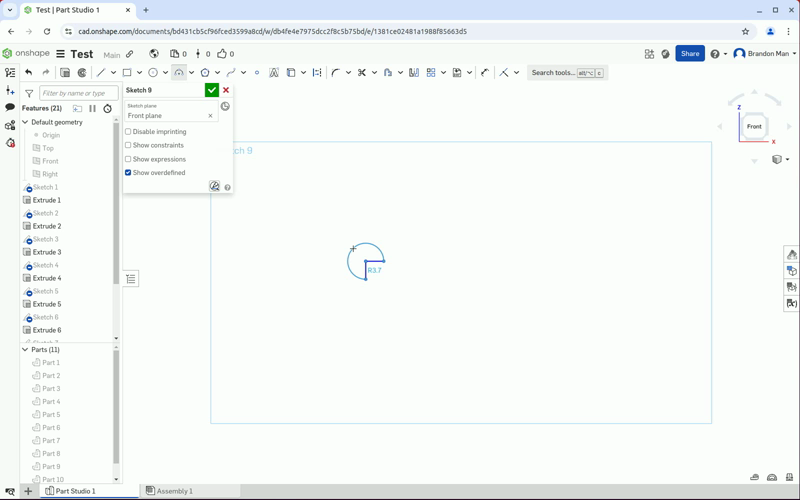
click(353, 248)
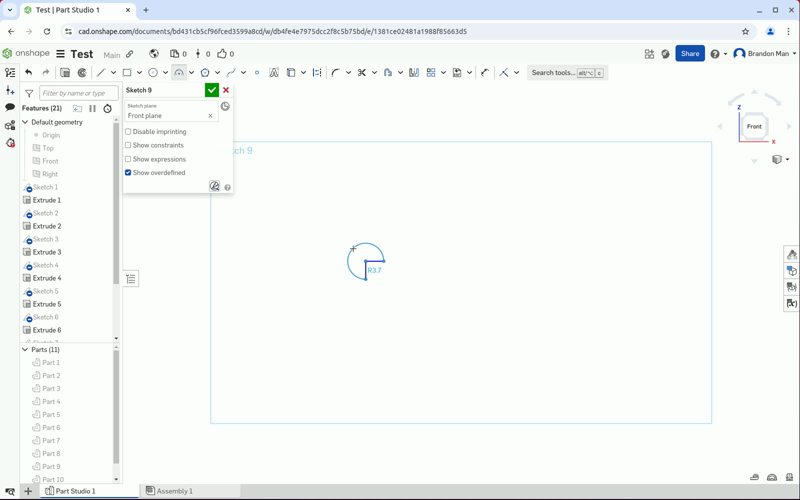
key_up(shift)
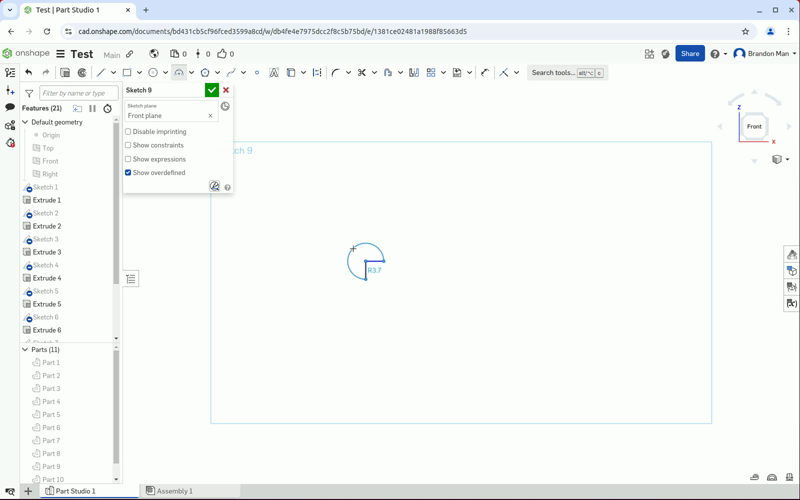
key(esc)
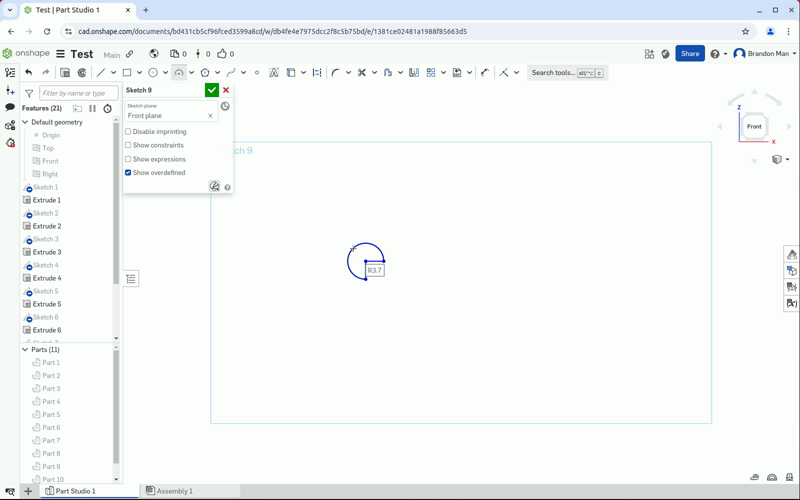
mouse_move(379, 260)
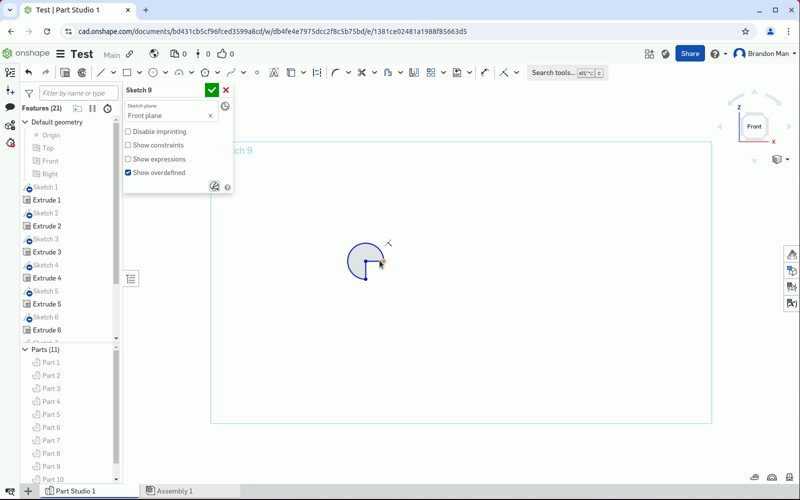
scroll(6)
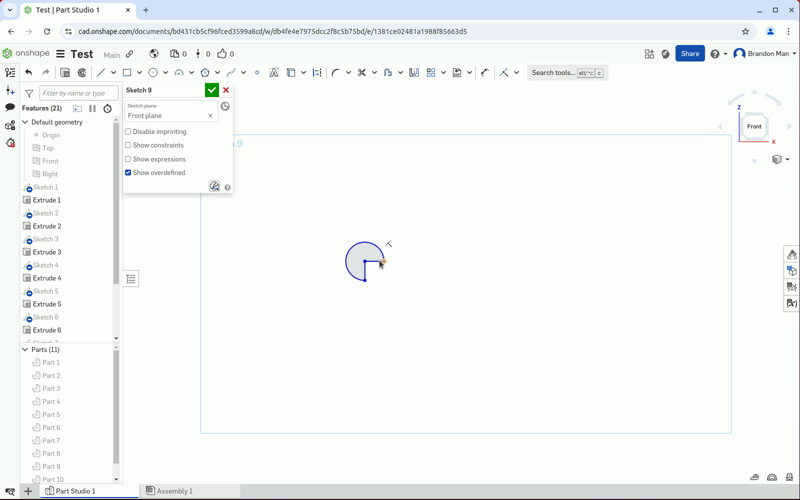
scroll(6)
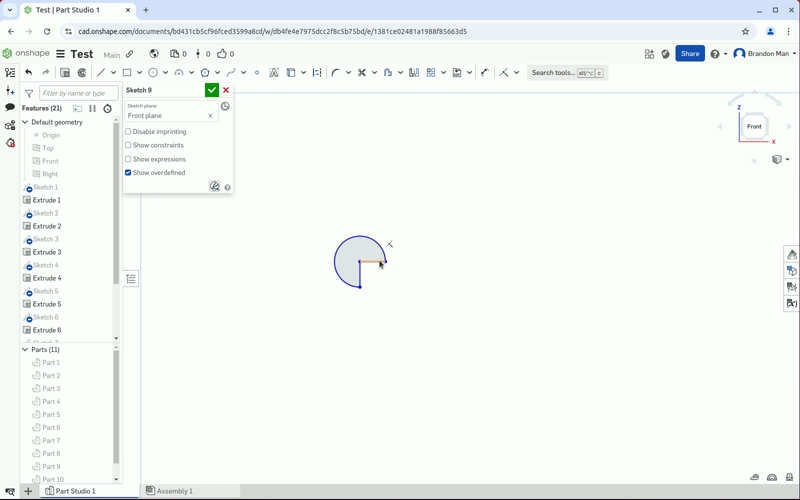
scroll(6)
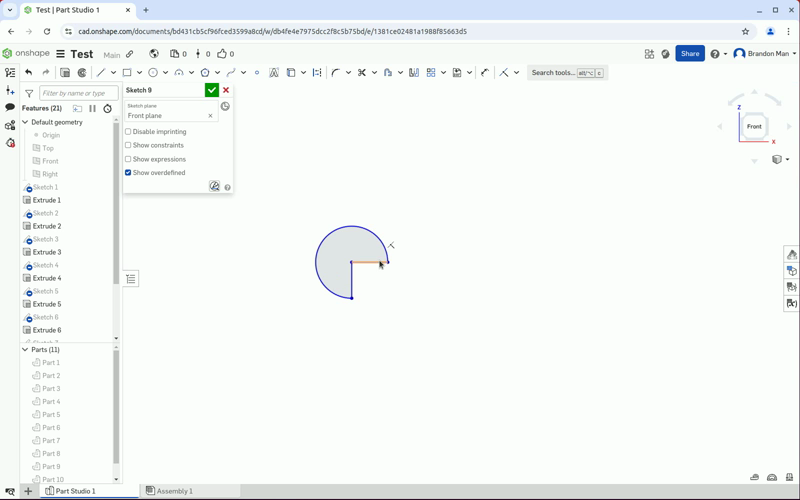
scroll(6)
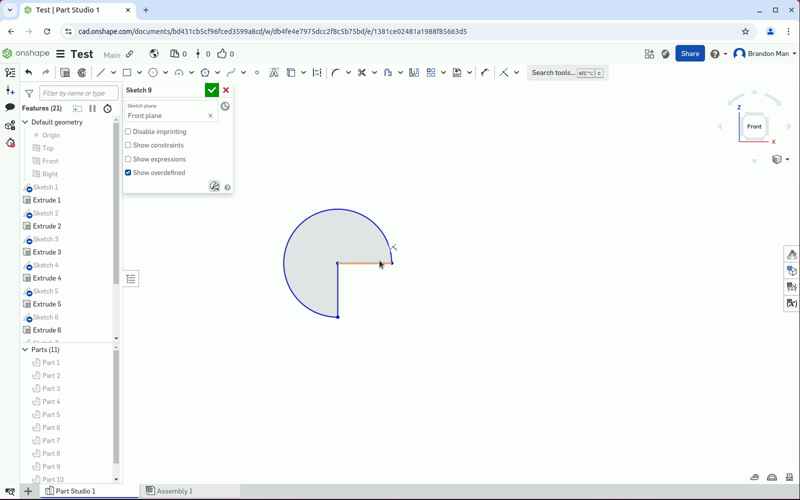
scroll(6)
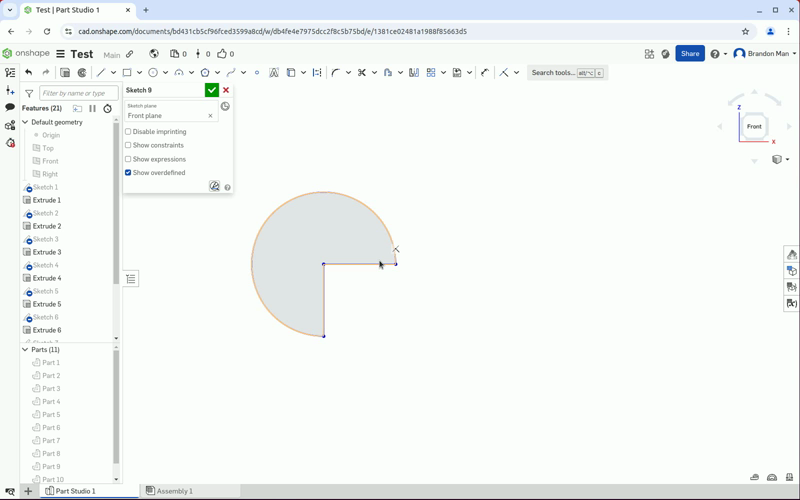
scroll(6)
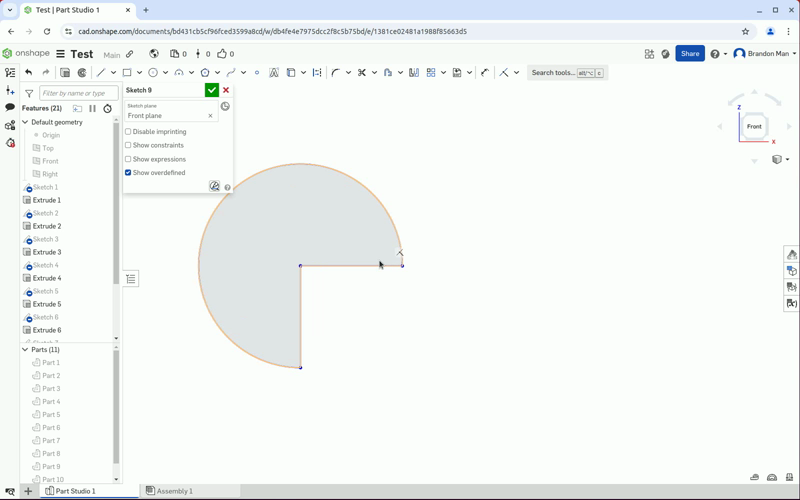
scroll(6)
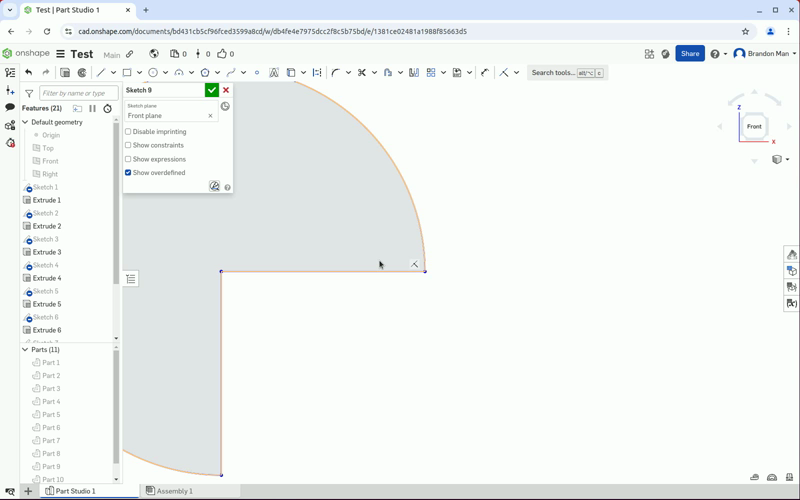
click(379, 260)
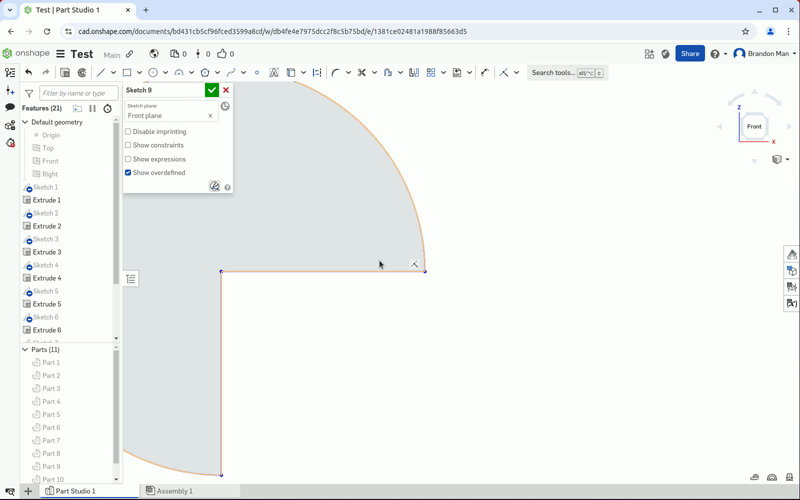
scroll(-6)
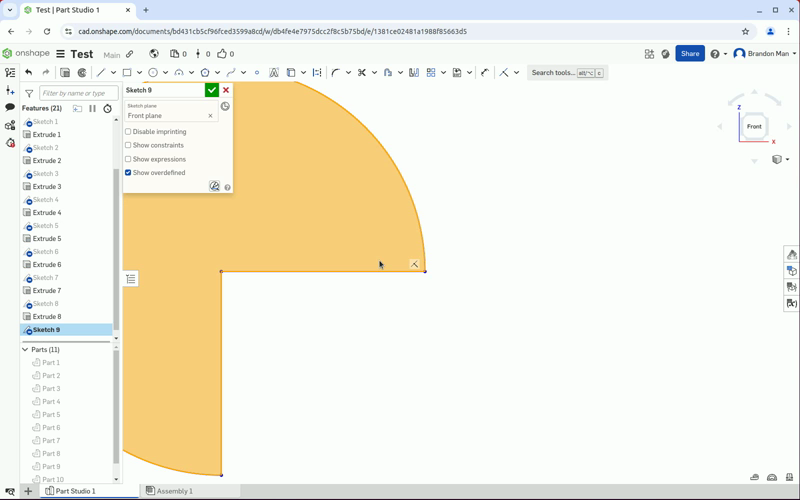
scroll(-6)
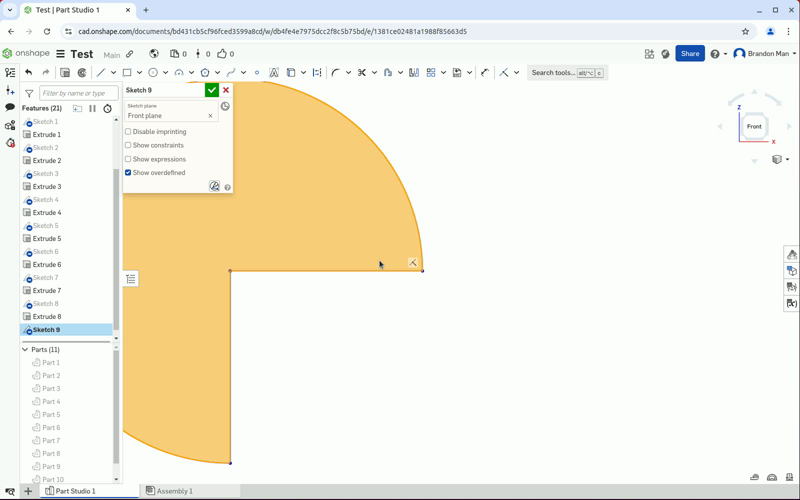
scroll(-6)
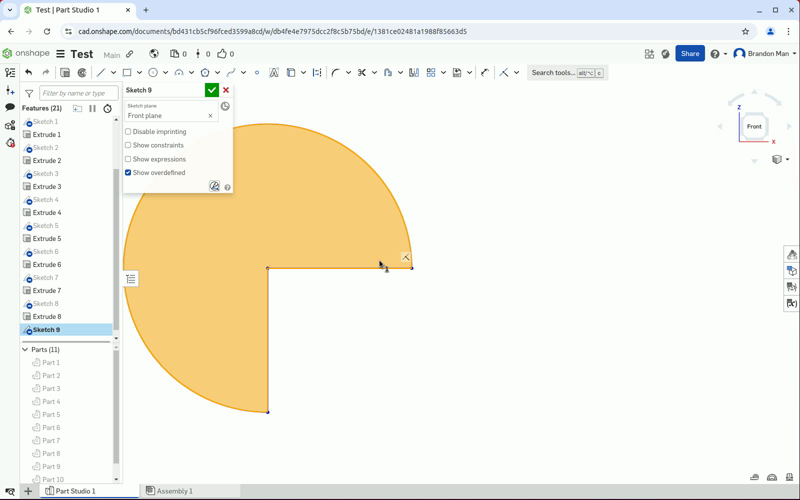
scroll(-6)
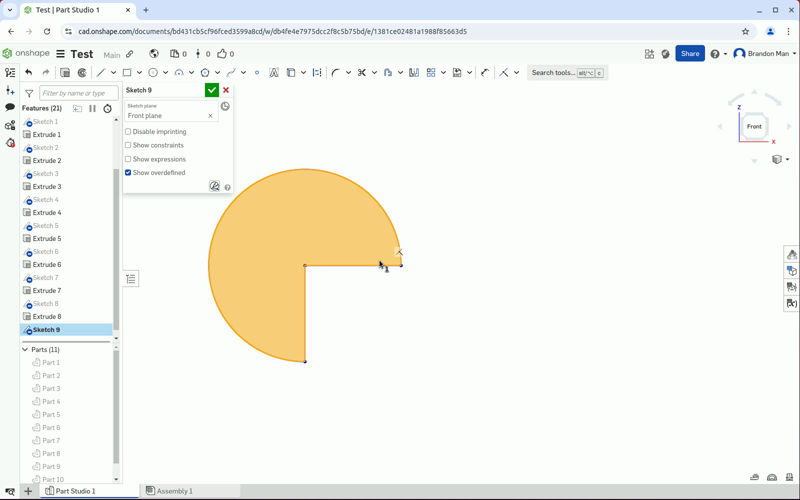
scroll(-6)
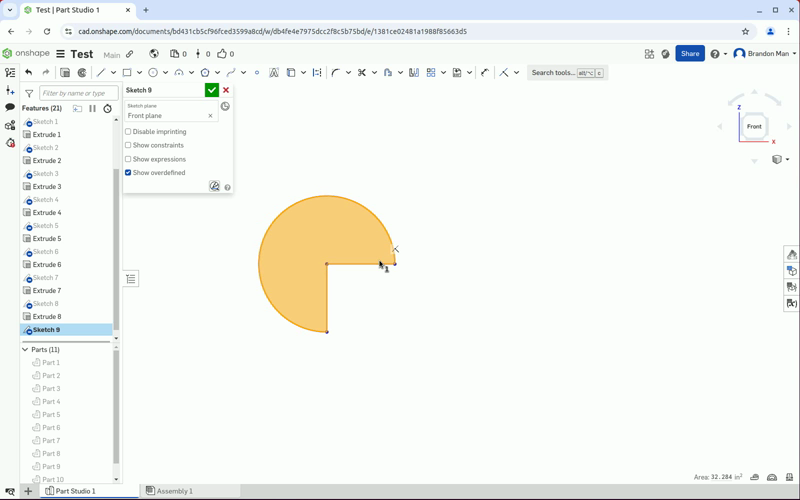
scroll(-6)
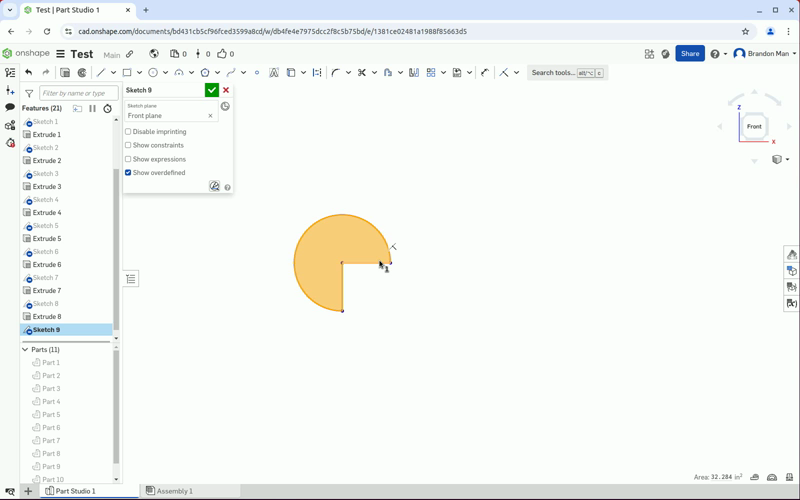
scroll(-6)
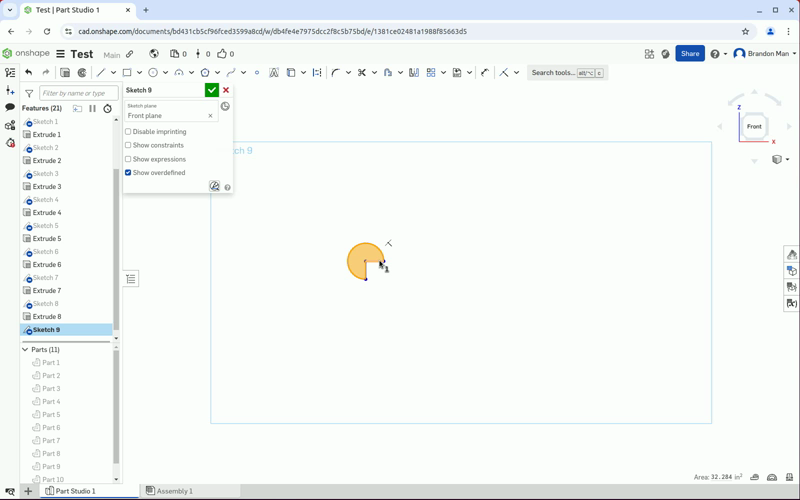
mouse_move(69, 352)
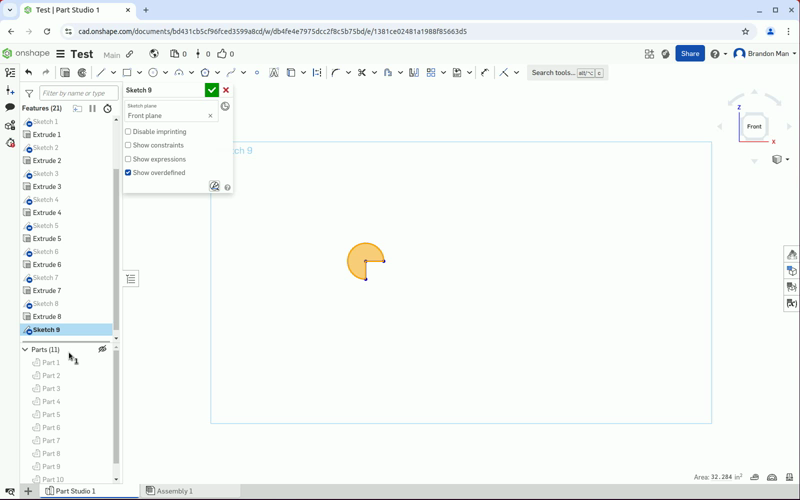
key(shift+y)
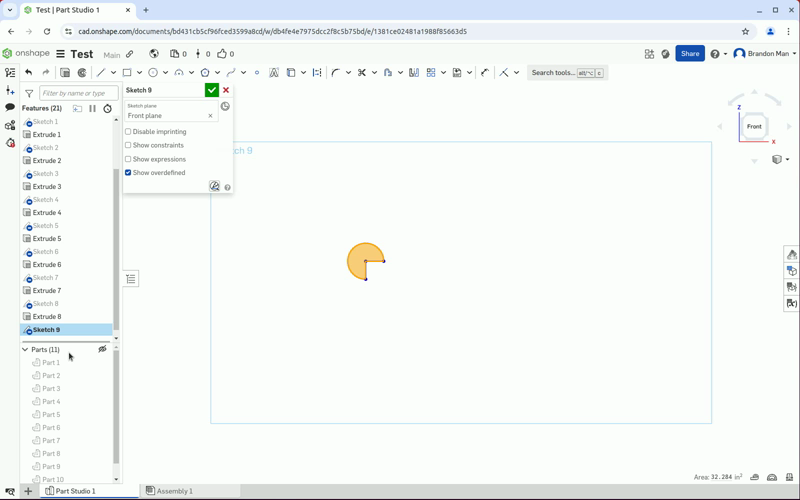
key(shift+e)
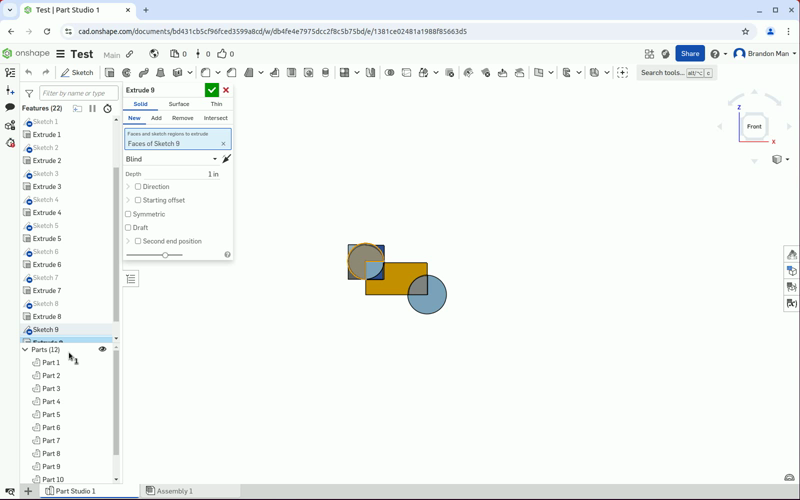
mouse_move(143, 106)
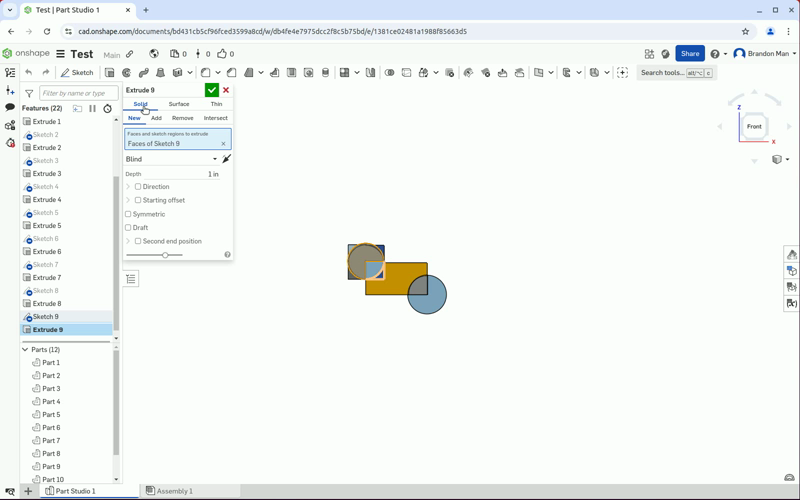
click(143, 106)
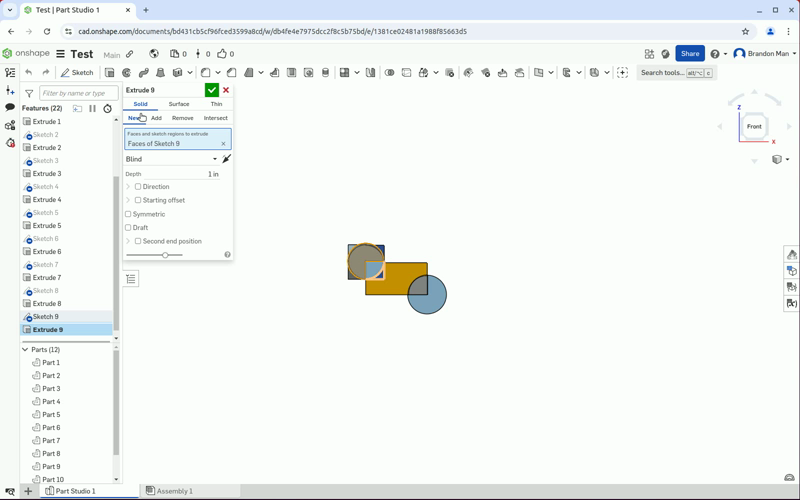
mouse_move(137, 120)
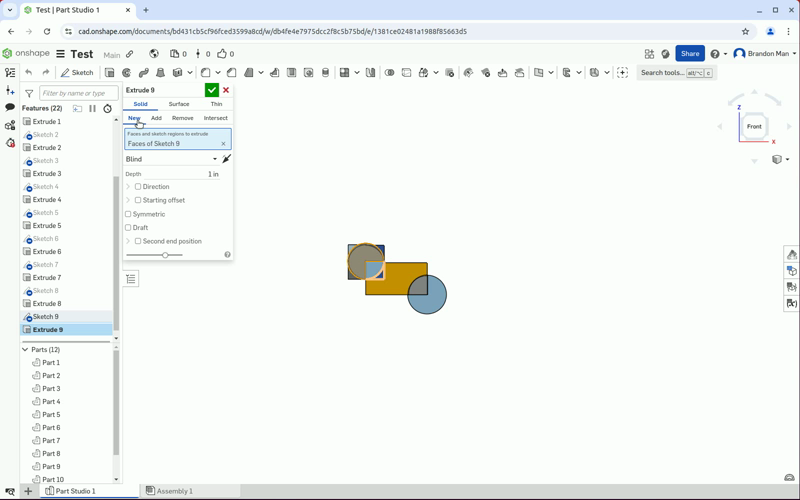
click(137, 120)
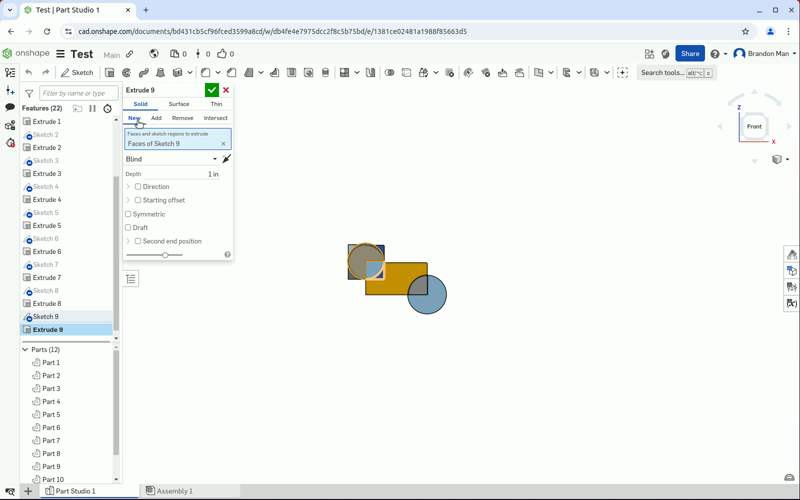
key(tab, 4)
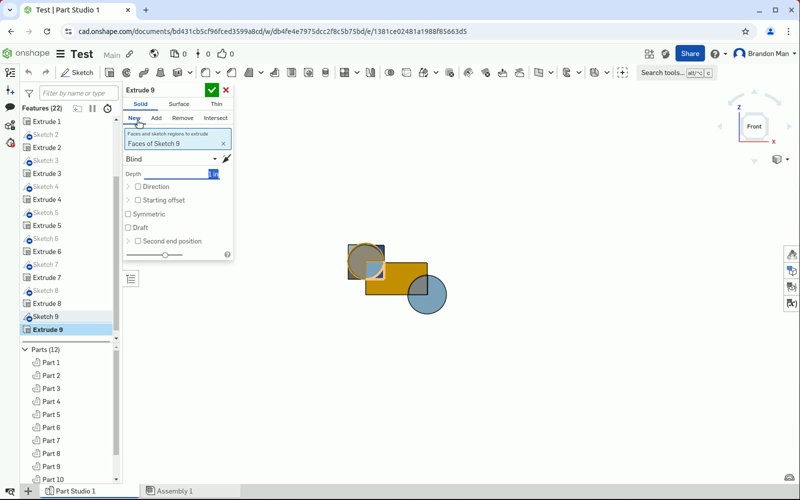
text(3.611)
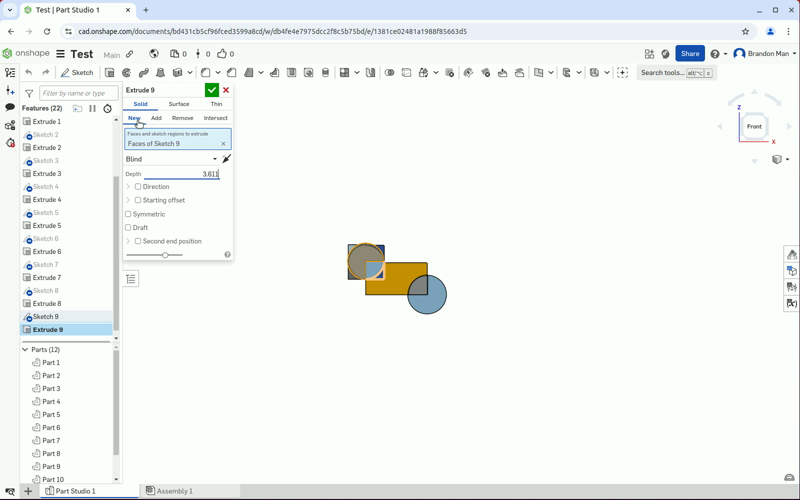
key(enter)
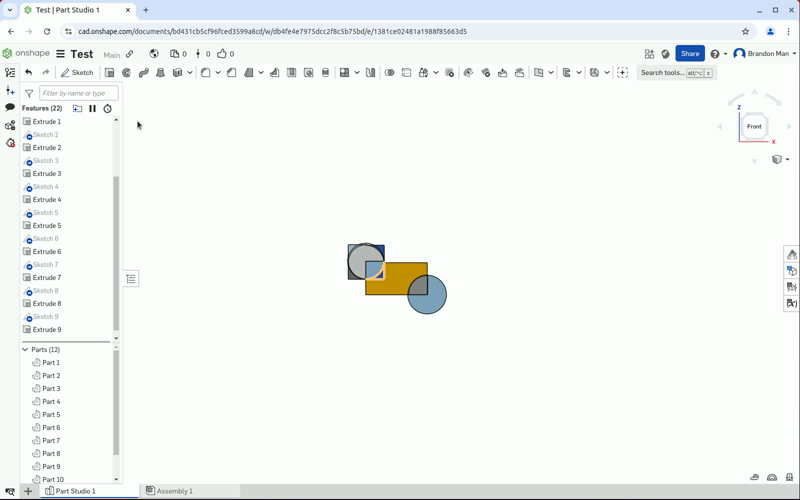
key(shift+h)
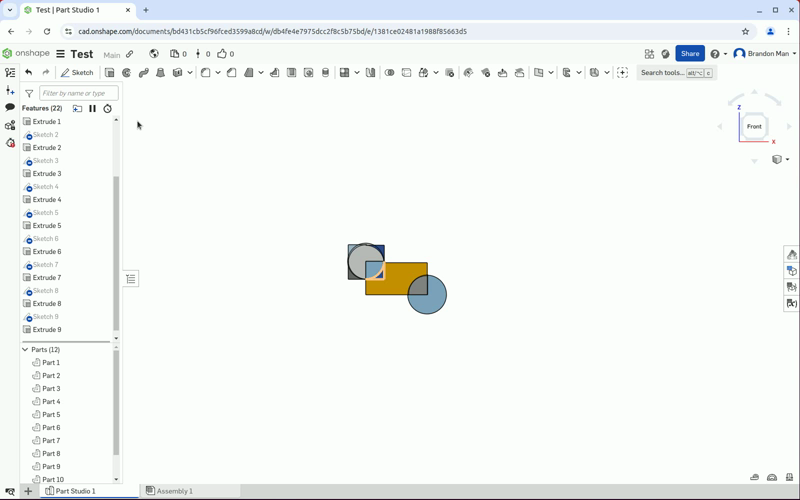
key(shift+h)
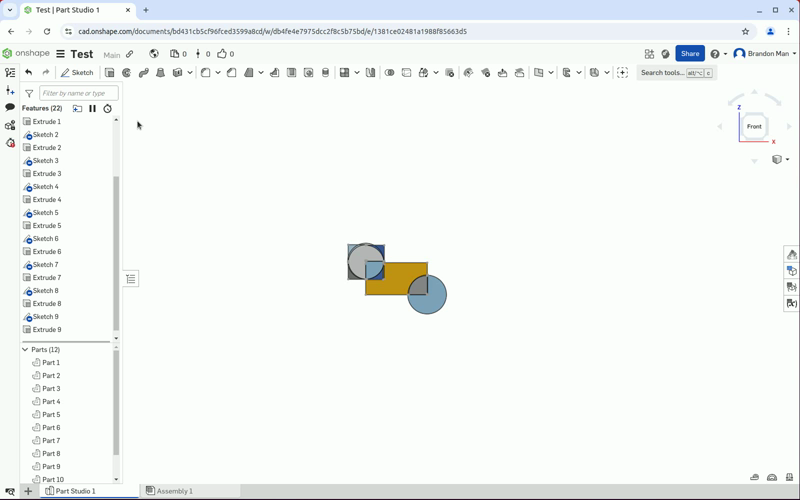
key(shift+7)
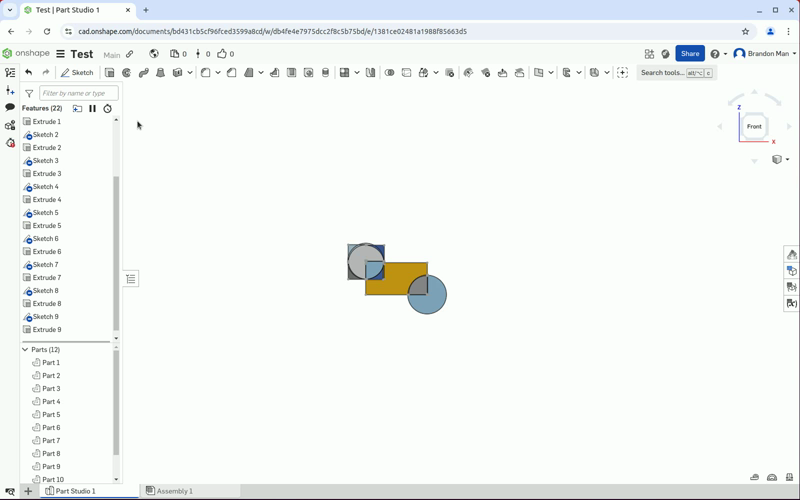
key(left, 2)
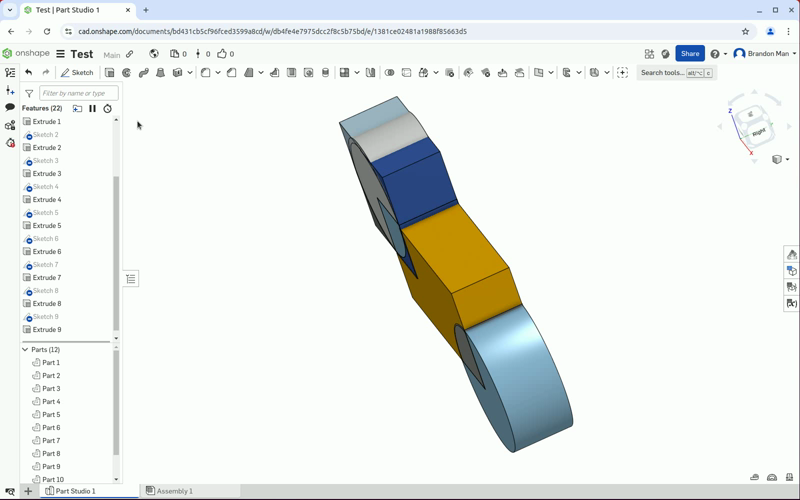
key(down, 2)
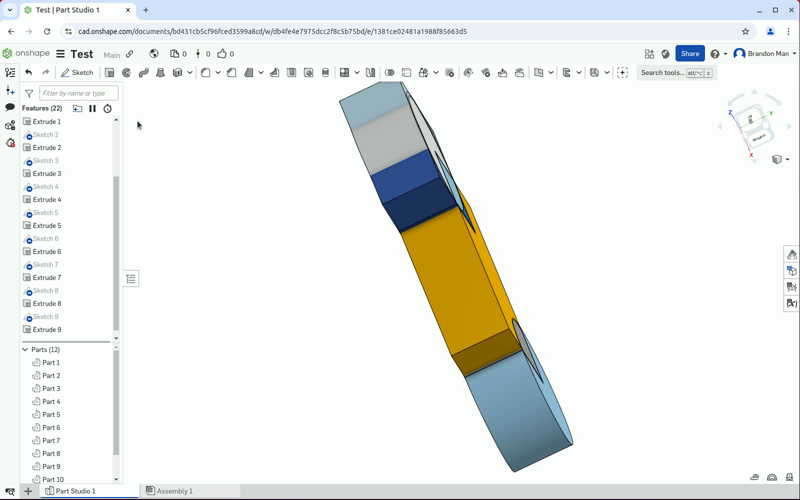
key(up, 2)
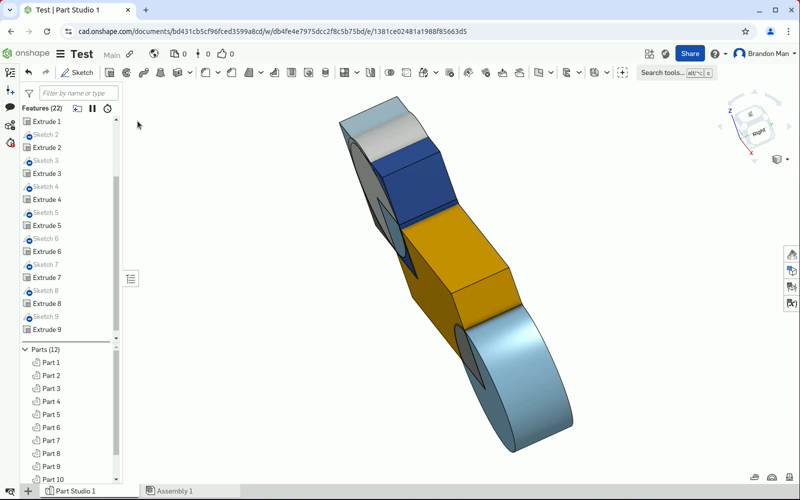
key(right, 2)
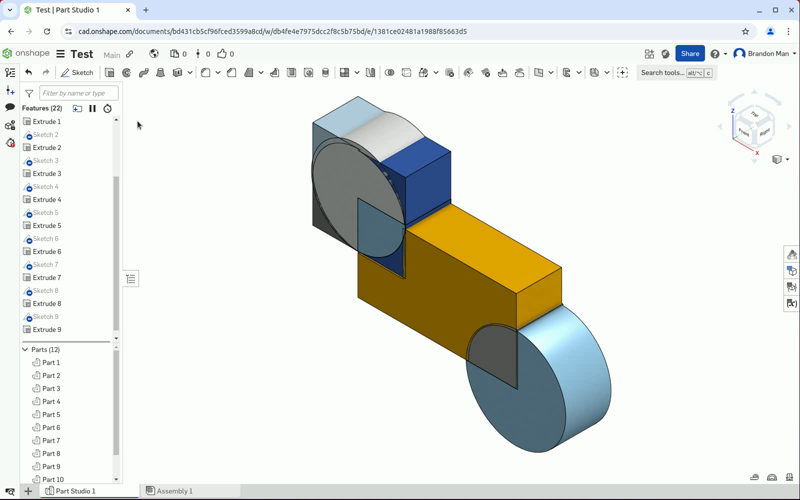
mouse_move(69, 111)
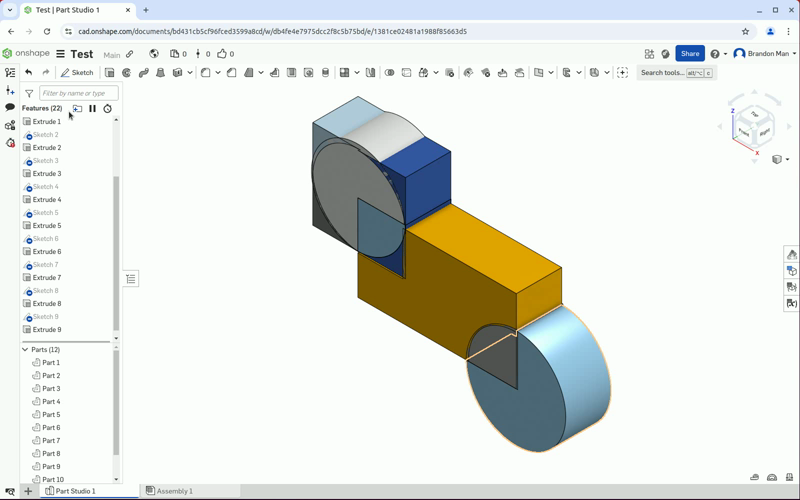
click(69, 111)